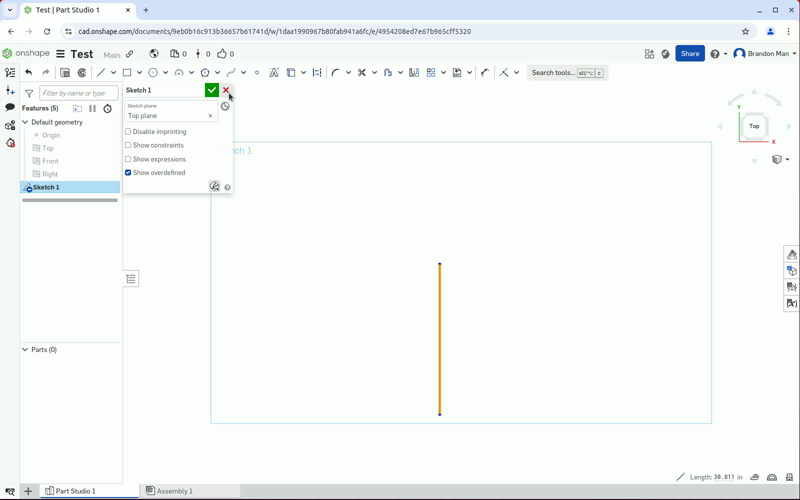
key(shift+h)
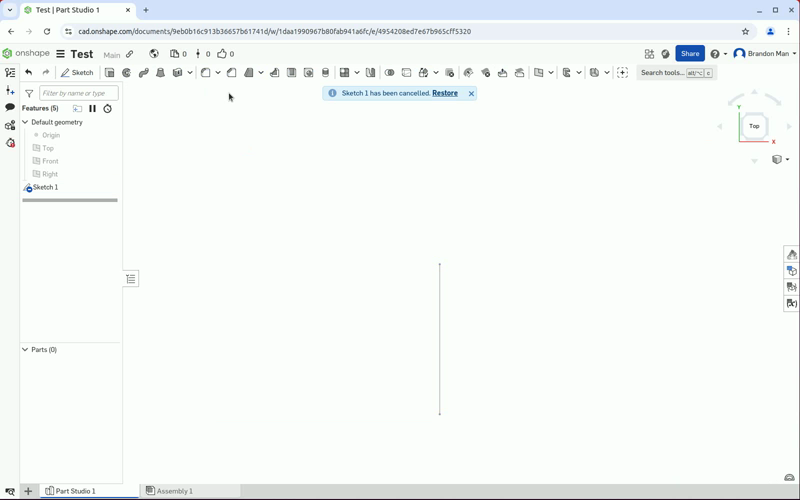
key(shift+s)
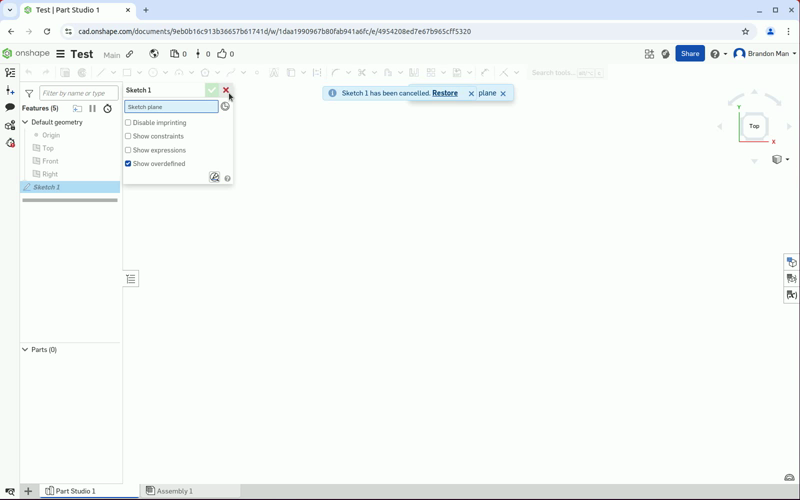
mouse_move(73, 150)
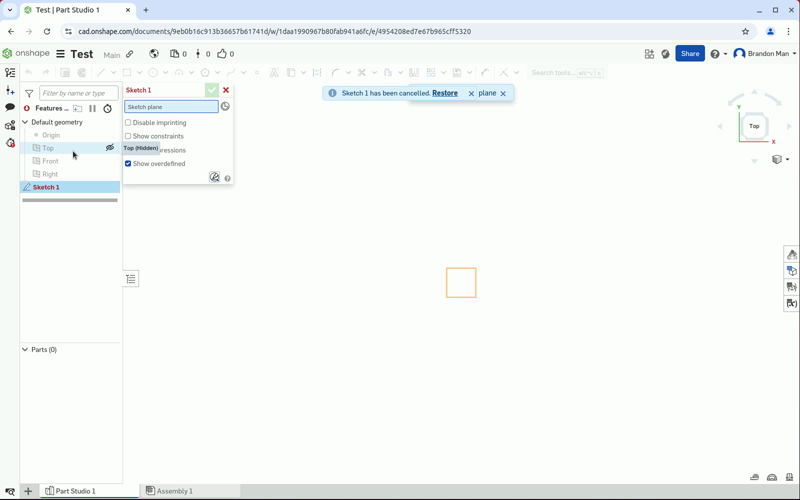
click(73, 150)
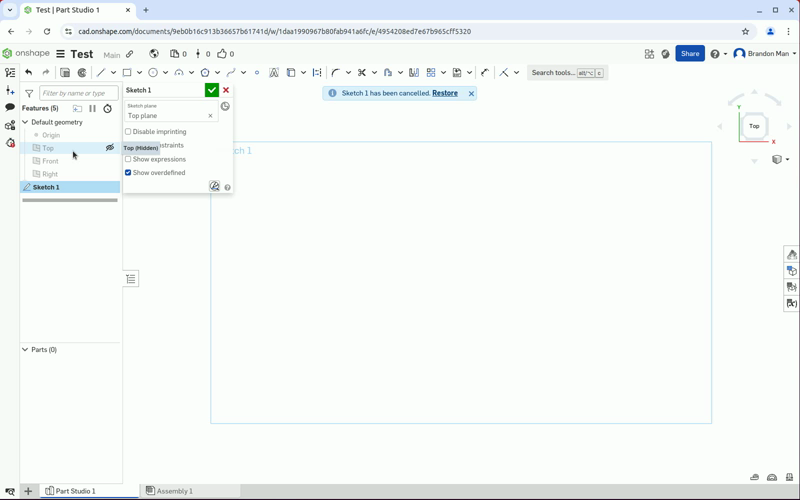
mouse_move(73, 352)
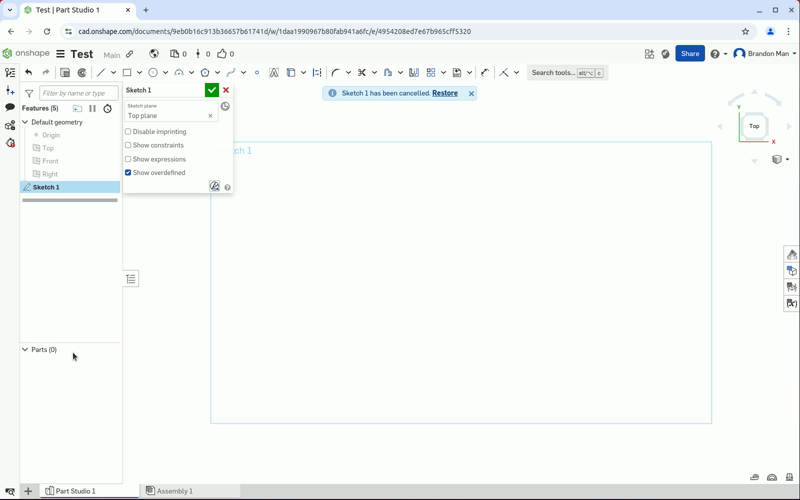
key(y)
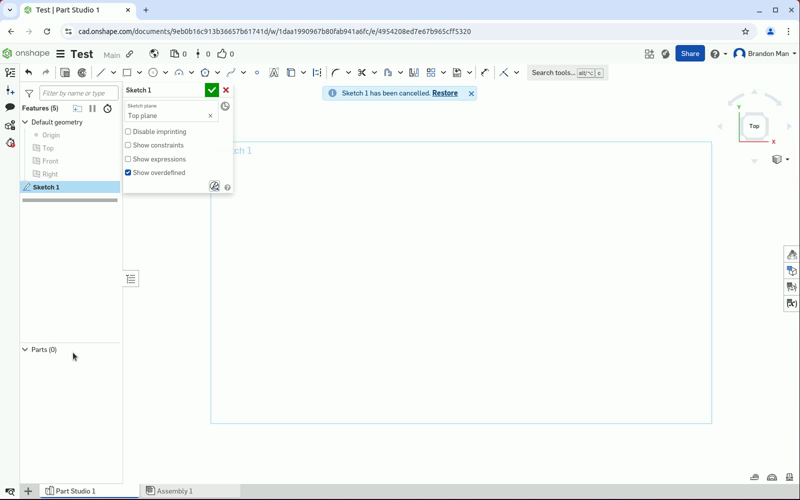
key(l)
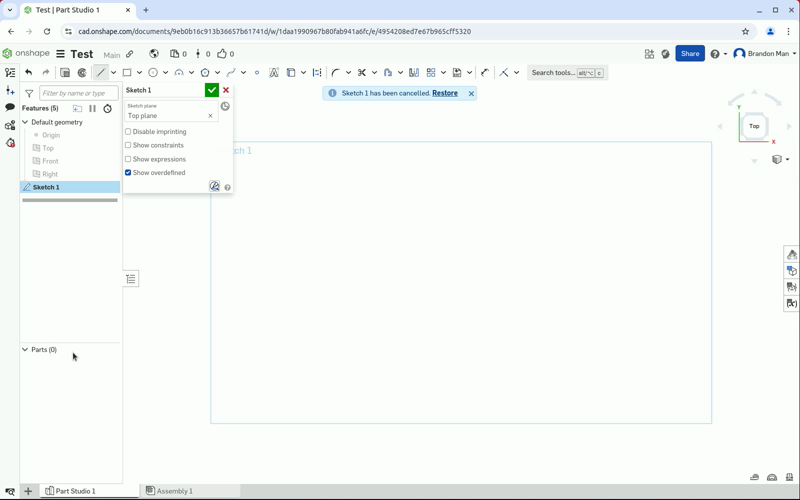
key_down(shift)
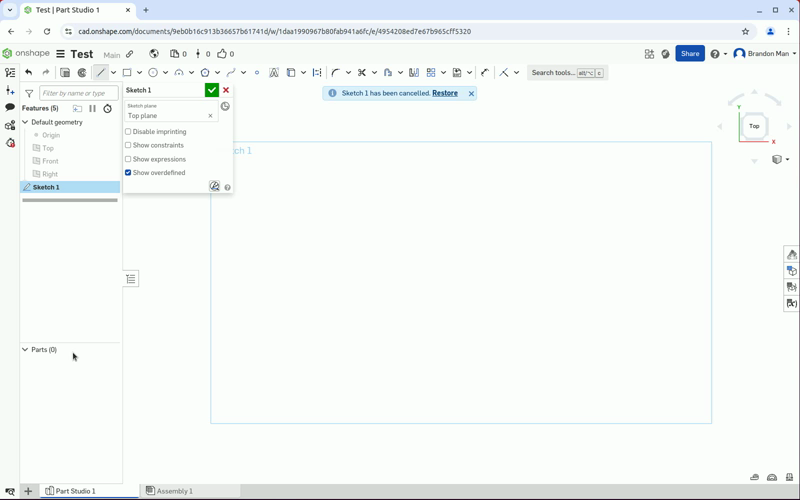
mouse_move(384, 341)
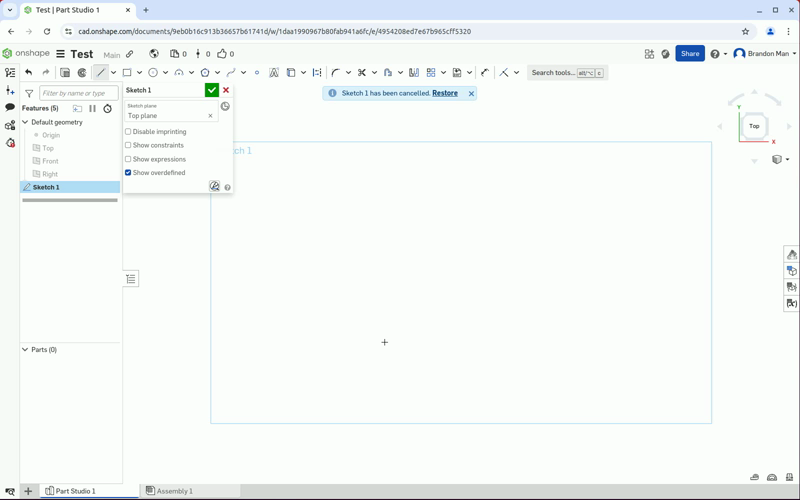
click(384, 341)
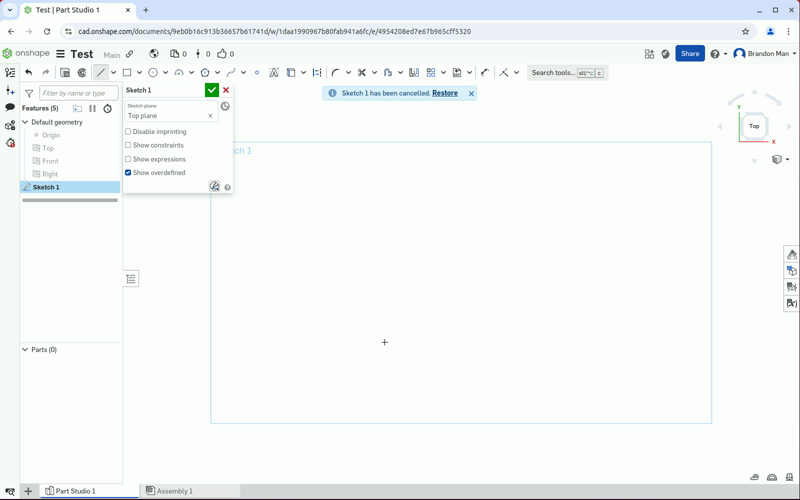
key_up(shift)
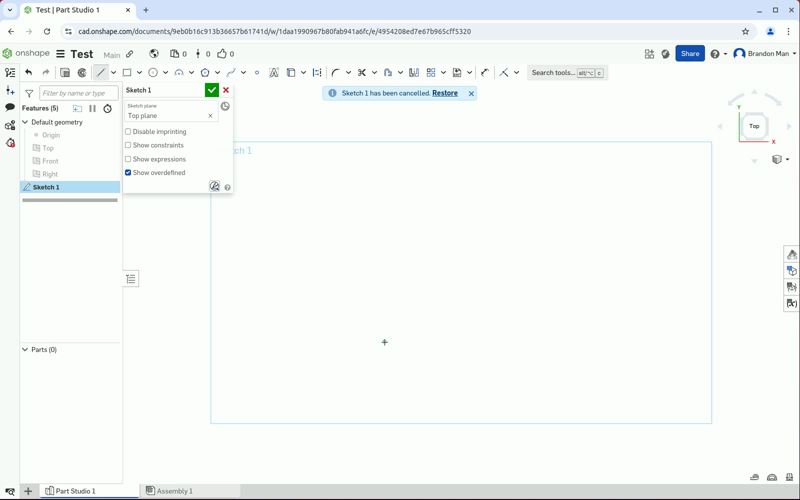
key_down(shift)
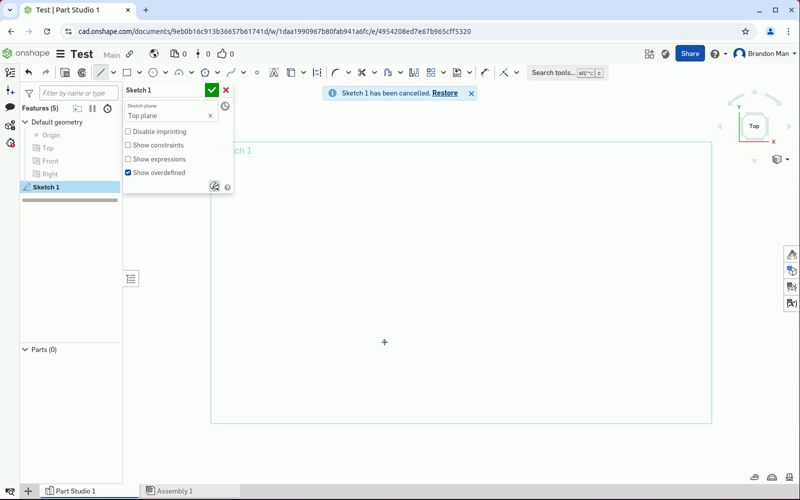
mouse_move(543, 341)
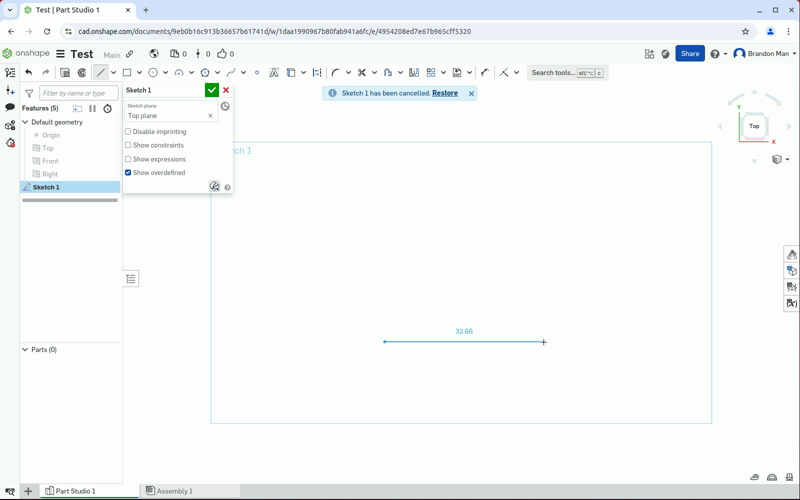
click(543, 341)
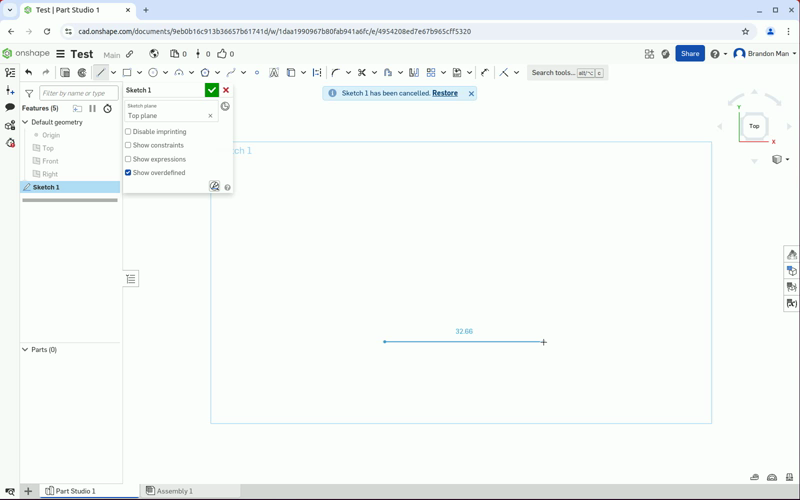
key_up(shift)
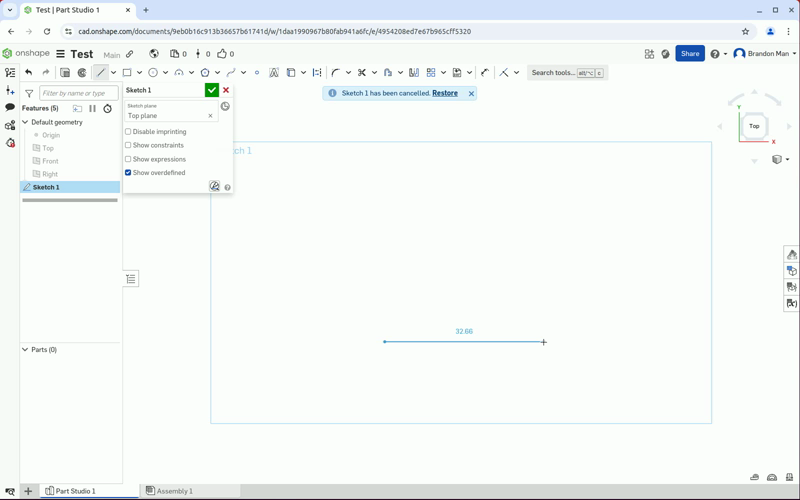
key_down(shift)
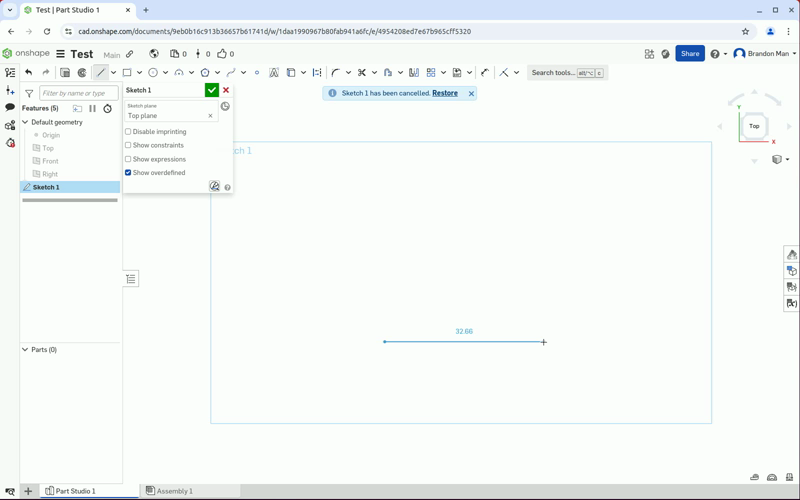
mouse_move(543, 224)
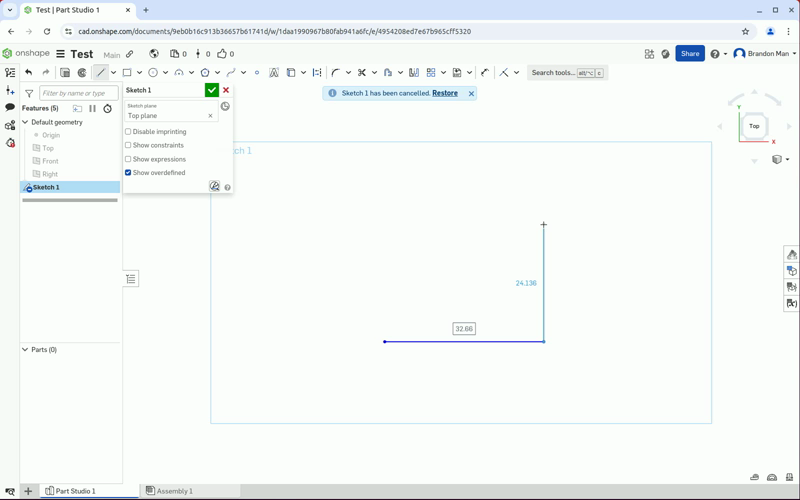
click(543, 224)
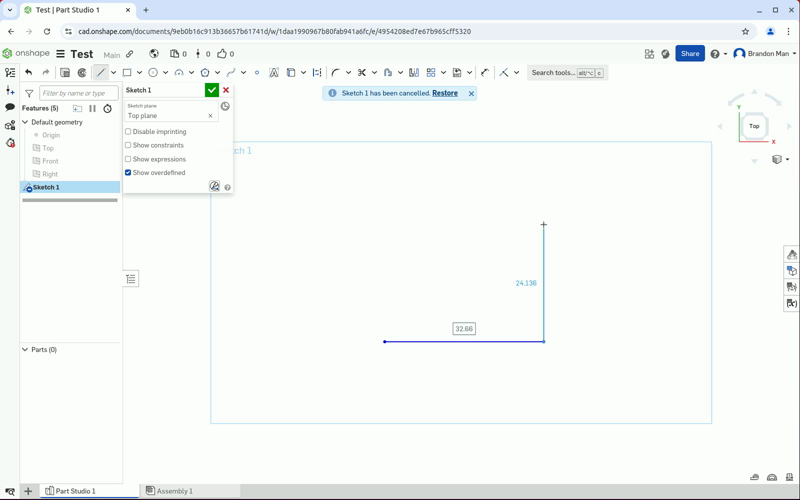
key_up(shift)
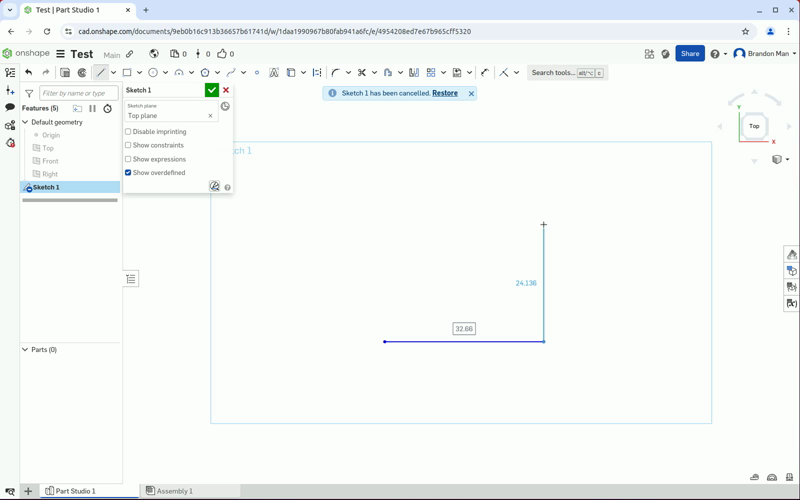
key_down(shift)
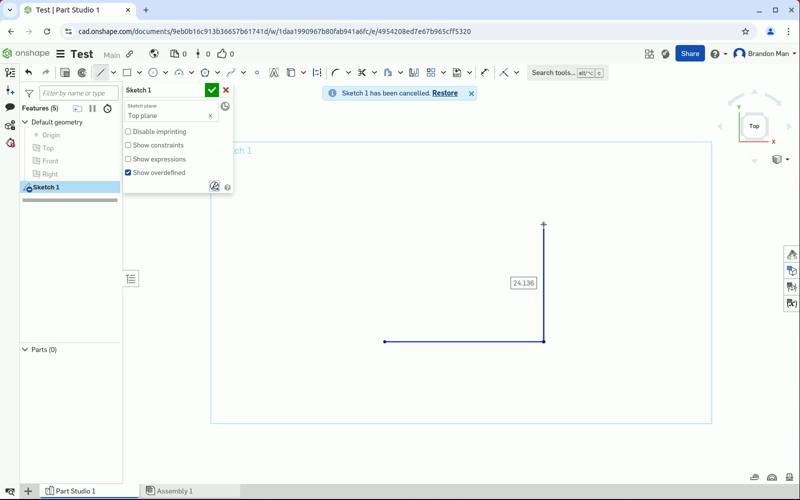
mouse_move(384, 224)
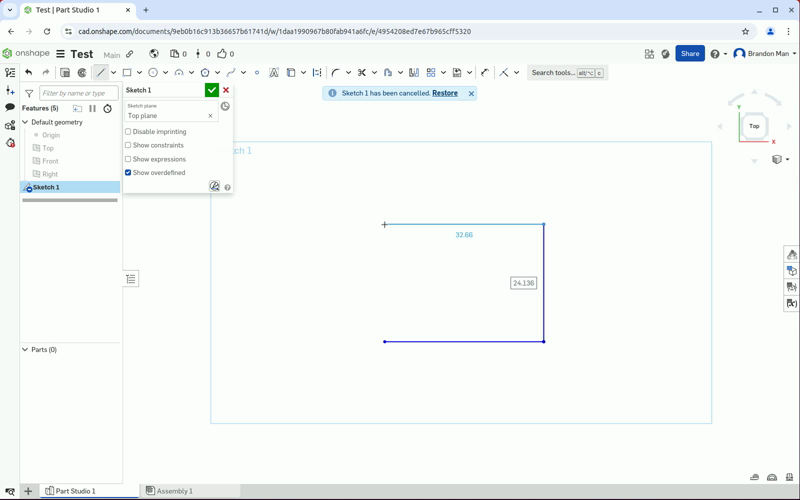
click(384, 224)
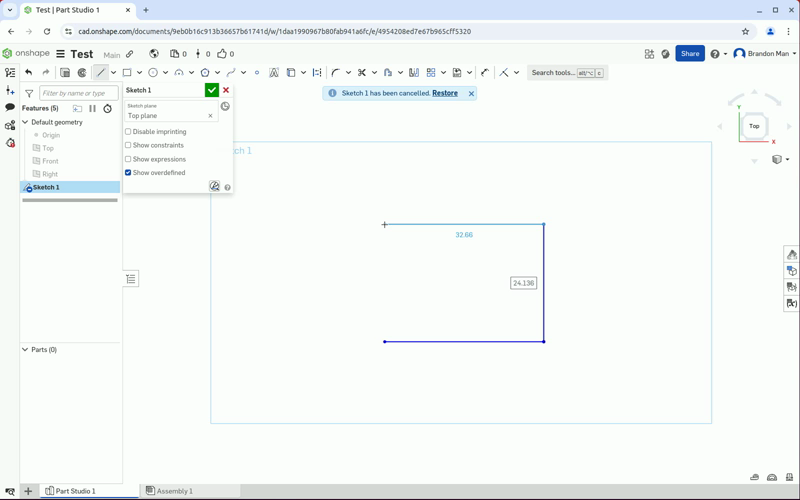
key_up(shift)
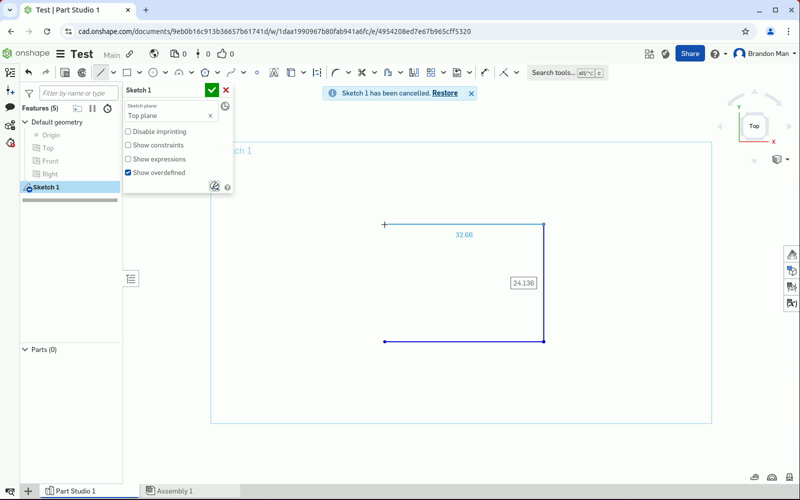
key_down(shift)
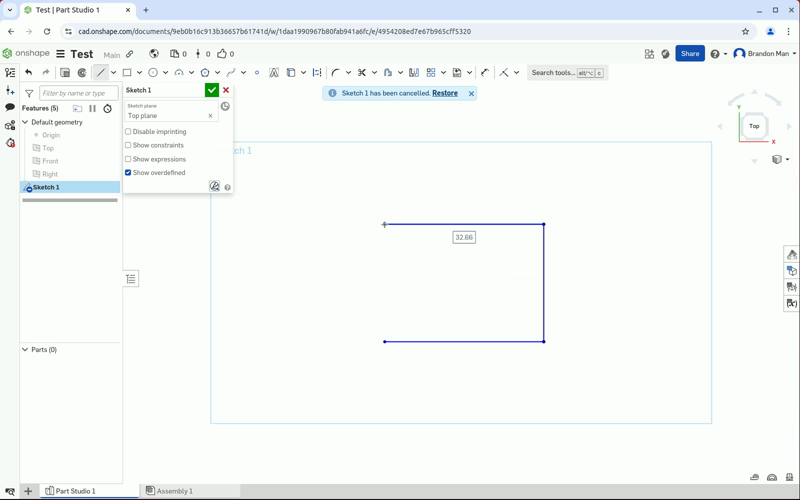
mouse_move(384, 341)
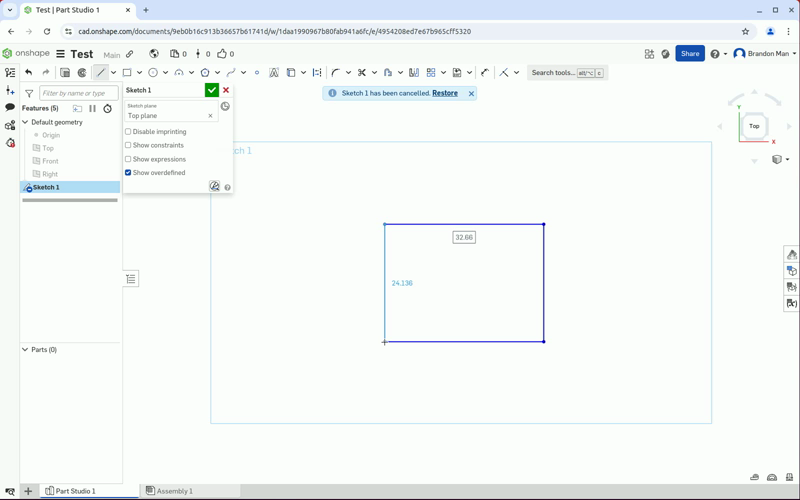
key_up(shift)
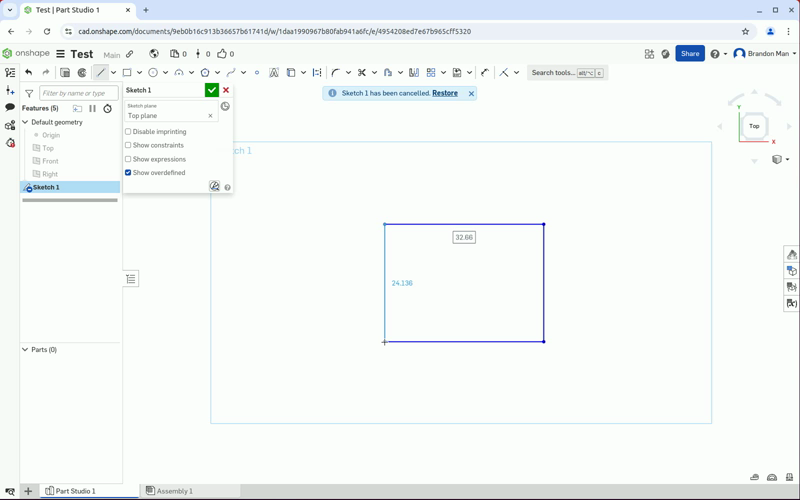
click(384, 341)
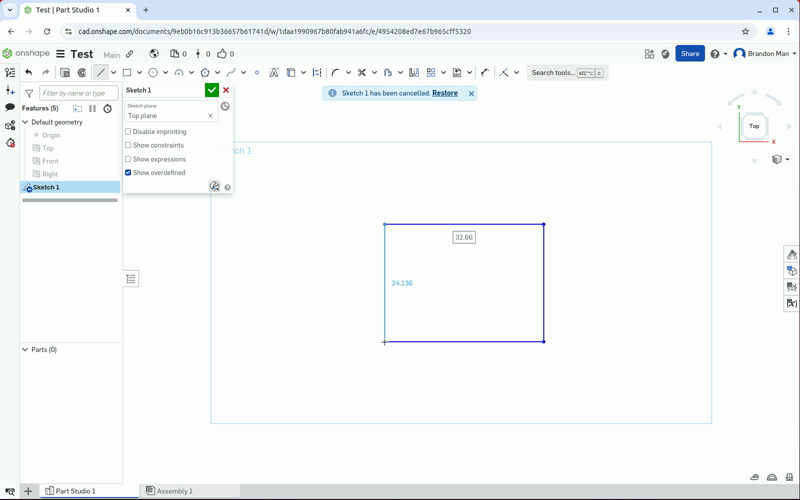
key(esc)
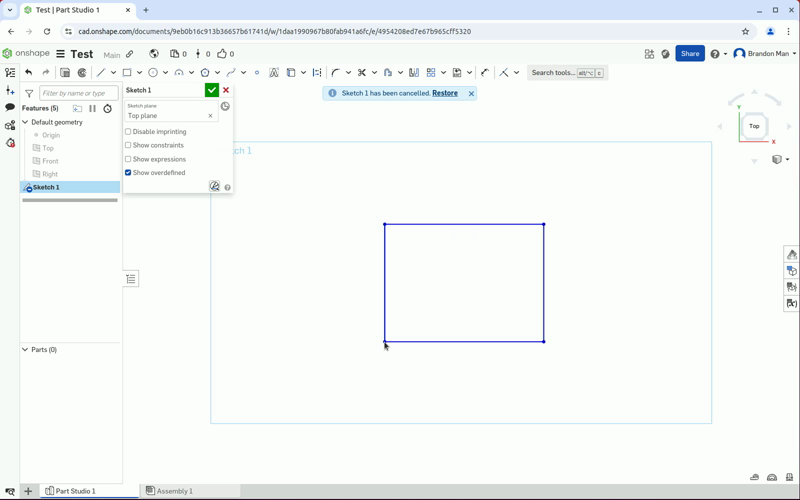
key(l)
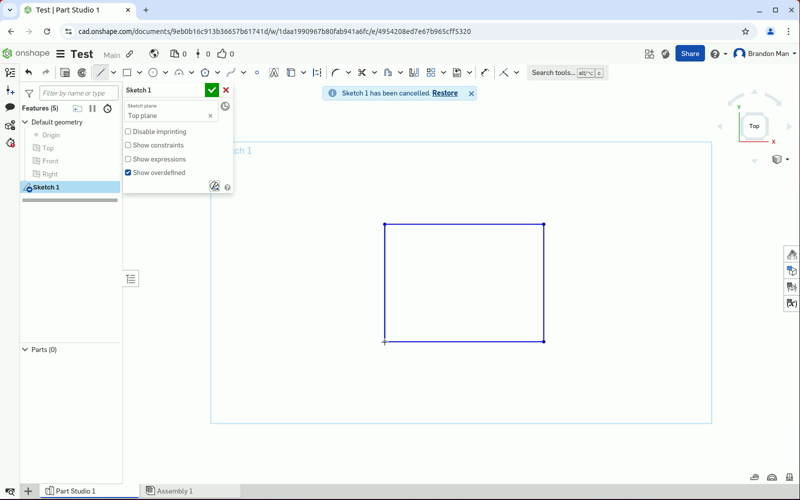
key_down(shift)
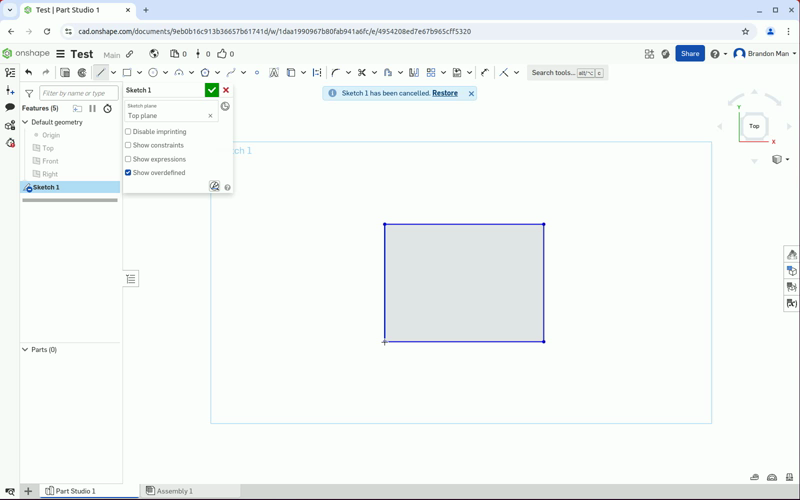
mouse_move(411, 324)
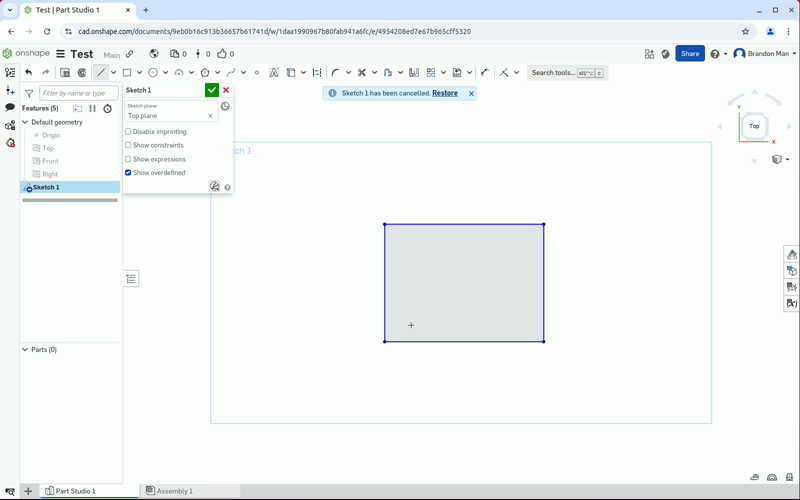
click(411, 324)
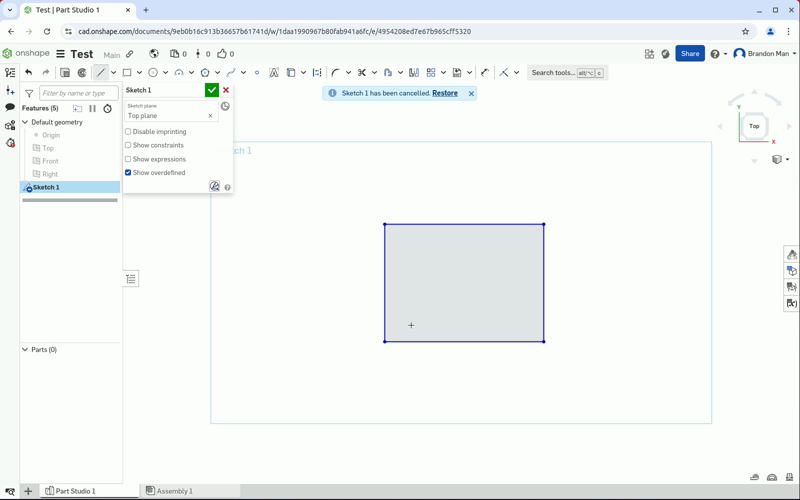
key_up(shift)
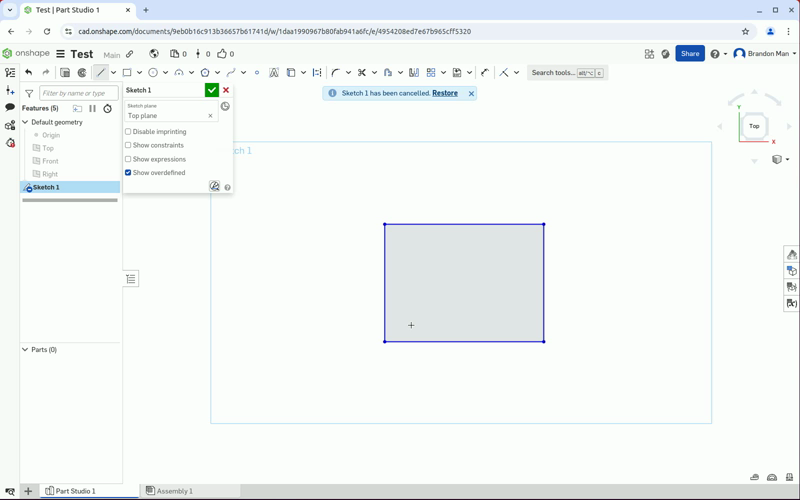
key_down(shift)
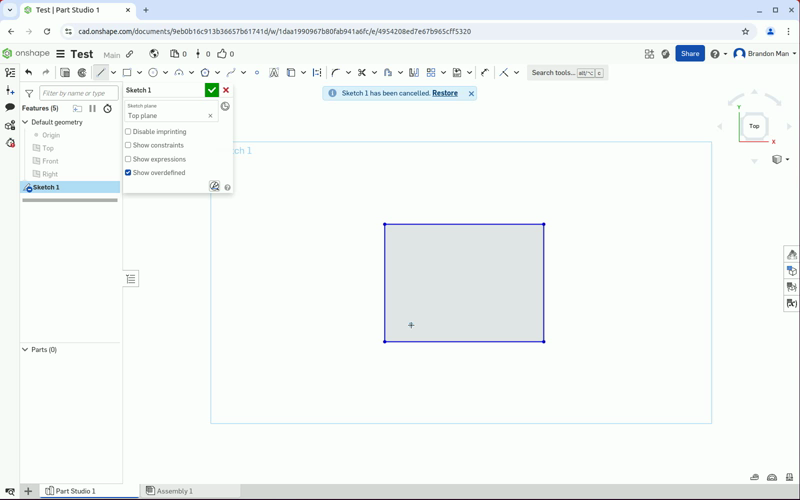
mouse_move(510, 324)
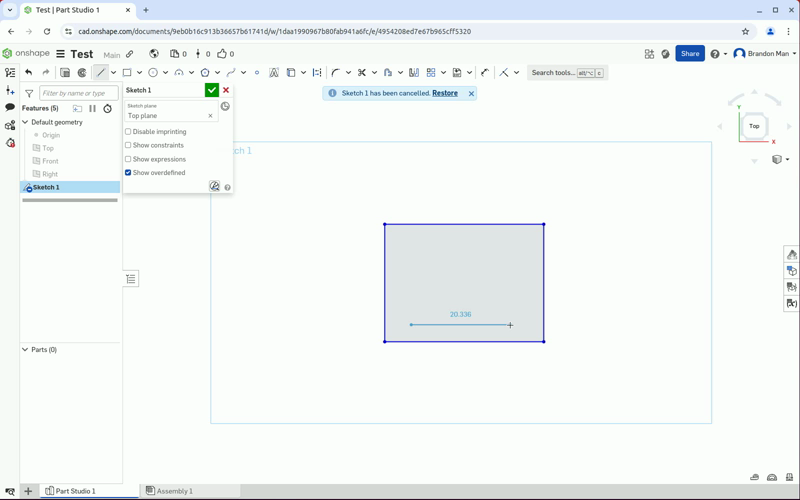
click(510, 324)
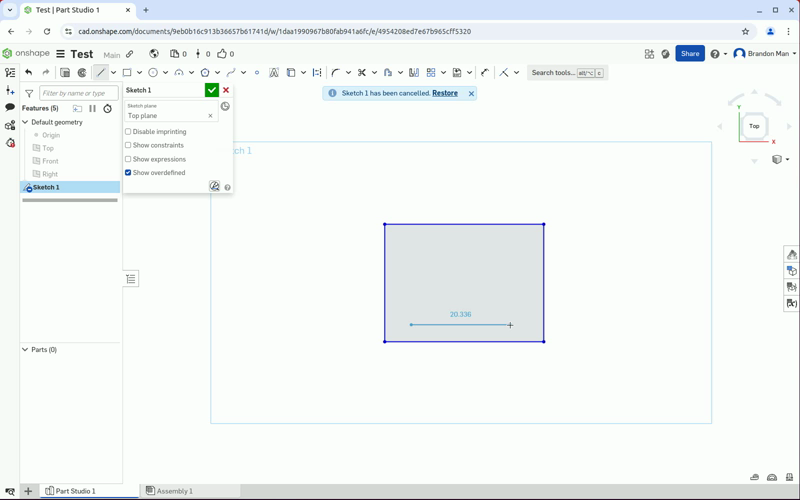
key_up(shift)
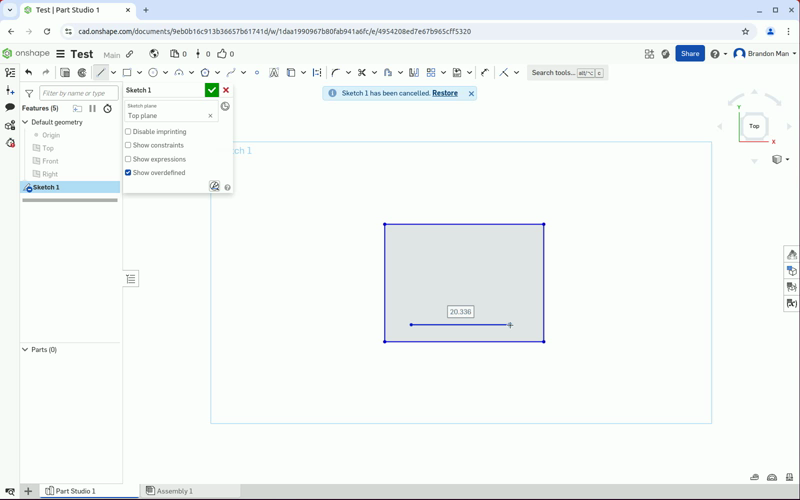
key_down(shift)
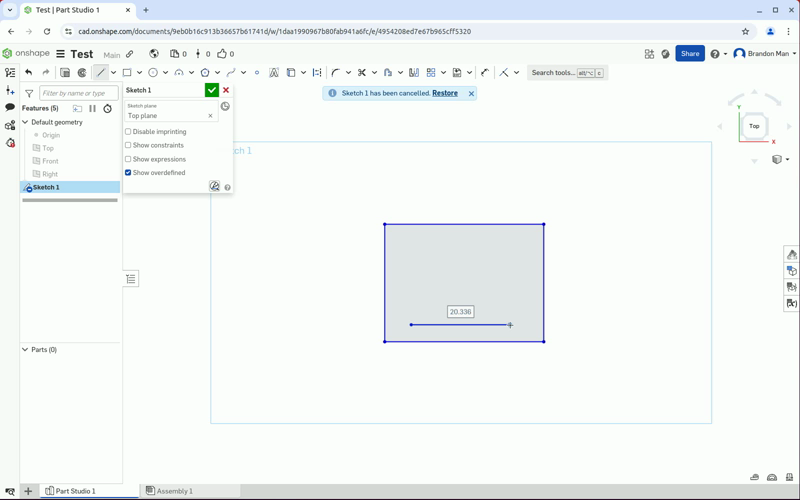
mouse_move(510, 241)
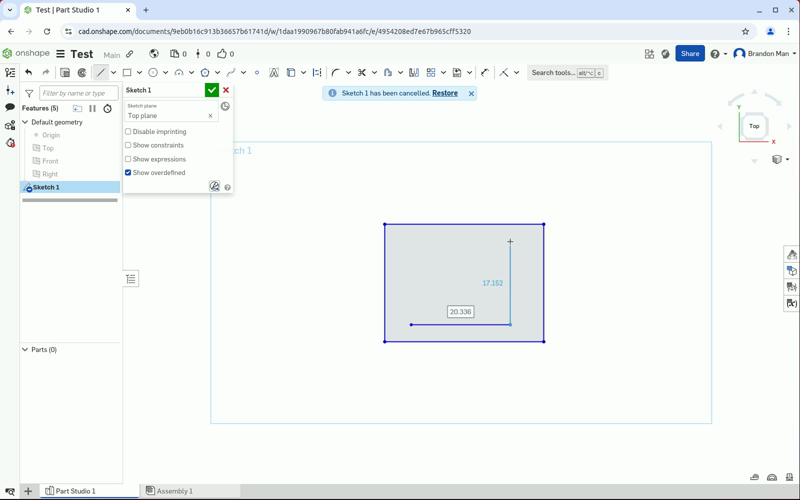
click(510, 241)
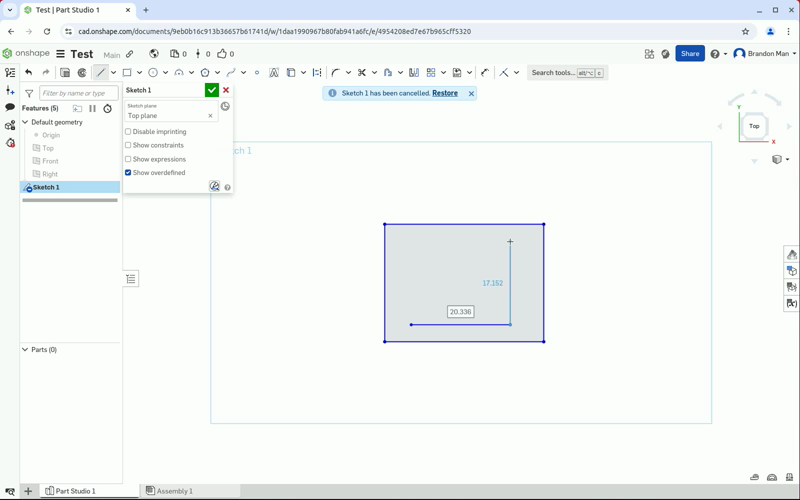
key_up(shift)
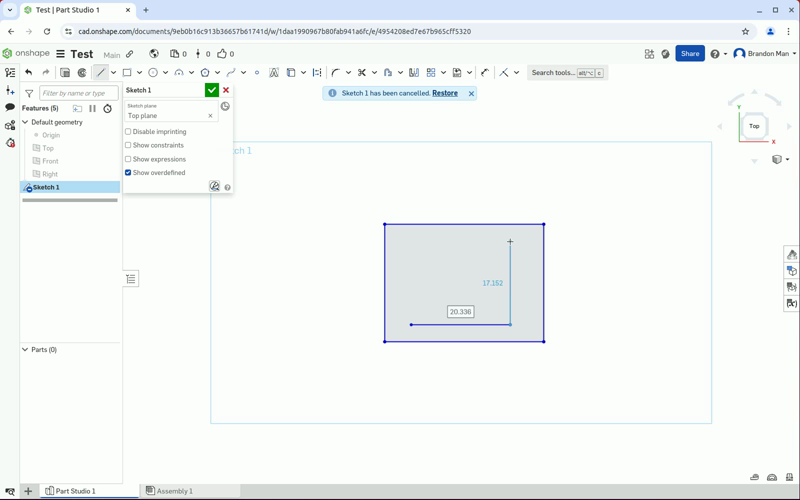
key_down(shift)
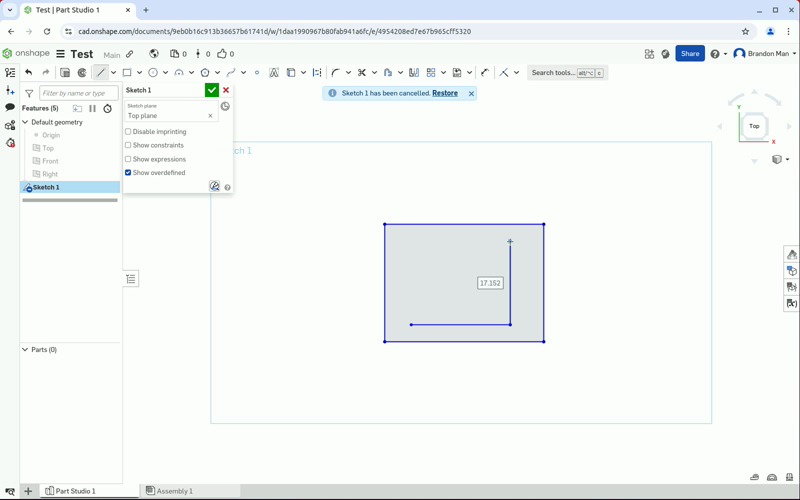
mouse_move(411, 241)
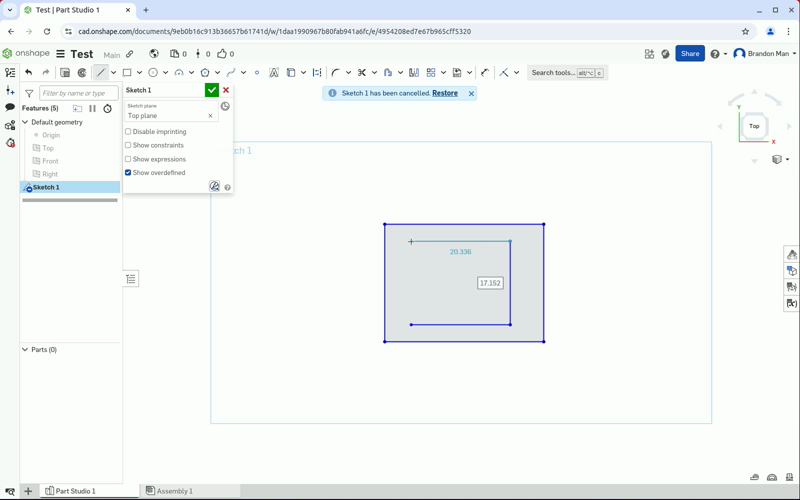
click(411, 241)
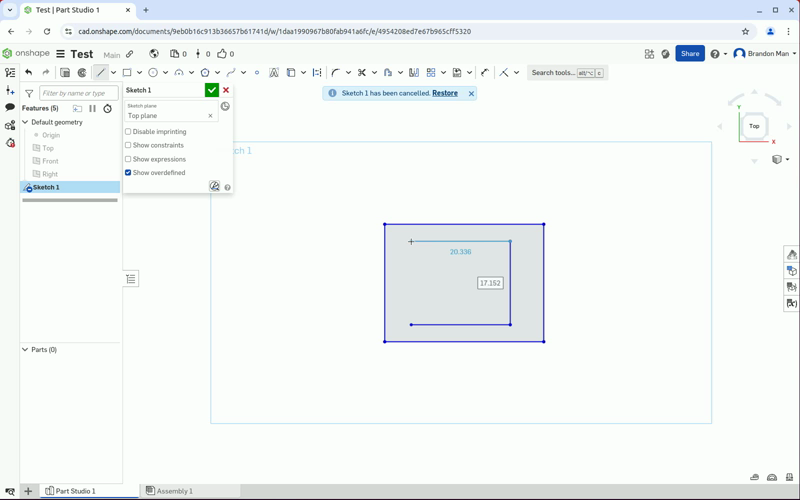
key_up(shift)
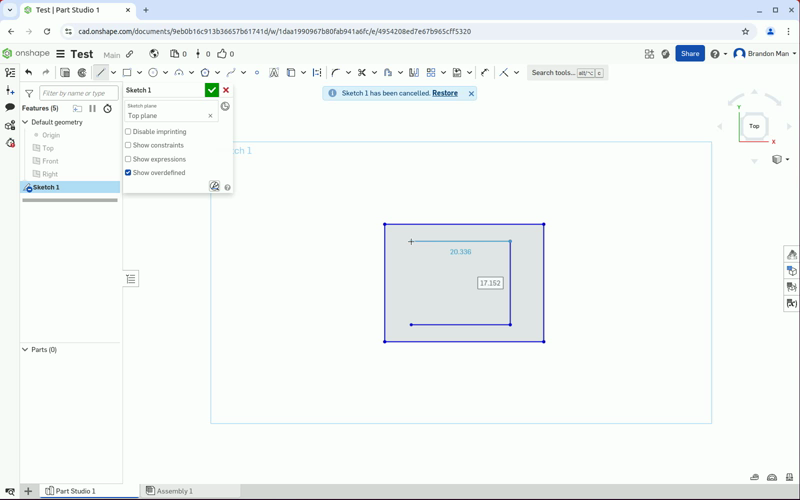
key_down(shift)
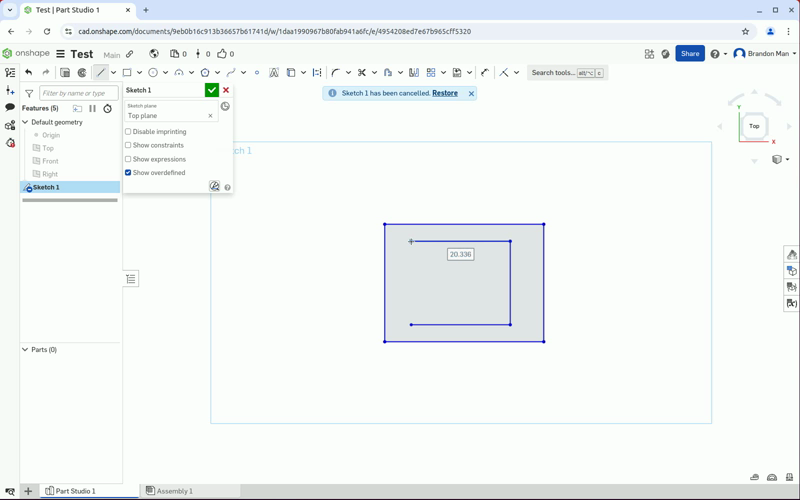
mouse_move(411, 324)
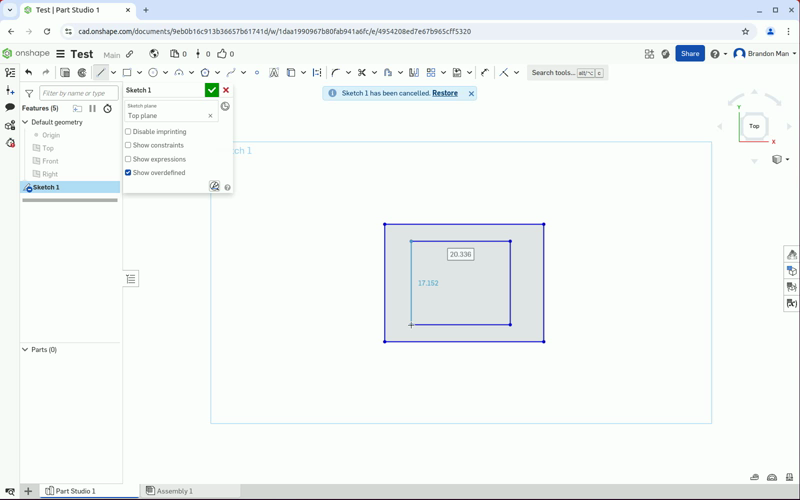
key_up(shift)
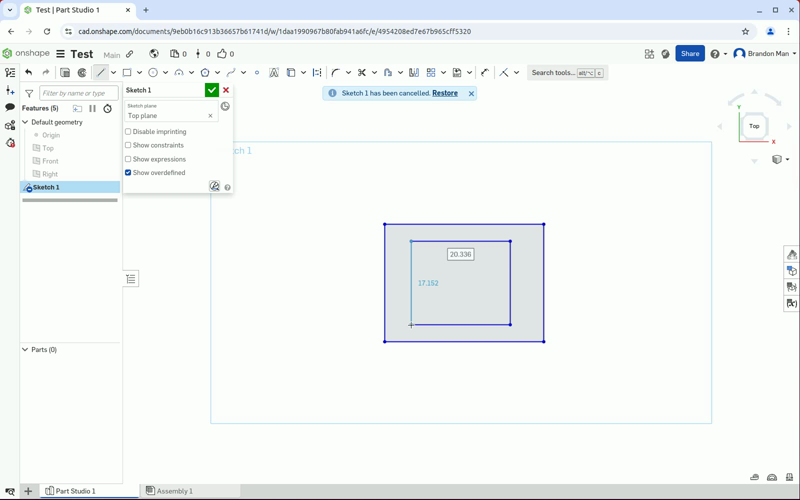
click(411, 324)
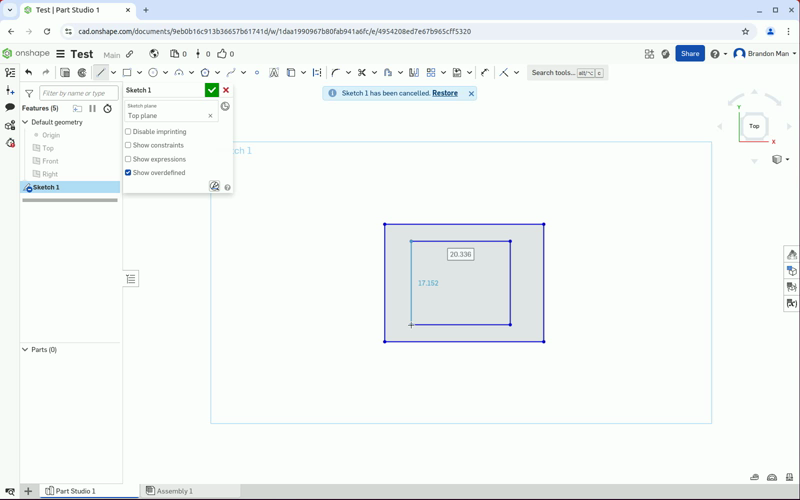
key(esc)
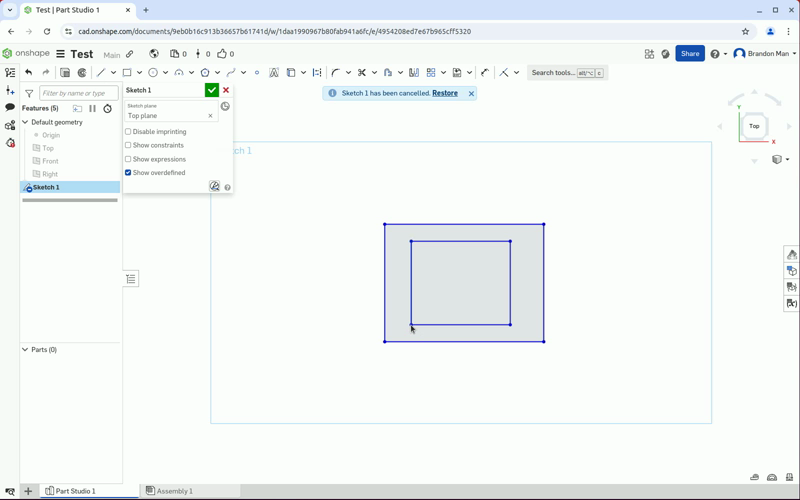
mouse_move(521, 299)
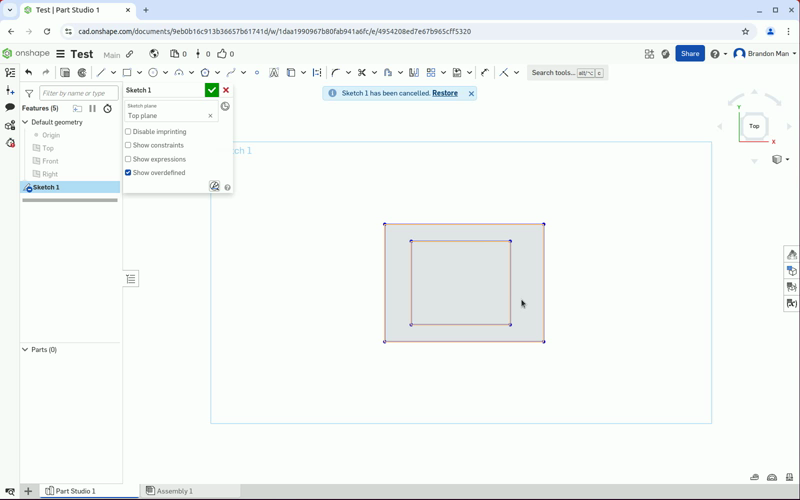
click(521, 299)
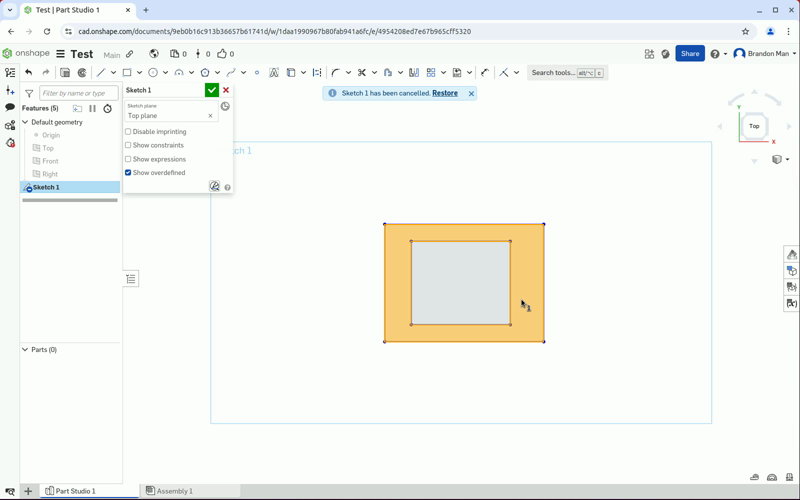
mouse_move(73, 352)
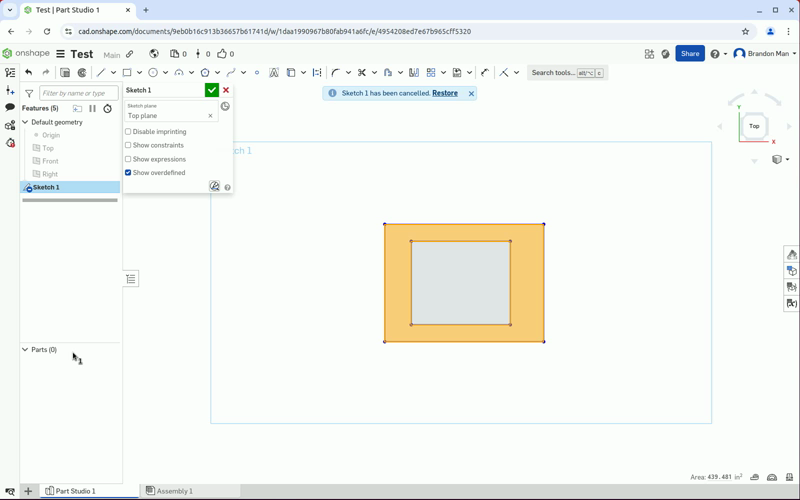
key(shift+y)
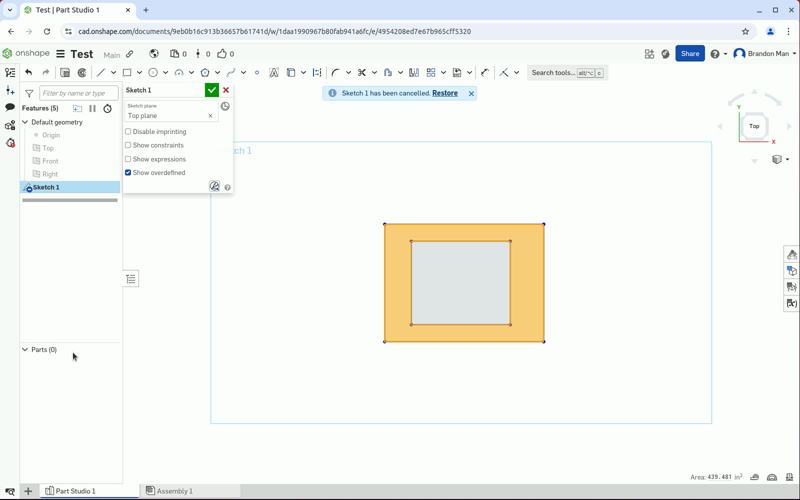
key(shift+e)
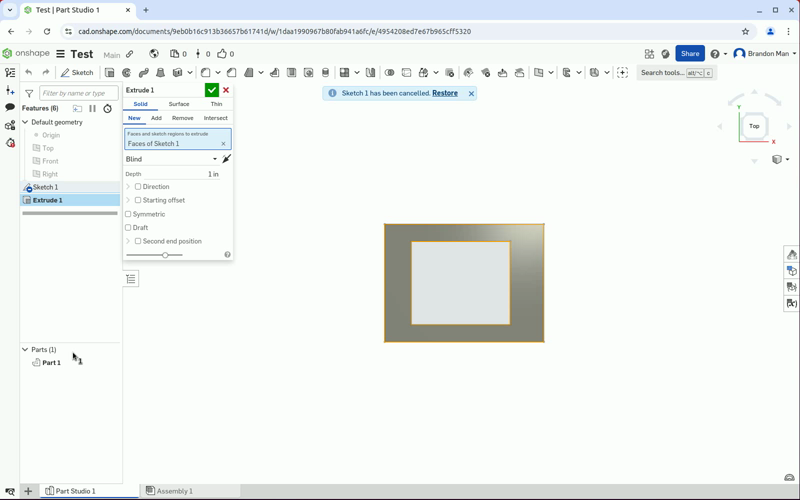
mouse_move(143, 106)
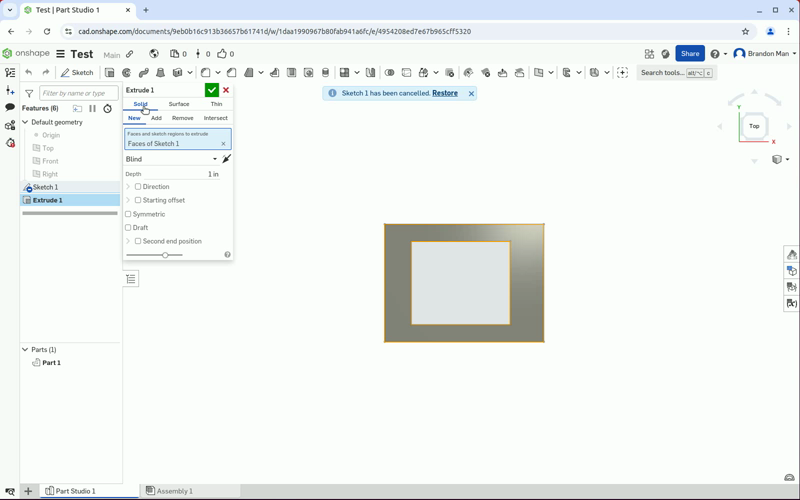
click(143, 106)
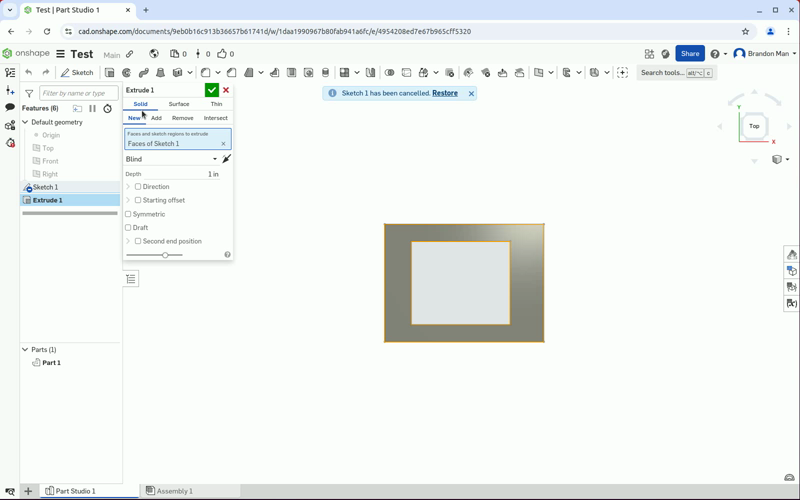
mouse_move(137, 120)
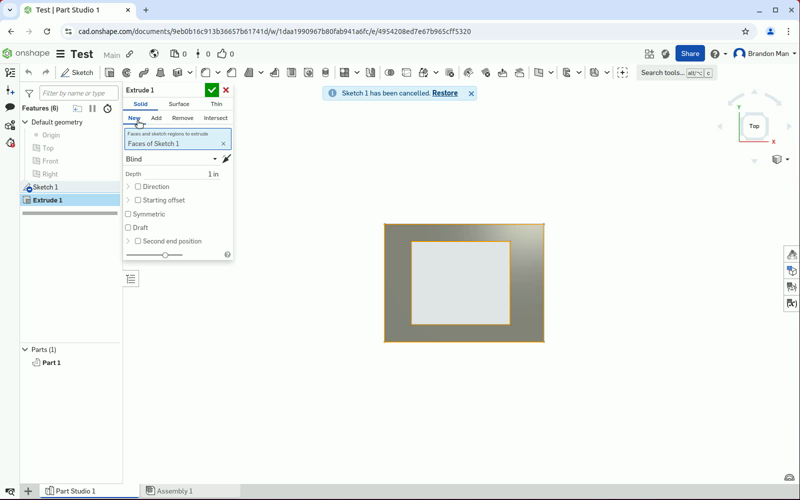
click(137, 120)
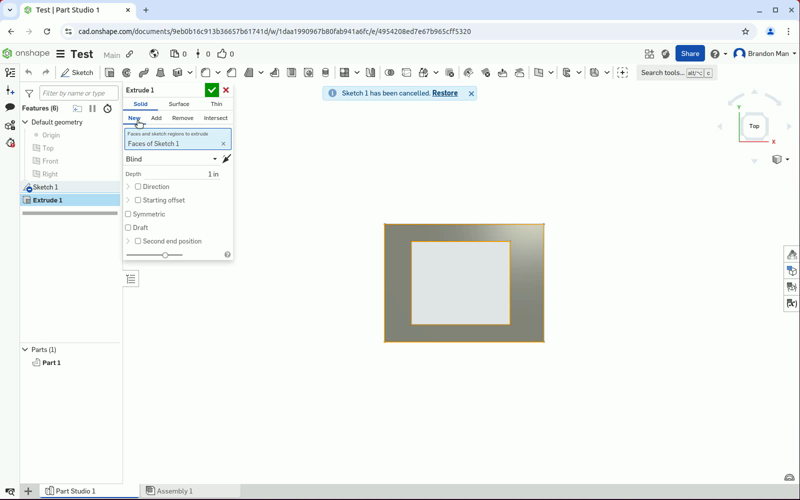
key(tab, 4)
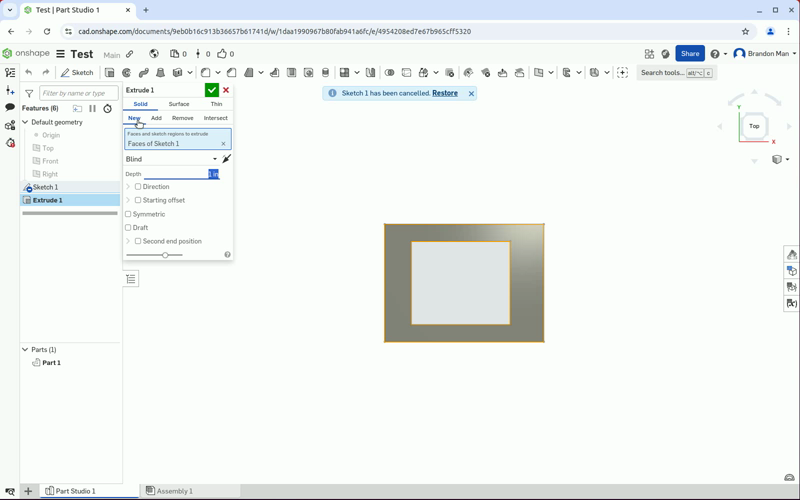
text(11.313)
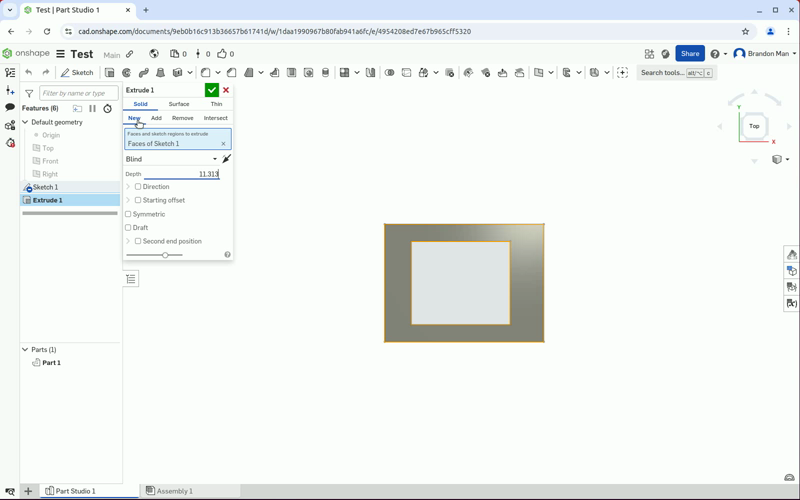
key(enter)
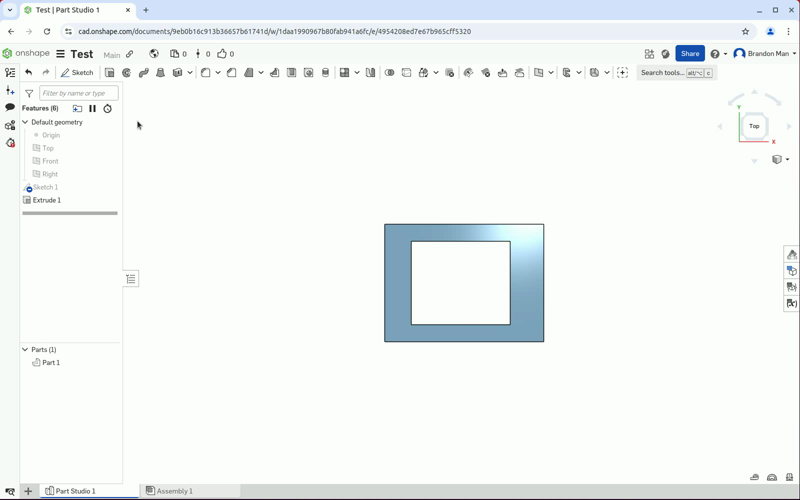
key(shift+h)
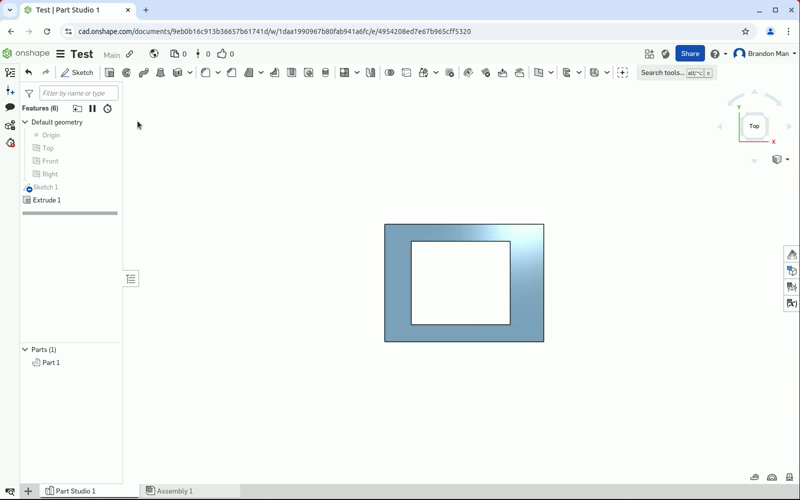
key(shift+h)
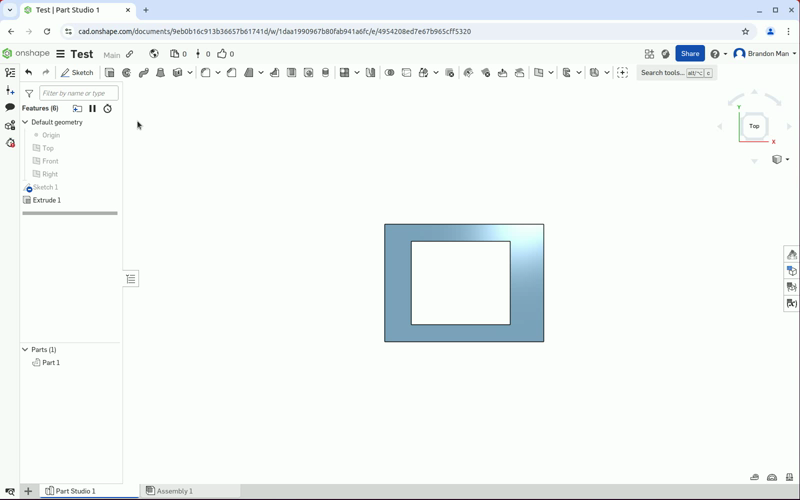
mouse_move(73, 189)
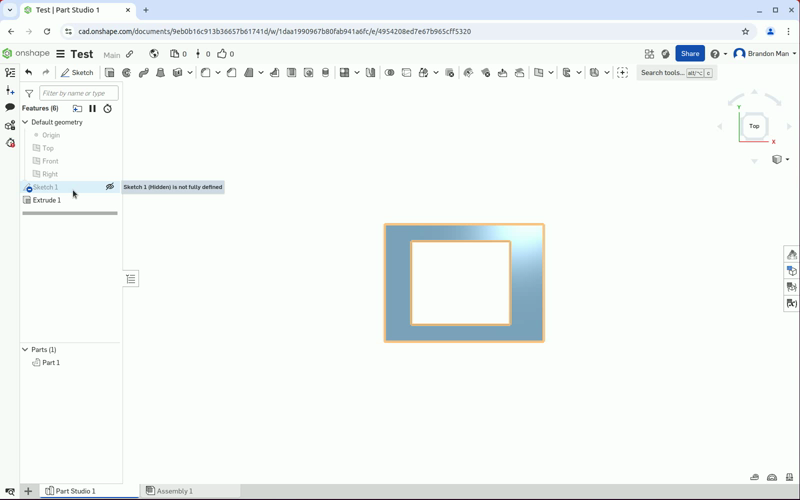
click(73, 189)
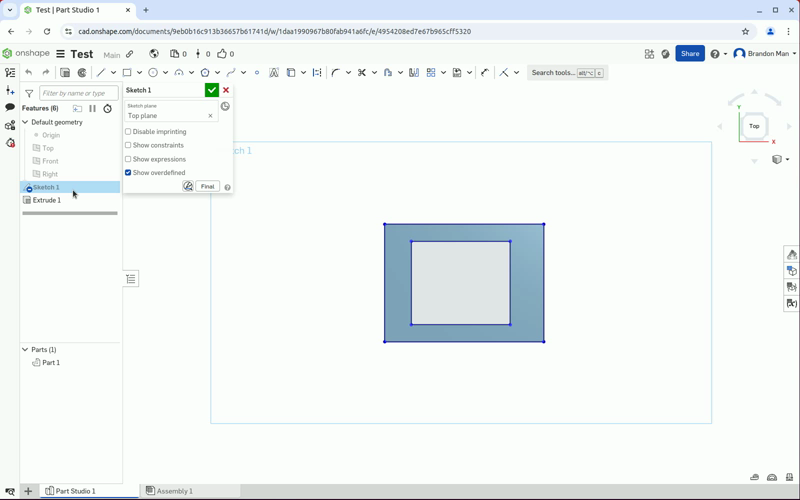
mouse_move(229, 92)
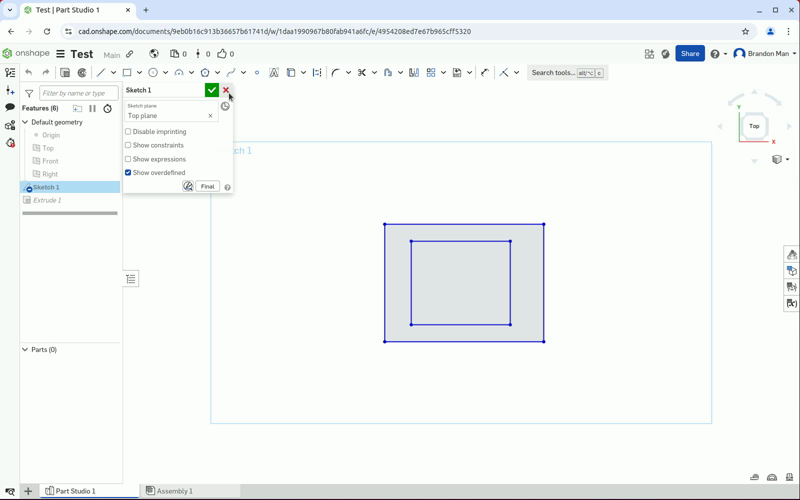
click(229, 92)
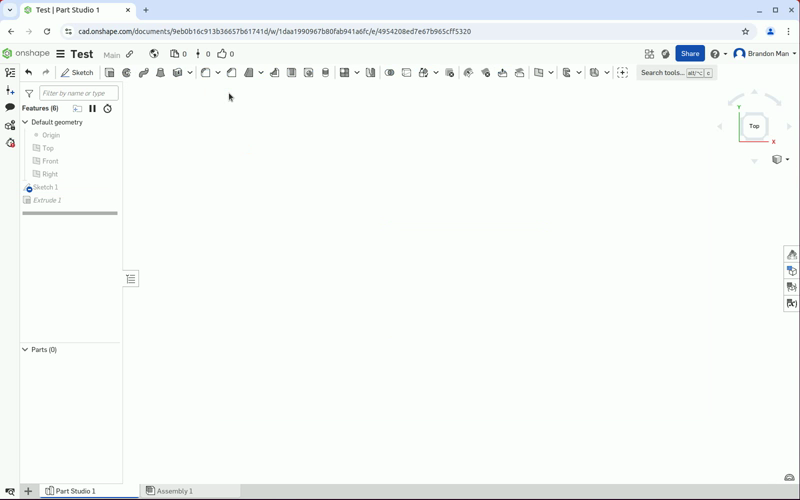
mouse_move(73, 352)
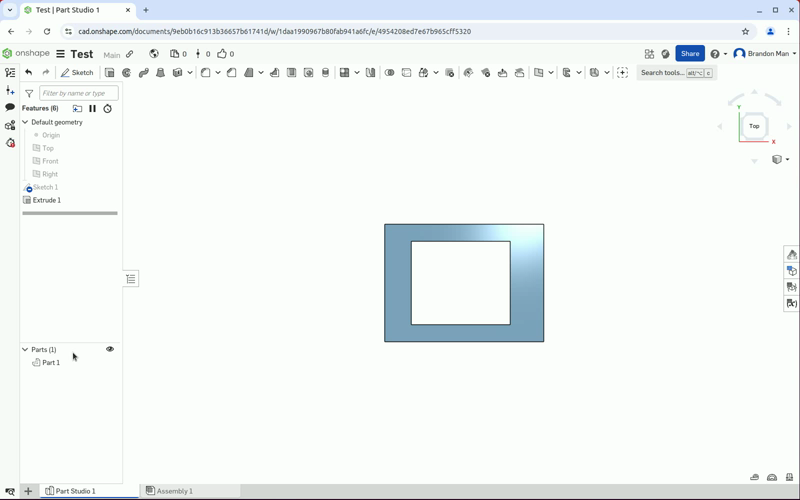
key(y)
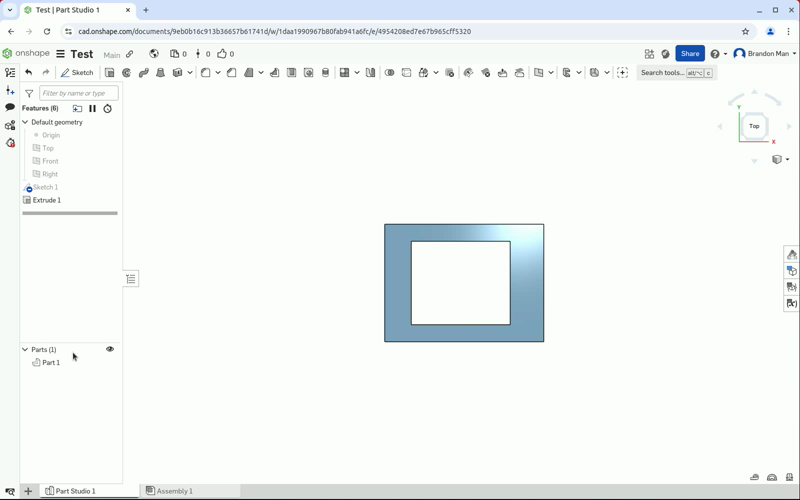
key(shift+p)
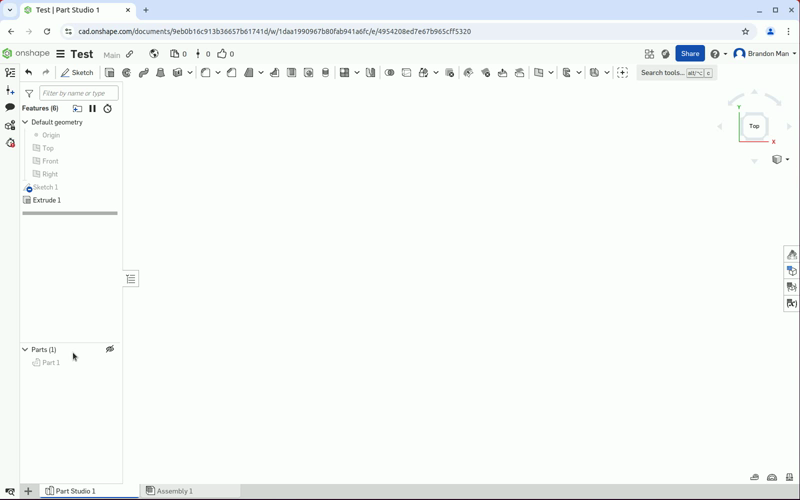
key(space)
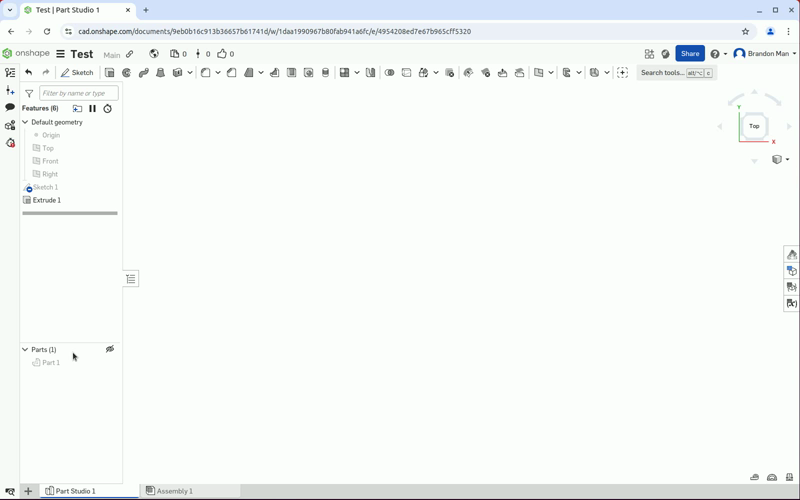
key_down(shift)
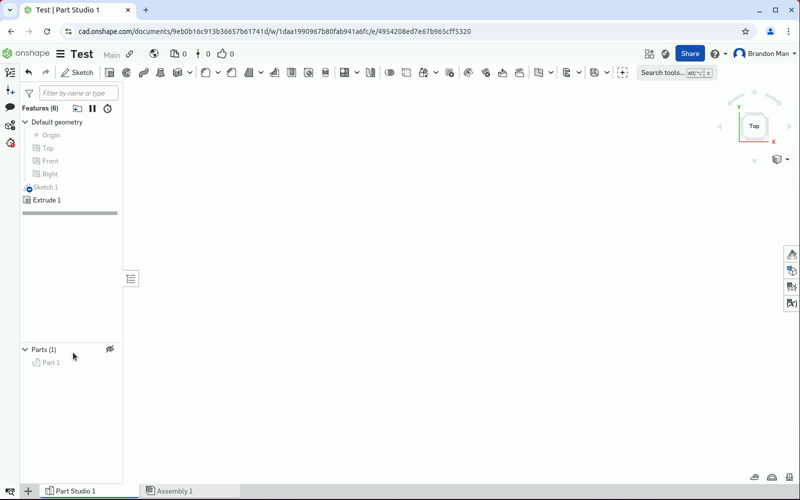
key(up)
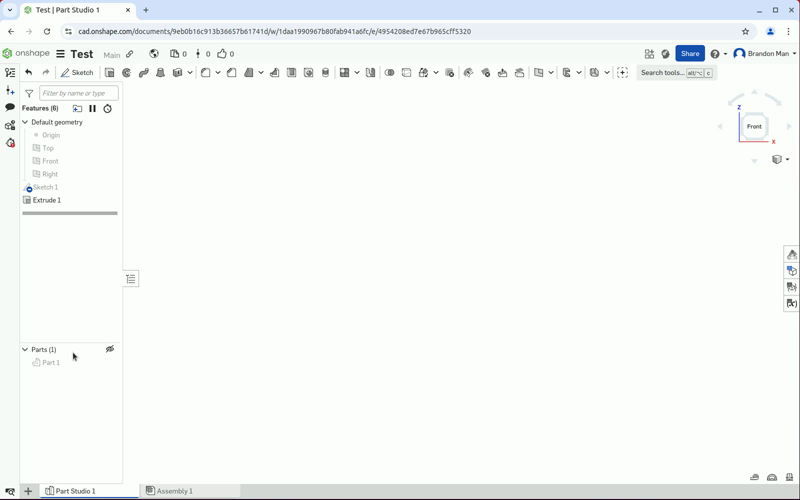
key_up(shift)
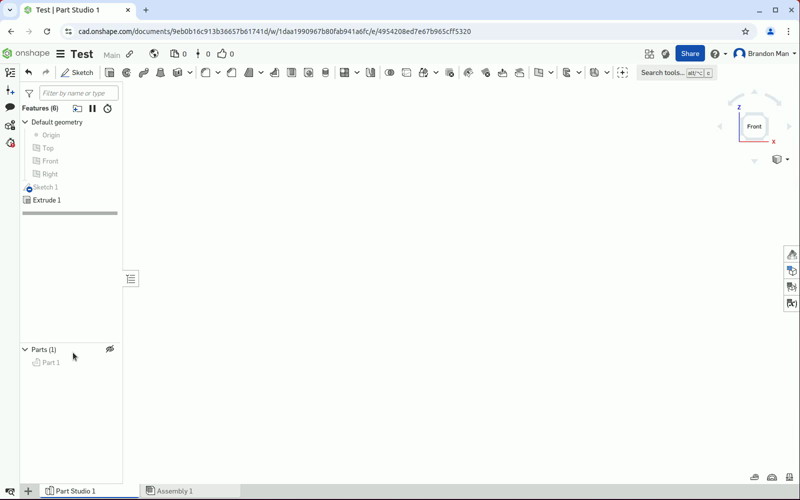
mouse_move(73, 352)
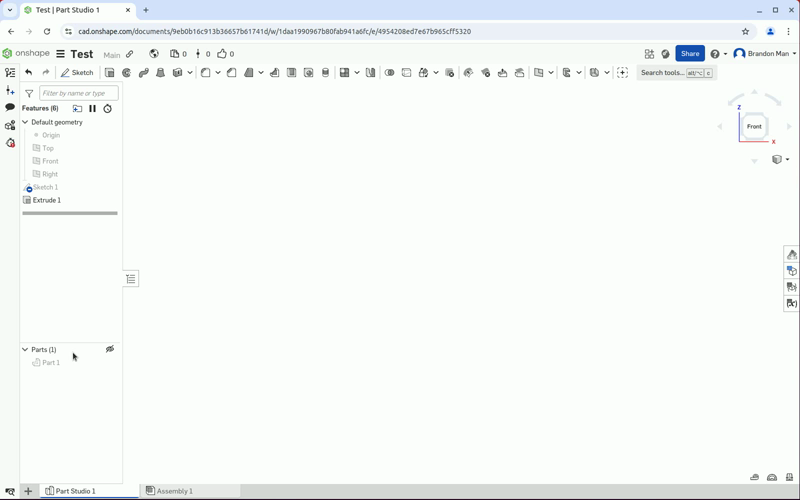
key(shift+y)
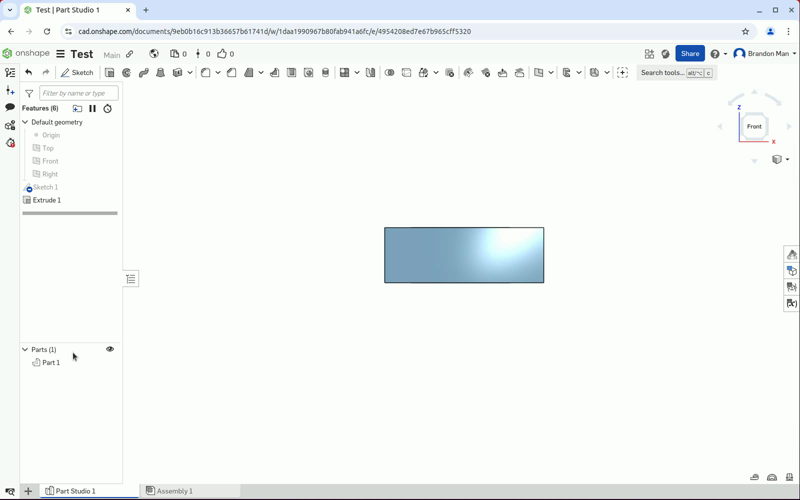
mouse_move(541, 75)
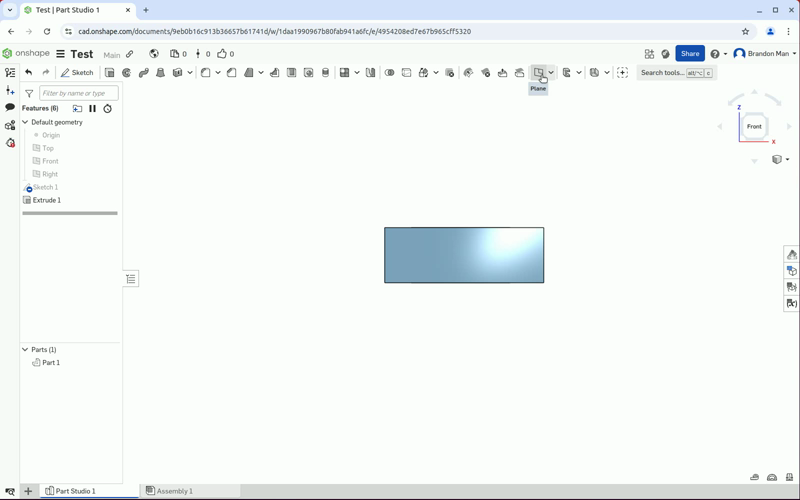
click(541, 75)
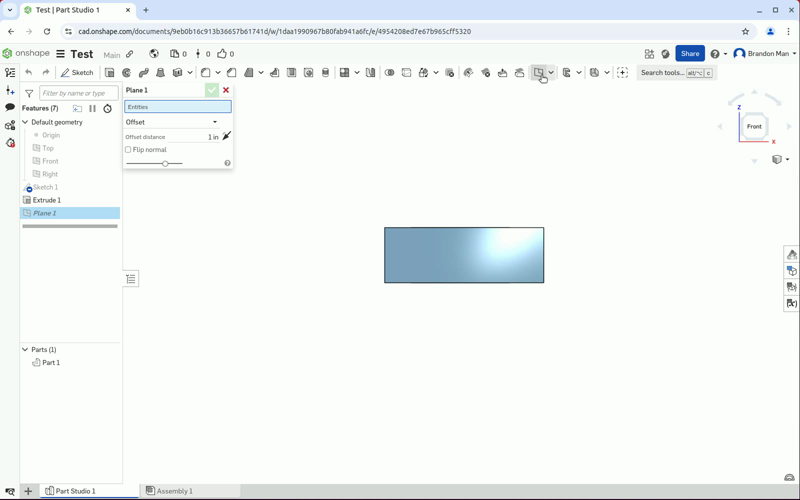
mouse_move(73, 163)
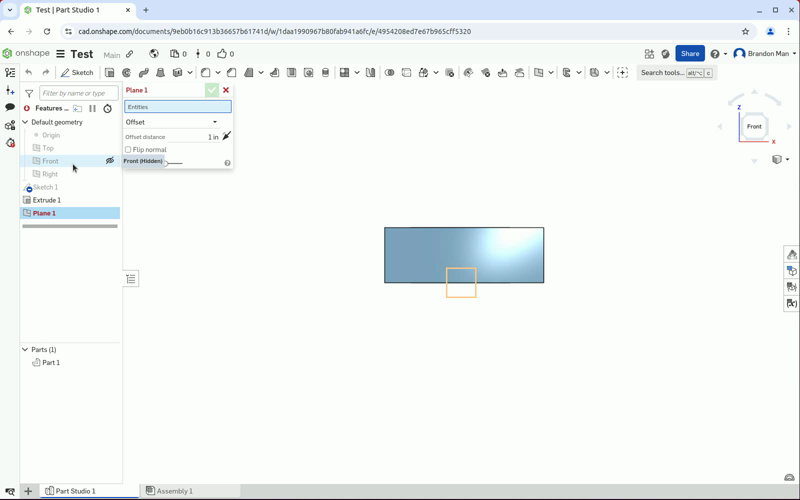
click(73, 163)
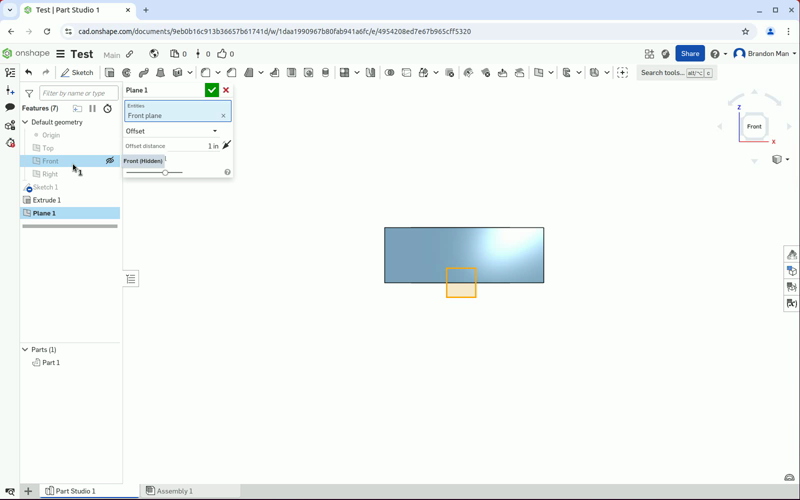
key(tab, 2)
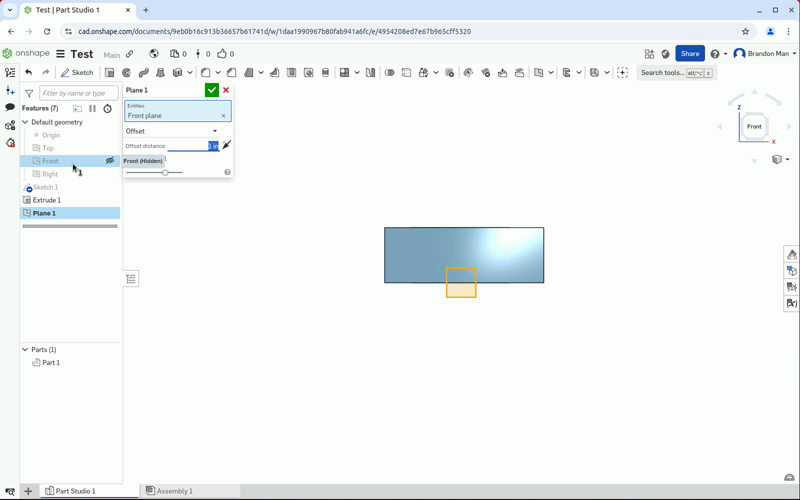
text(12.047)
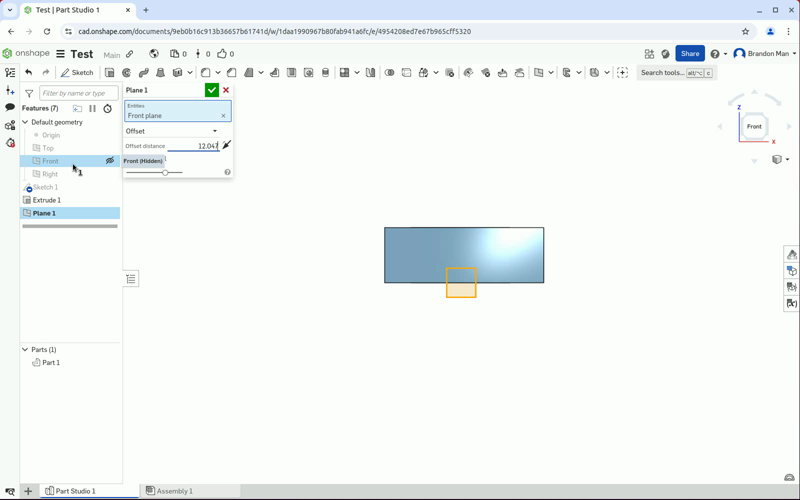
key(enter, 2)
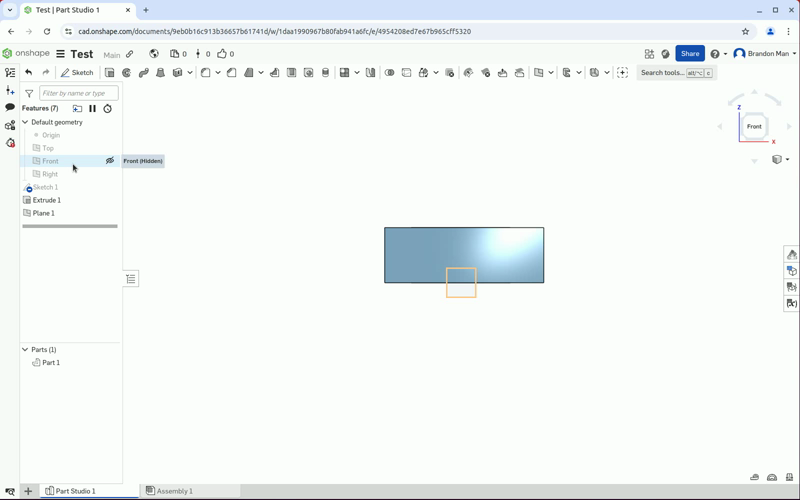
key(shift+s)
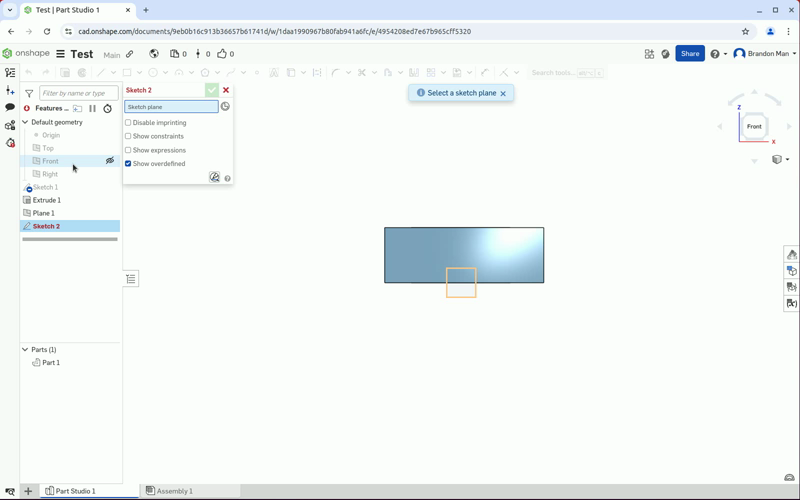
mouse_move(73, 215)
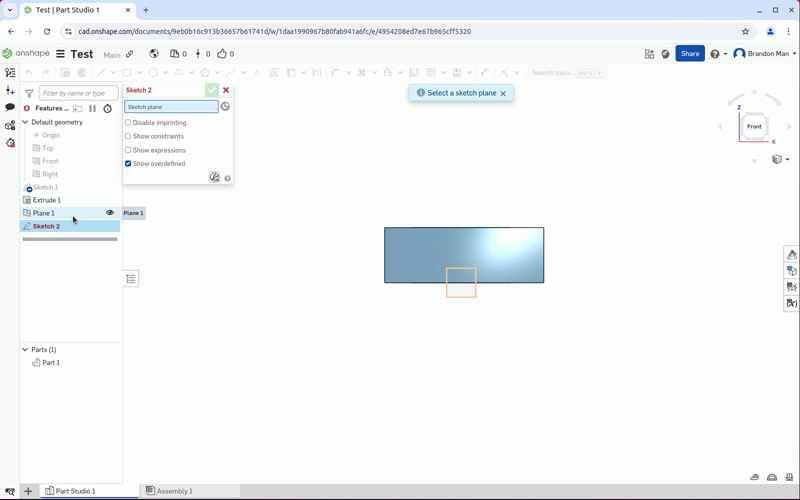
click(73, 215)
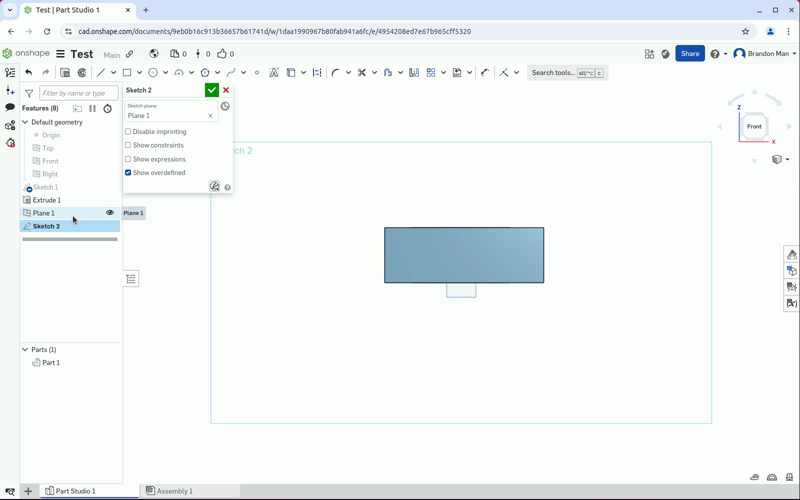
mouse_move(73, 352)
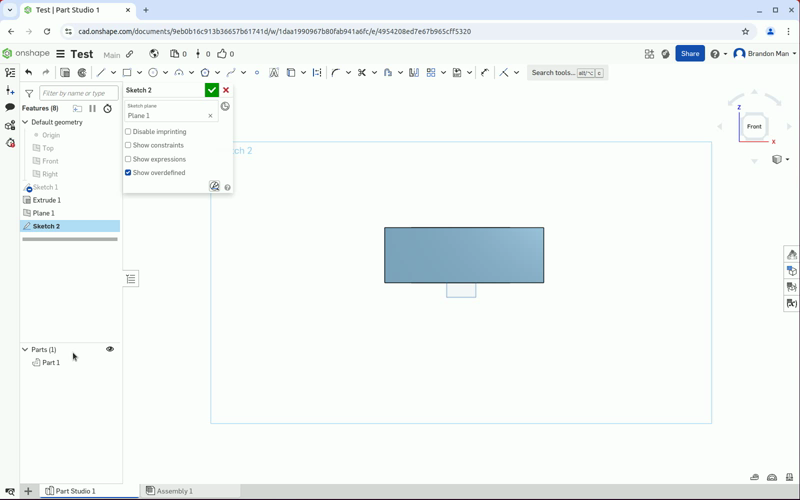
key(y)
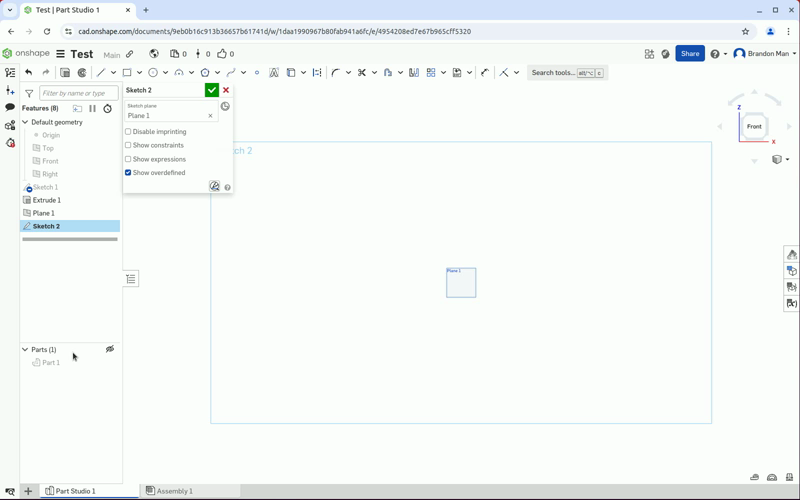
key(l)
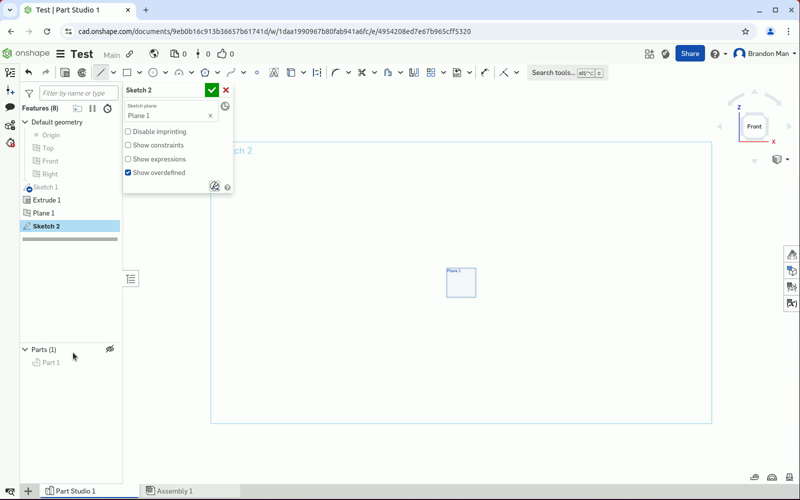
key_down(shift)
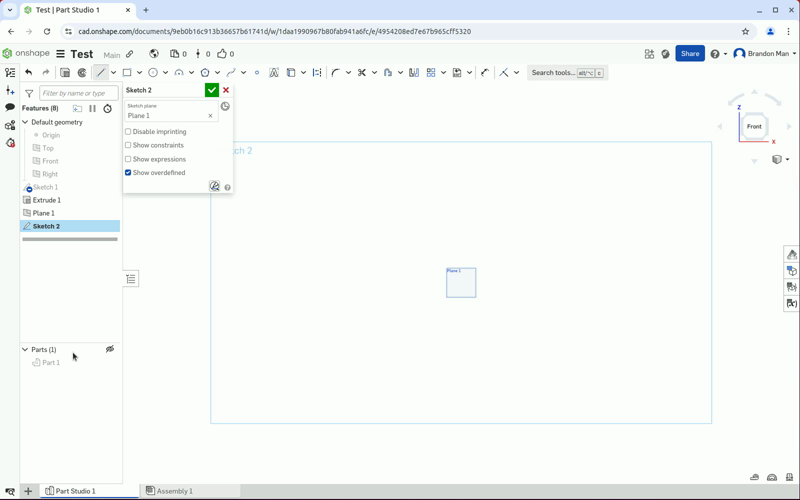
mouse_move(454, 282)
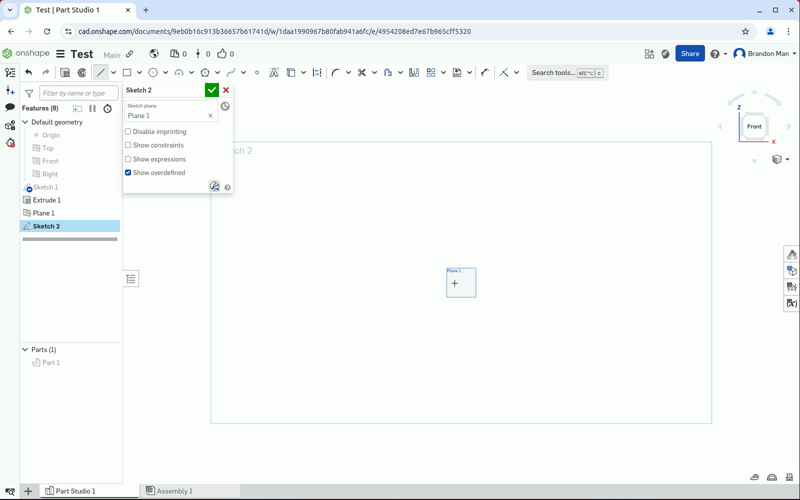
click(454, 282)
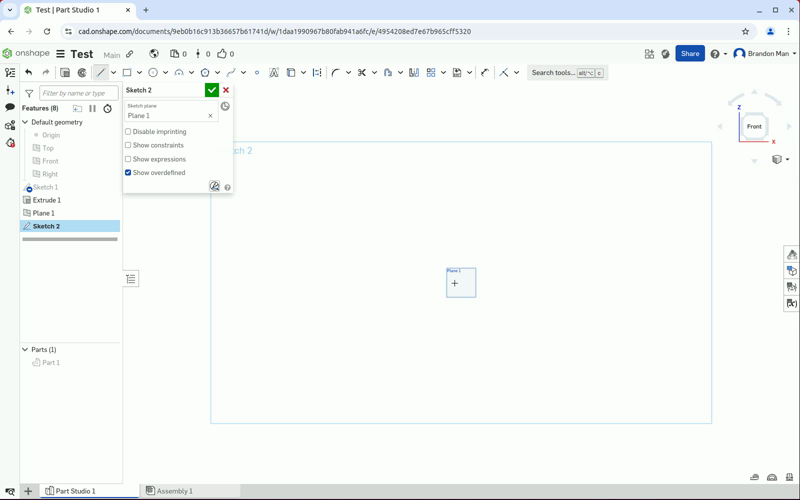
key_up(shift)
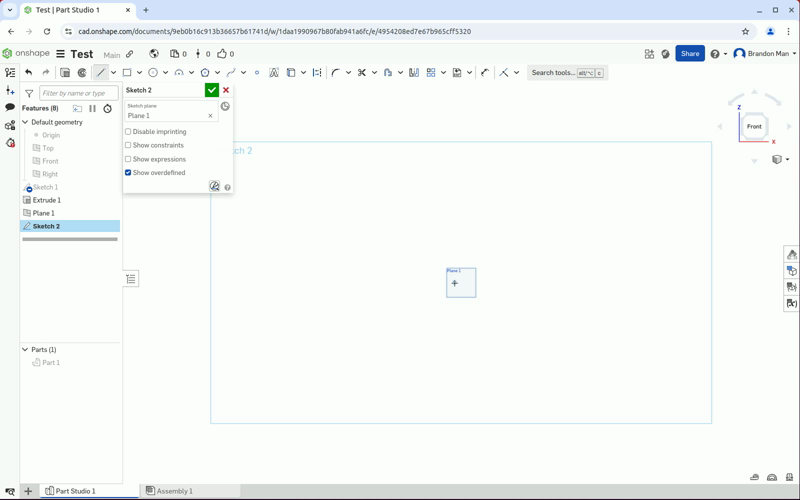
key_down(shift)
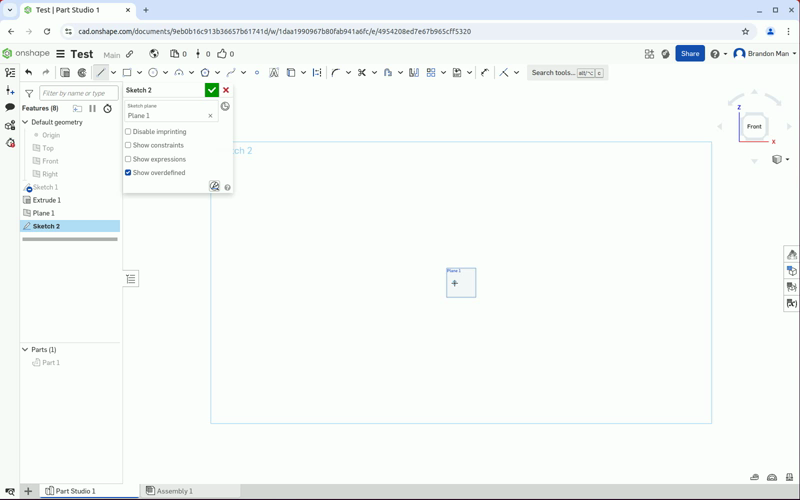
mouse_move(484, 282)
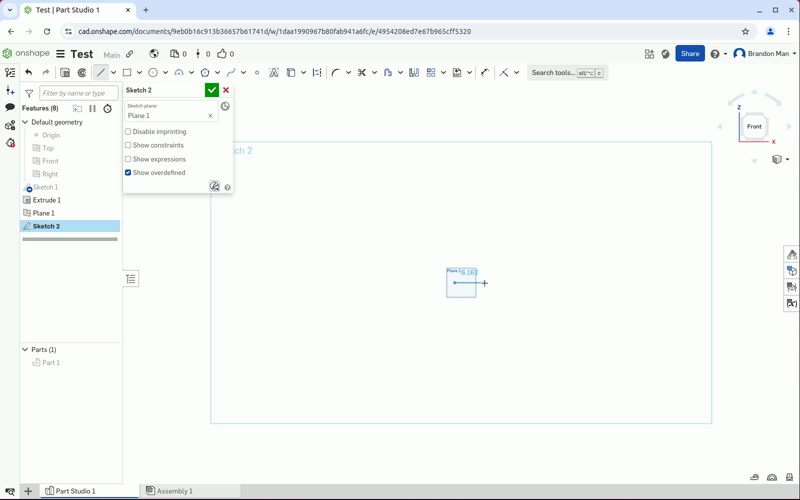
mouse_move(475, 282)
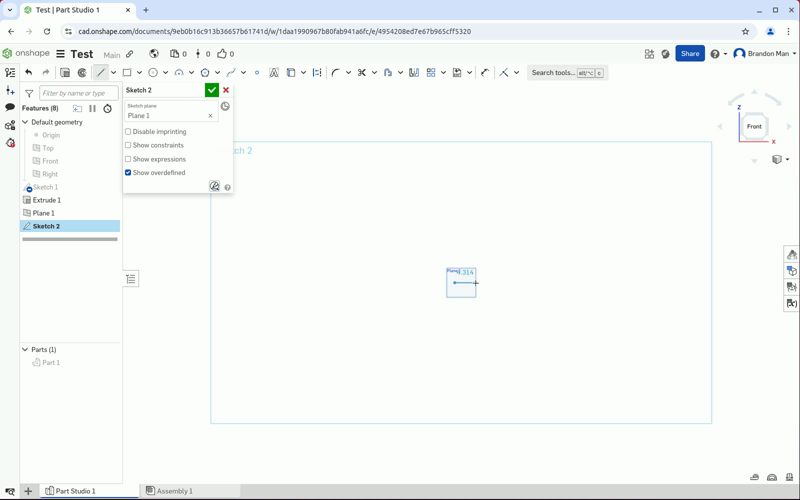
click(475, 282)
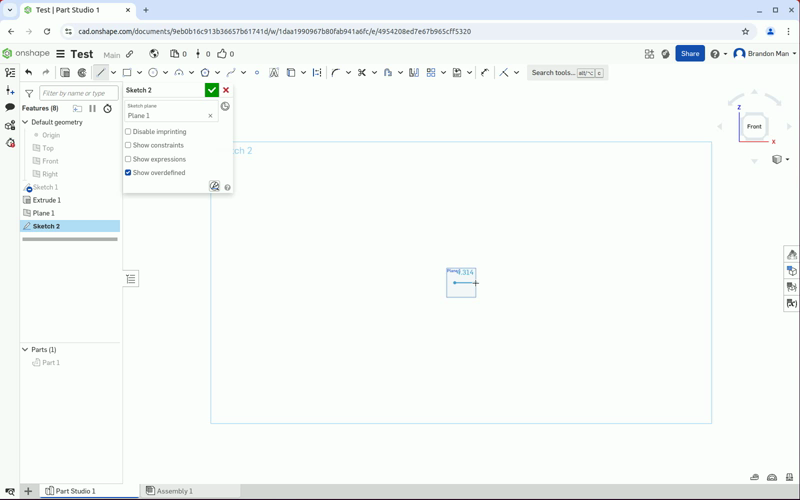
key_up(shift)
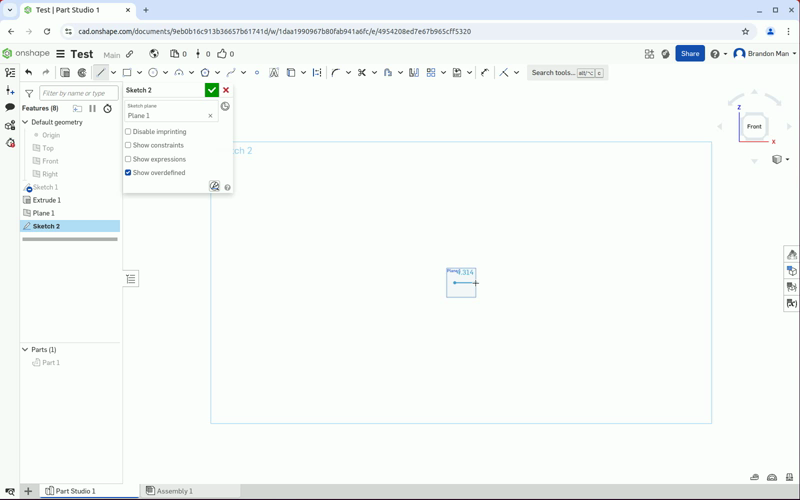
key_down(shift)
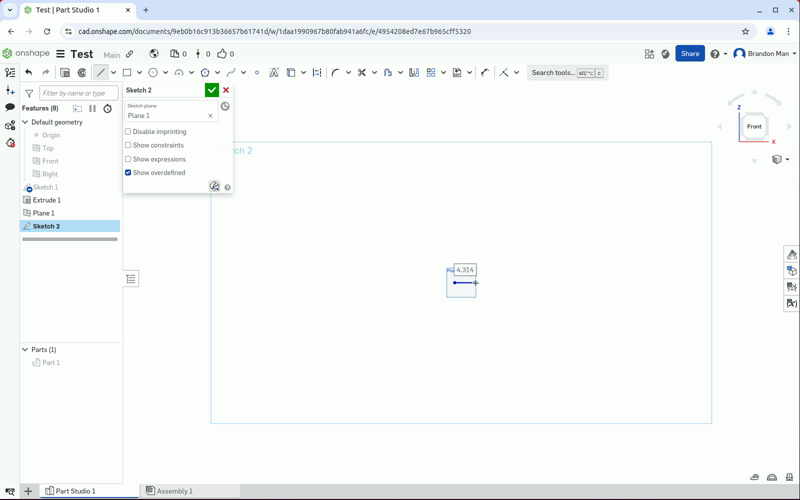
mouse_move(505, 282)
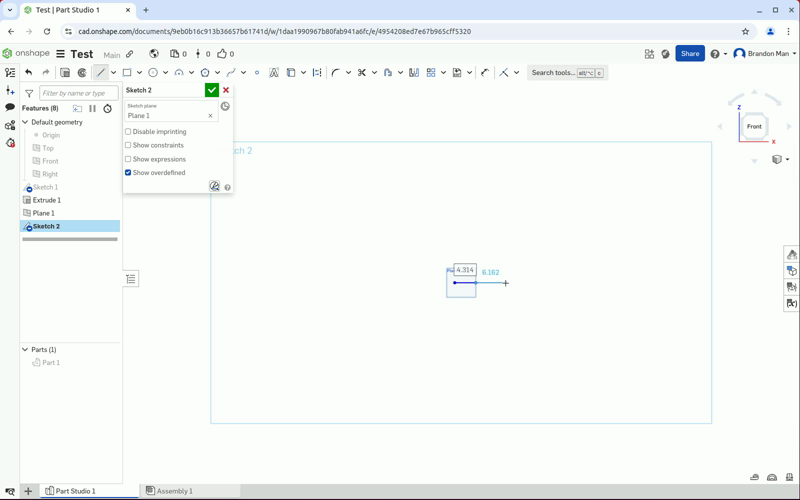
mouse_move(475, 248)
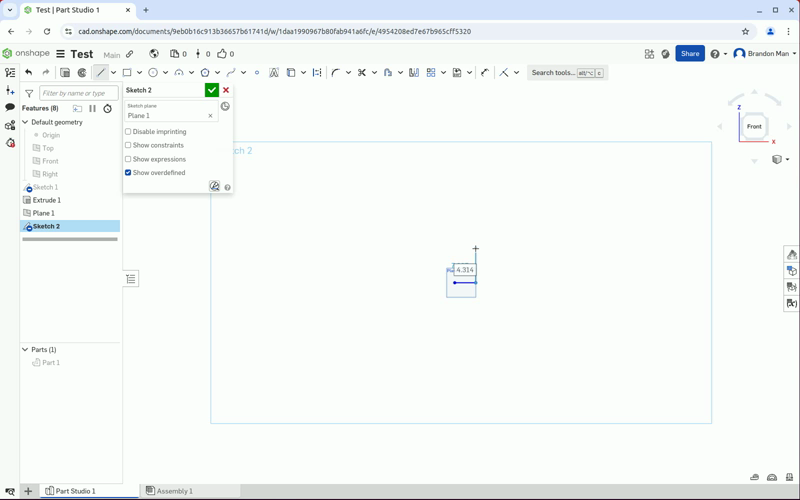
click(475, 248)
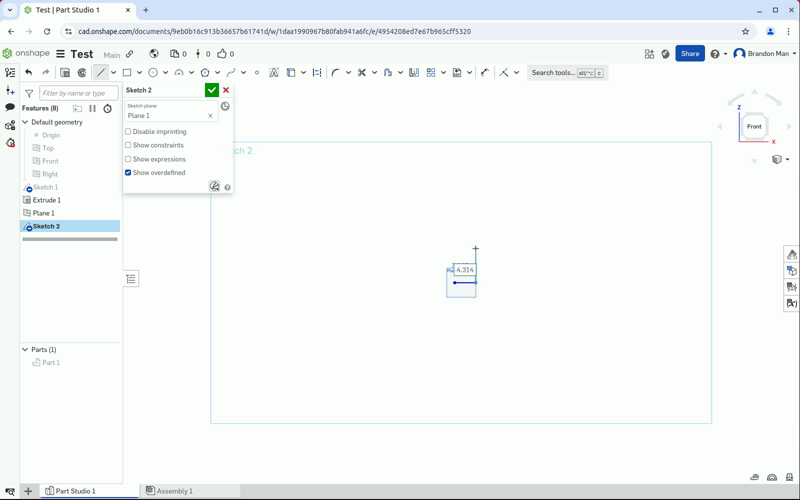
key_up(shift)
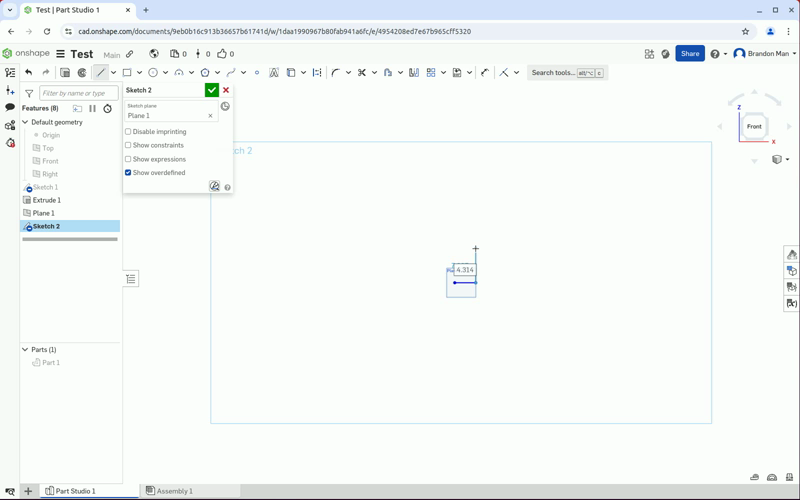
key_down(shift)
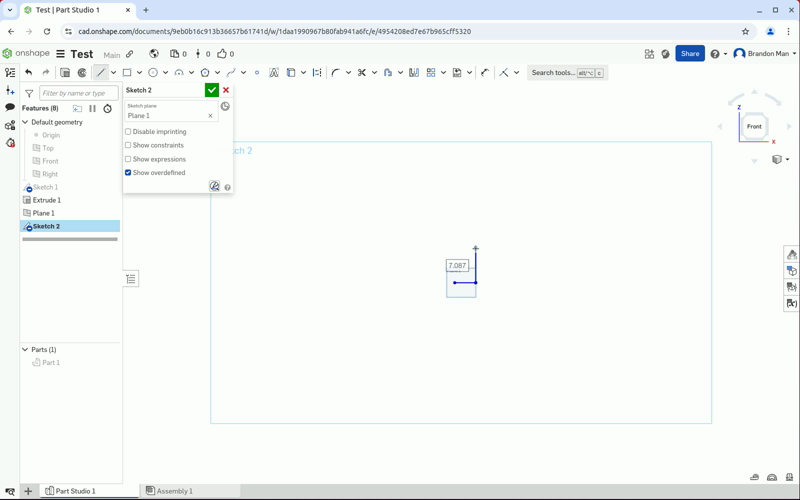
mouse_move(505, 248)
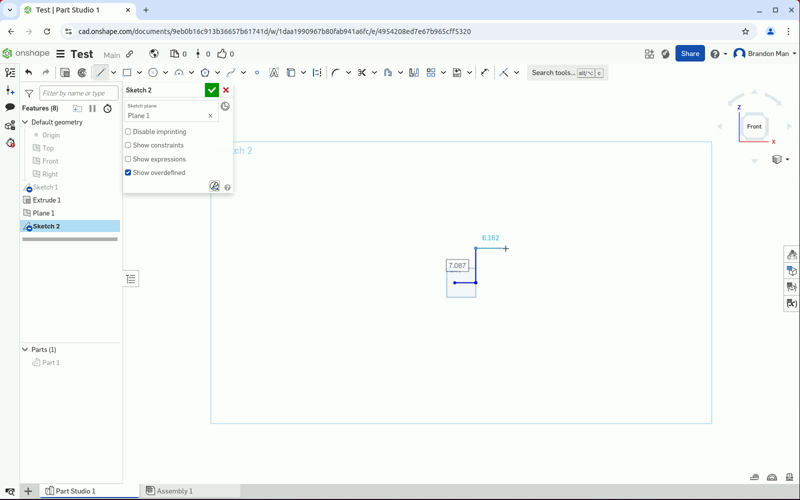
mouse_move(454, 248)
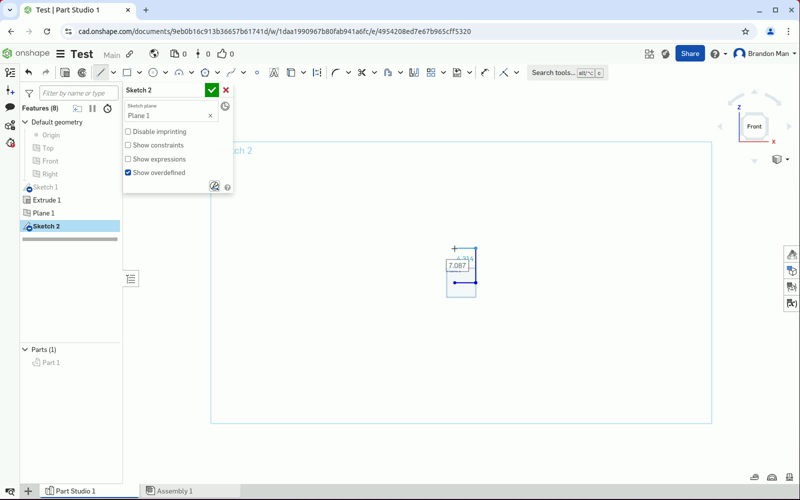
click(454, 248)
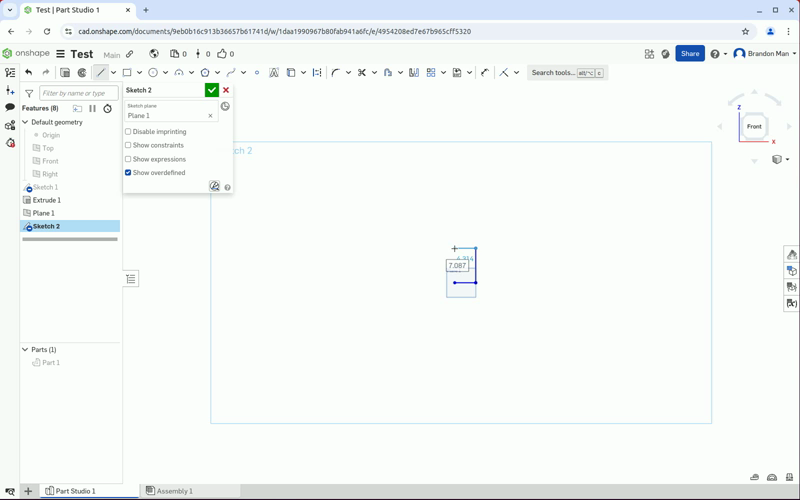
key_up(shift)
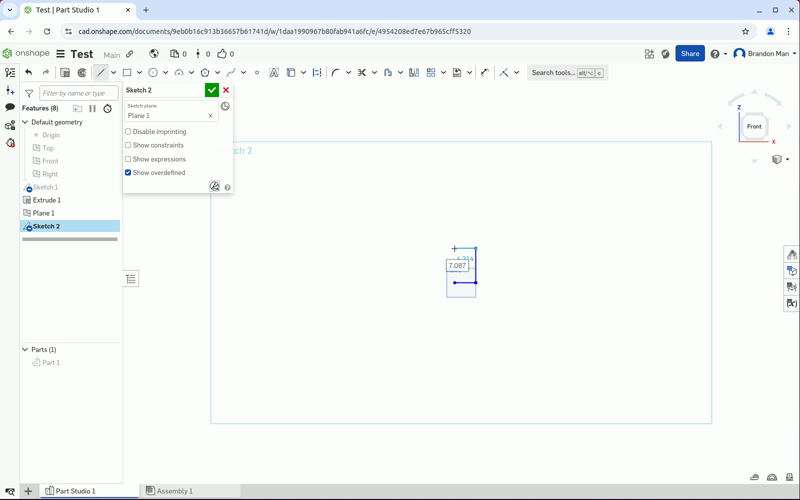
mouse_move(484, 248)
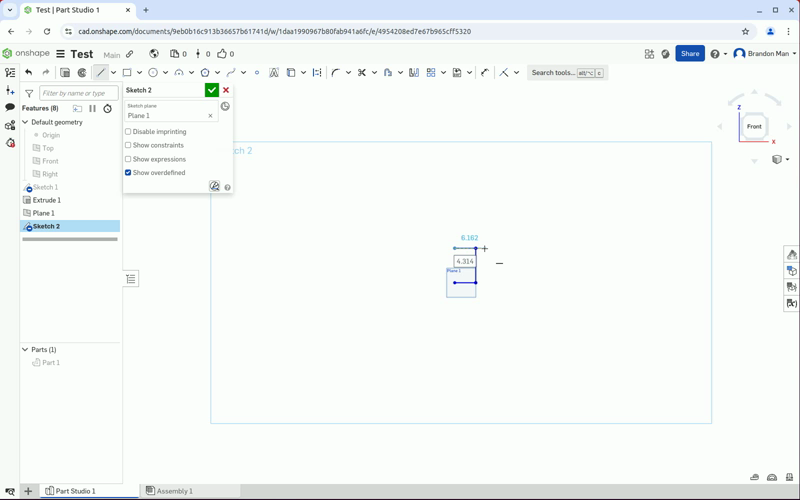
key_down(shift)
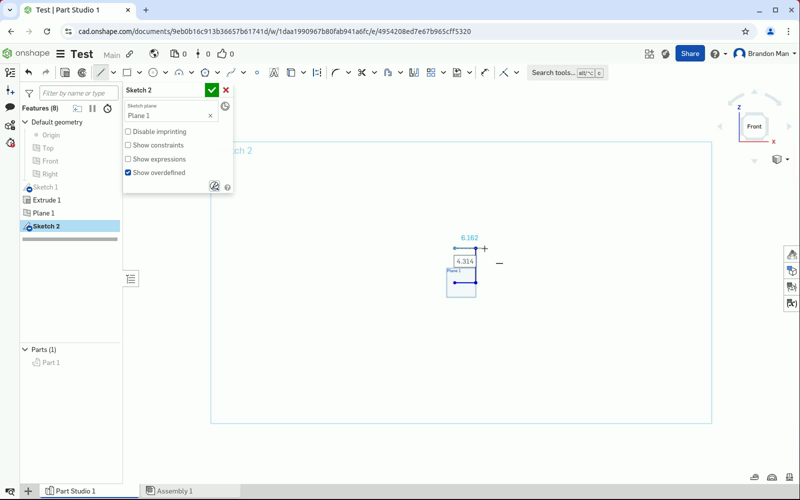
mouse_move(454, 282)
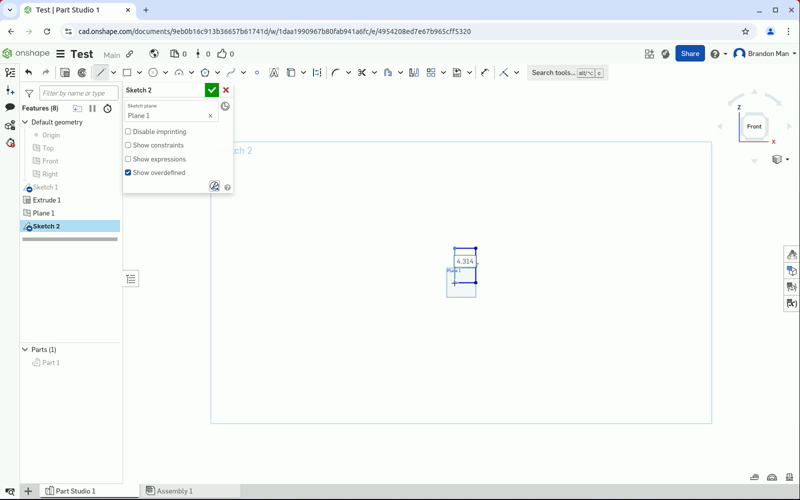
key_up(shift)
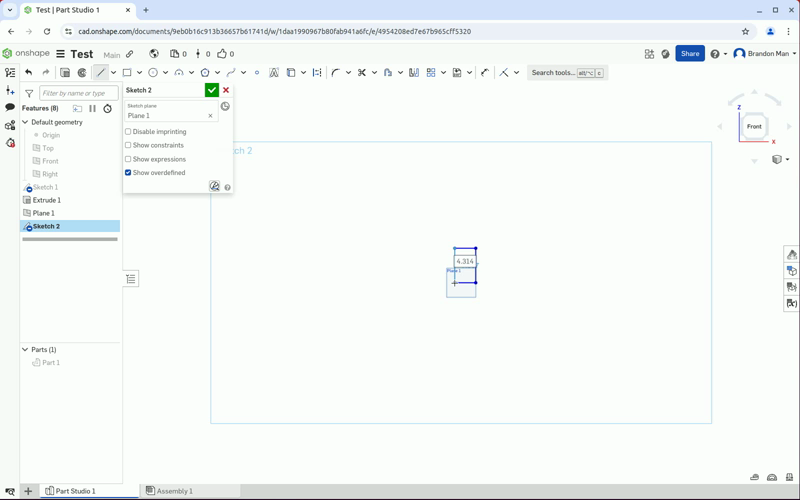
click(454, 282)
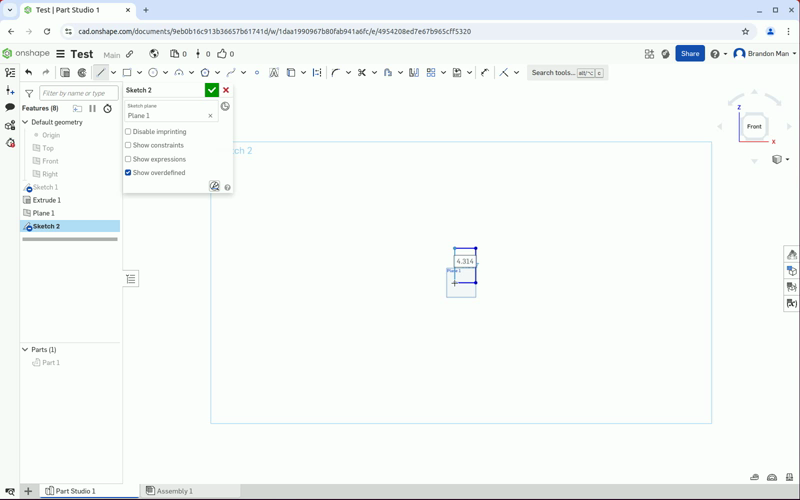
key(esc)
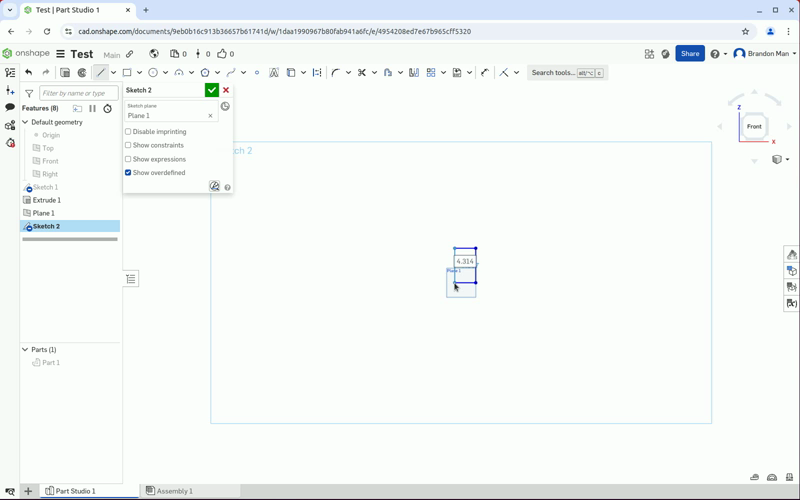
mouse_move(466, 273)
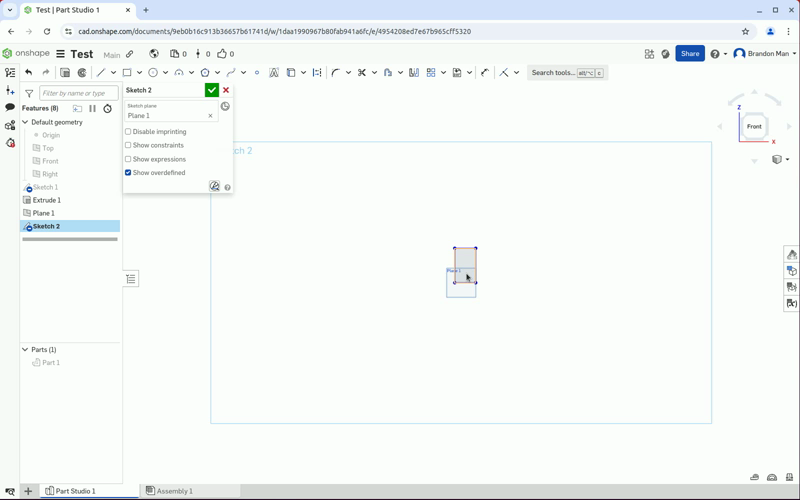
scroll(6)
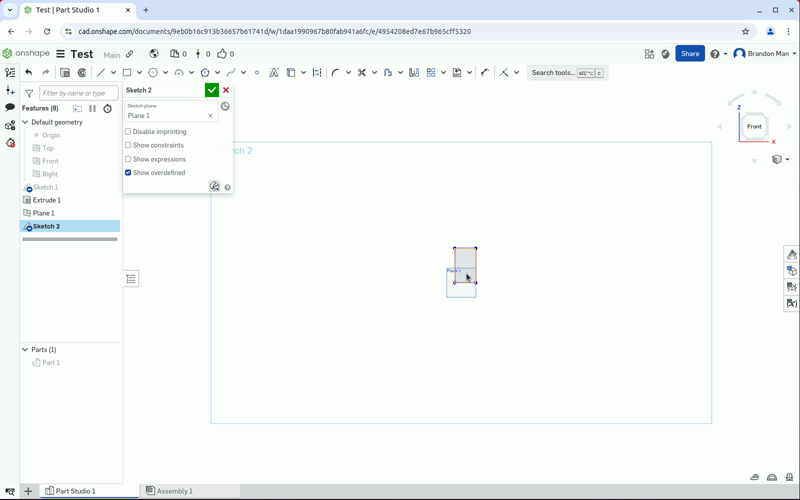
scroll(6)
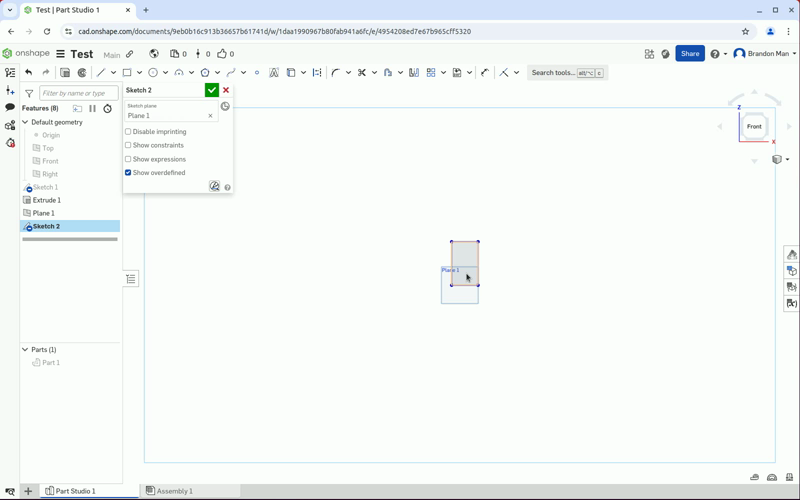
scroll(6)
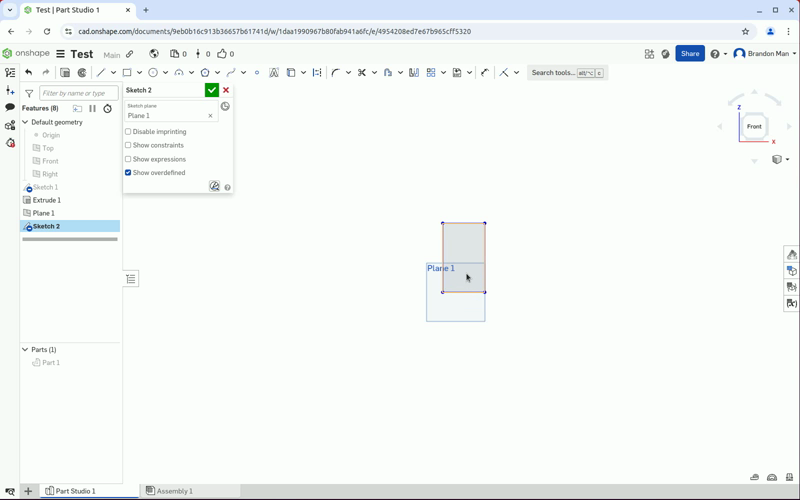
scroll(6)
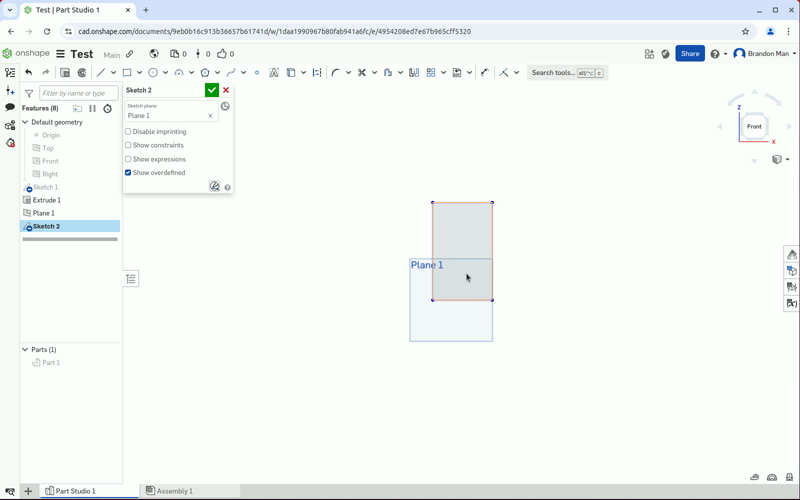
scroll(6)
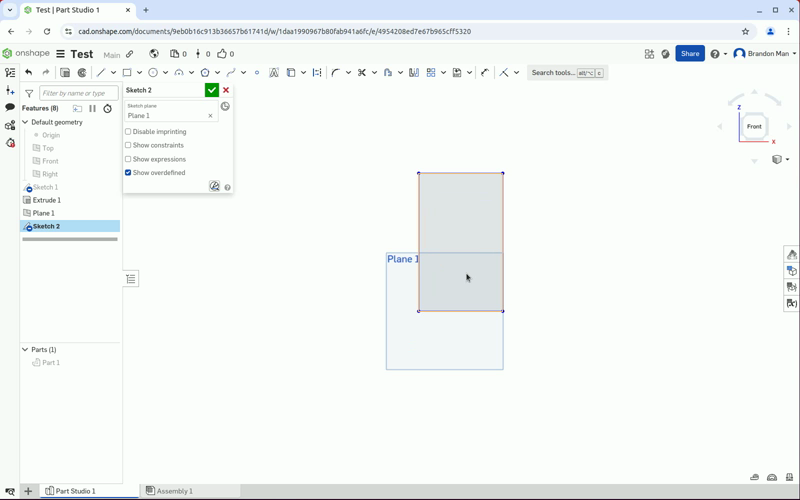
scroll(6)
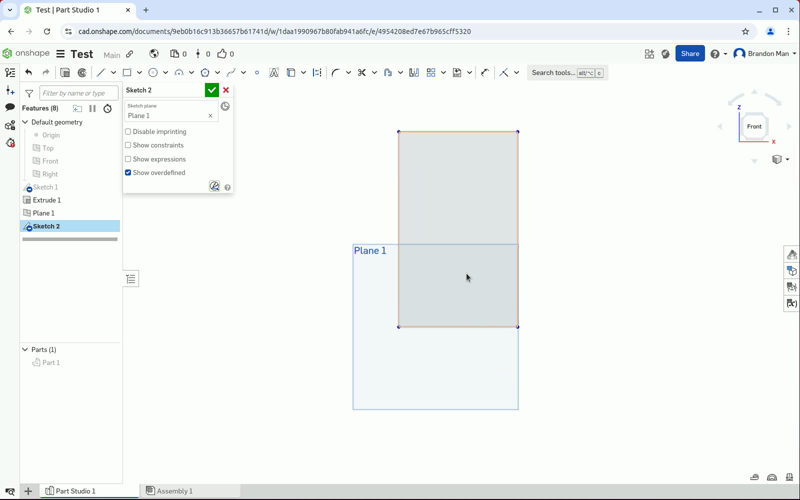
scroll(6)
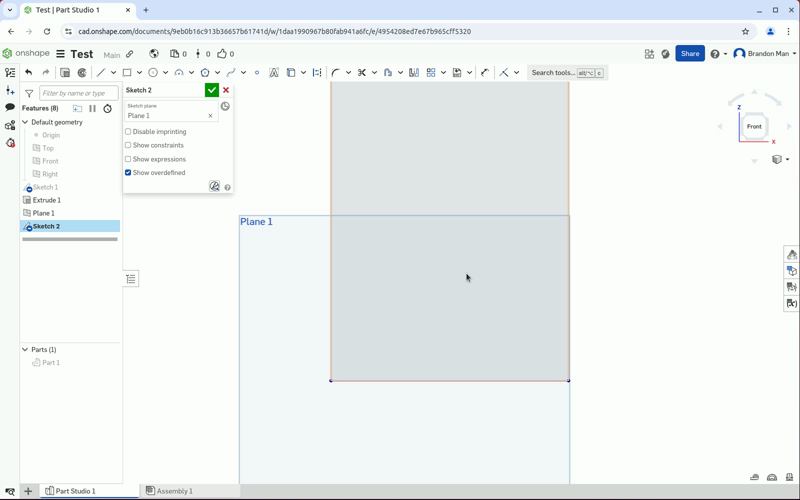
click(466, 273)
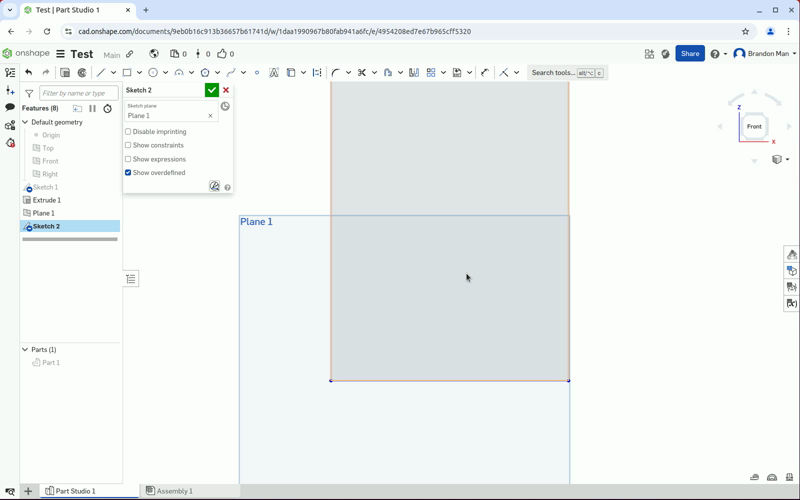
scroll(-6)
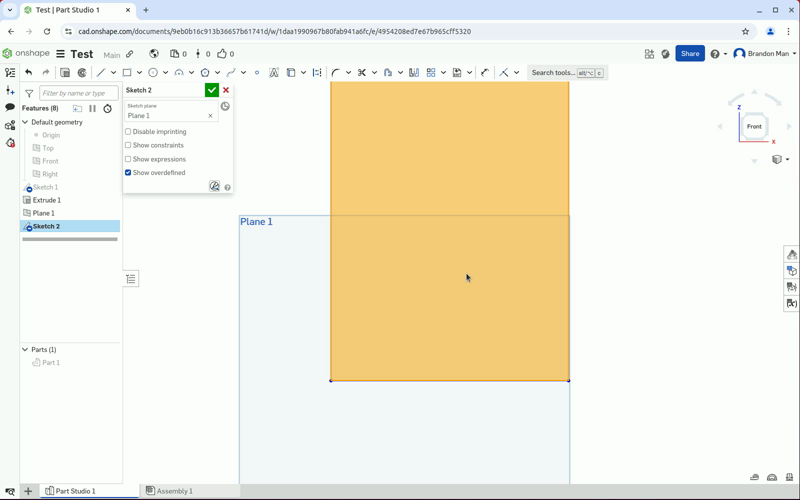
scroll(-6)
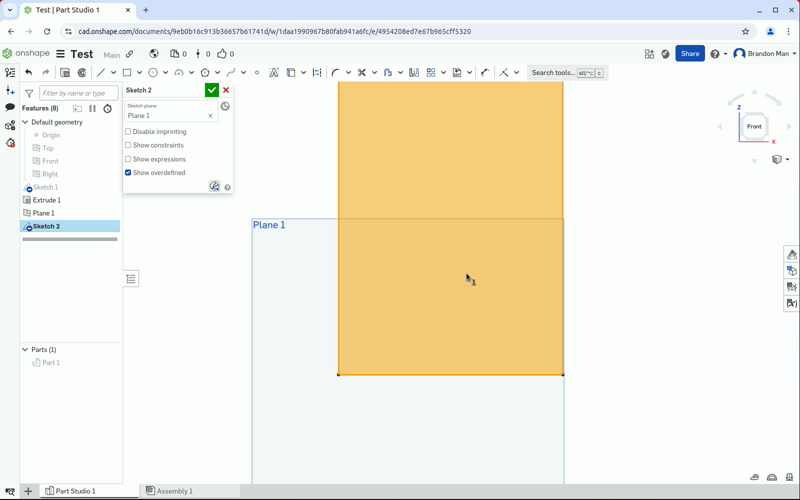
scroll(-6)
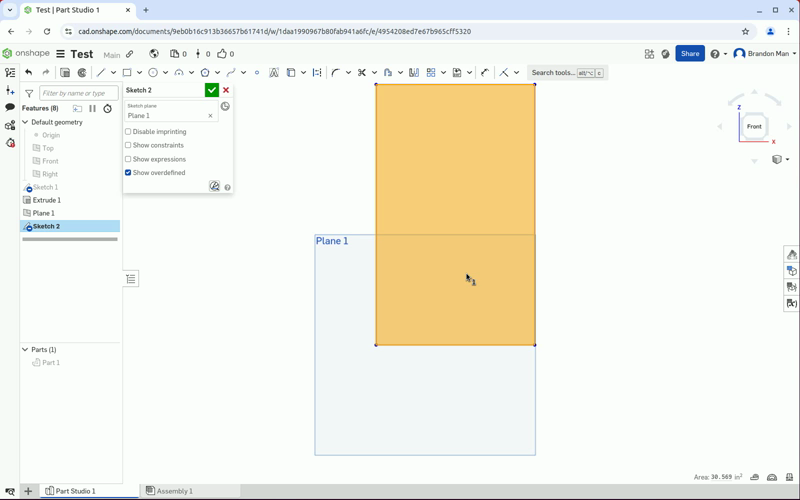
scroll(-6)
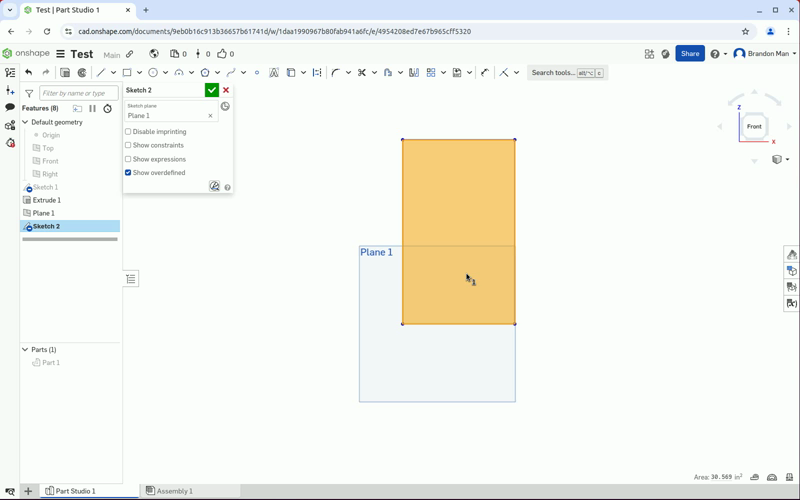
scroll(-6)
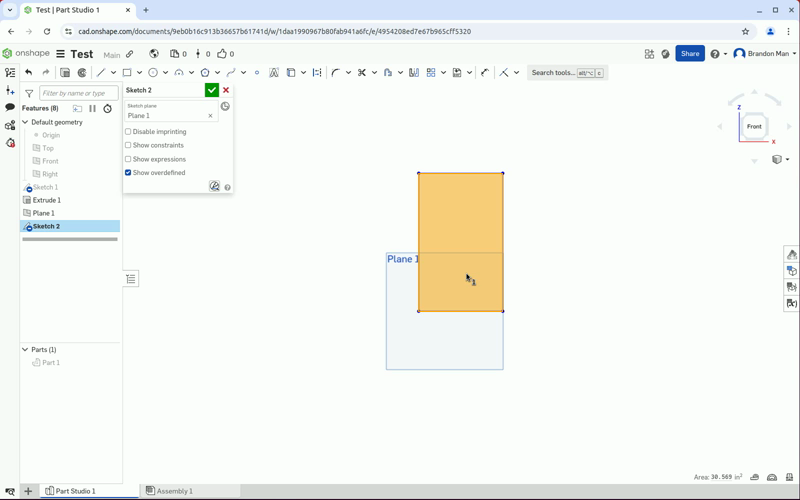
scroll(-6)
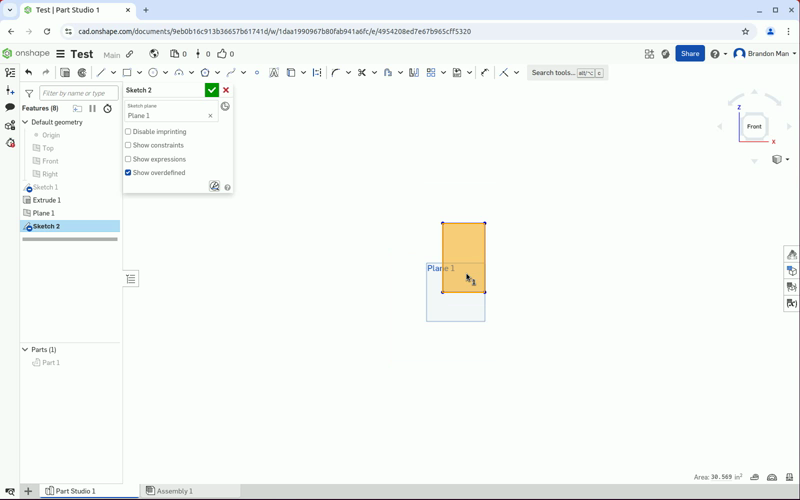
scroll(-6)
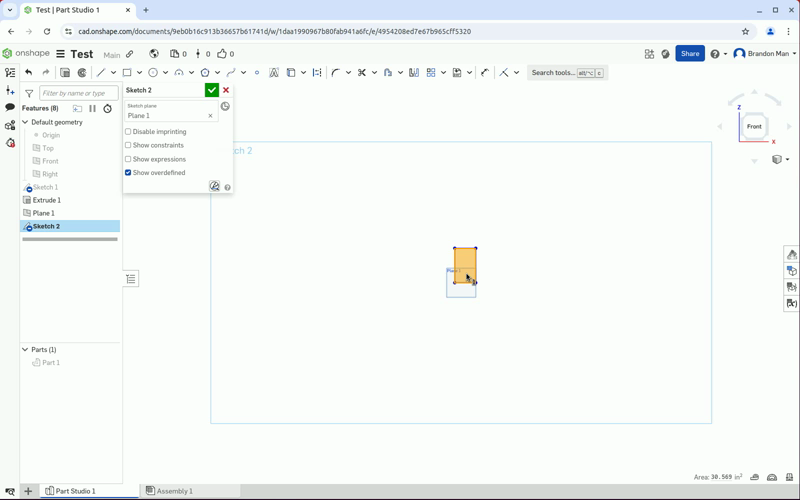
mouse_move(73, 352)
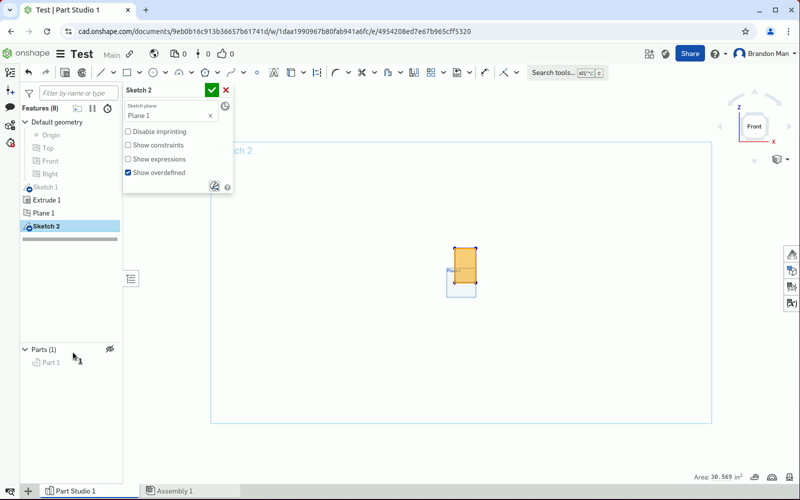
key(shift+y)
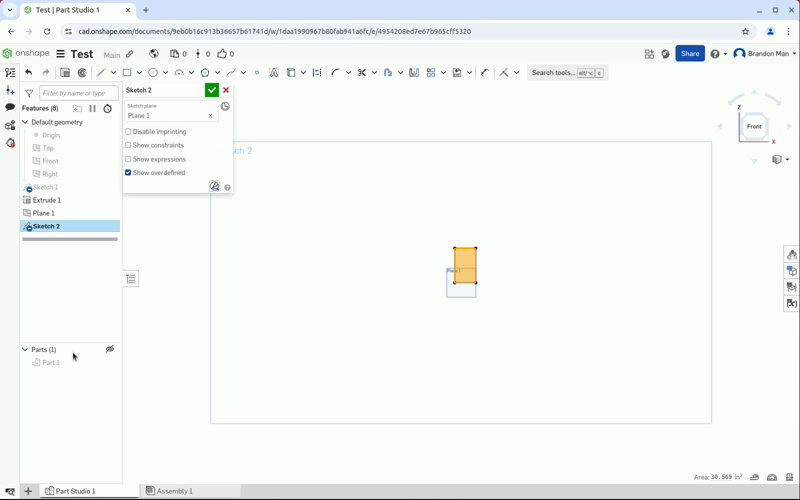
key(shift+e)
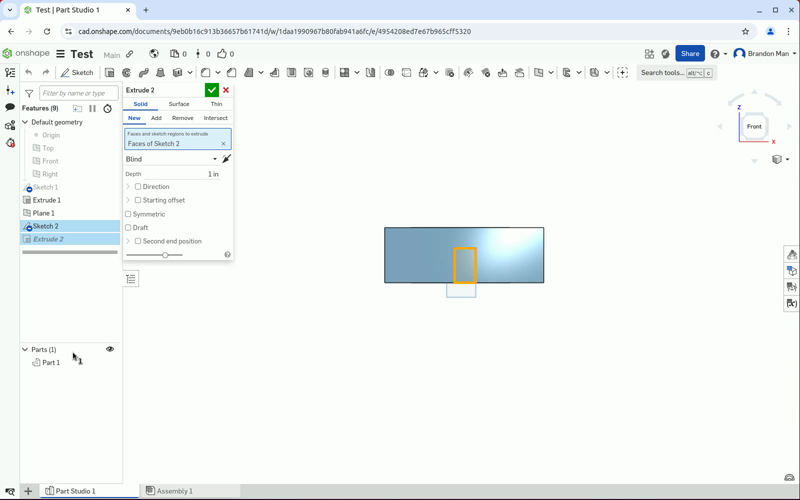
mouse_move(143, 106)
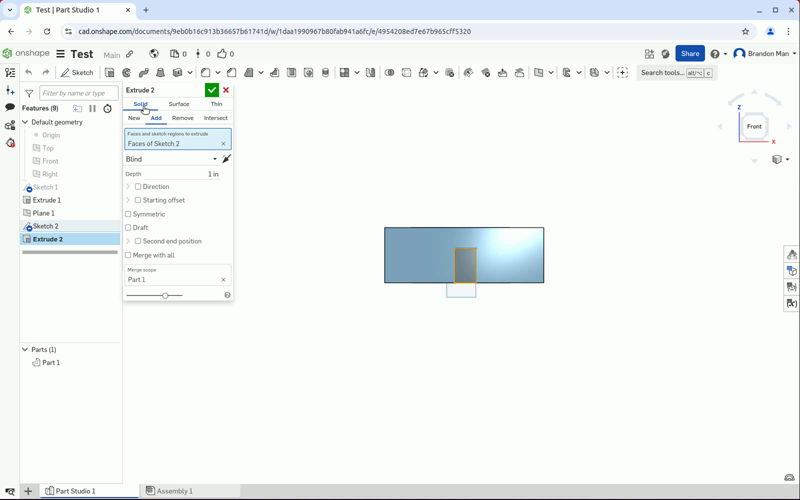
click(143, 106)
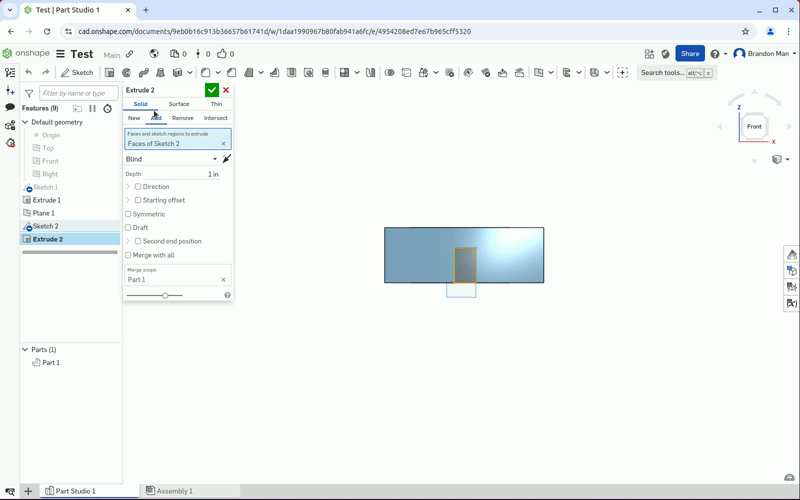
mouse_move(186, 120)
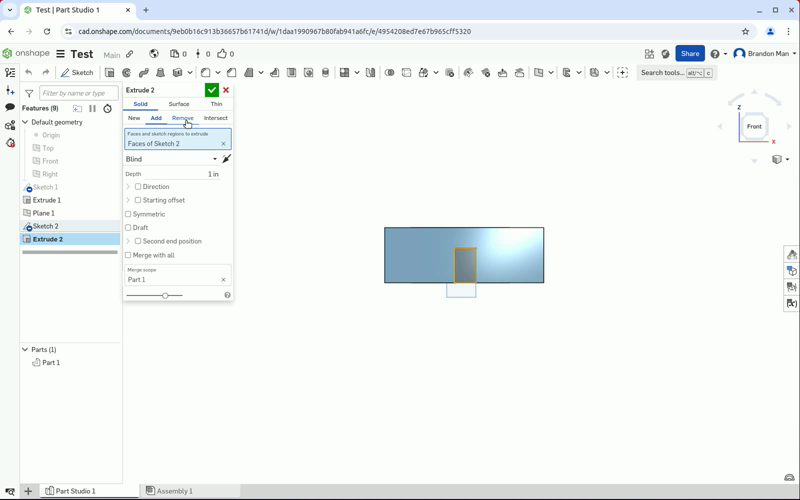
click(186, 120)
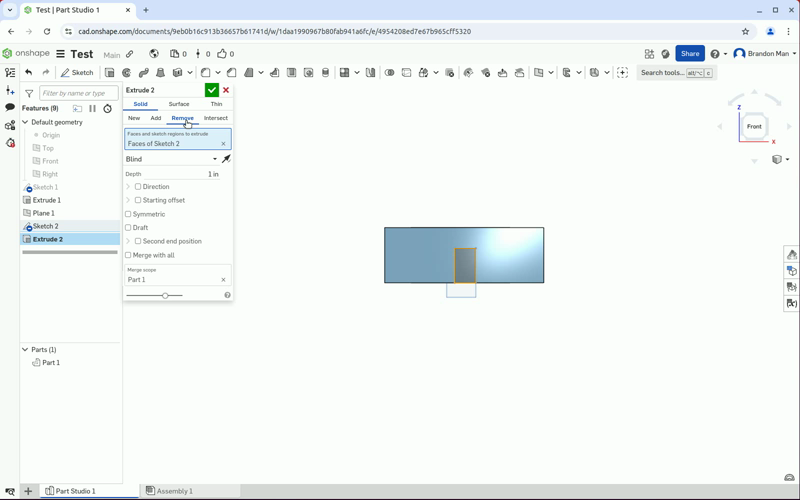
key(tab, 4)
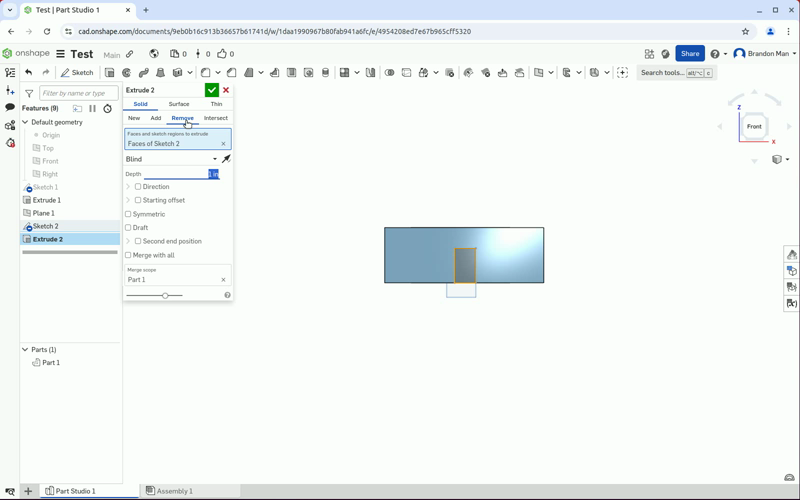
text(7.462)
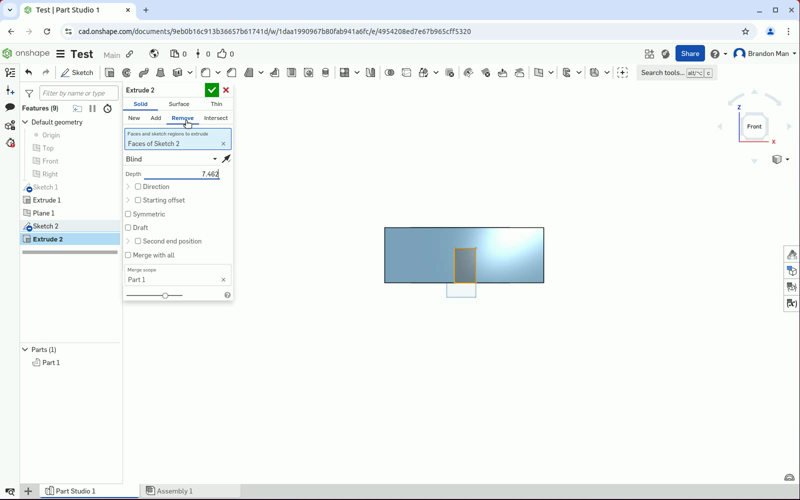
key(tab, 6)
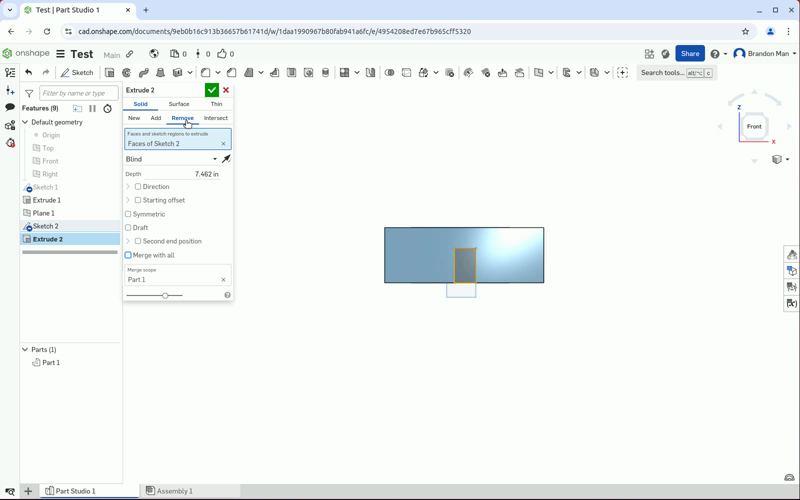
key(space)
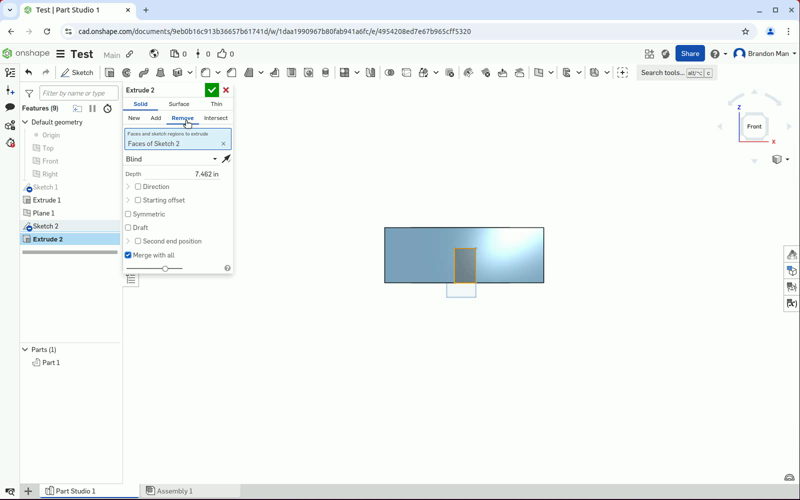
key(enter)
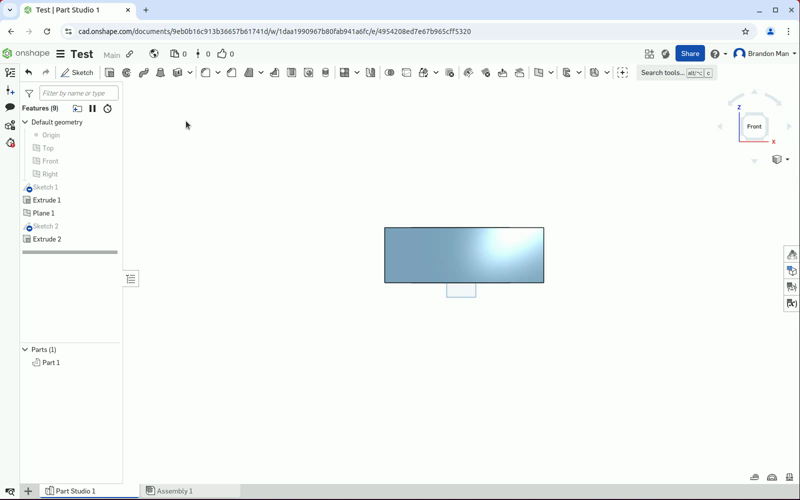
key(shift+h)
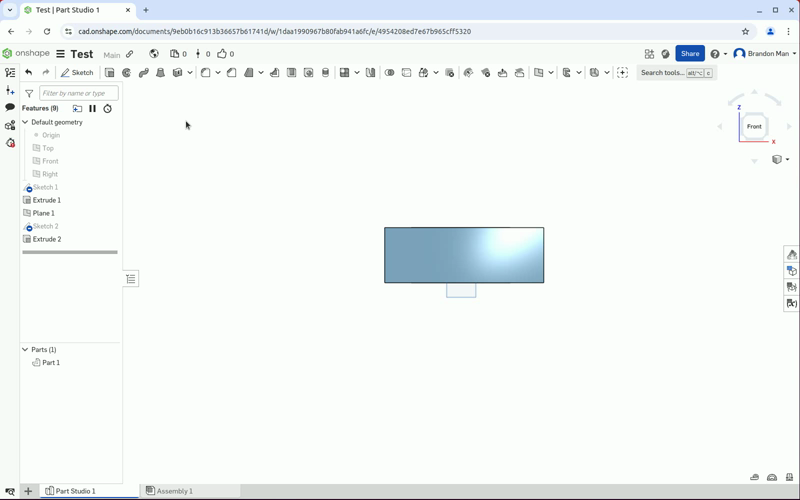
key(shift+h)
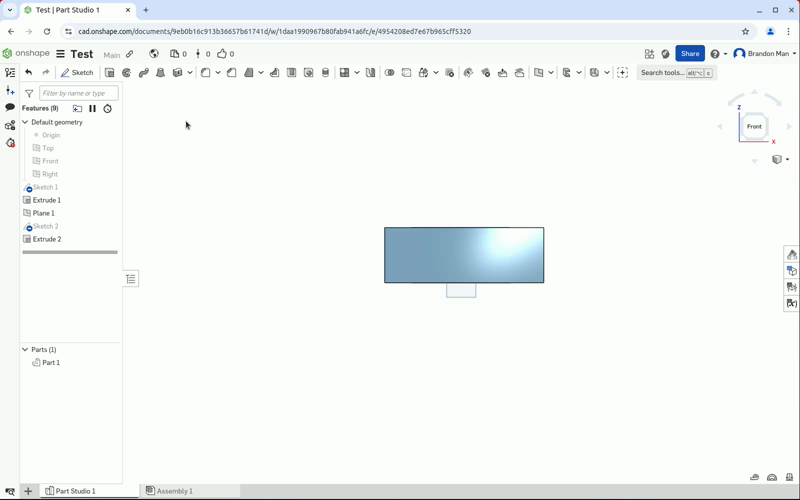
mouse_move(73, 189)
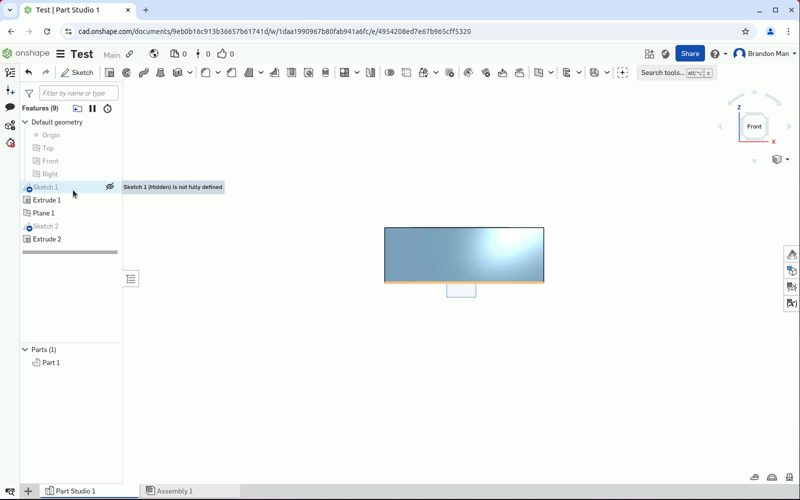
click(73, 189)
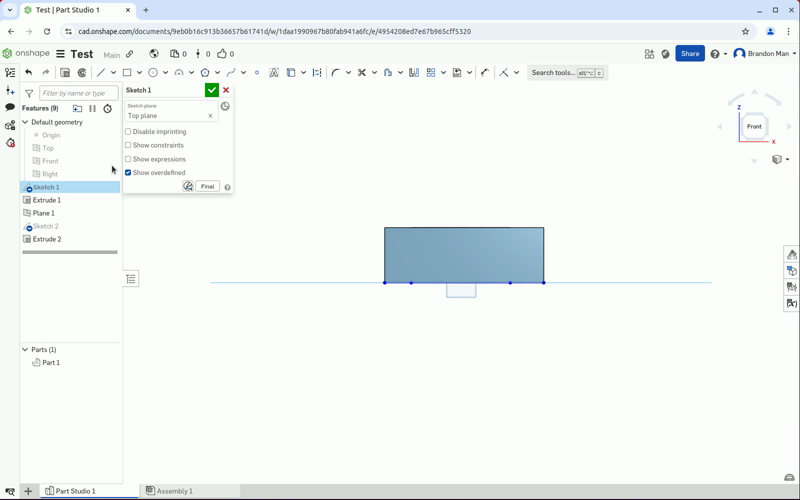
mouse_move(229, 92)
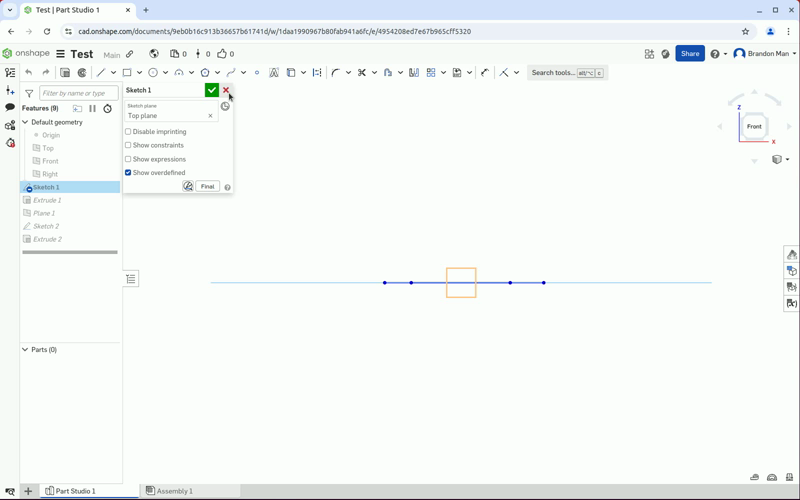
click(229, 92)
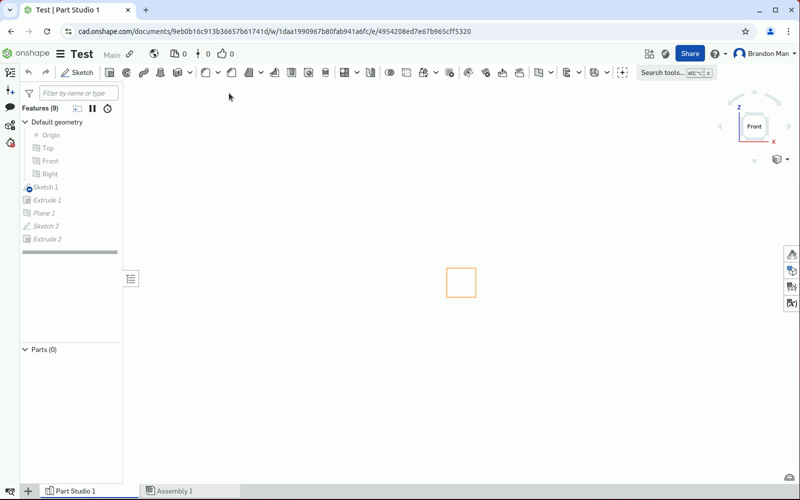
key(shift+s)
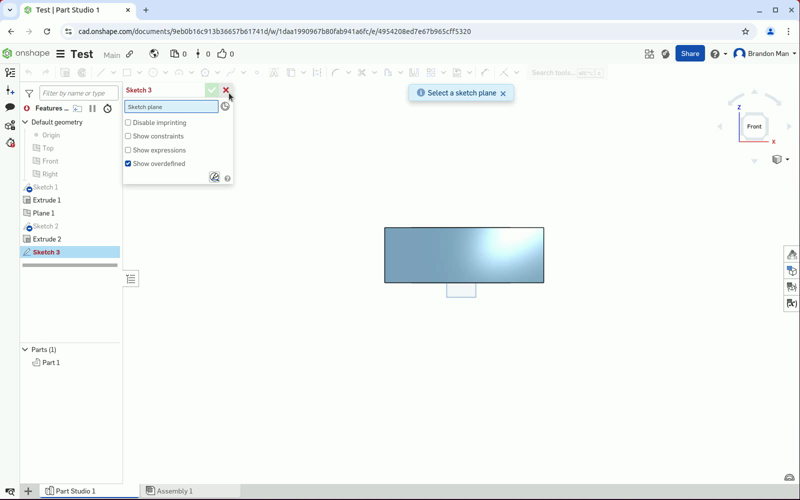
mouse_move(73, 215)
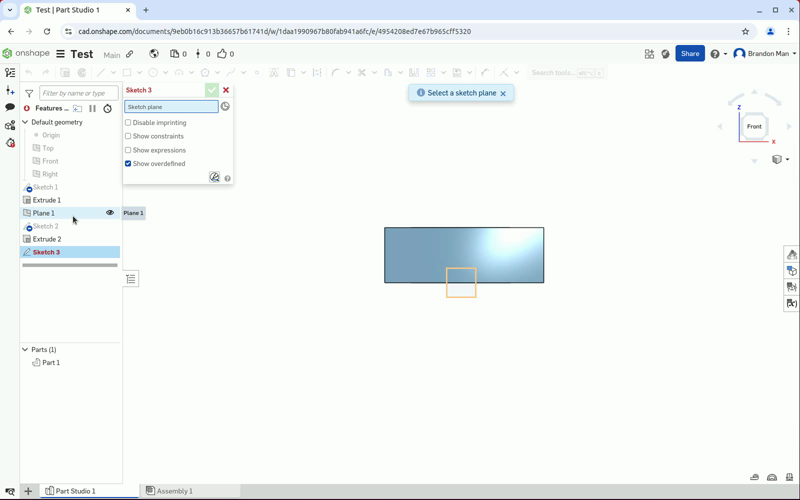
click(73, 215)
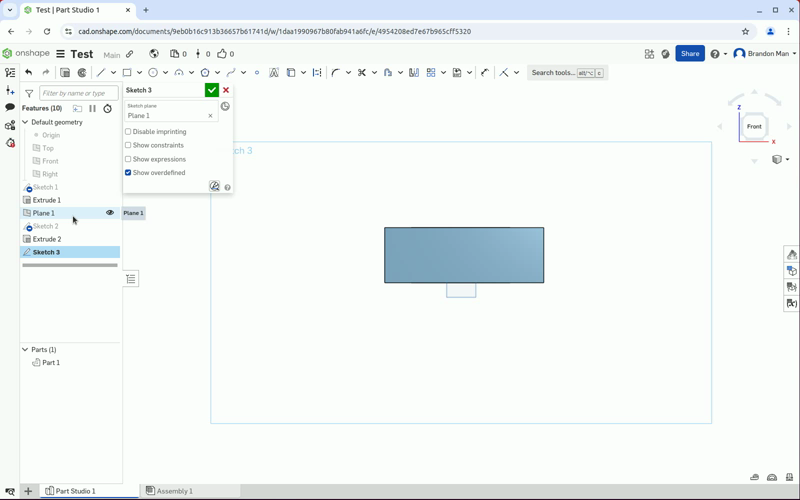
mouse_move(73, 352)
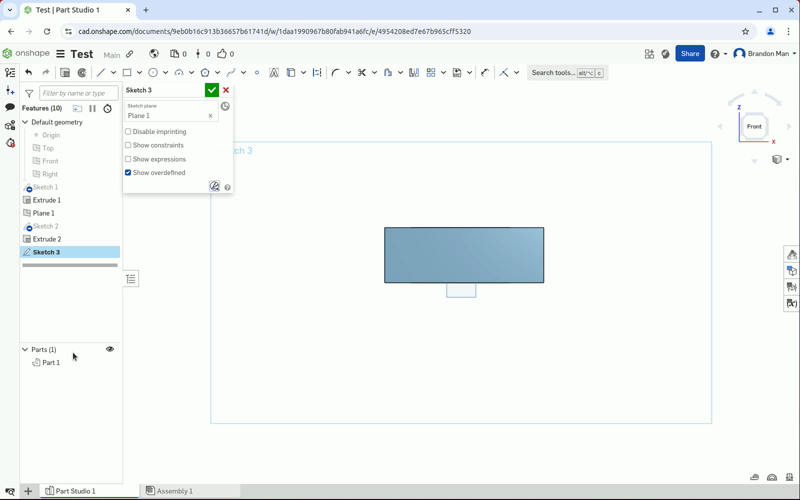
key(y)
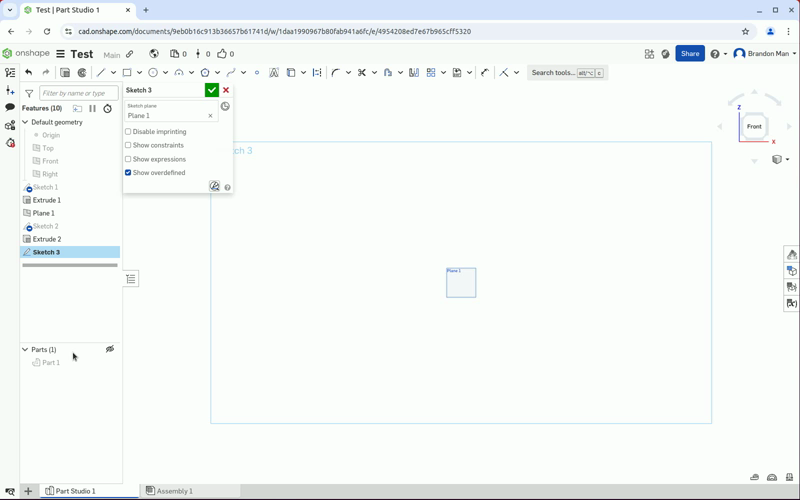
key(l)
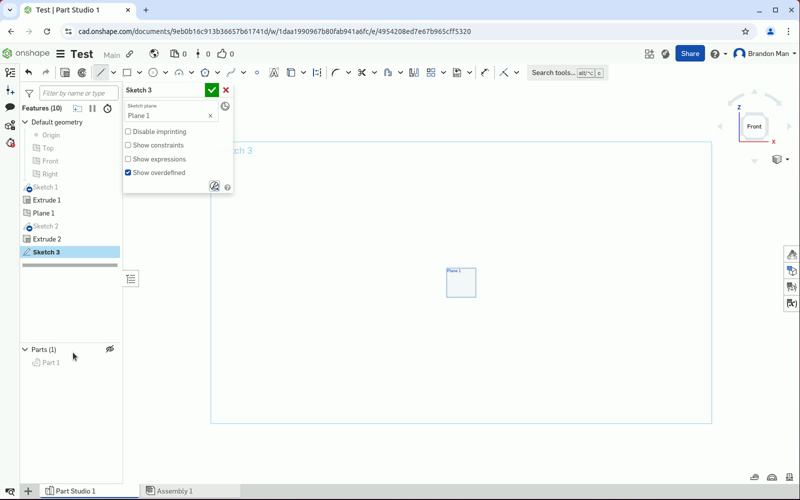
key_down(shift)
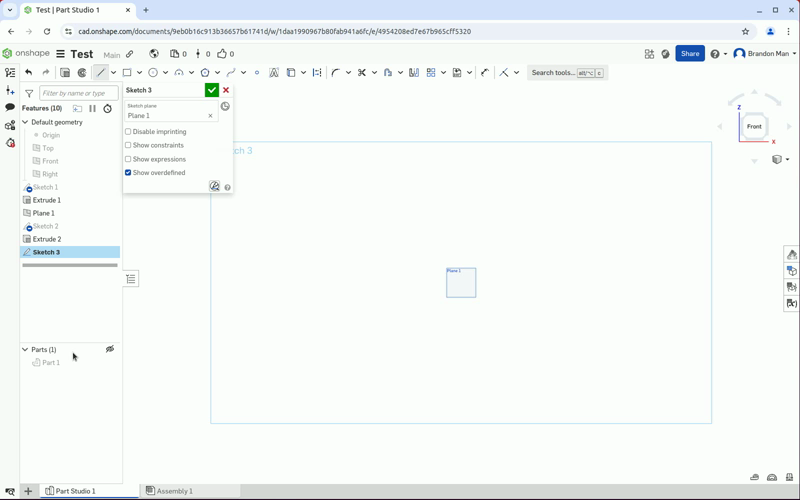
mouse_move(454, 282)
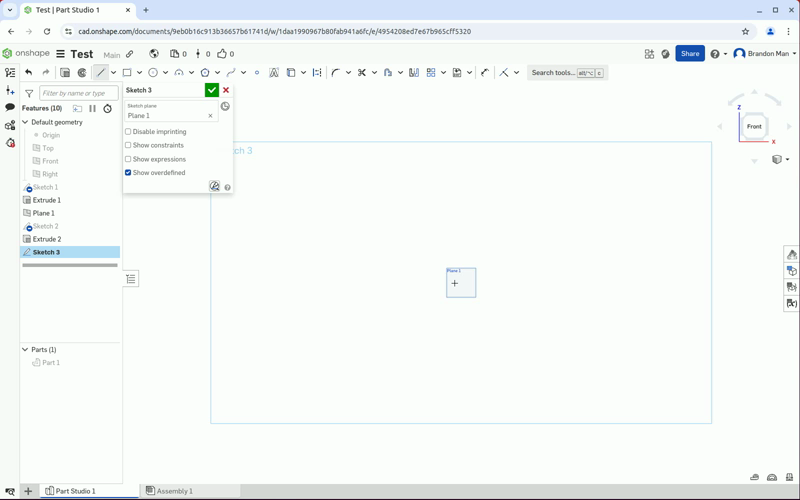
click(454, 282)
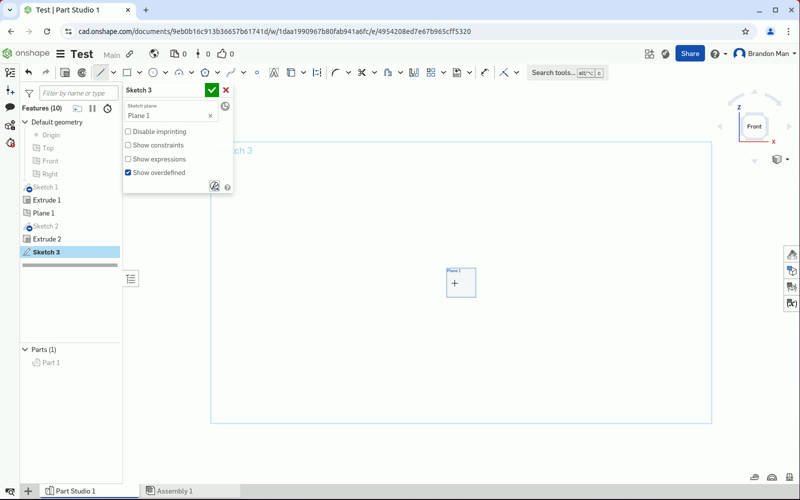
key_up(shift)
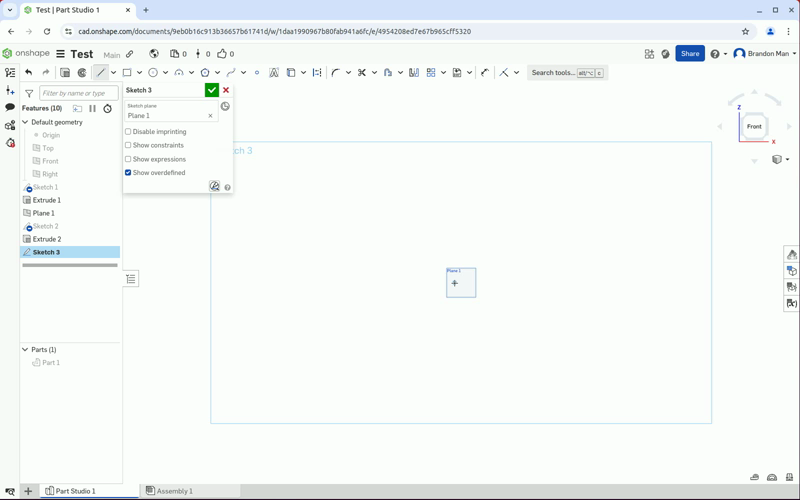
key_down(shift)
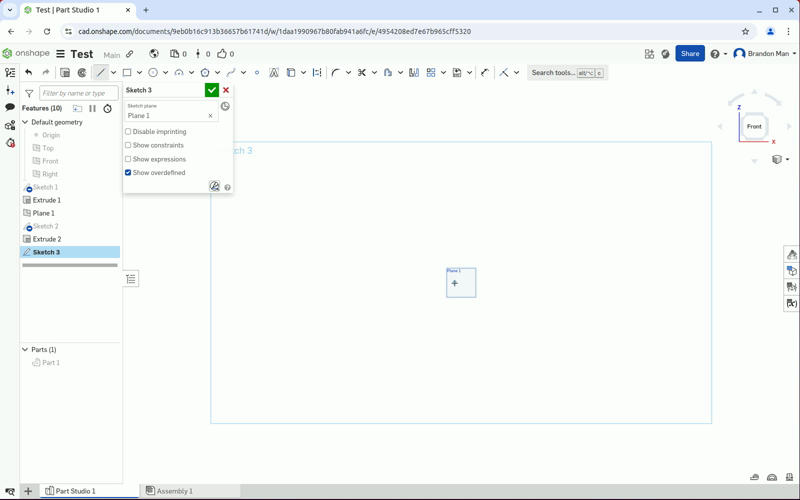
mouse_move(484, 282)
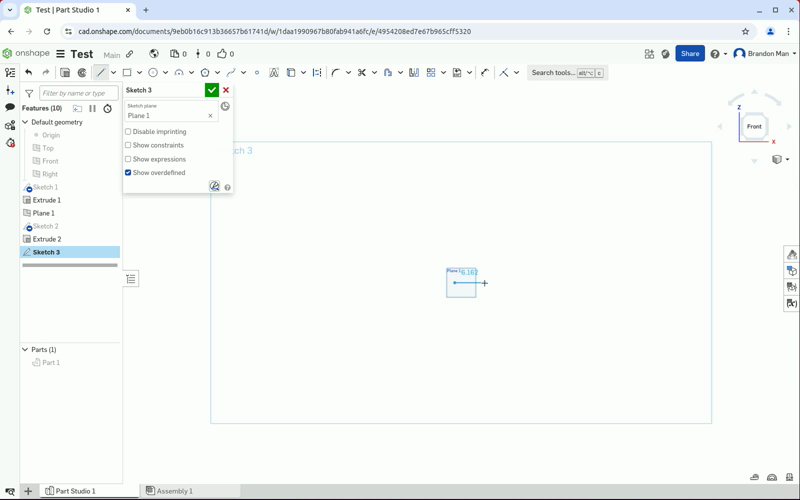
mouse_move(475, 282)
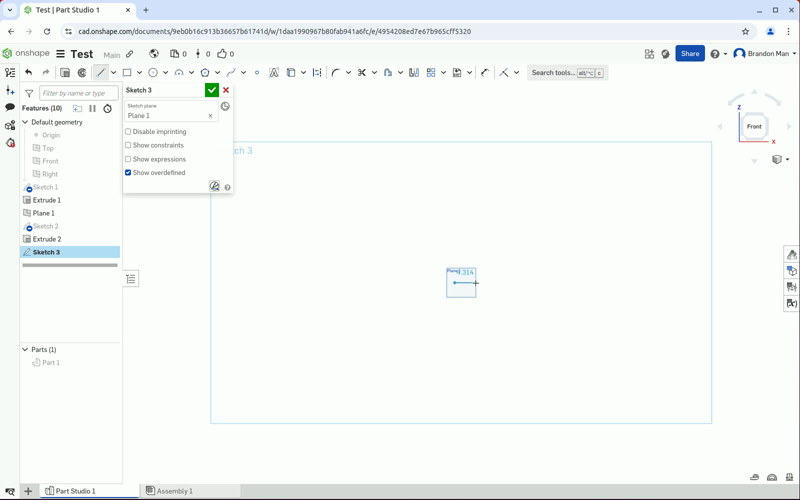
click(475, 282)
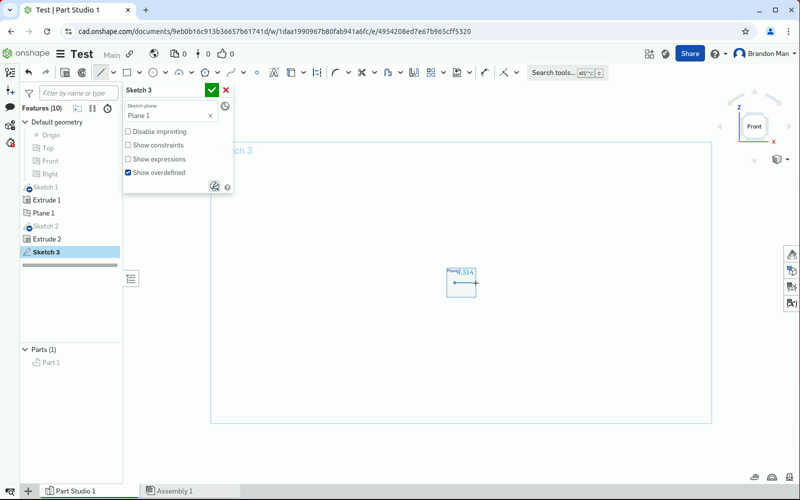
key_up(shift)
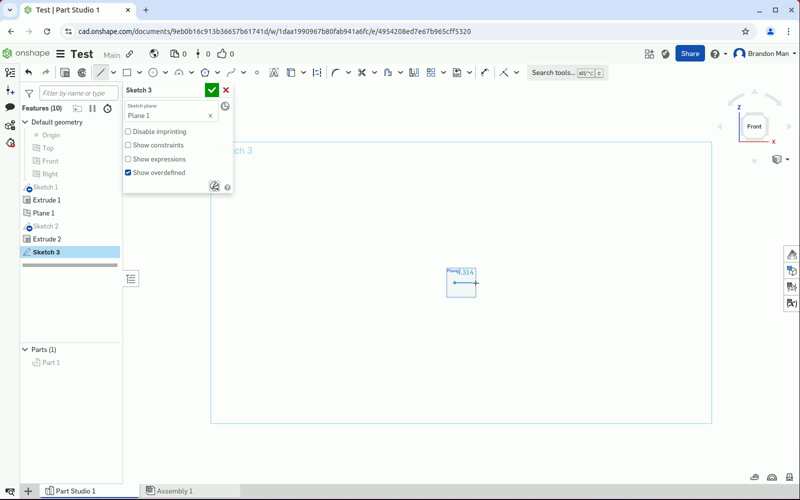
key_down(shift)
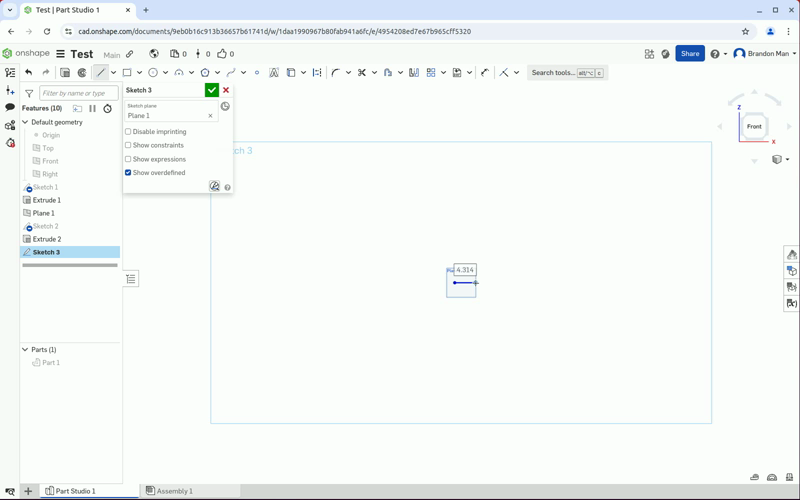
mouse_move(505, 282)
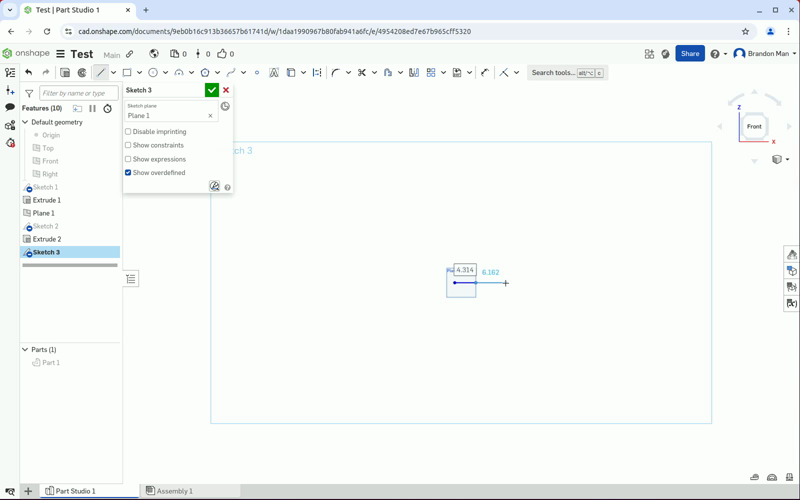
mouse_move(475, 248)
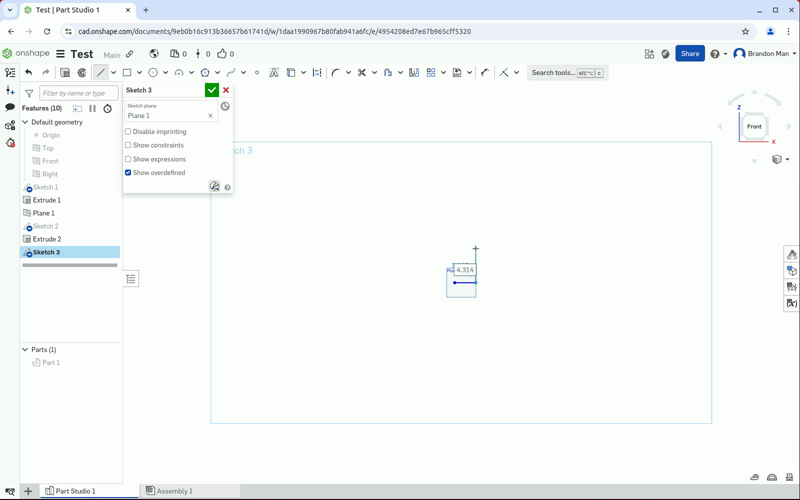
click(475, 248)
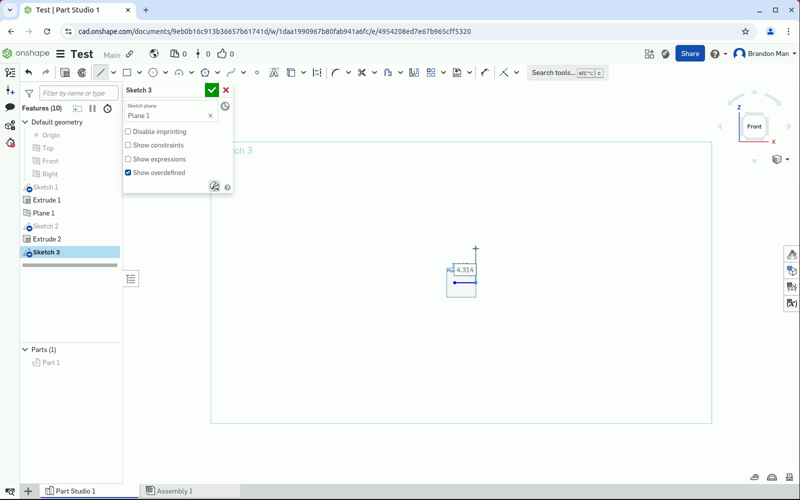
key_up(shift)
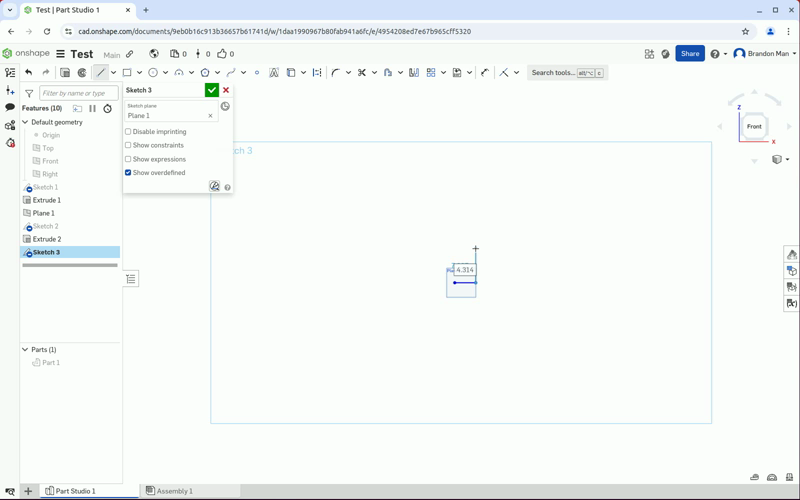
key_down(shift)
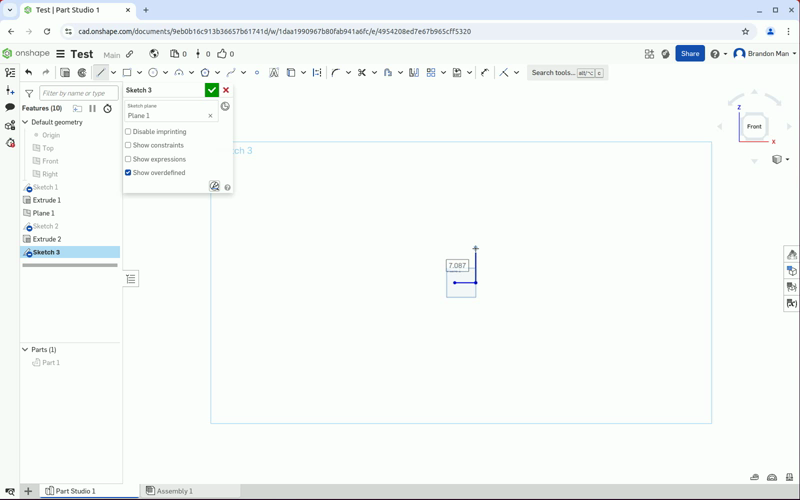
mouse_move(505, 248)
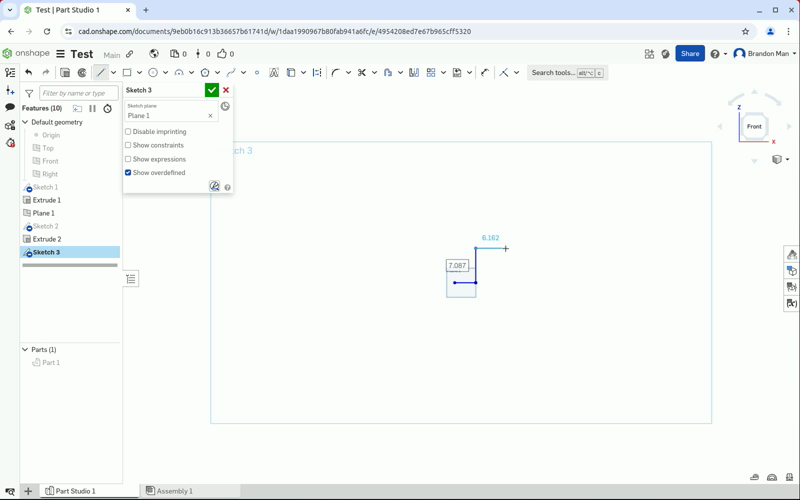
mouse_move(454, 248)
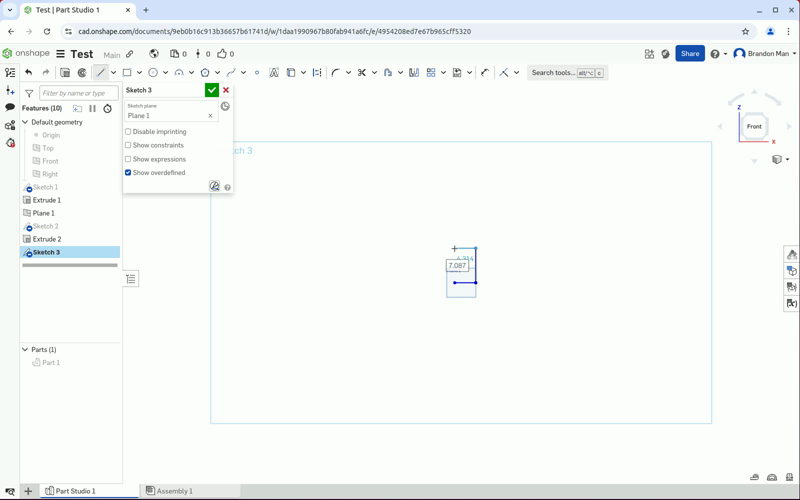
click(454, 248)
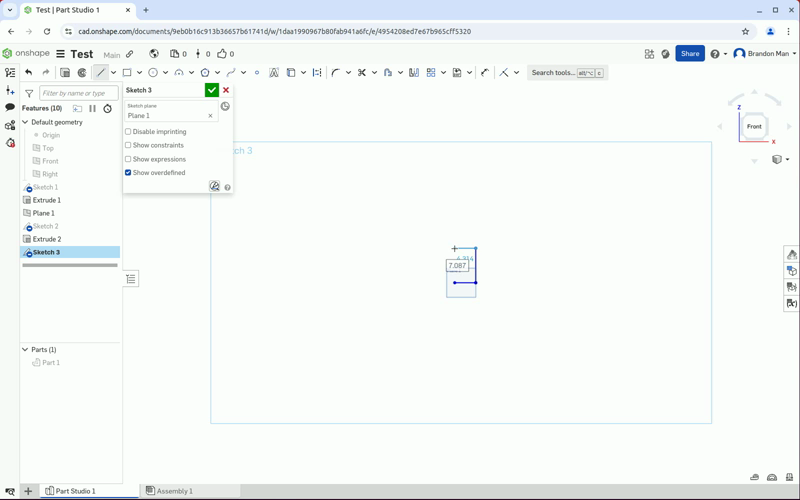
key_up(shift)
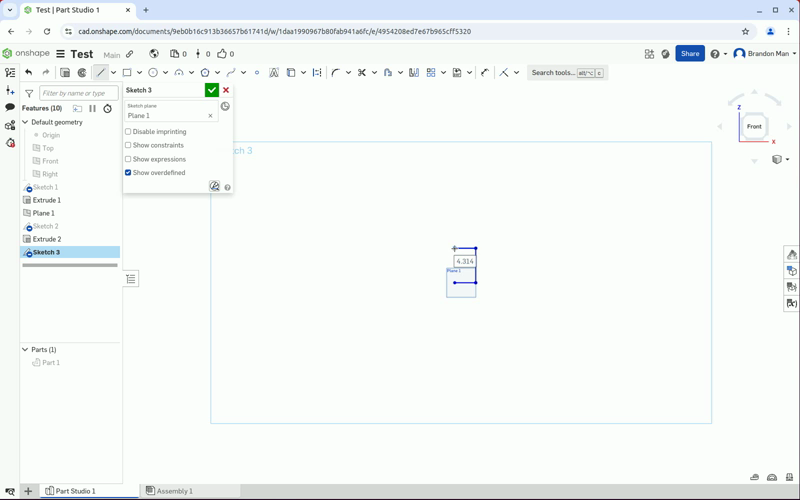
mouse_move(484, 248)
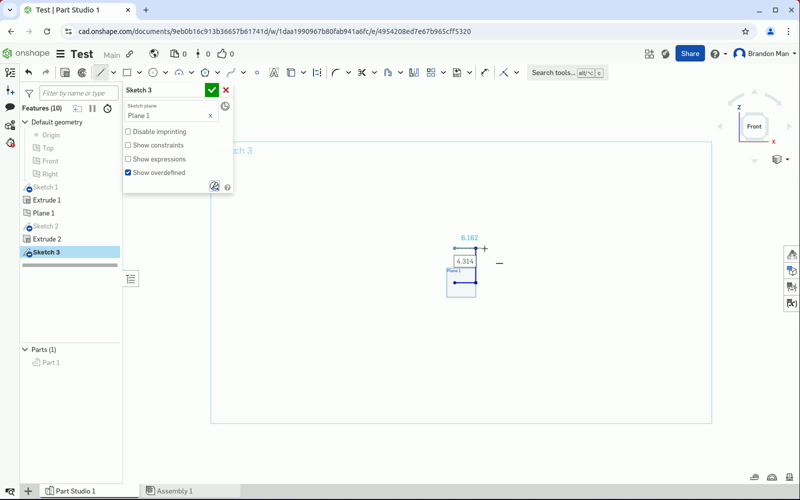
key_down(shift)
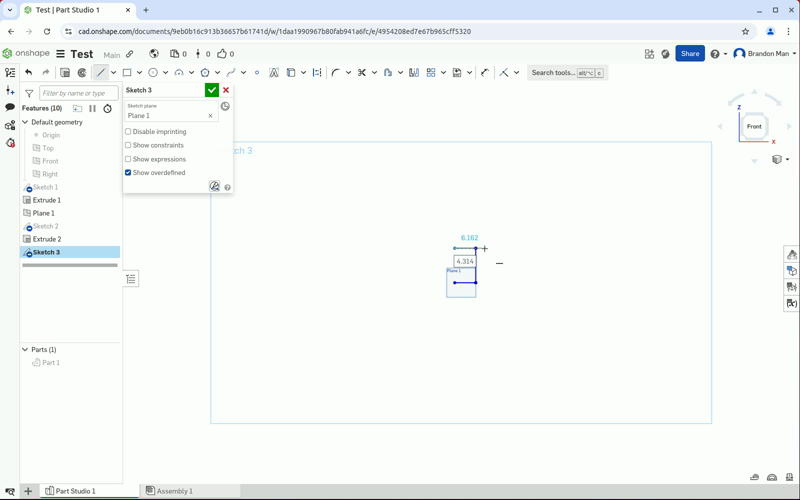
mouse_move(454, 282)
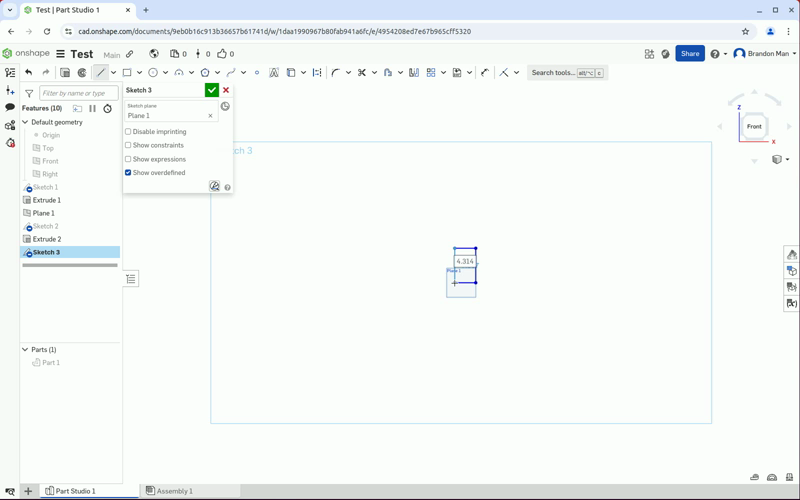
key_up(shift)
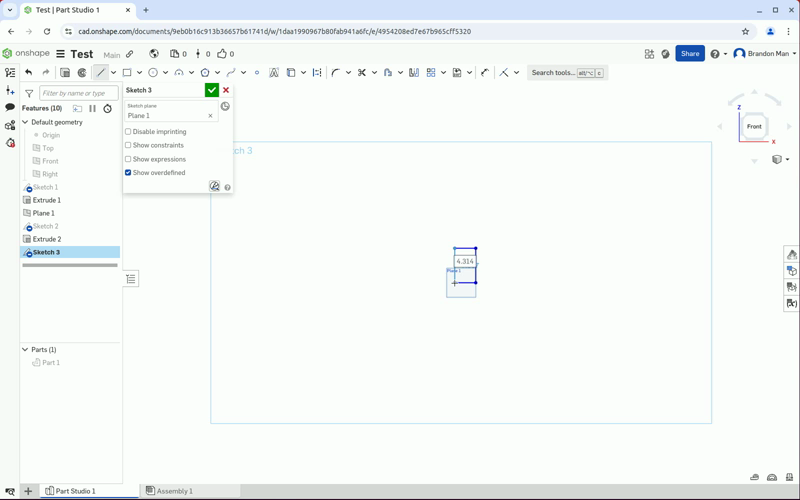
click(454, 282)
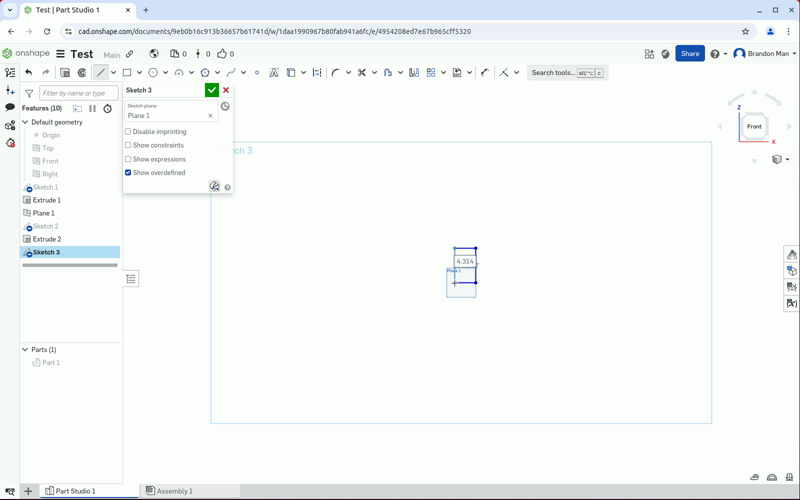
key(esc)
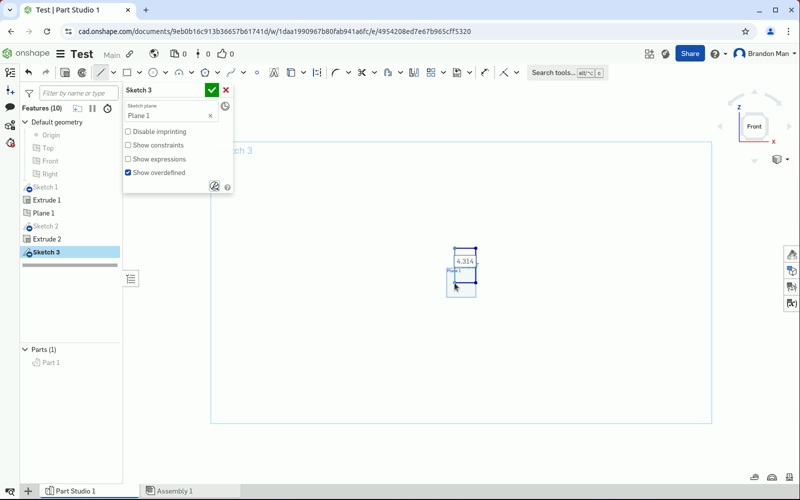
mouse_move(464, 261)
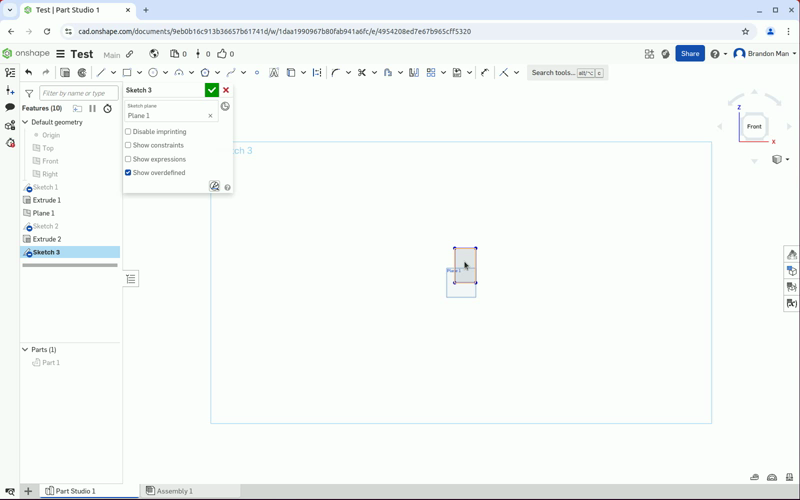
scroll(6)
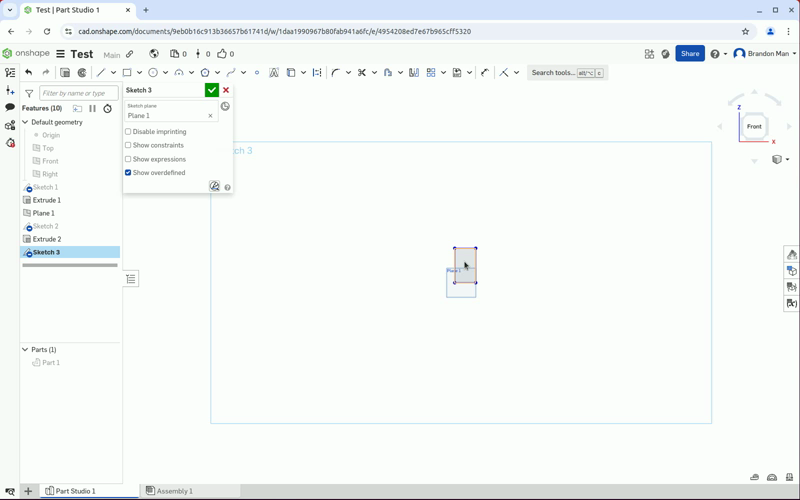
scroll(6)
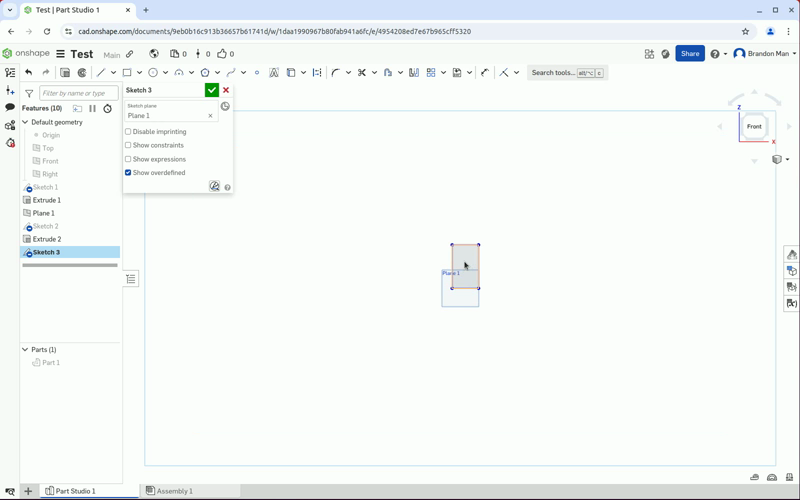
scroll(6)
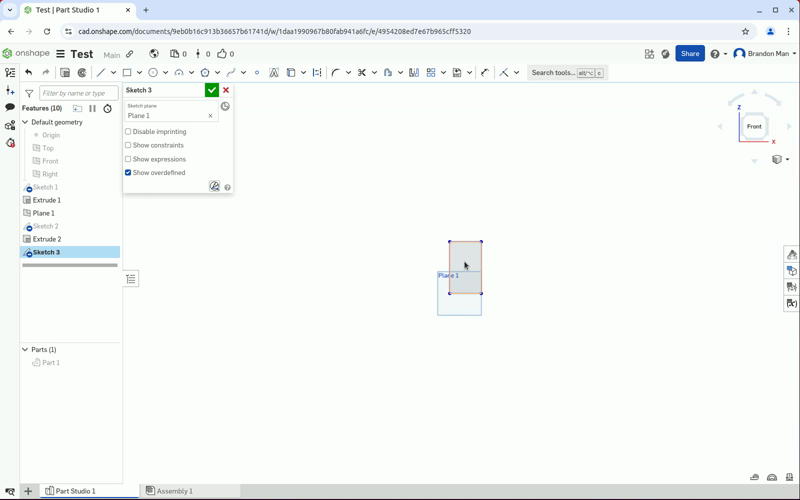
scroll(6)
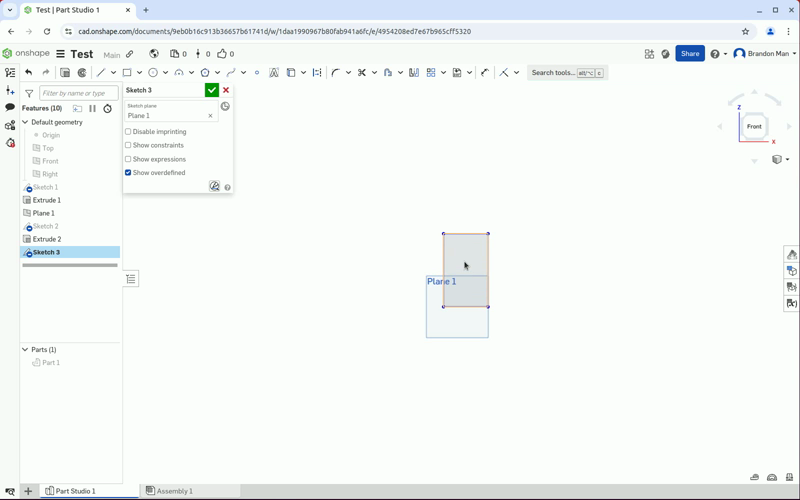
scroll(6)
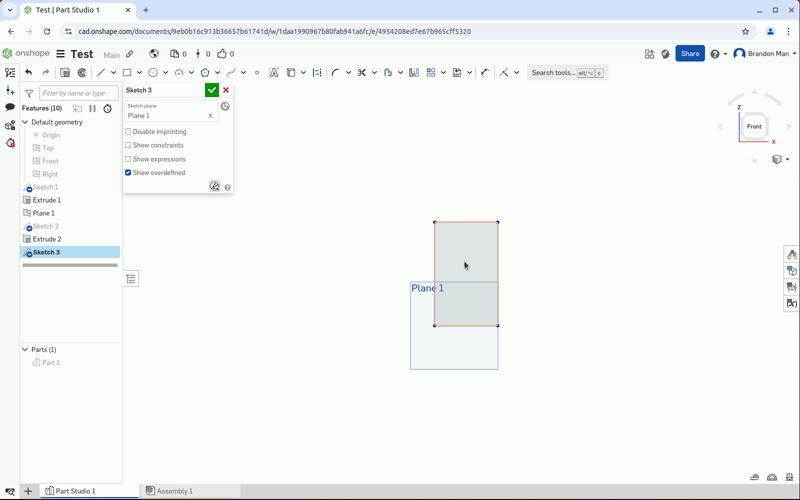
scroll(6)
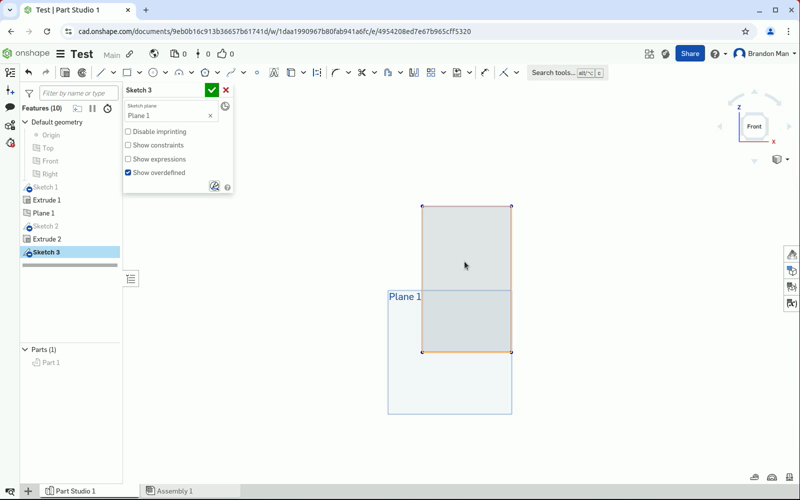
scroll(6)
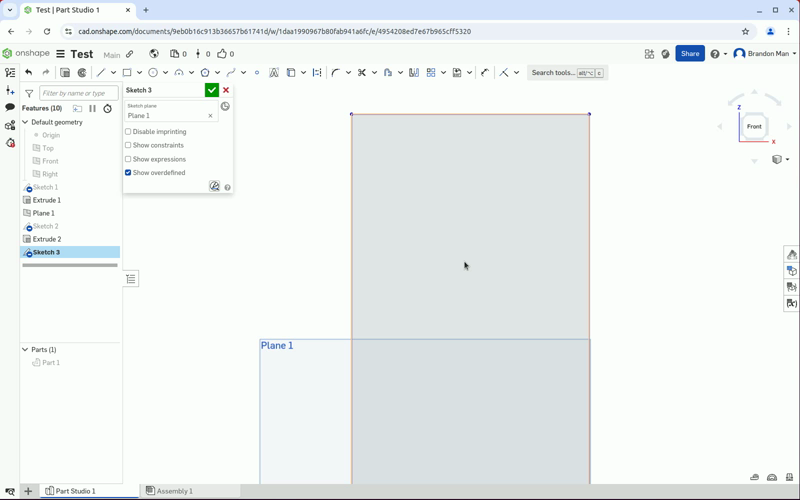
click(464, 261)
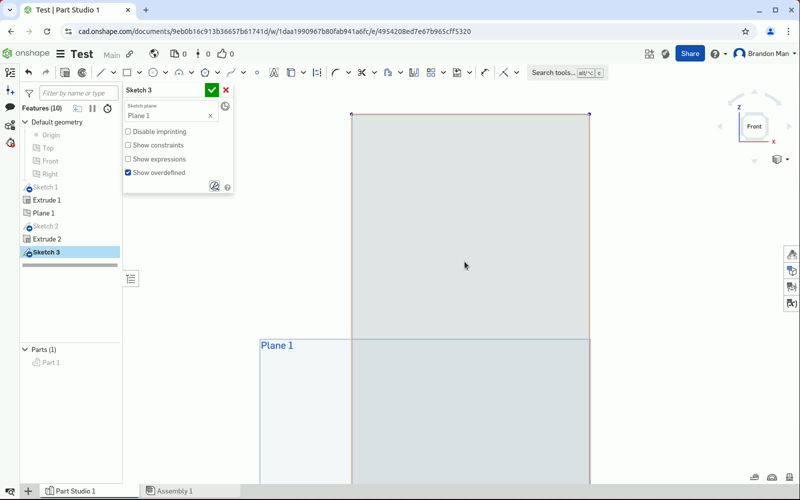
scroll(-6)
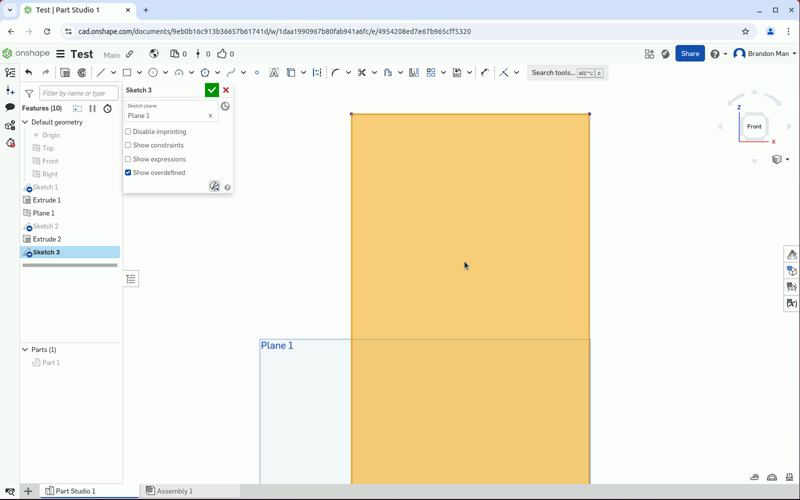
scroll(-6)
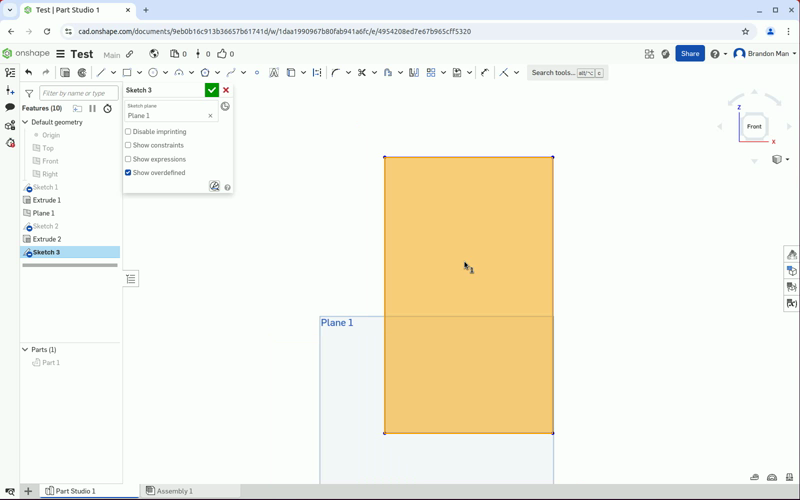
scroll(-6)
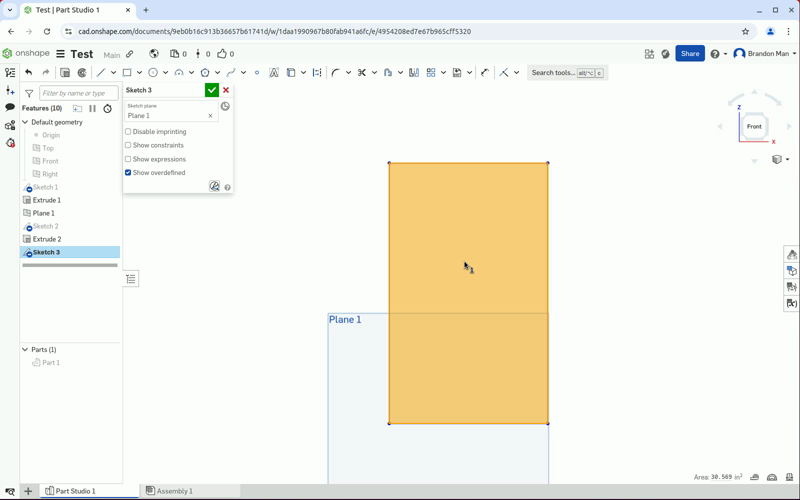
scroll(-6)
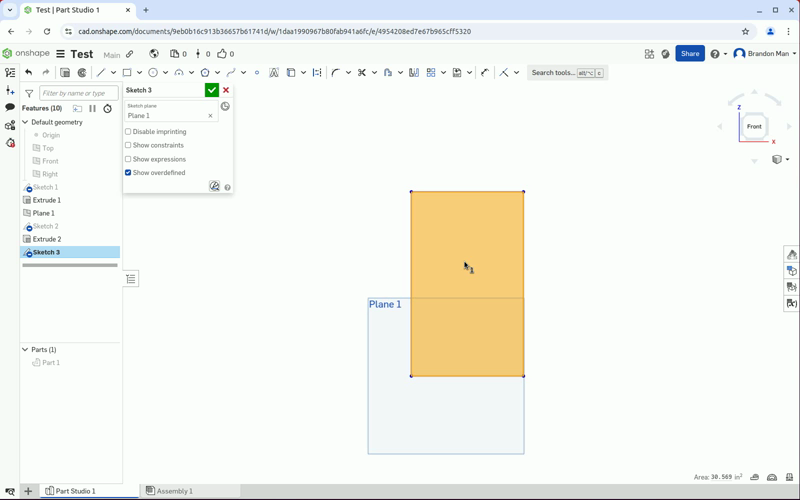
scroll(-6)
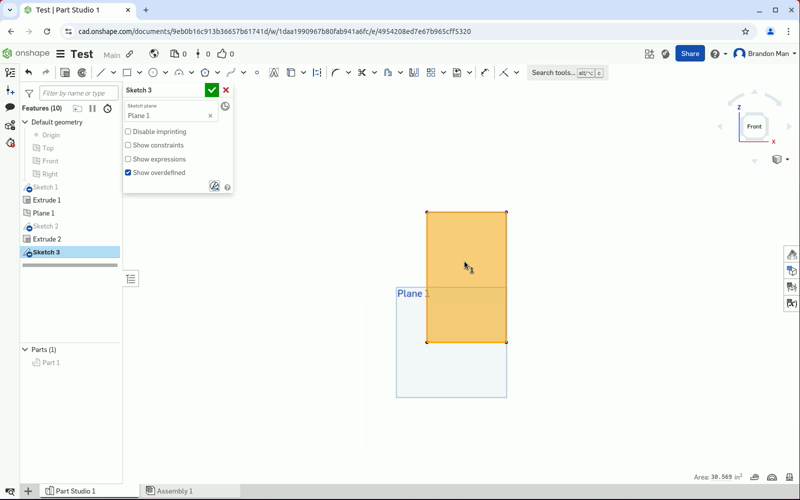
scroll(-6)
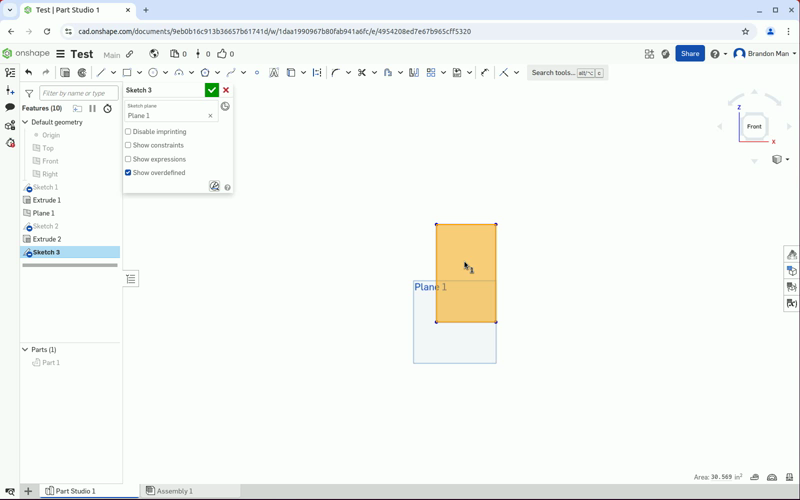
scroll(-6)
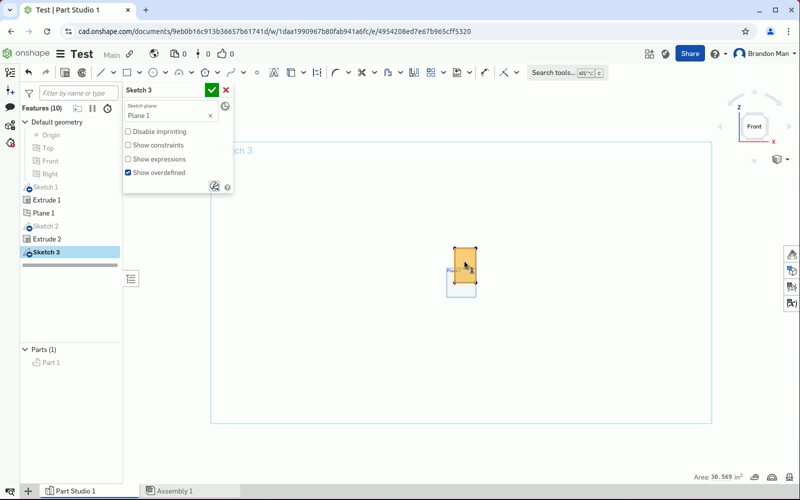
mouse_move(73, 352)
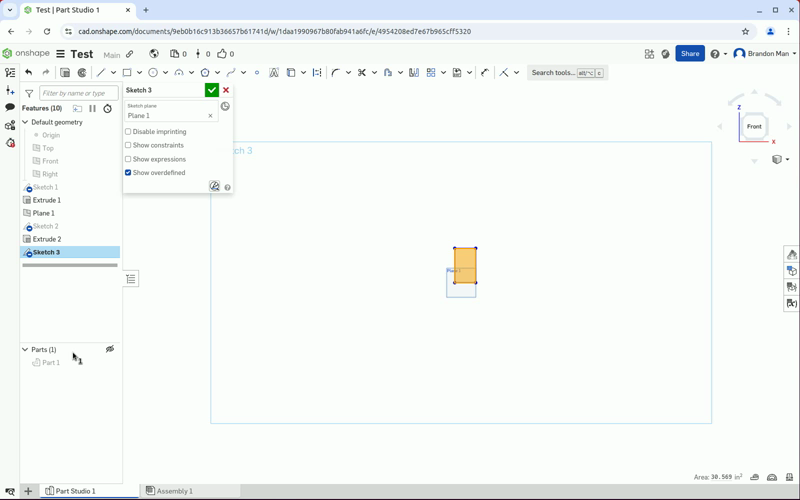
key(shift+y)
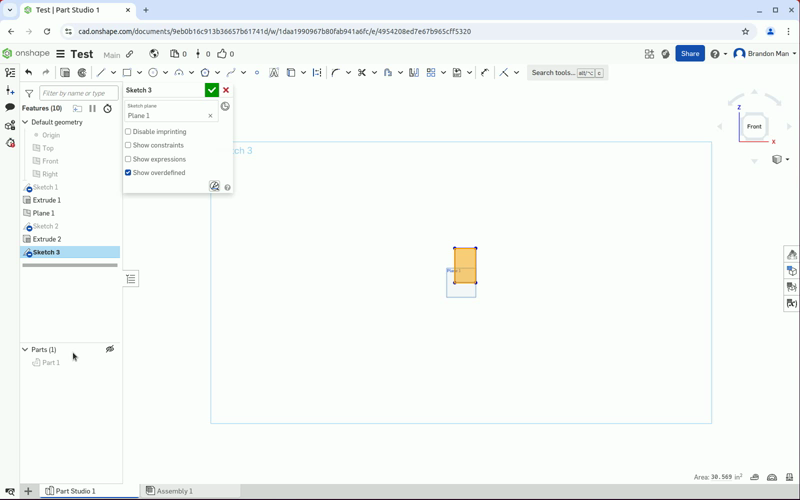
key(shift+e)
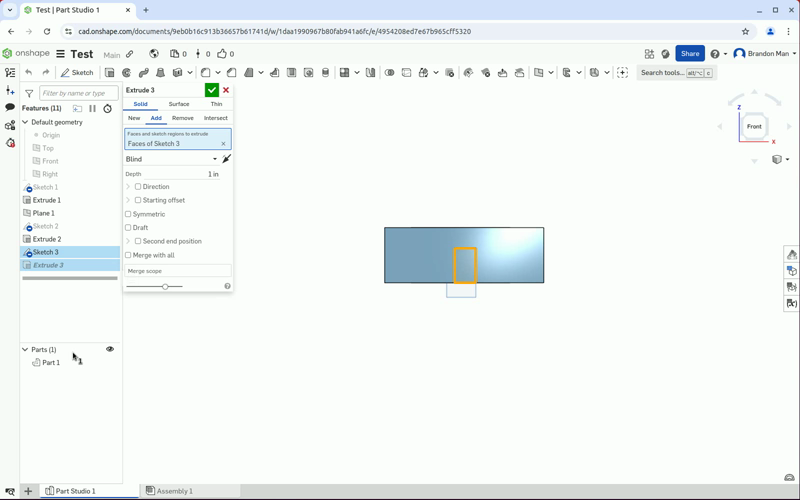
mouse_move(143, 106)
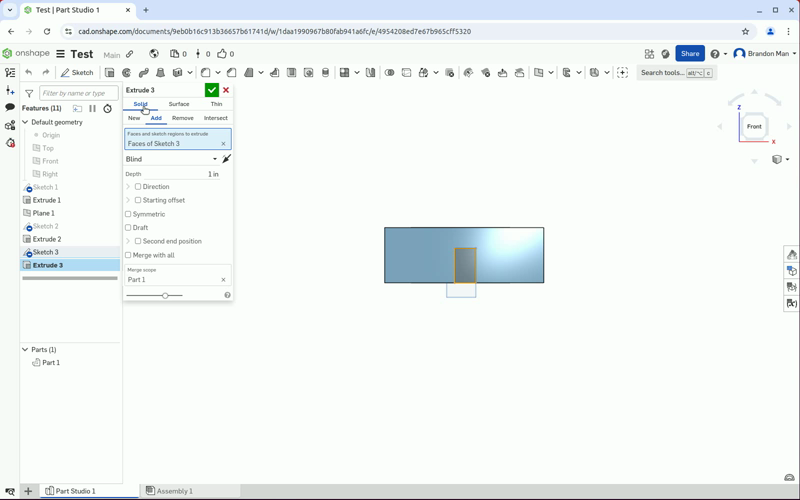
click(143, 106)
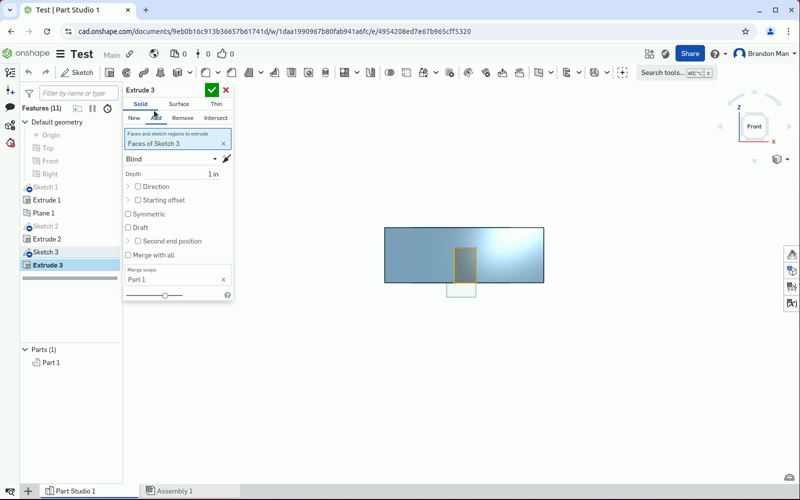
mouse_move(186, 120)
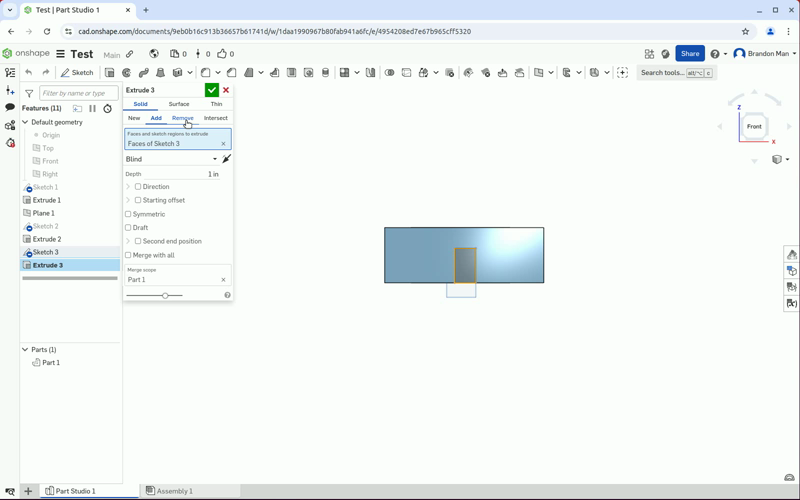
click(186, 120)
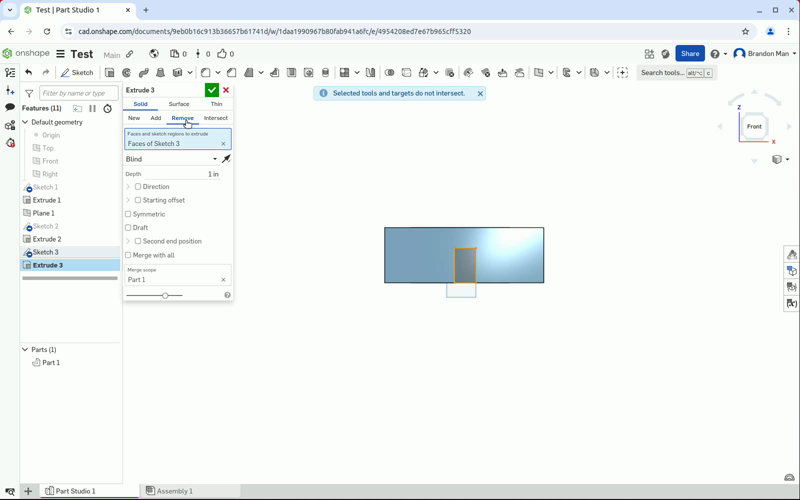
key(tab, 4)
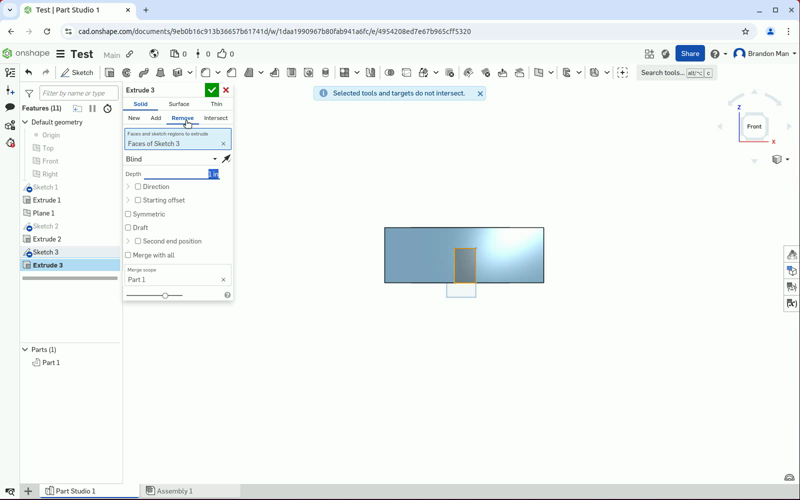
text(1.204)
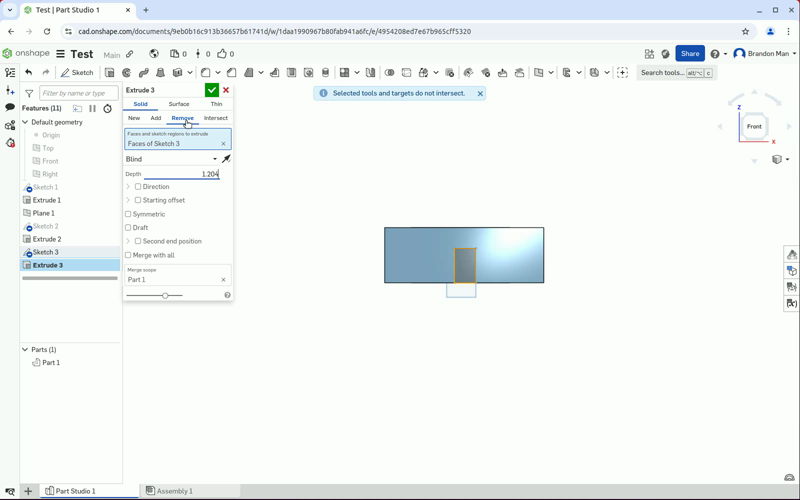
key(tab, 6)
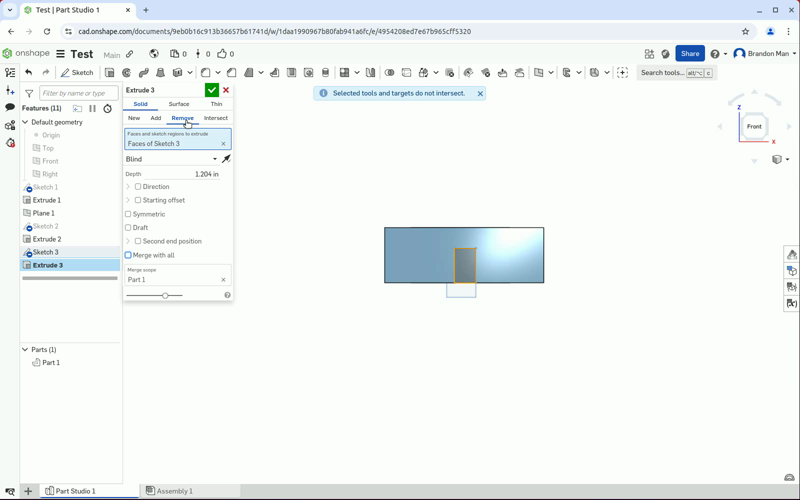
key(space)
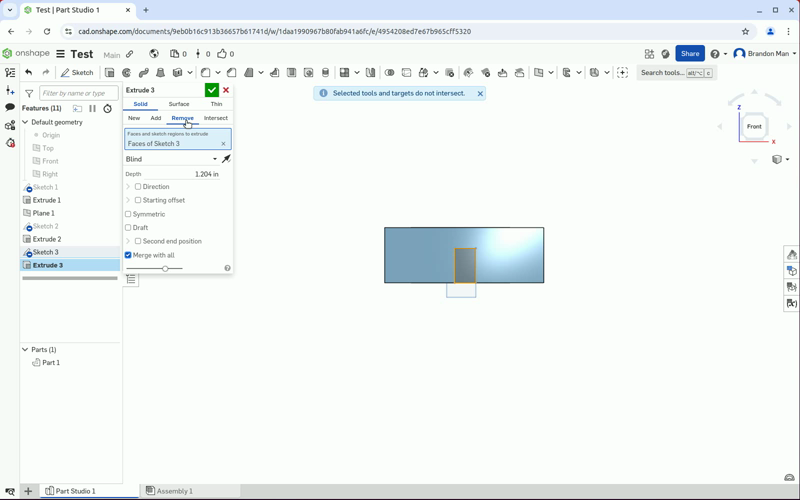
key(enter)
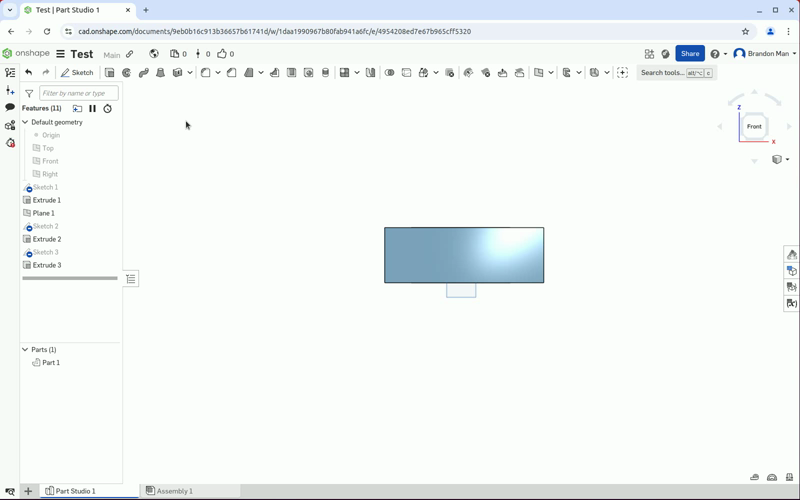
key(shift+h)
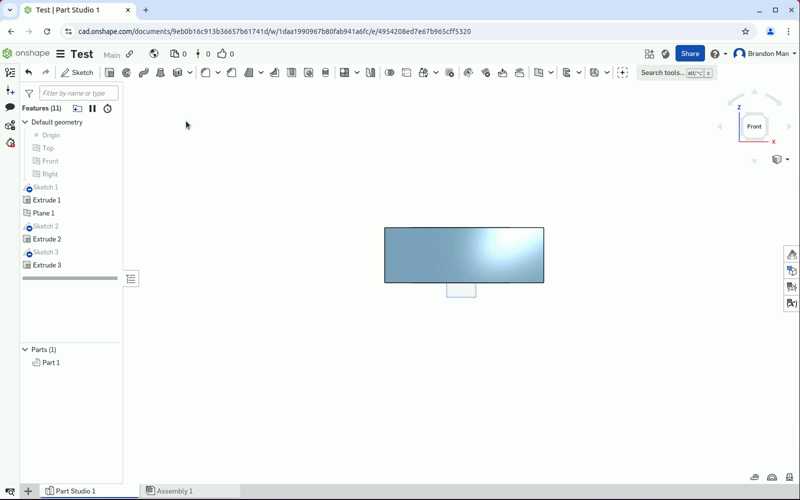
key(shift+h)
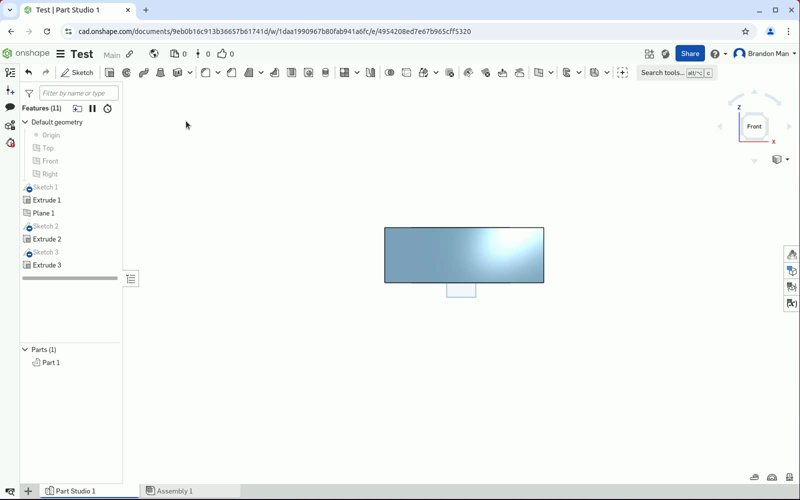
mouse_move(73, 189)
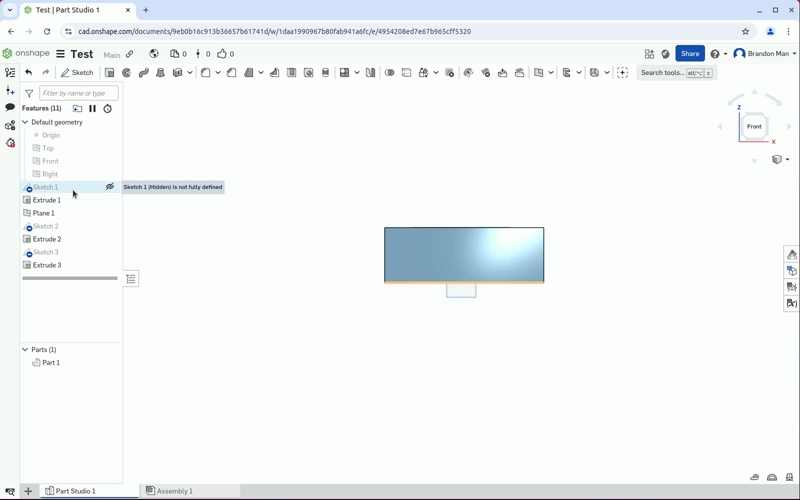
click(73, 189)
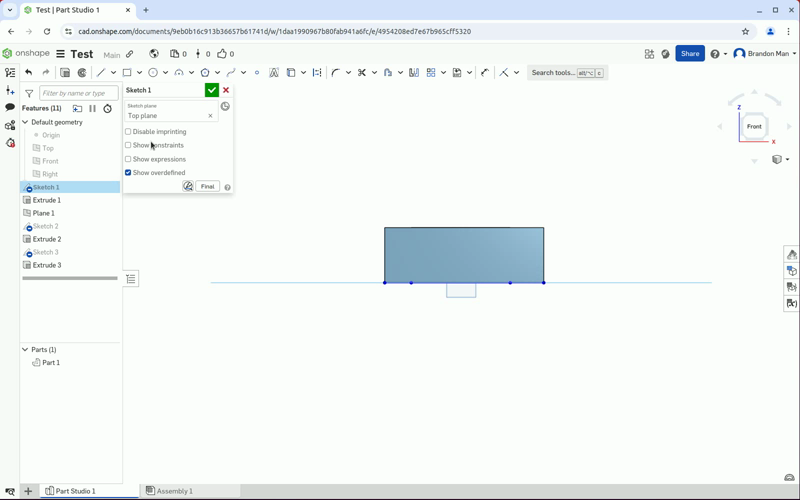
mouse_move(229, 92)
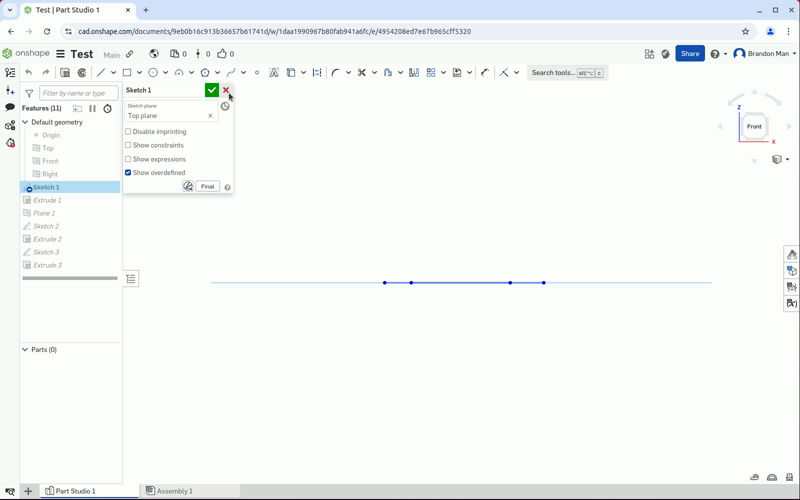
click(229, 92)
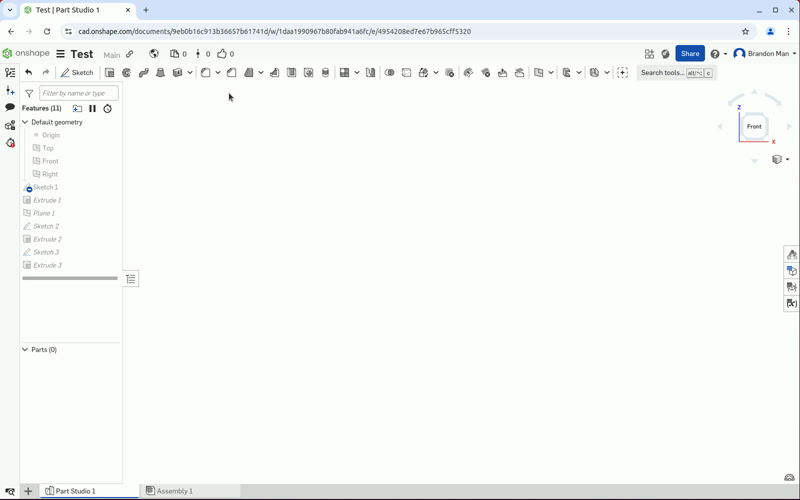
key(shift+s)
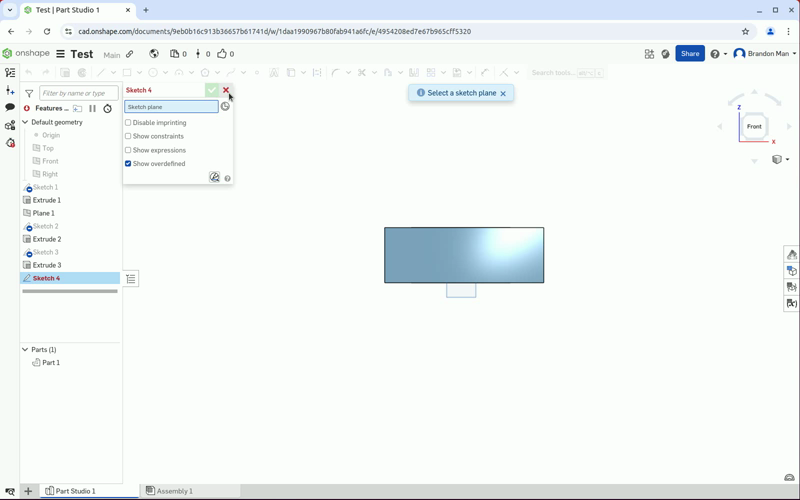
mouse_move(73, 215)
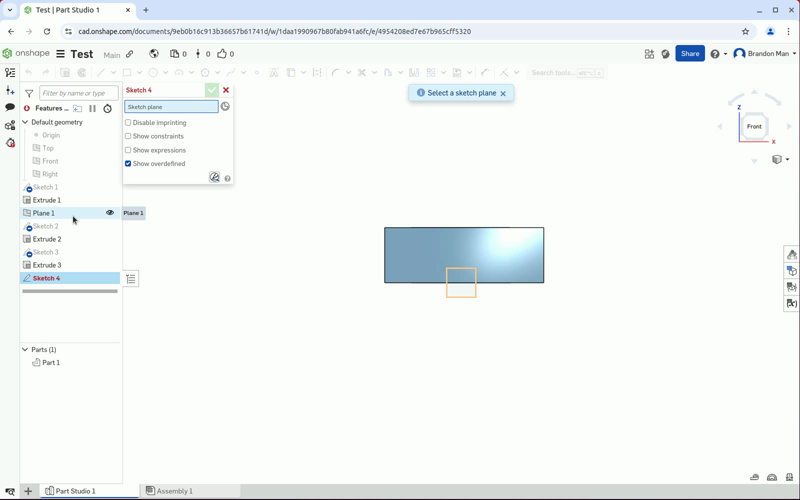
click(73, 215)
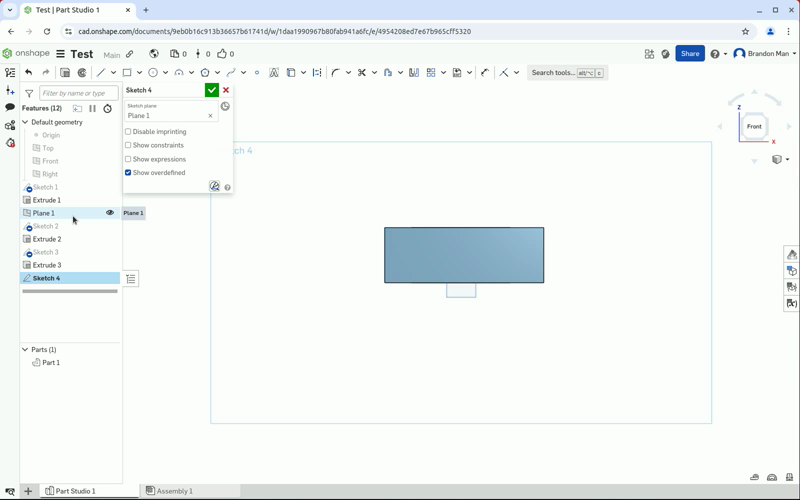
mouse_move(73, 352)
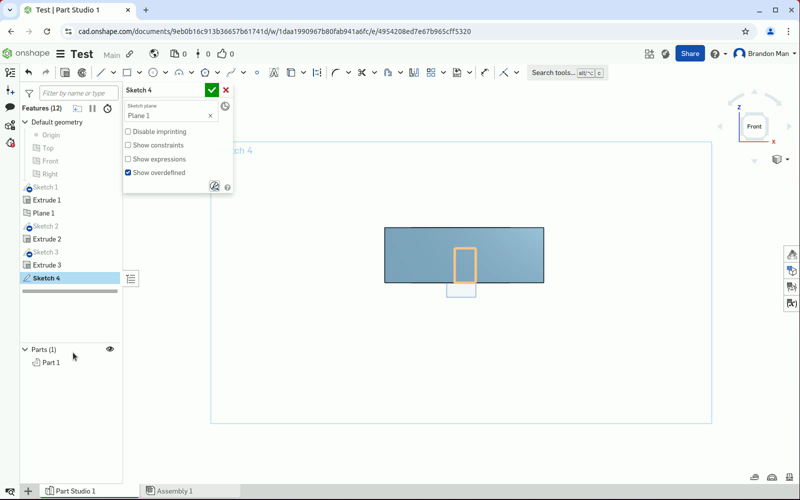
key(y)
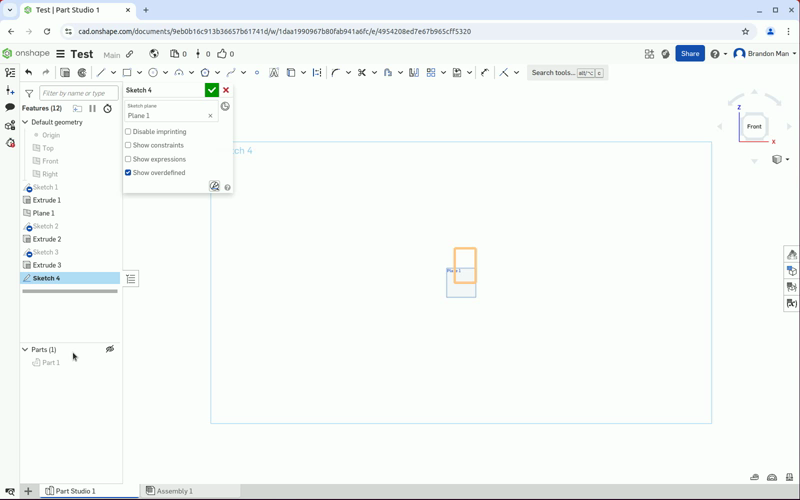
key(l)
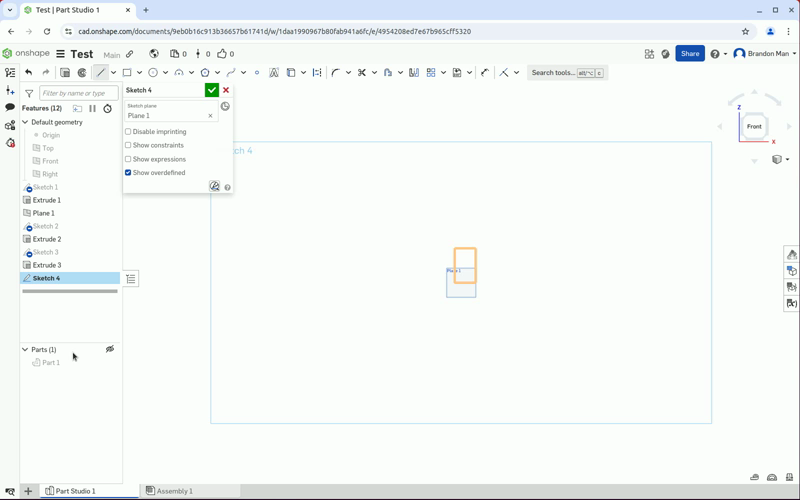
key_down(shift)
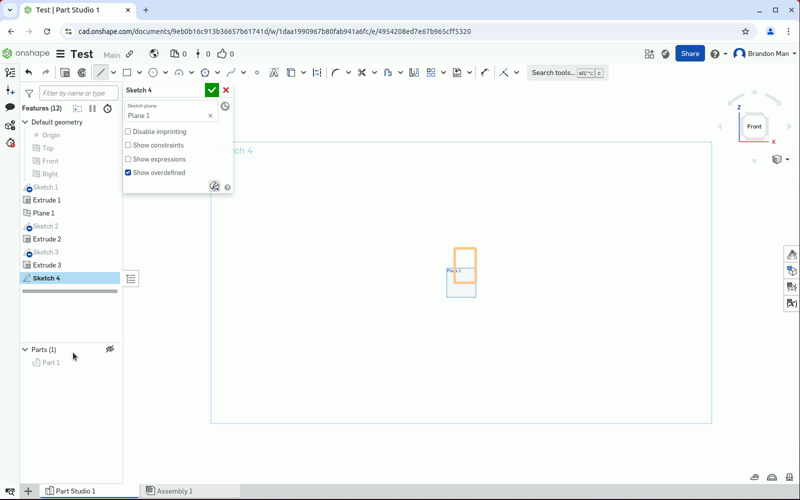
mouse_move(396, 279)
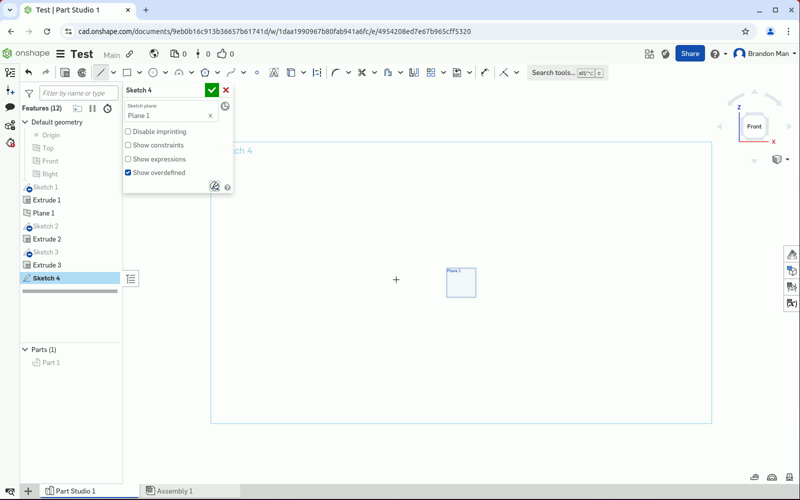
click(396, 279)
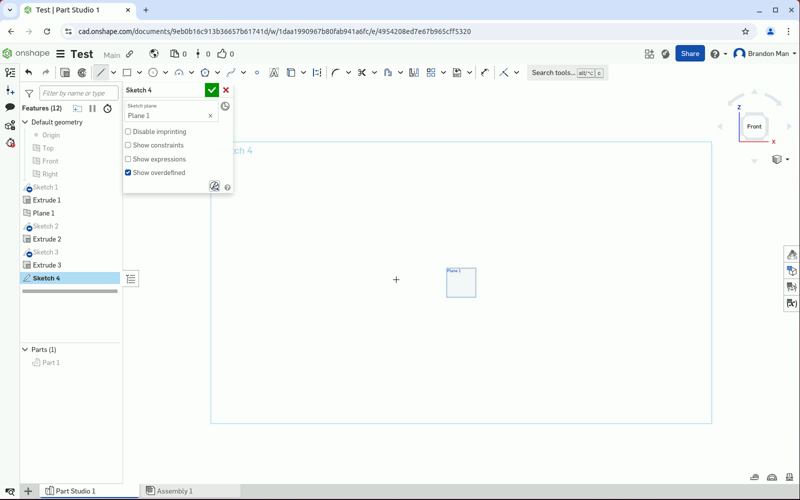
key_up(shift)
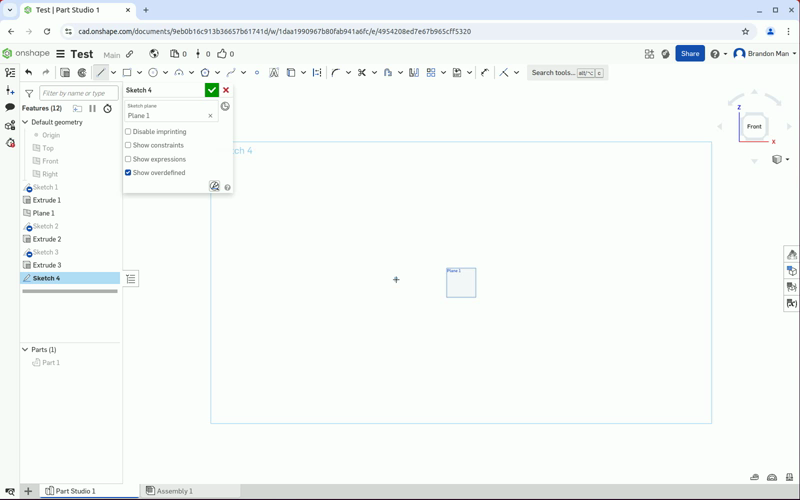
key_down(shift)
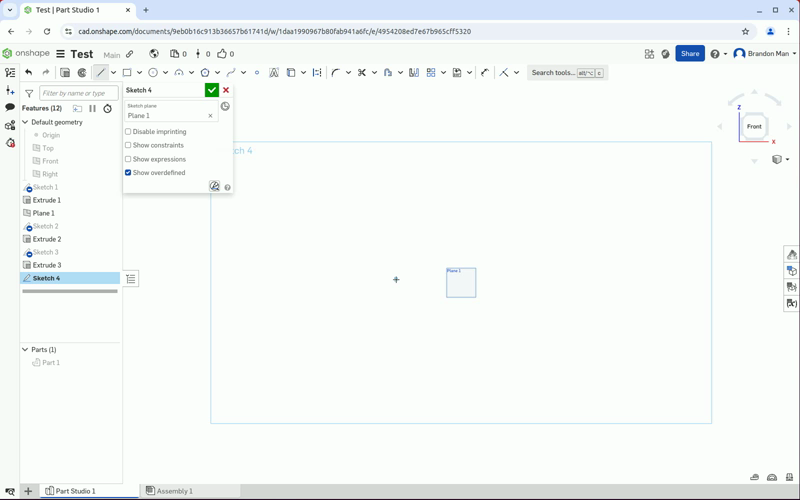
mouse_move(426, 279)
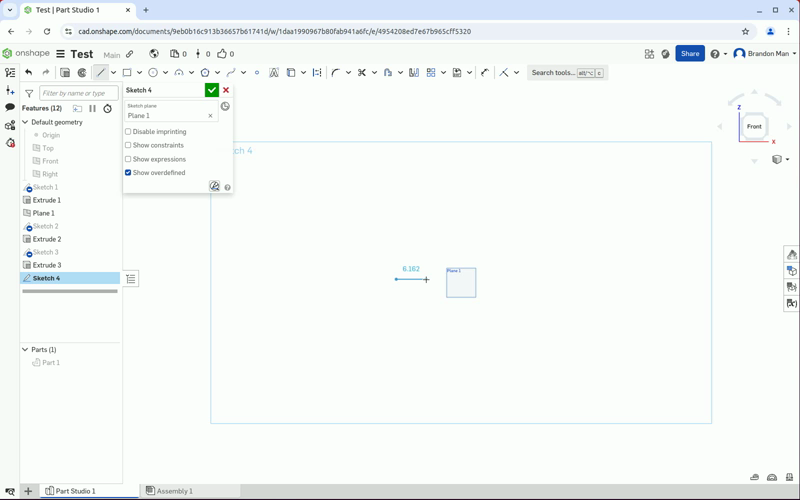
mouse_move(440, 279)
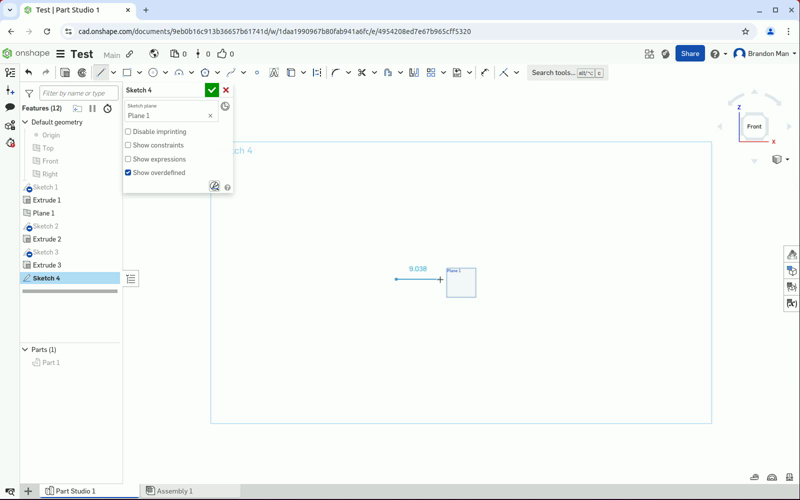
click(440, 279)
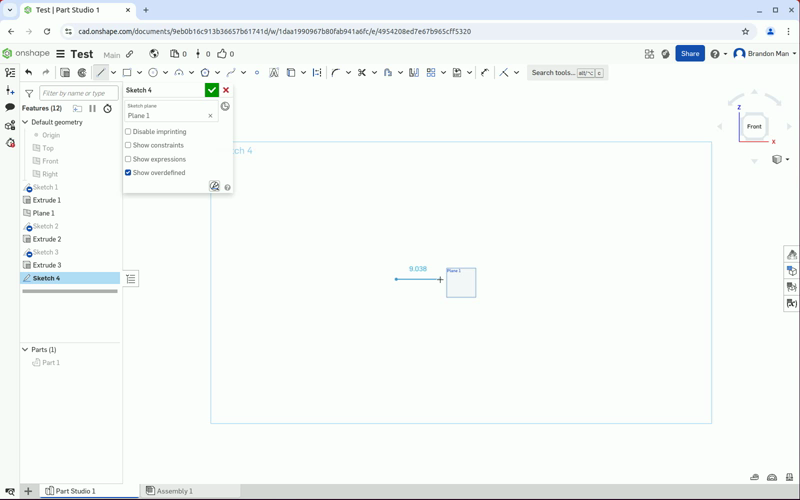
key_up(shift)
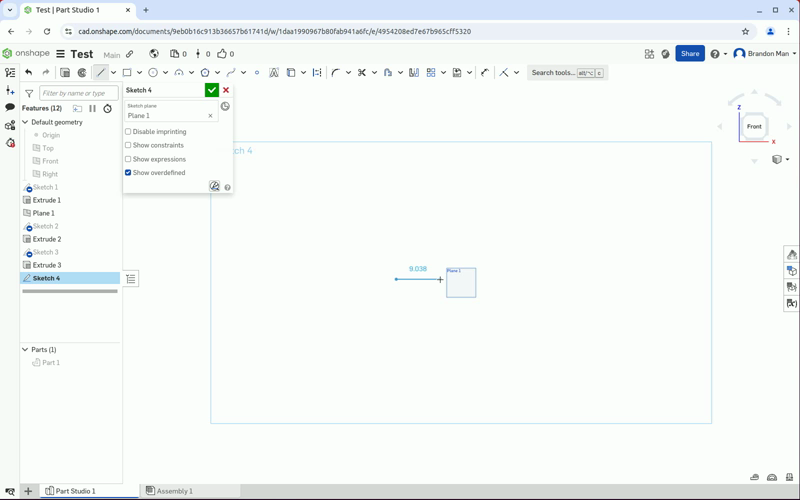
key_down(shift)
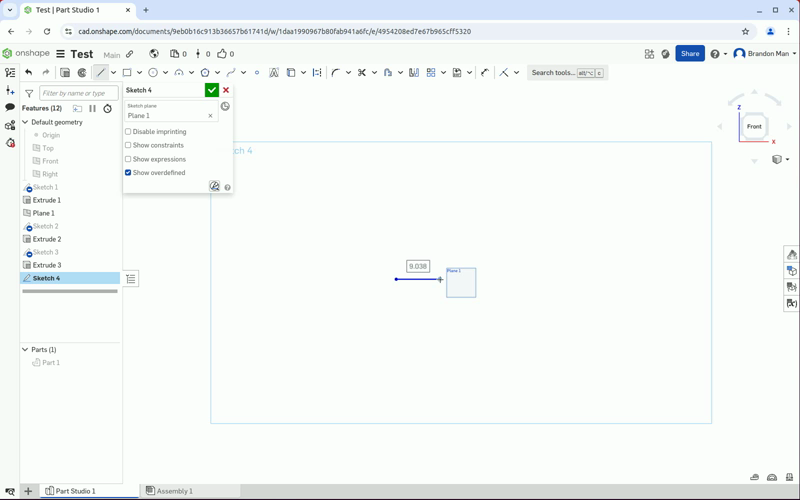
mouse_move(470, 279)
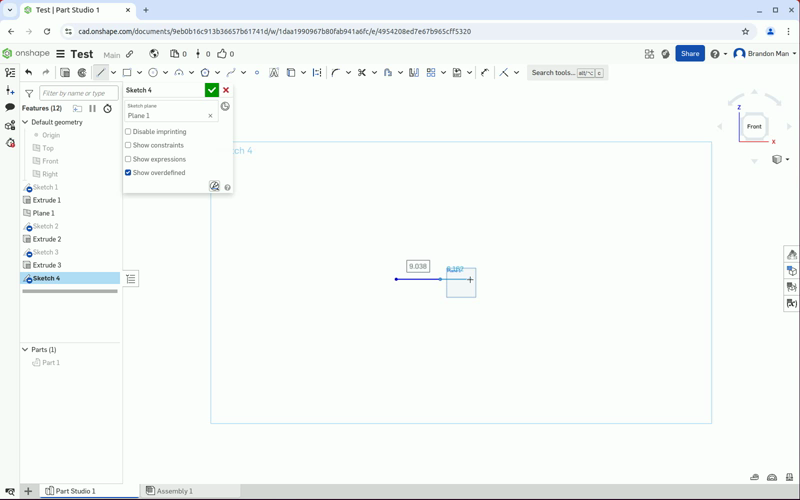
mouse_move(440, 259)
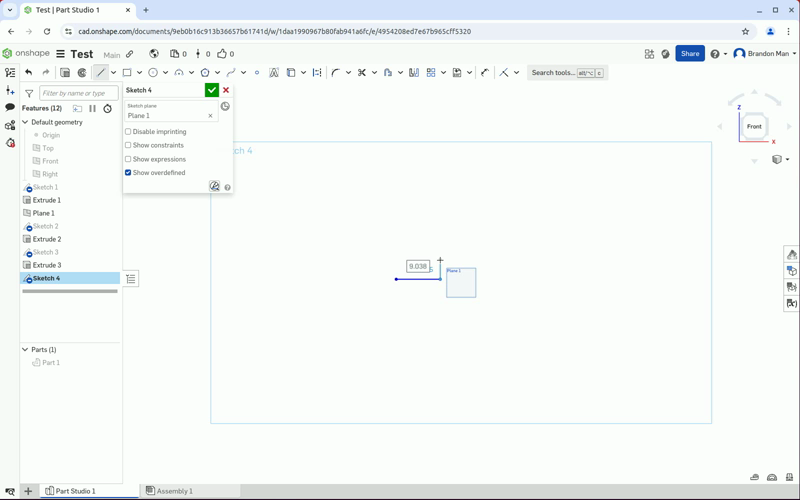
click(440, 259)
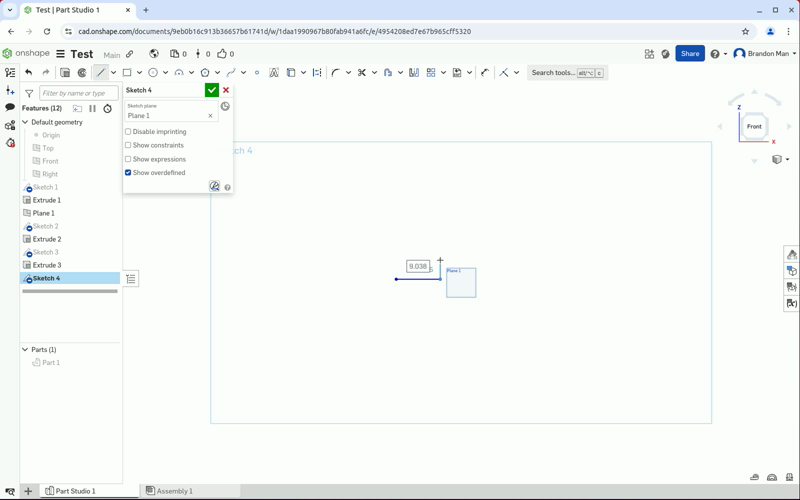
key_up(shift)
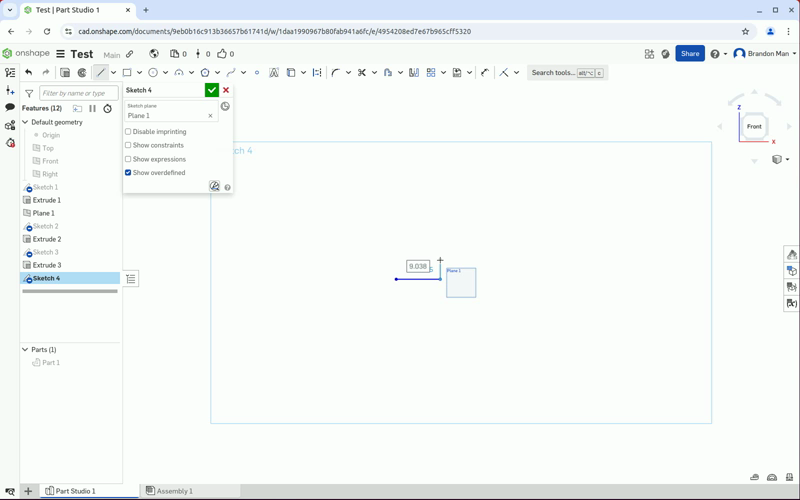
key_down(shift)
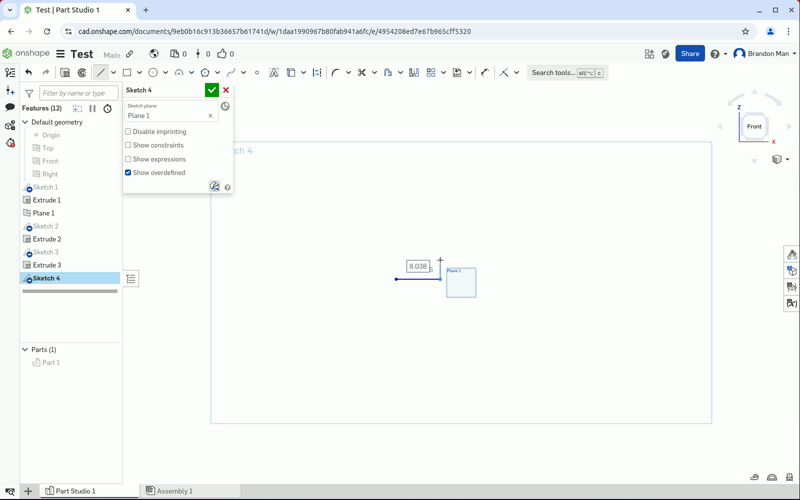
mouse_move(470, 259)
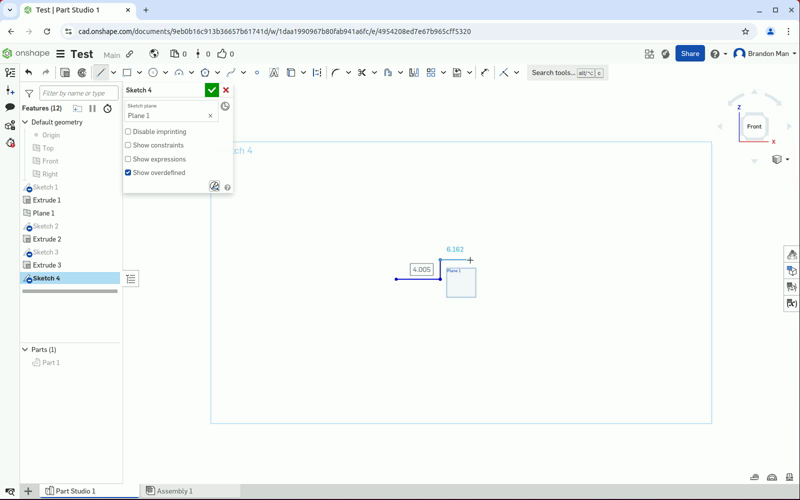
mouse_move(396, 259)
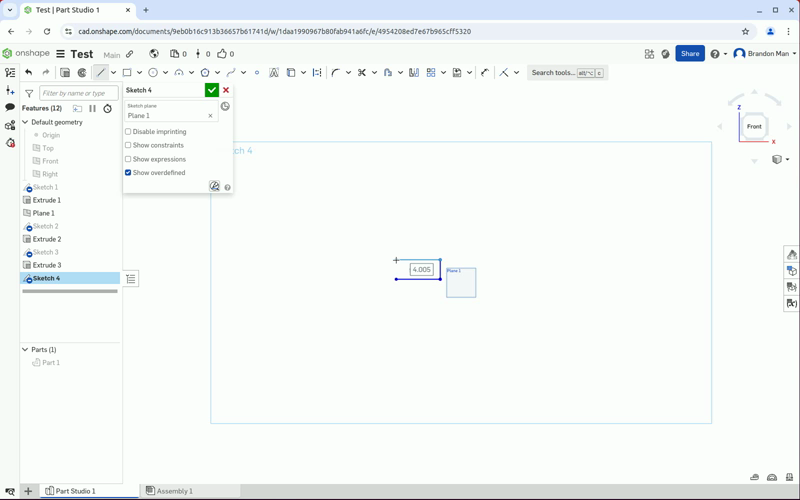
click(396, 259)
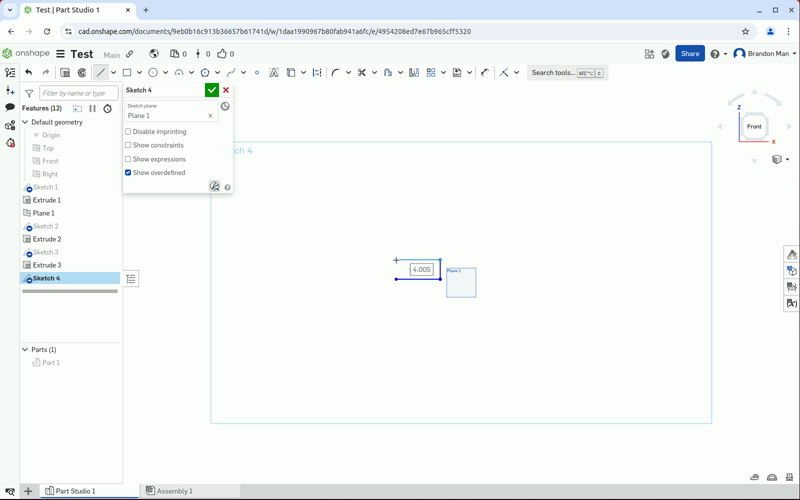
key_up(shift)
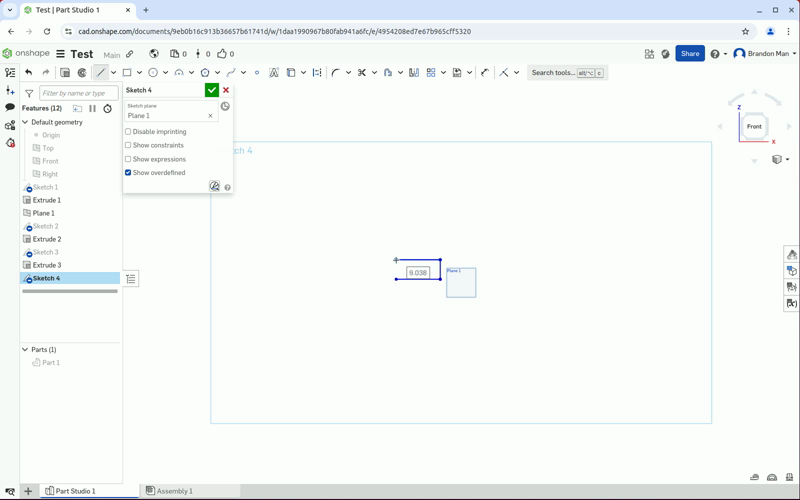
mouse_move(426, 259)
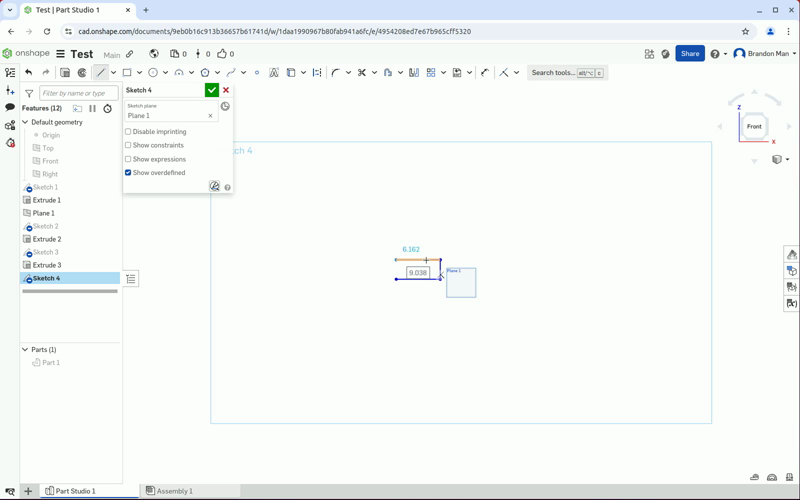
key_down(shift)
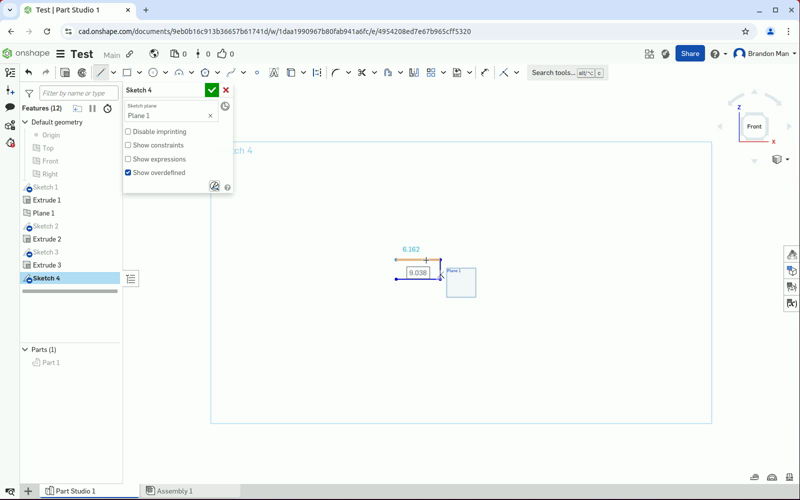
mouse_move(396, 279)
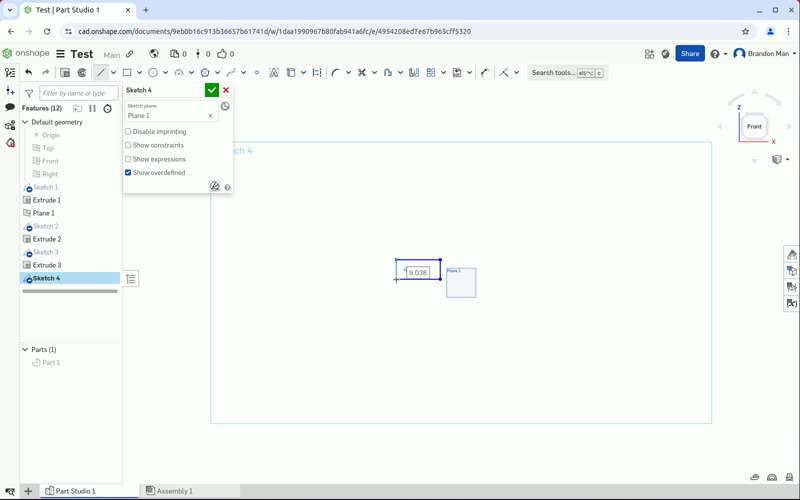
key_up(shift)
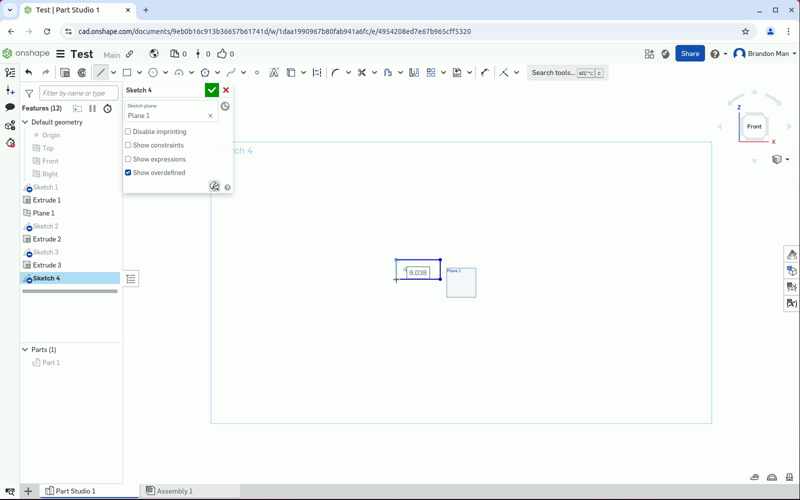
click(396, 279)
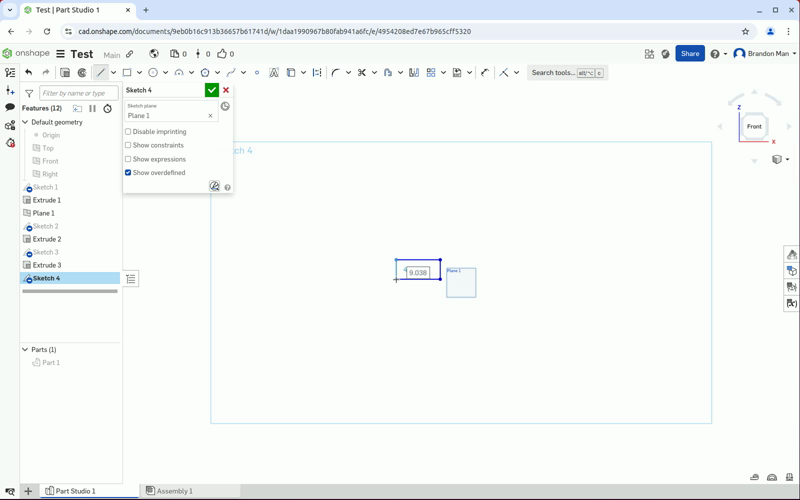
key(esc)
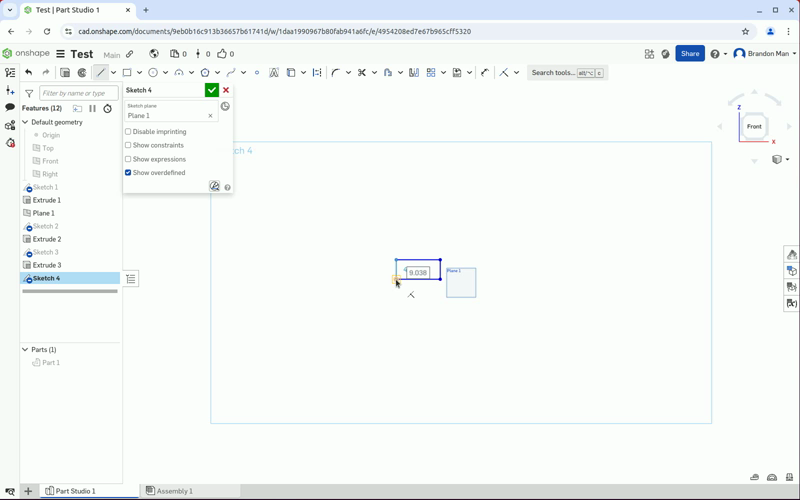
mouse_move(413, 276)
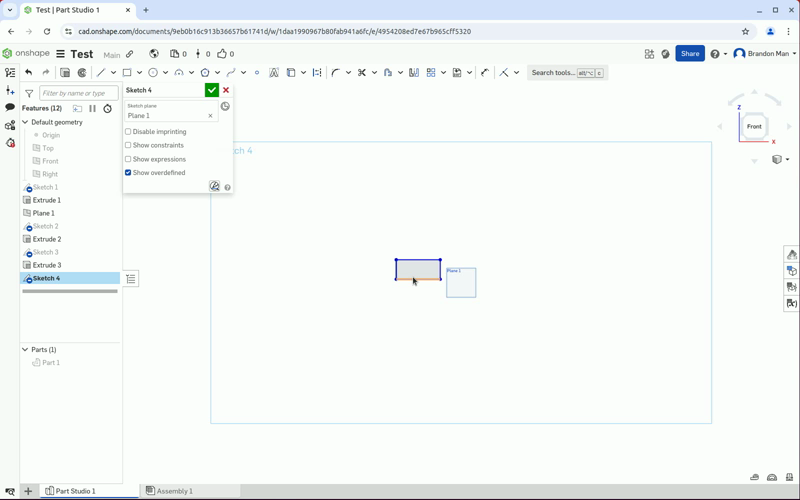
scroll(6)
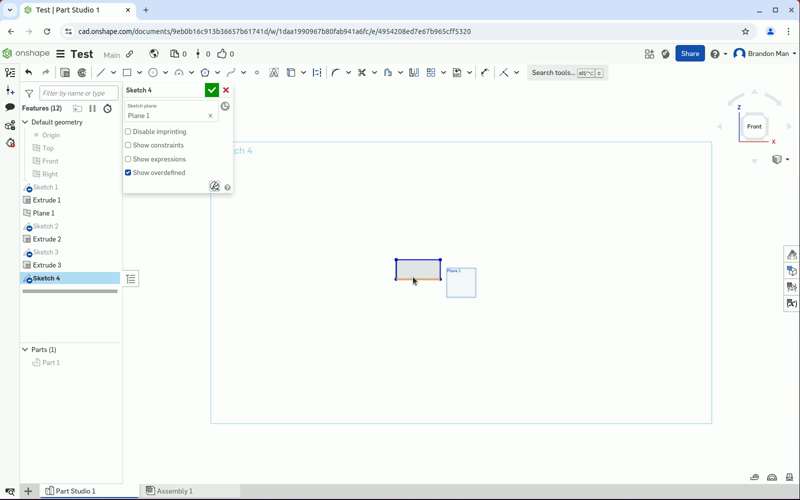
scroll(6)
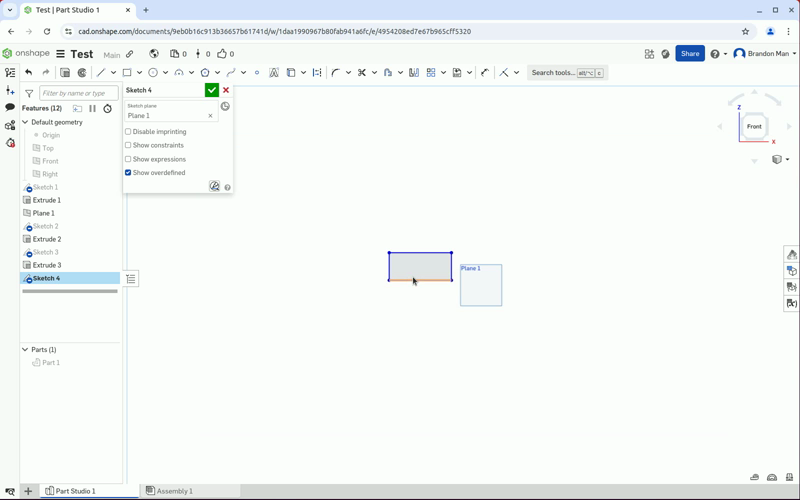
scroll(6)
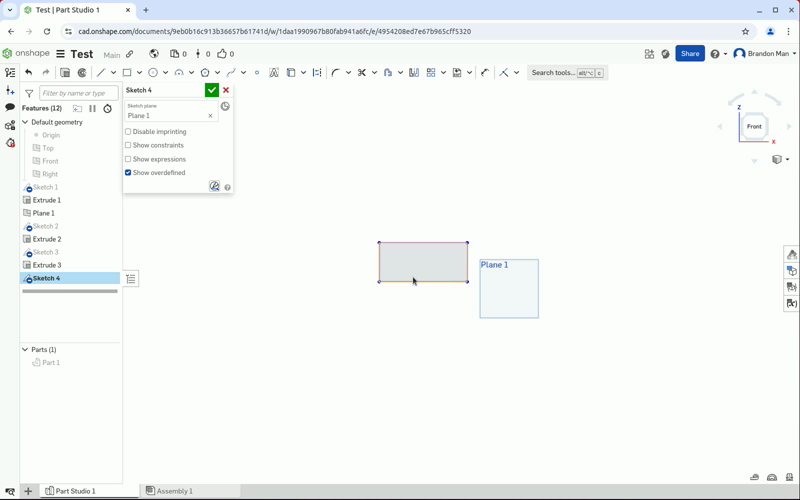
scroll(6)
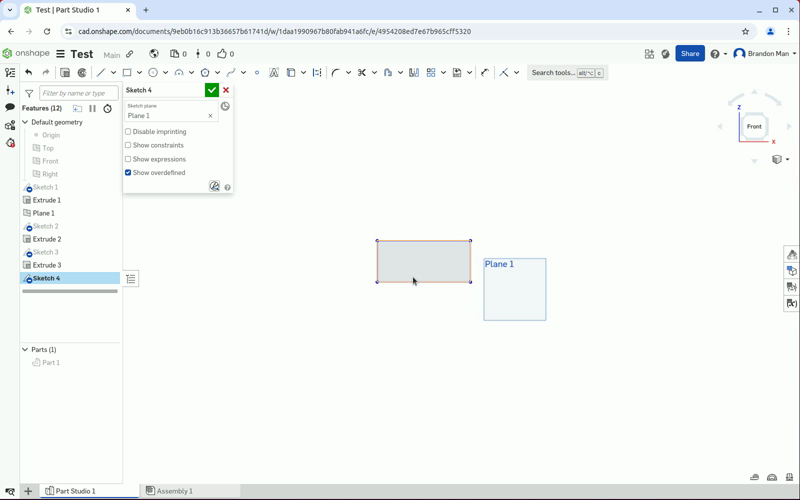
scroll(6)
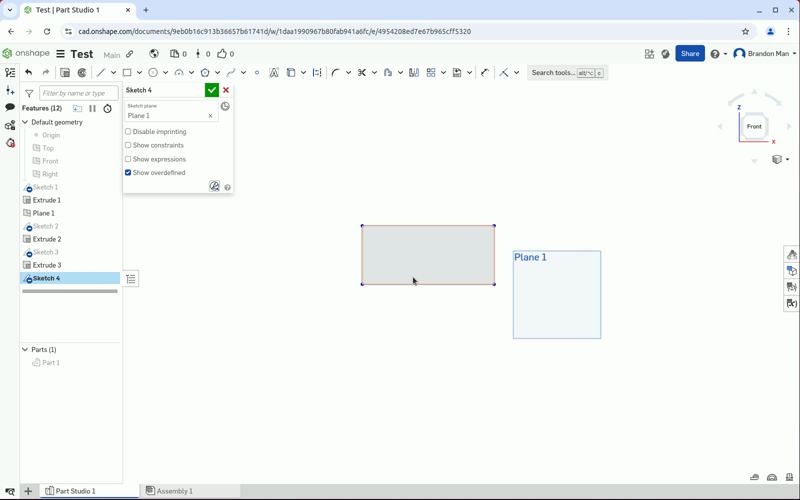
scroll(6)
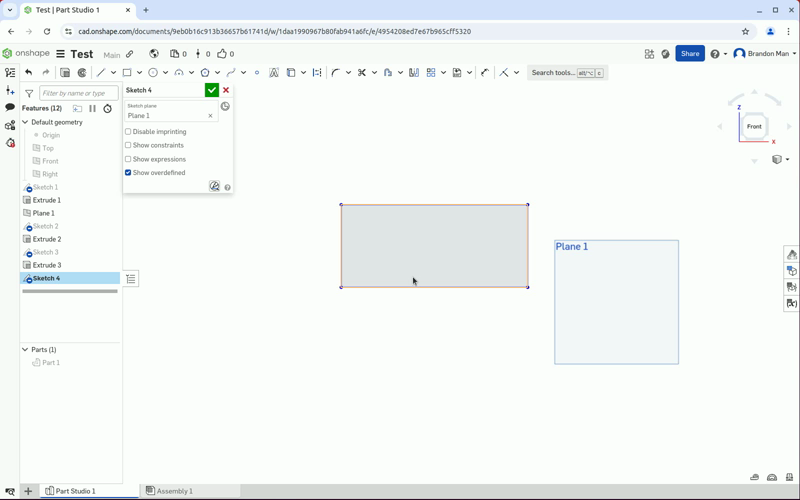
scroll(6)
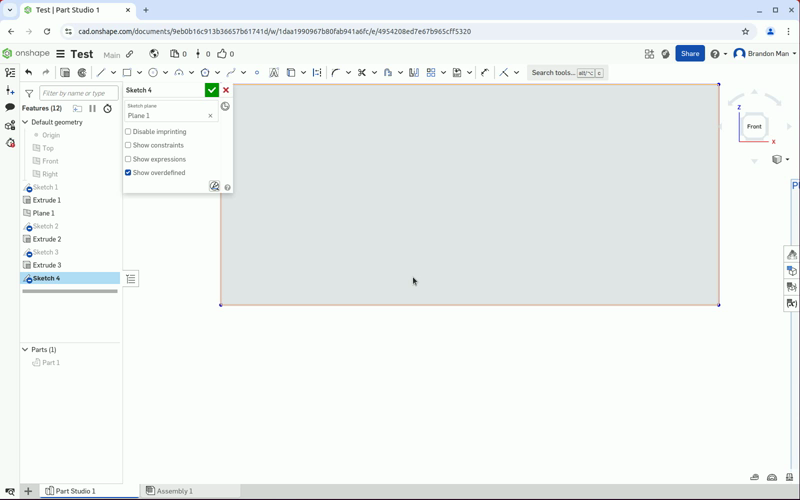
click(413, 276)
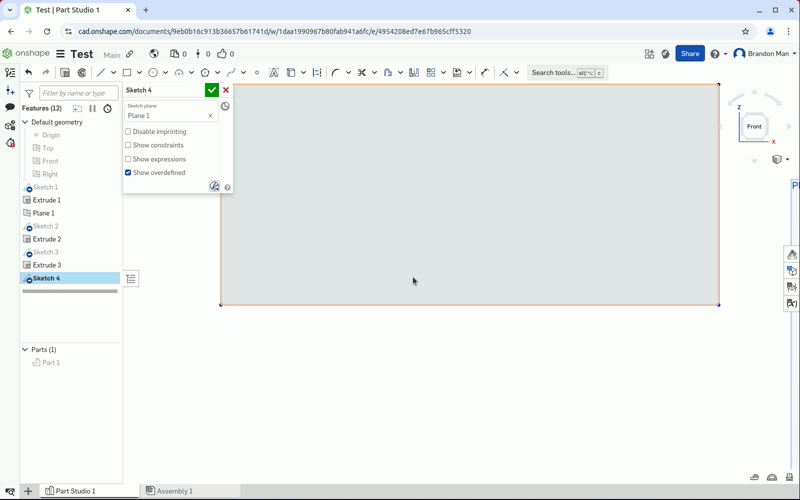
scroll(-6)
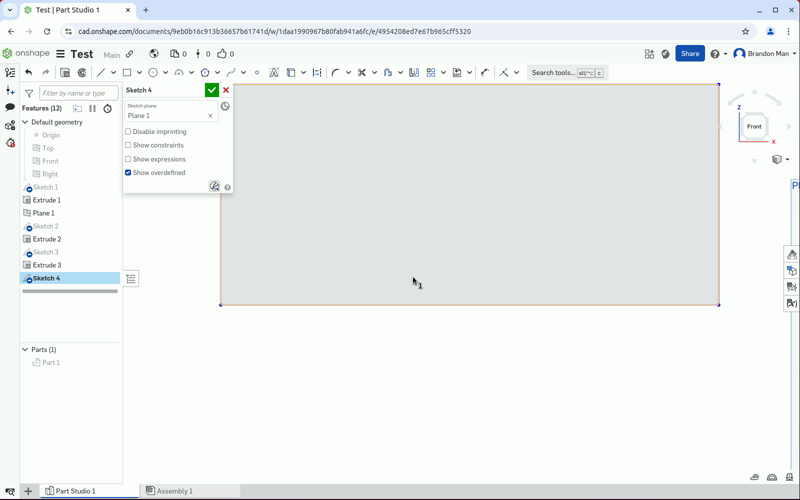
scroll(-6)
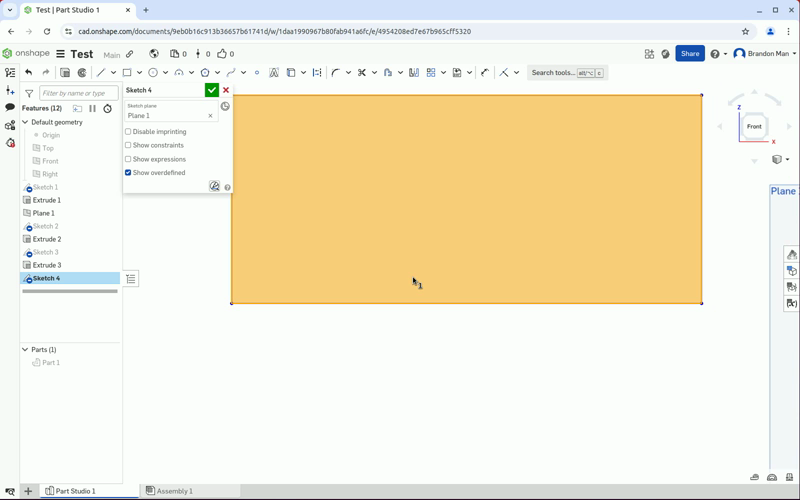
scroll(-6)
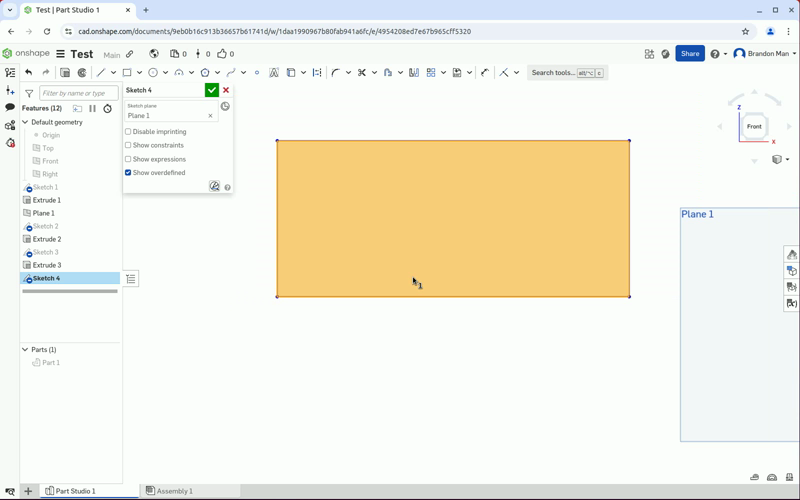
scroll(-6)
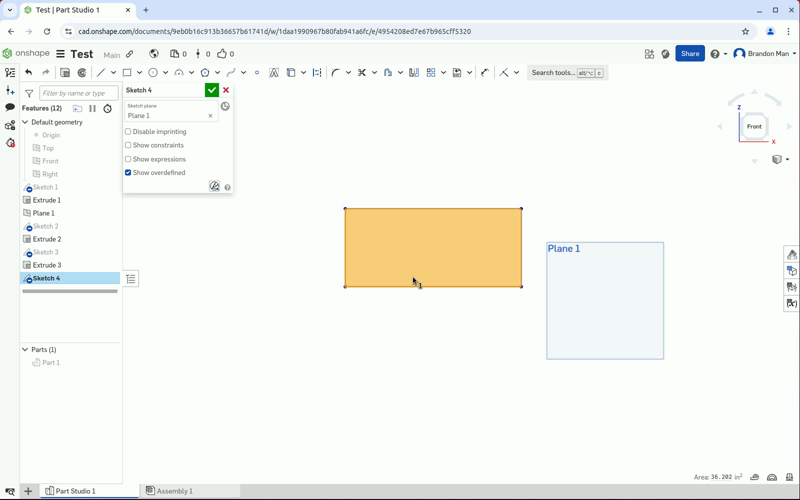
scroll(-6)
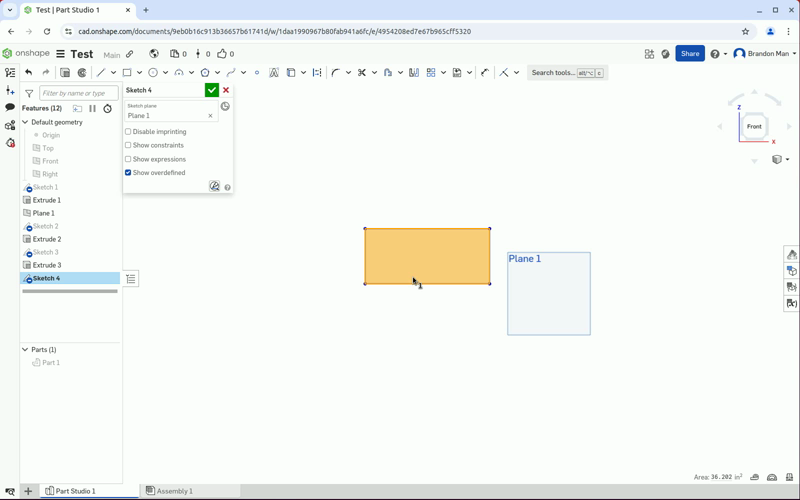
scroll(-6)
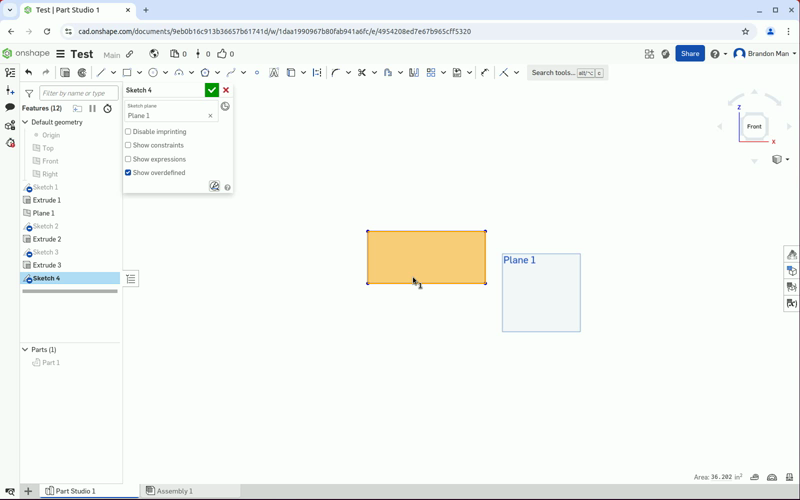
scroll(-6)
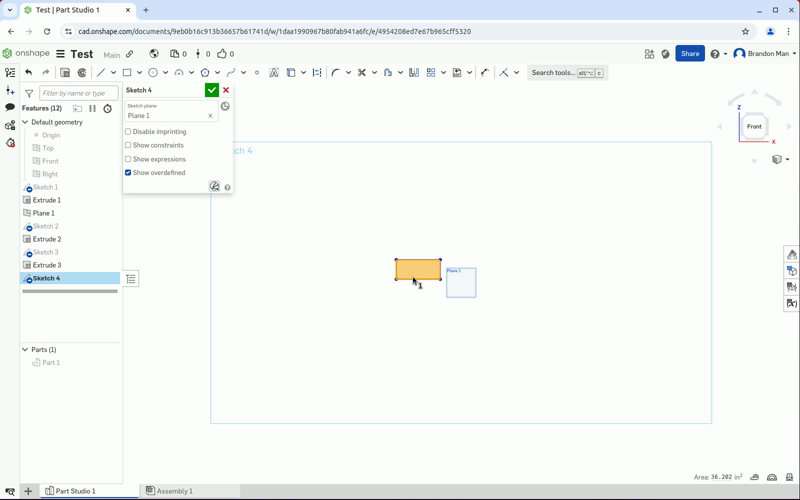
mouse_move(73, 352)
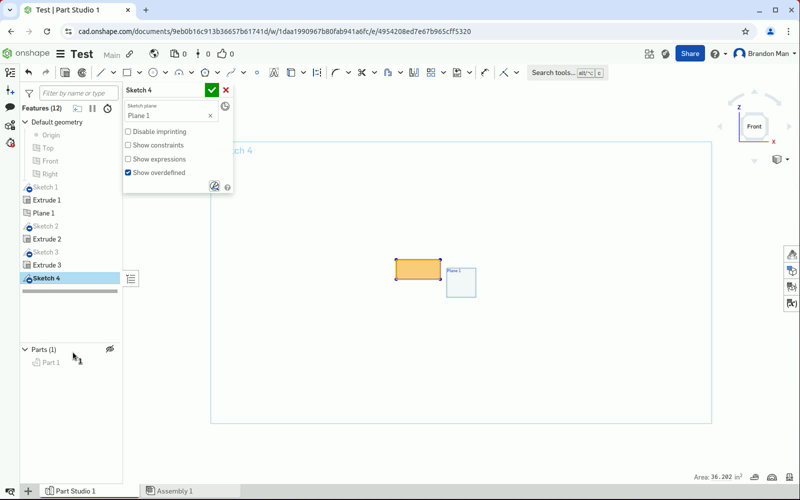
key(shift+y)
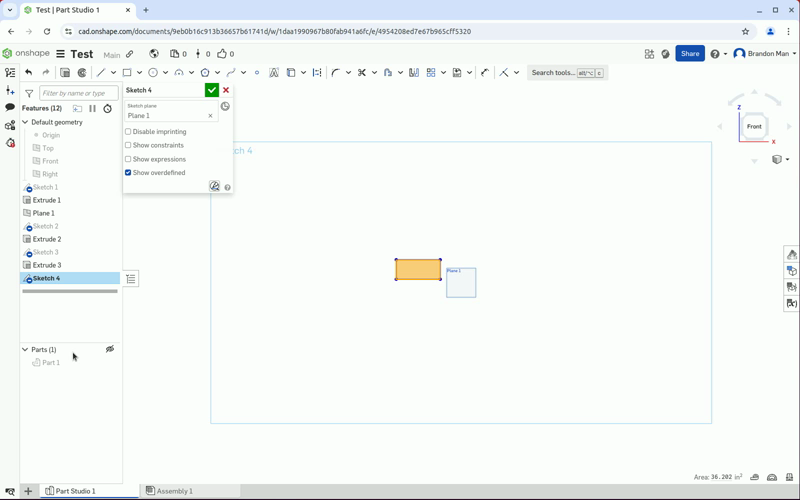
key(shift+e)
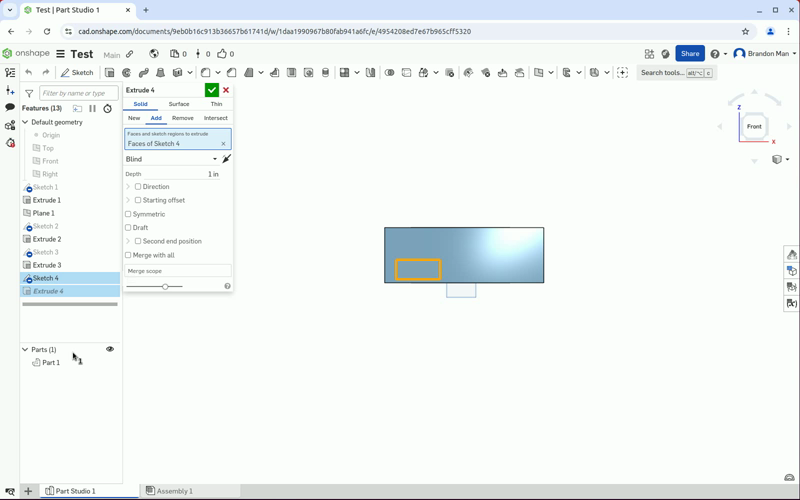
mouse_move(143, 106)
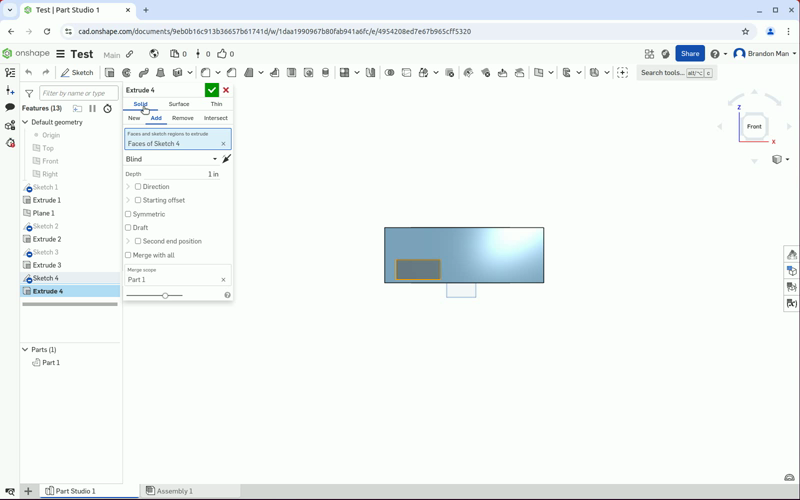
click(143, 106)
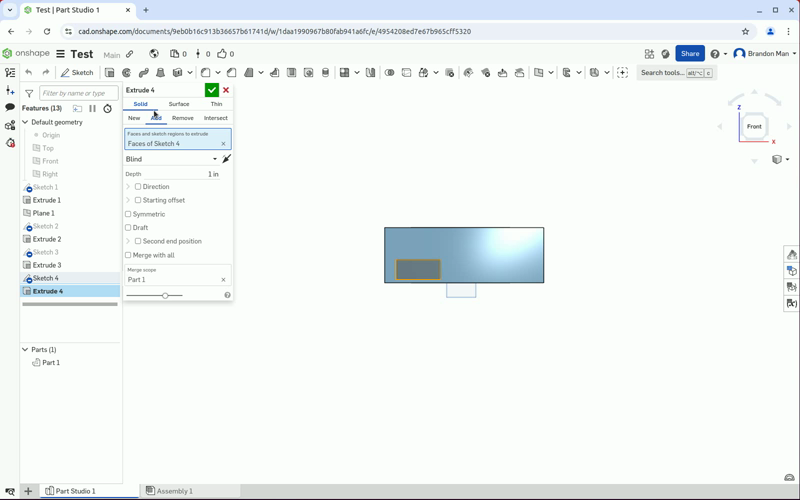
mouse_move(186, 120)
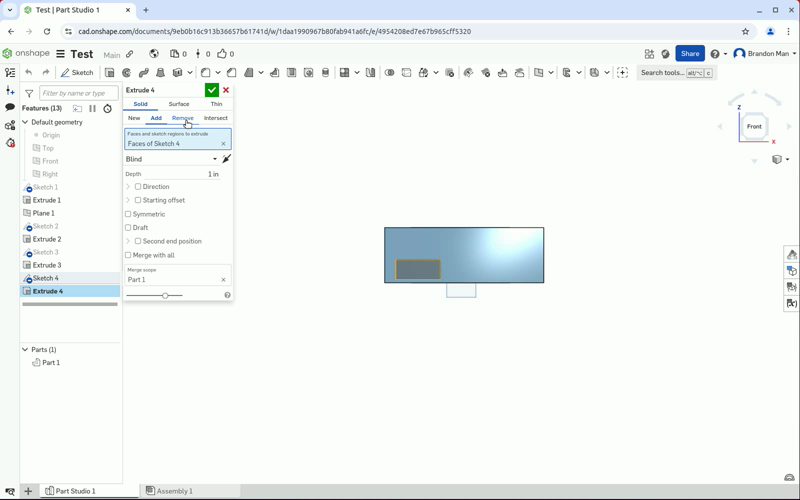
click(186, 120)
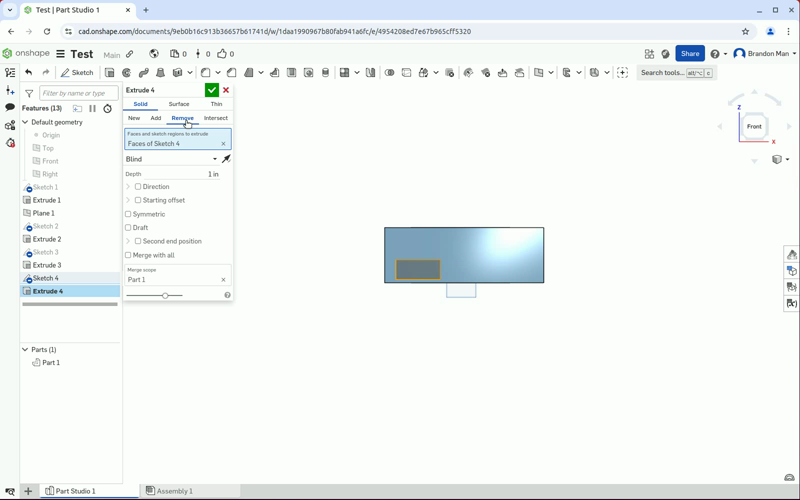
key(tab, 4)
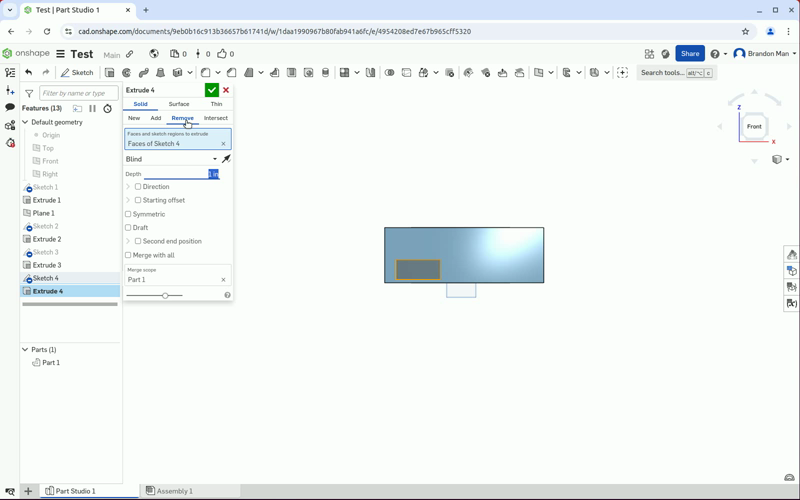
text(1.204)
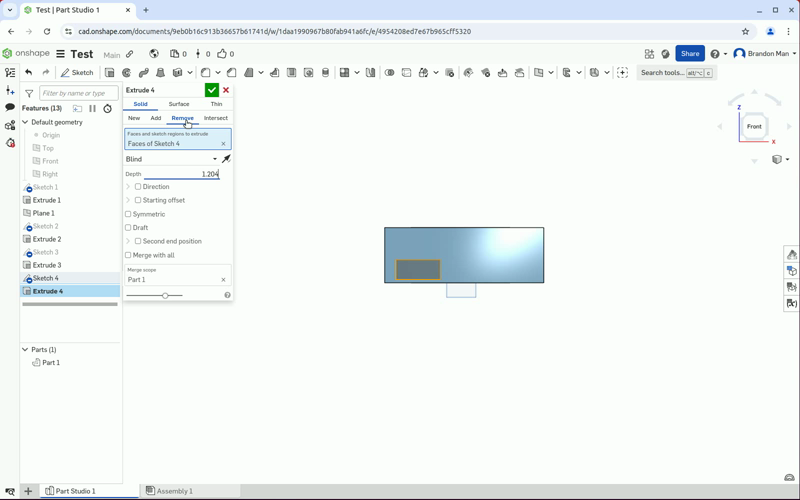
key(tab, 6)
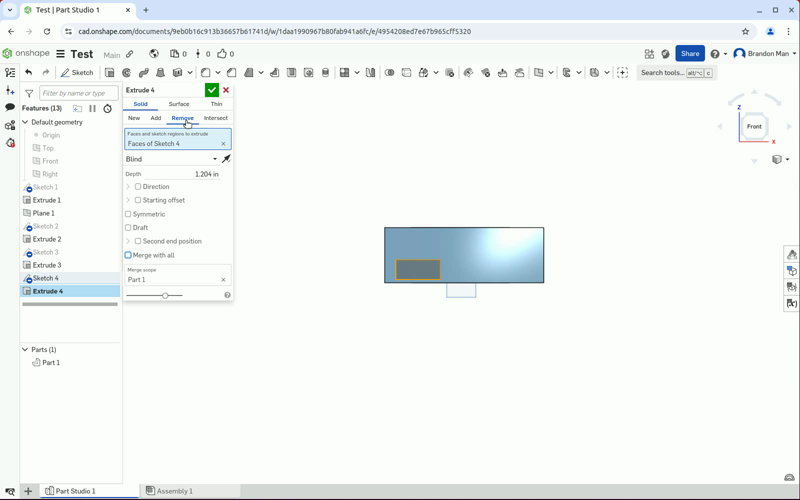
key(space)
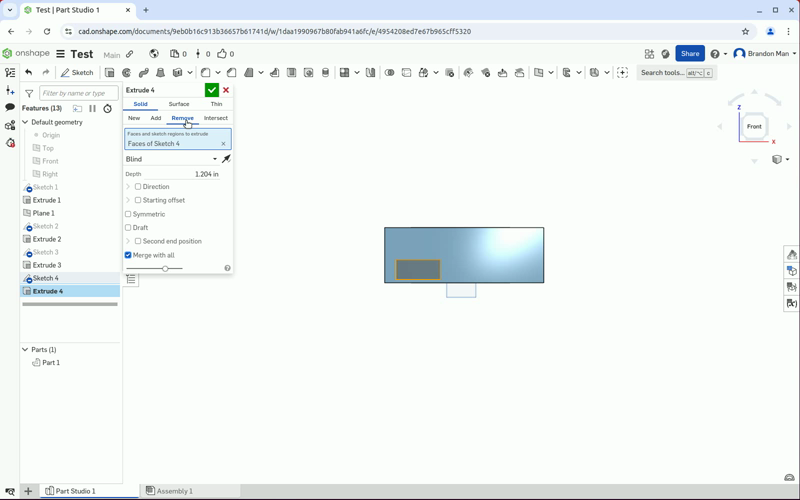
key(enter)
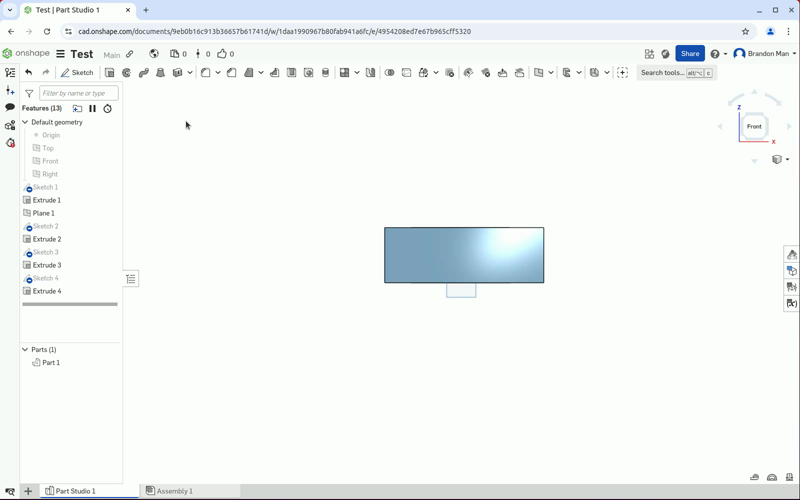
key(shift+h)
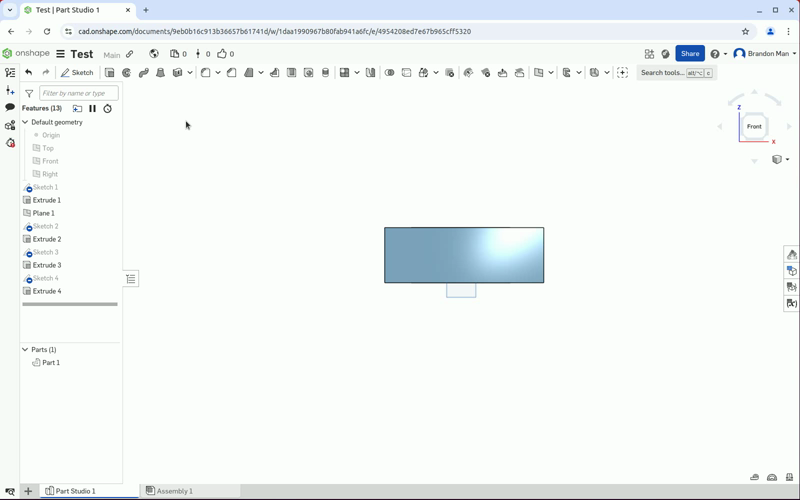
key(shift+h)
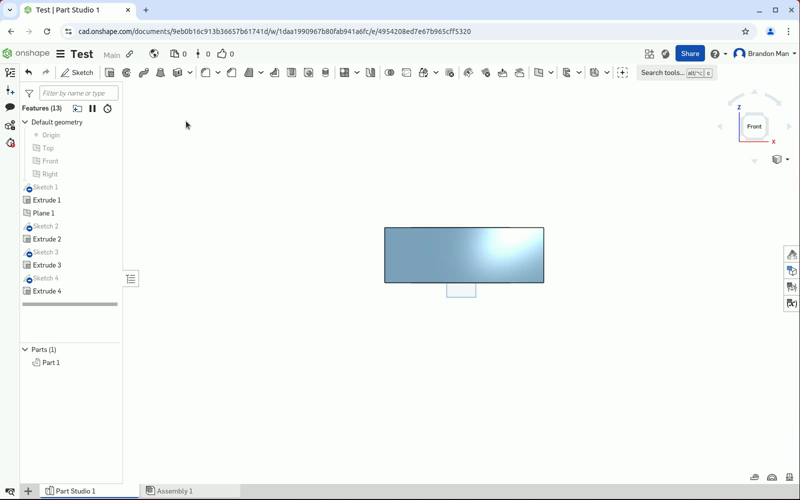
mouse_move(73, 189)
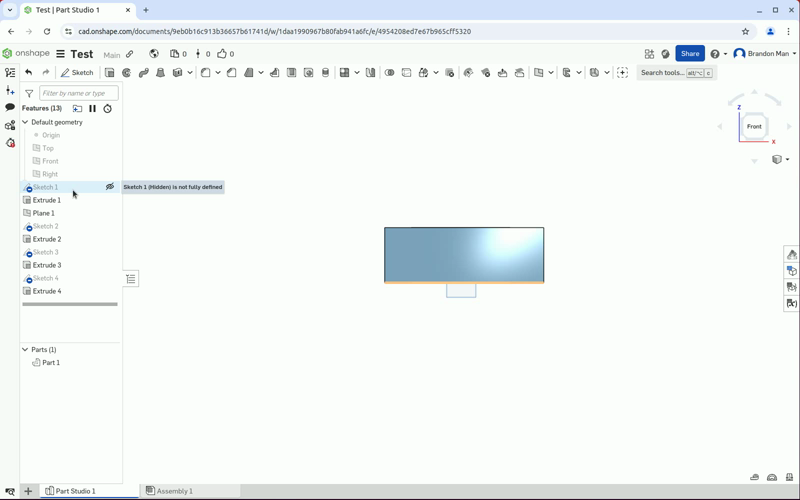
click(73, 189)
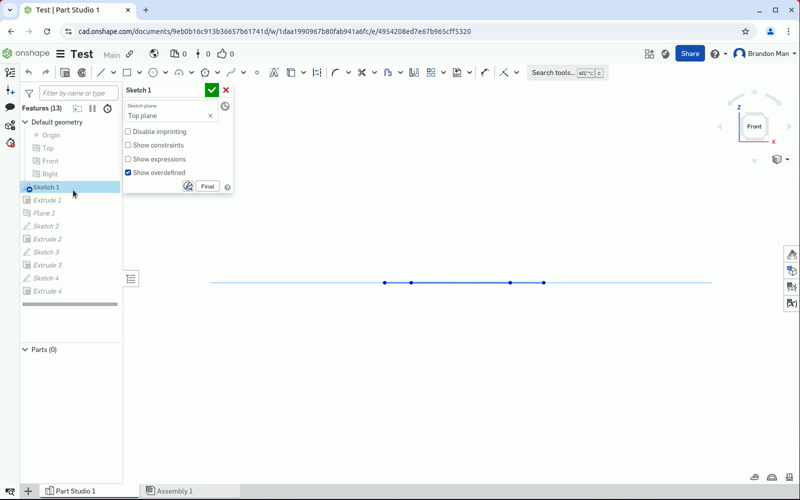
mouse_move(229, 92)
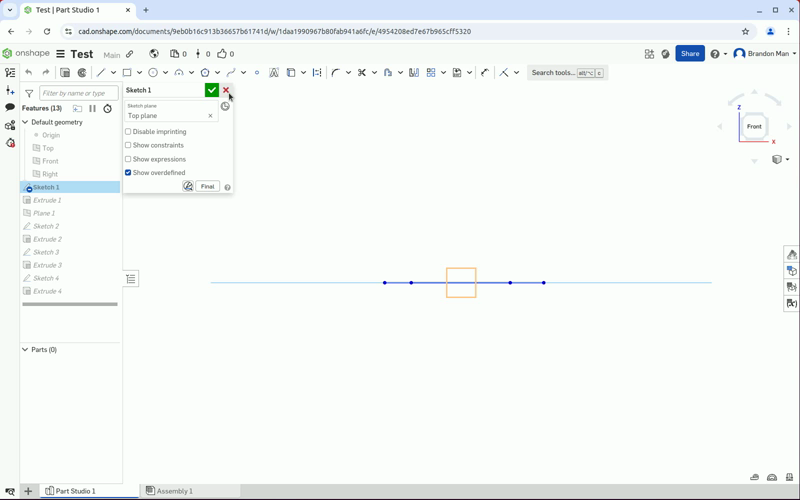
click(229, 92)
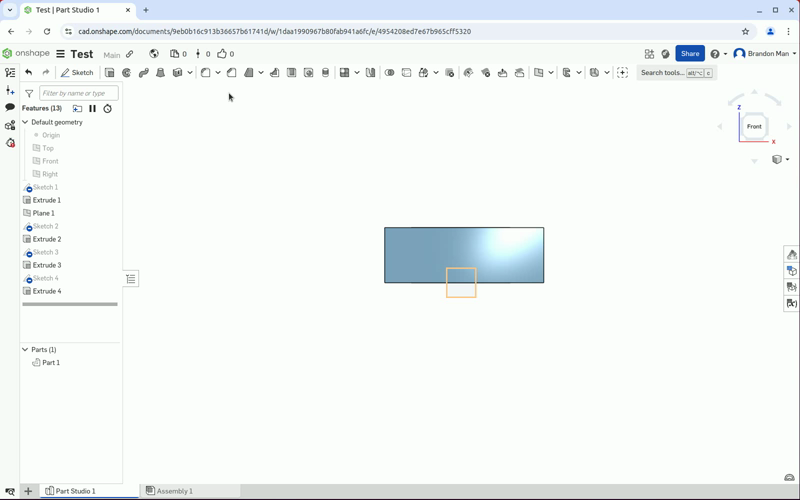
mouse_move(73, 352)
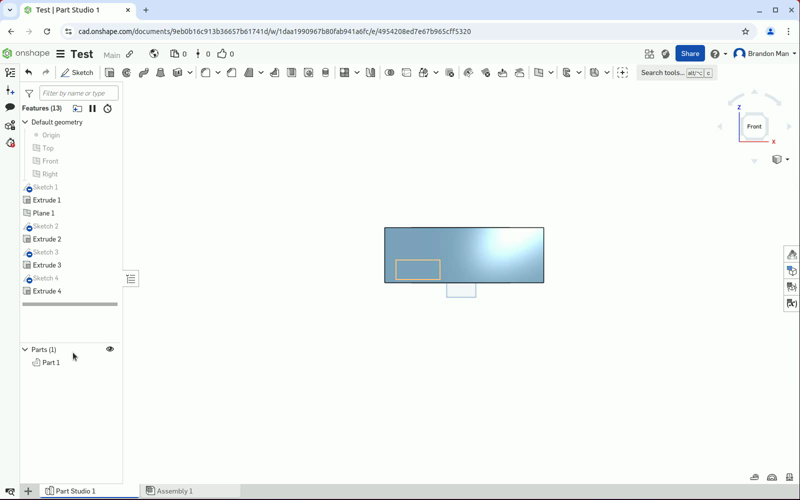
key(y)
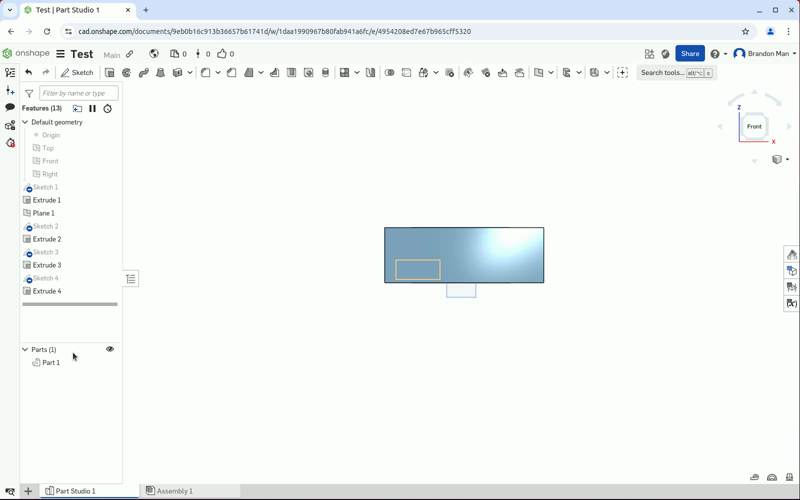
key(shift+p)
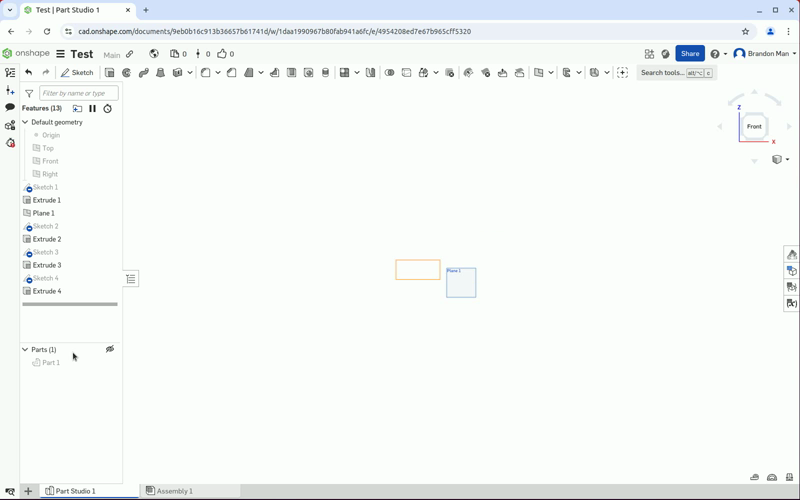
key(space)
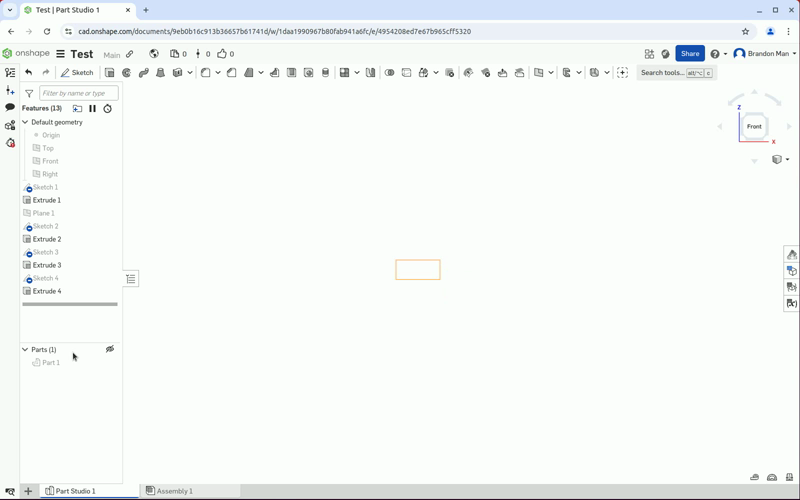
key_down(shift)
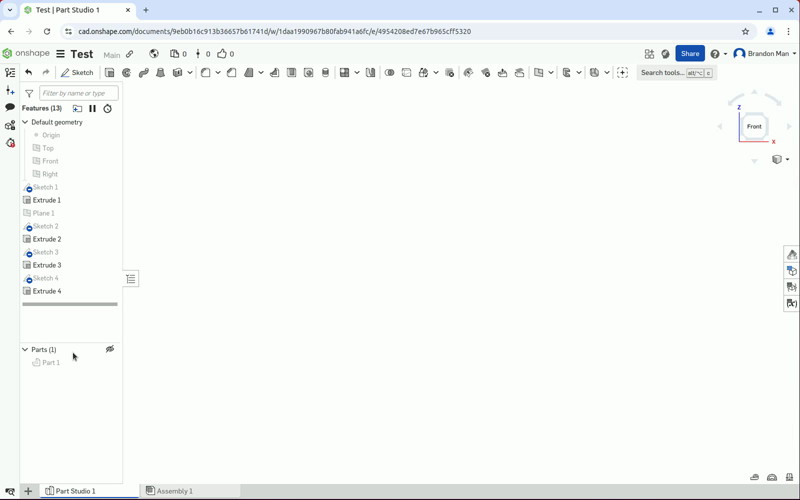
key(left)
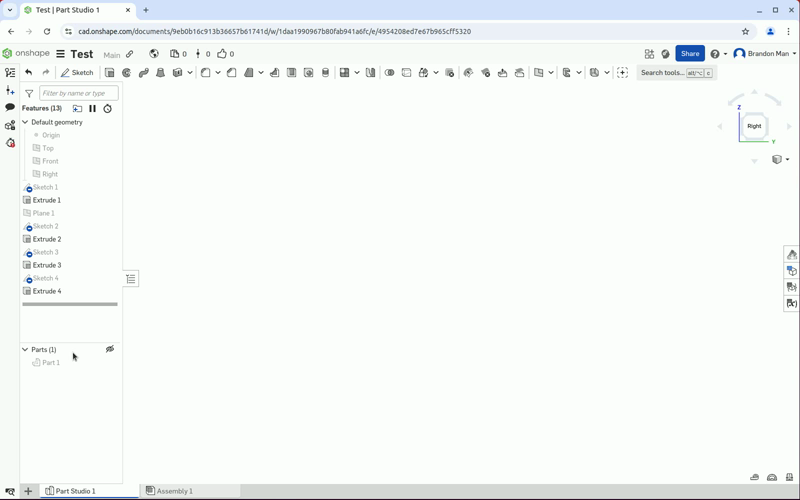
key_up(shift)
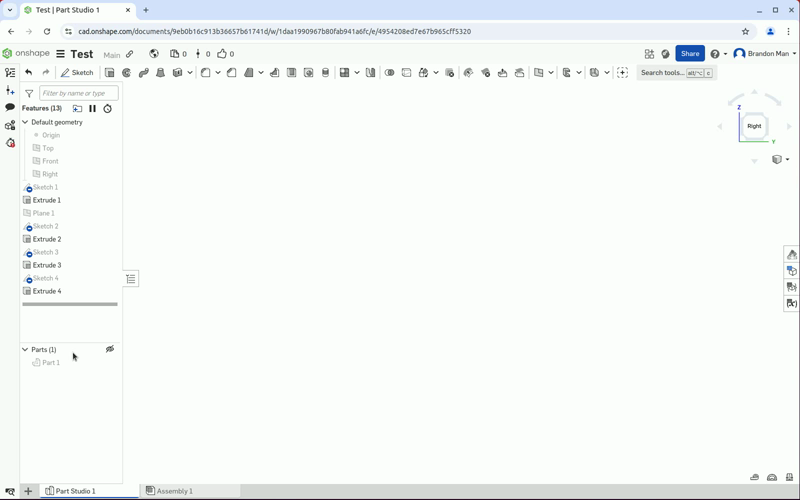
mouse_move(73, 352)
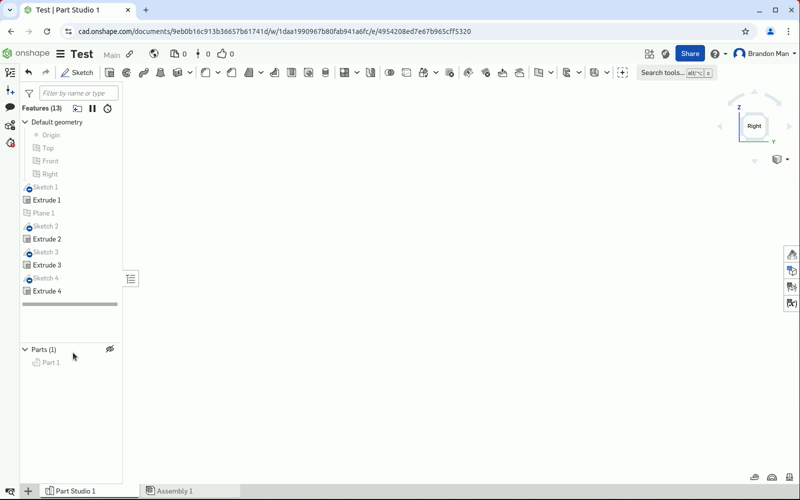
key(shift+y)
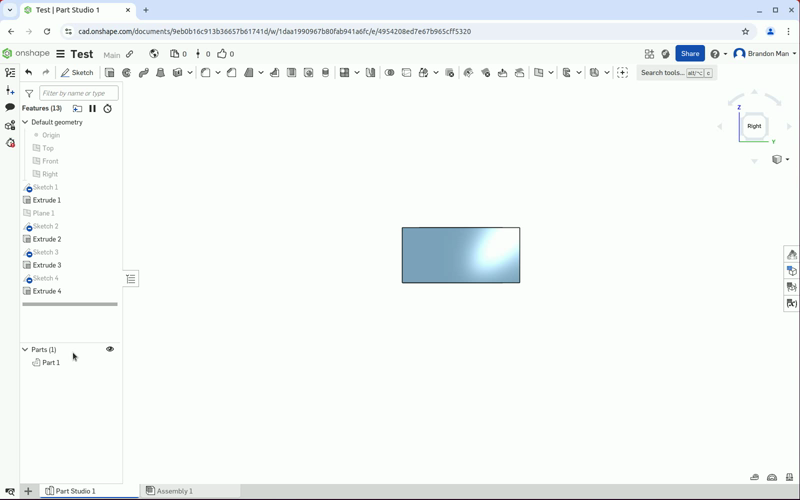
mouse_move(541, 75)
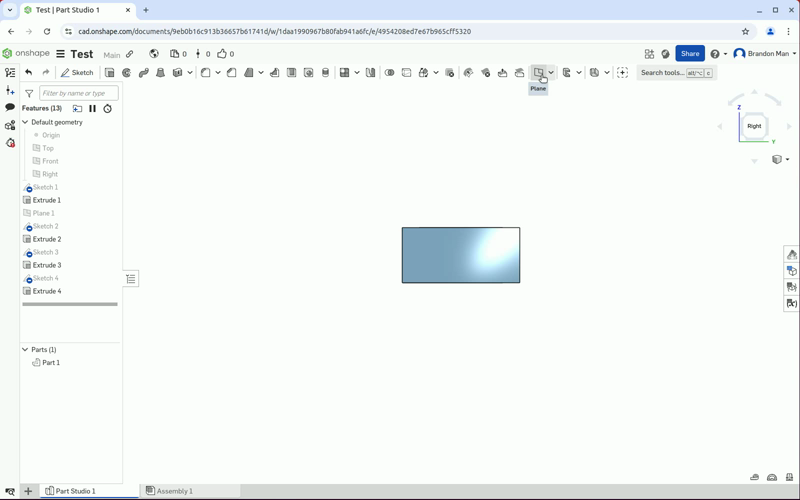
click(541, 75)
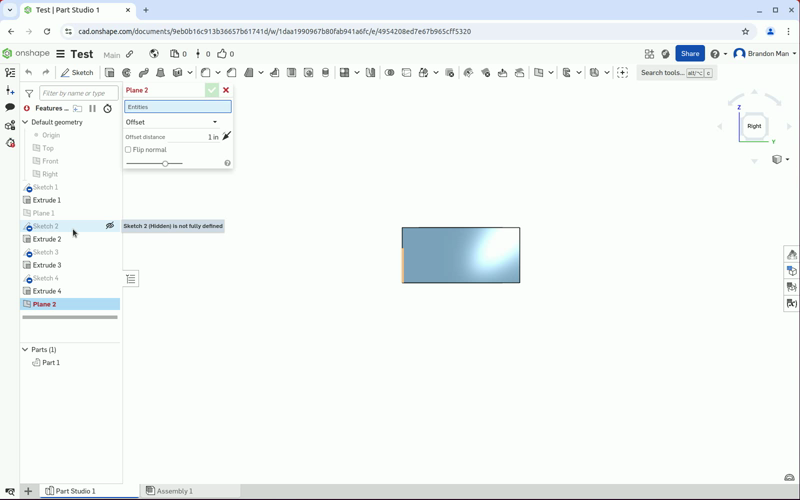
scroll(3)
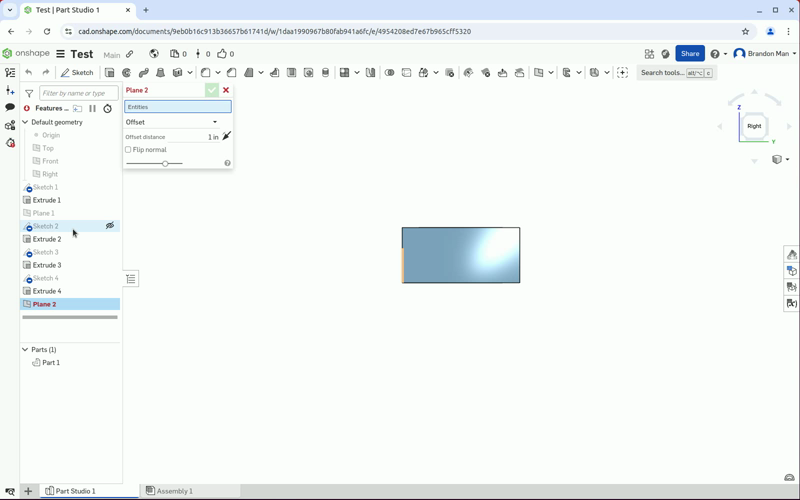
mouse_move(73, 176)
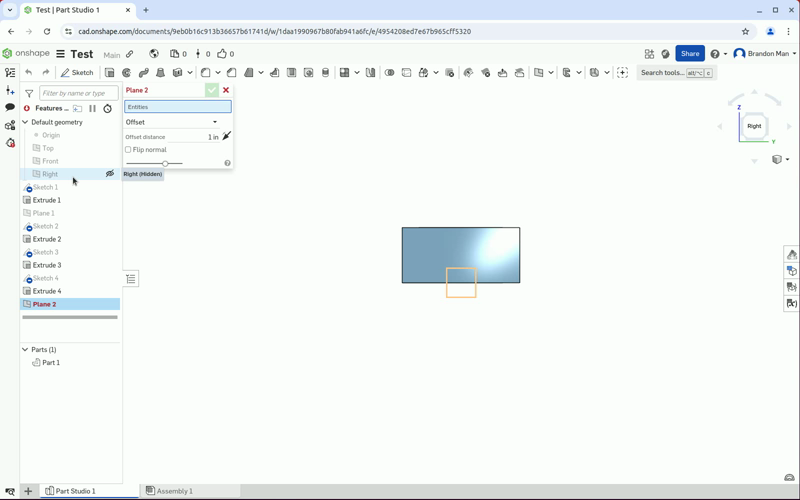
click(73, 176)
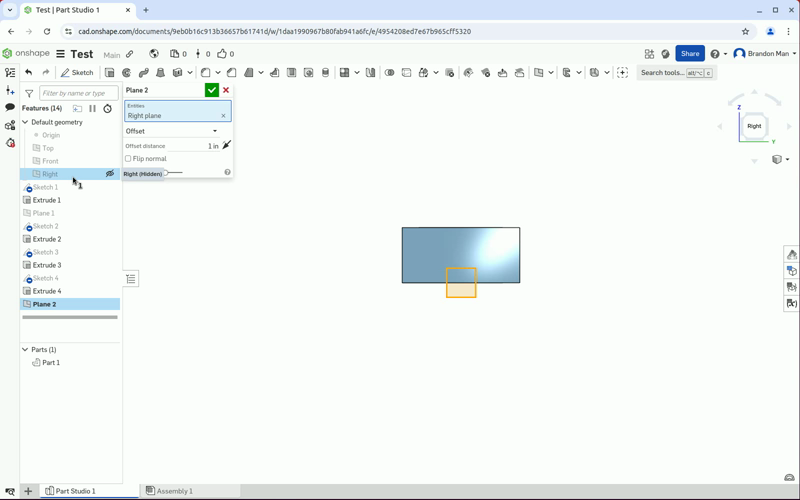
key(tab, 2)
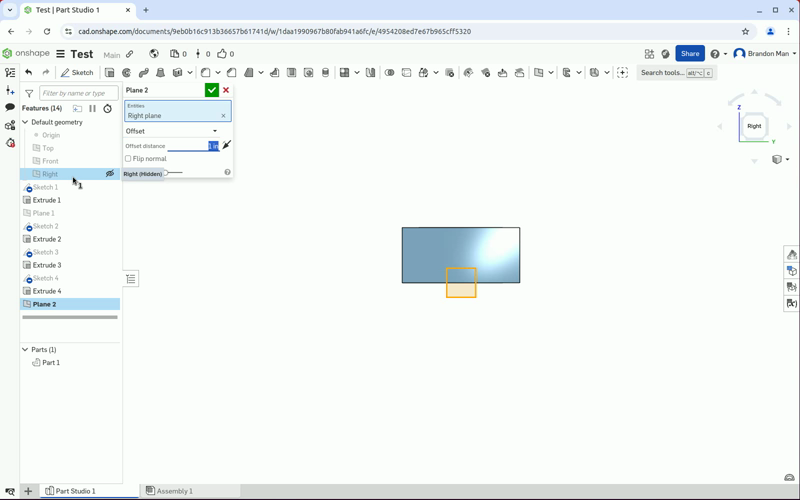
text(16.854)
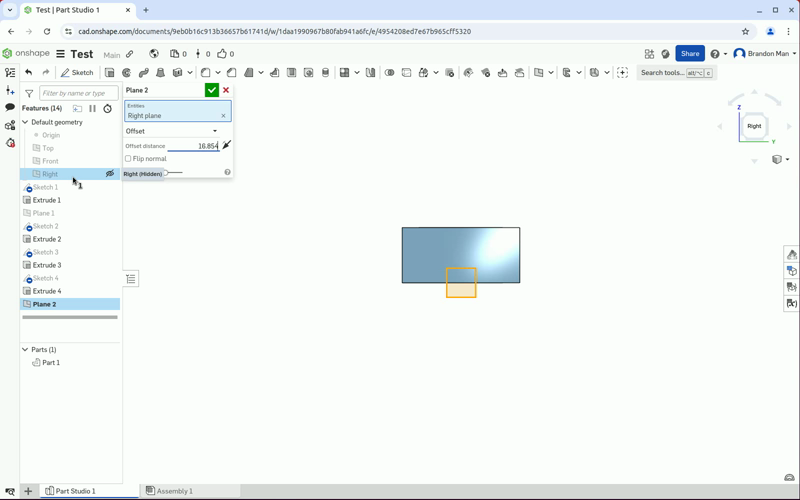
key(enter, 2)
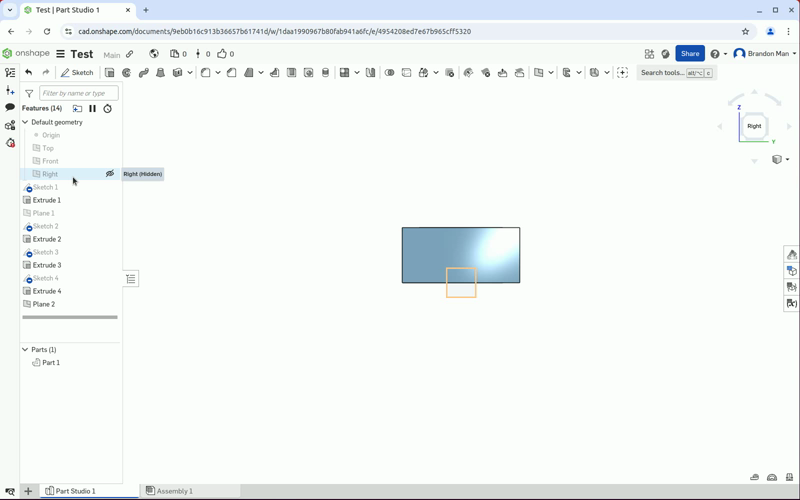
key(shift+s)
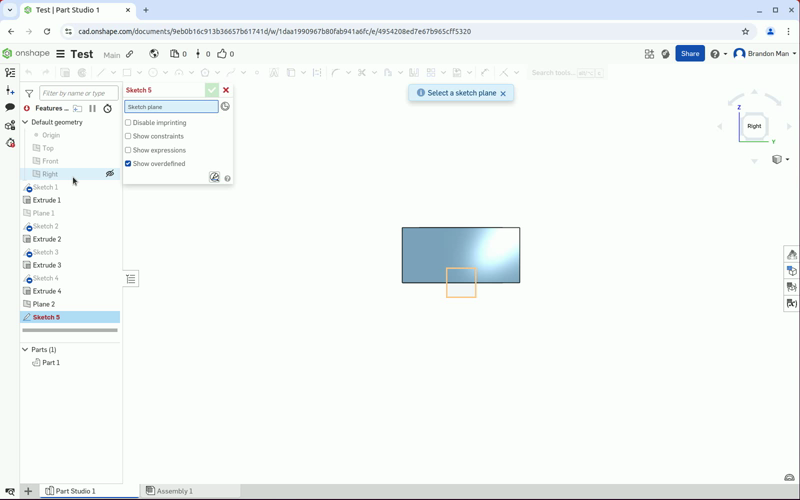
mouse_move(73, 306)
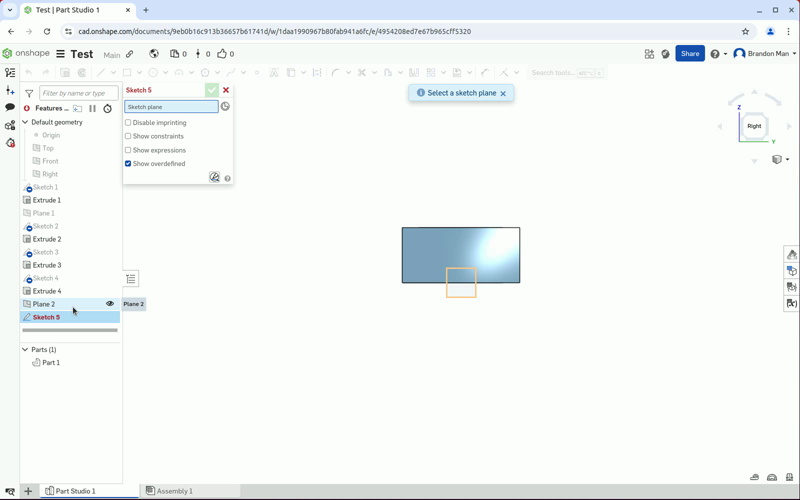
click(73, 306)
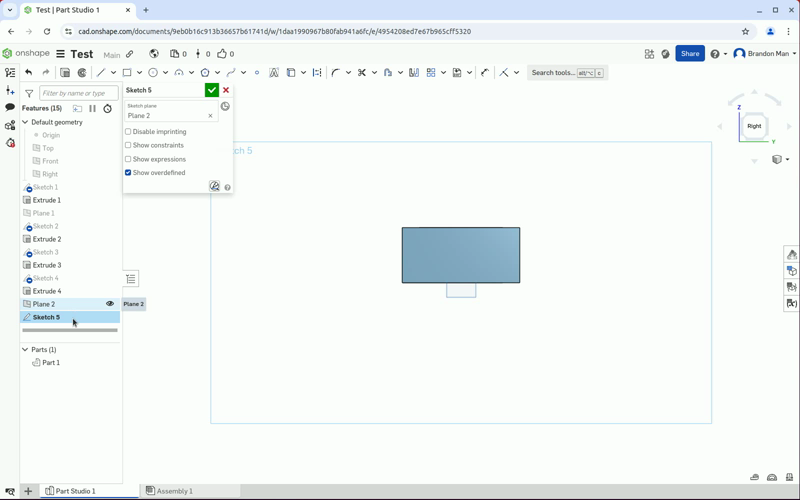
mouse_move(73, 352)
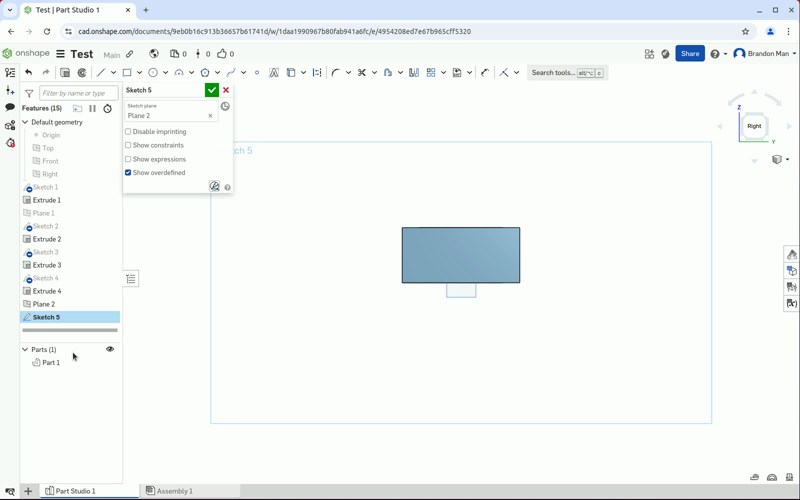
key(y)
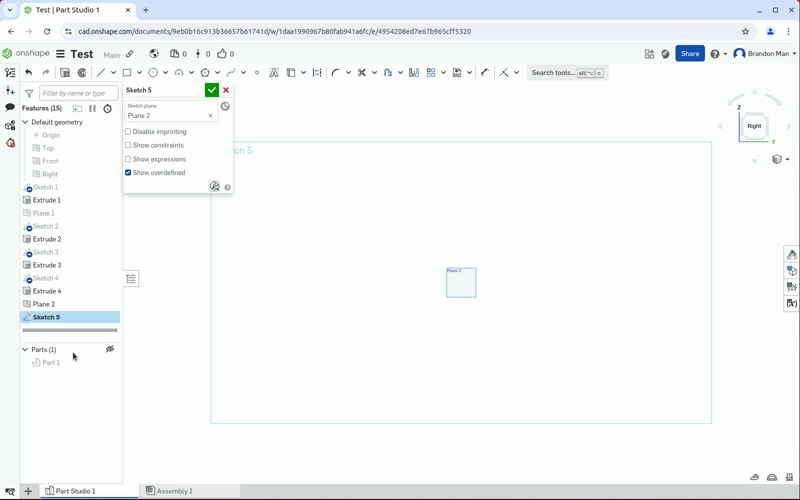
key(l)
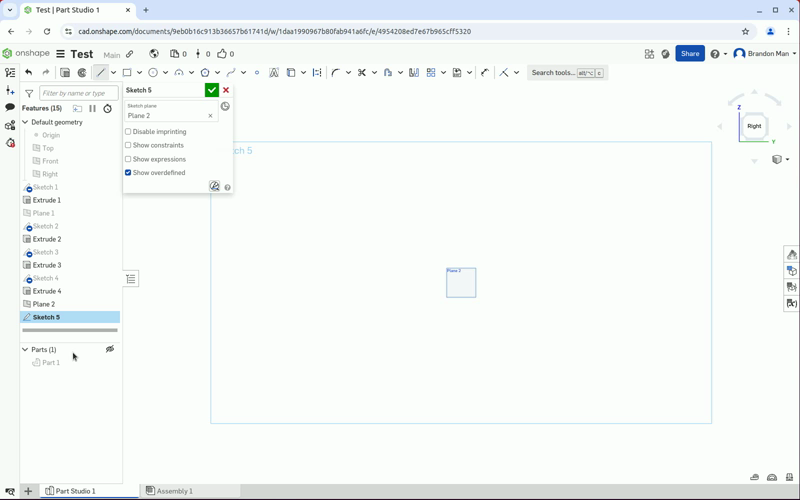
key_down(shift)
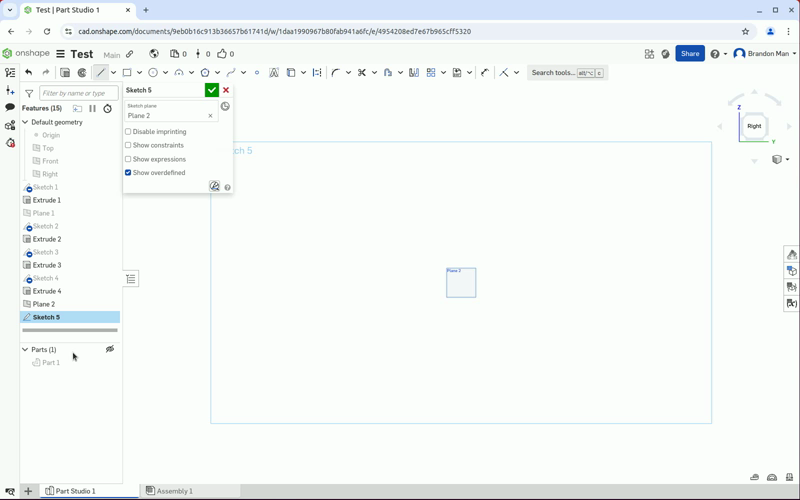
mouse_move(423, 274)
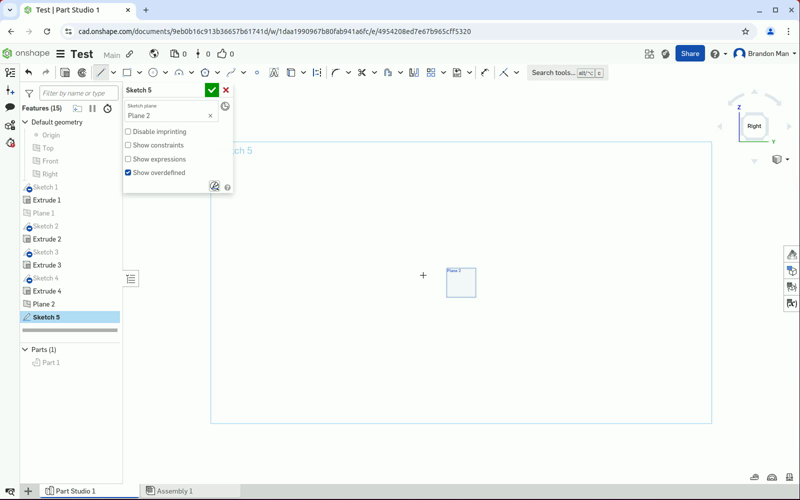
click(423, 274)
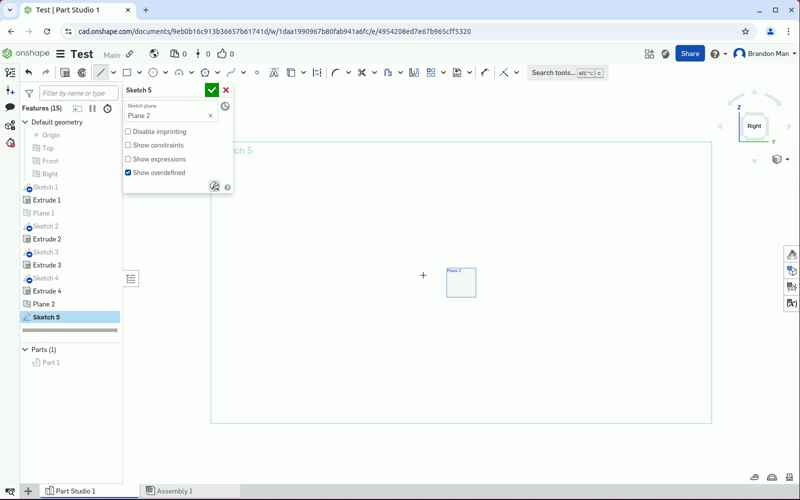
key_up(shift)
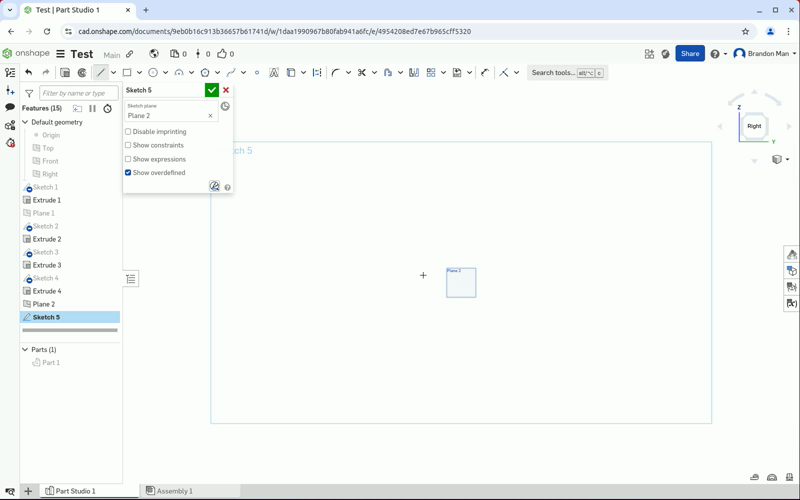
key_down(shift)
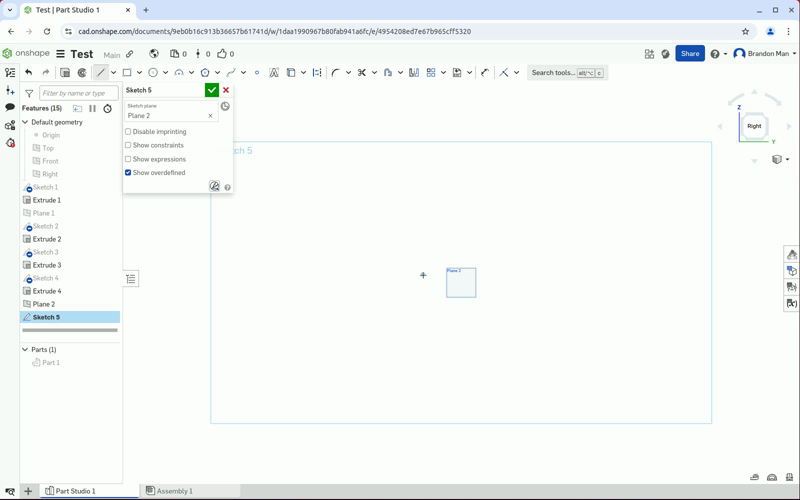
mouse_move(492, 274)
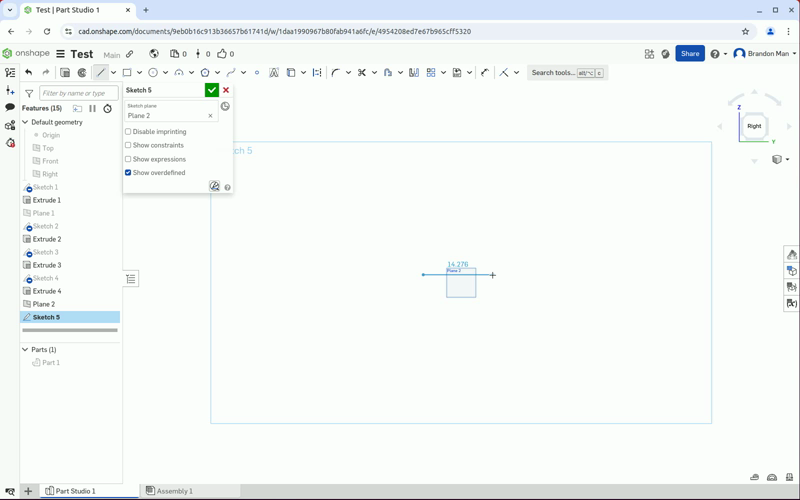
click(492, 274)
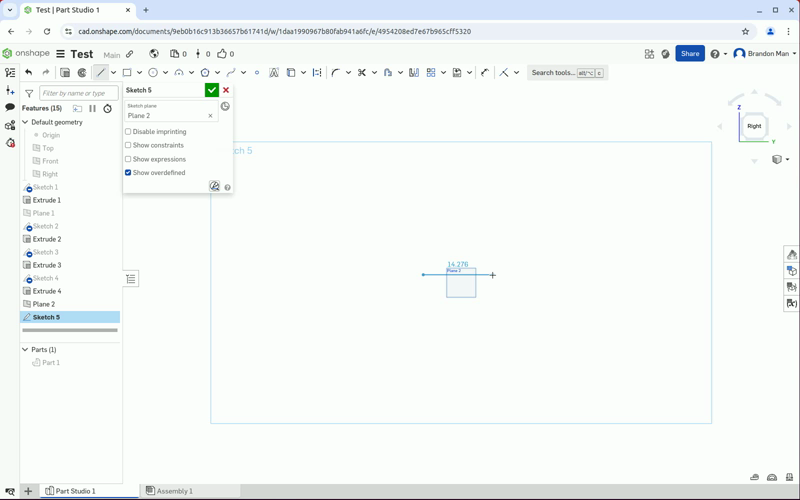
key_up(shift)
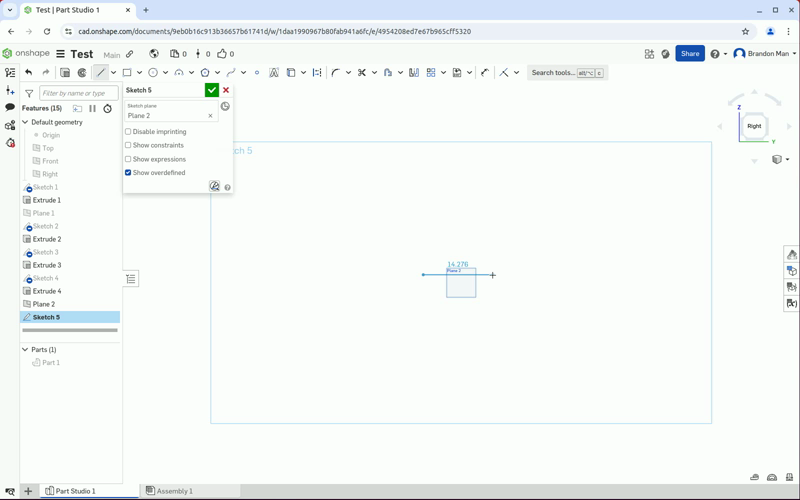
key_down(shift)
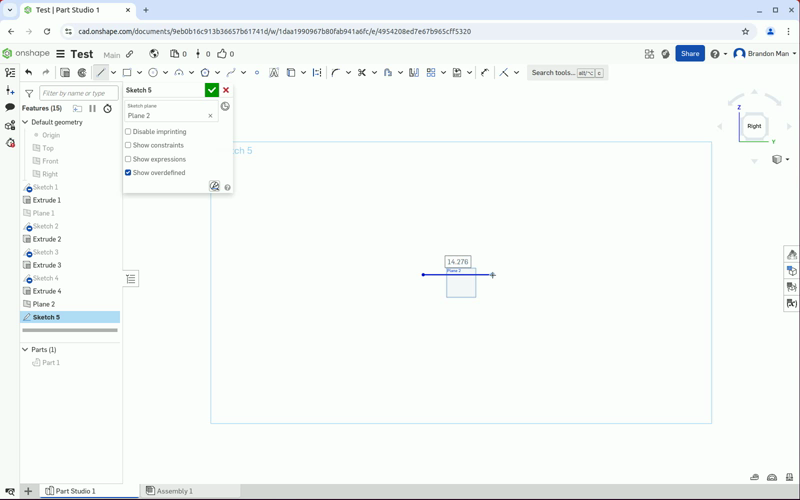
mouse_move(522, 274)
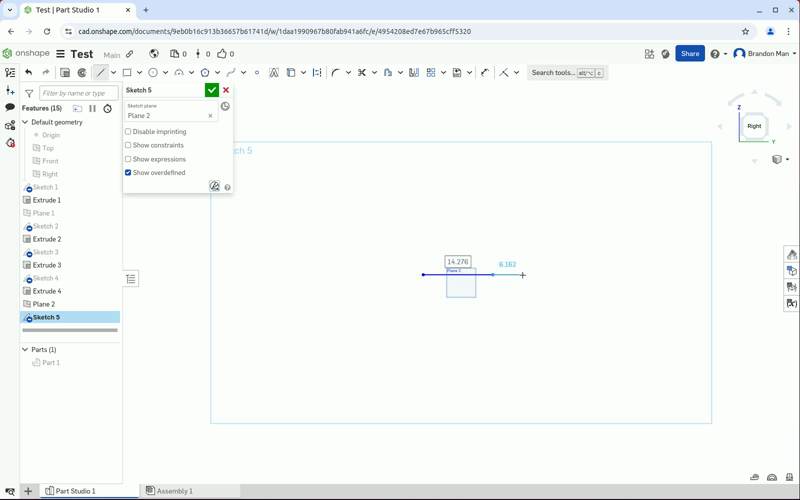
mouse_move(492, 252)
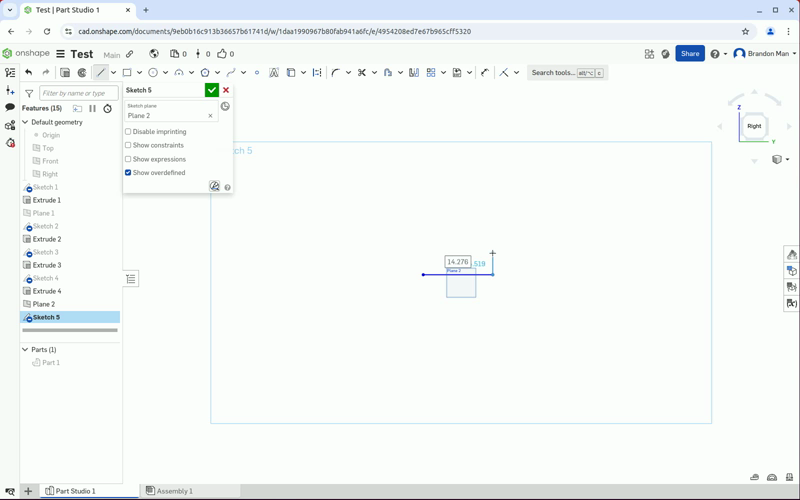
click(492, 252)
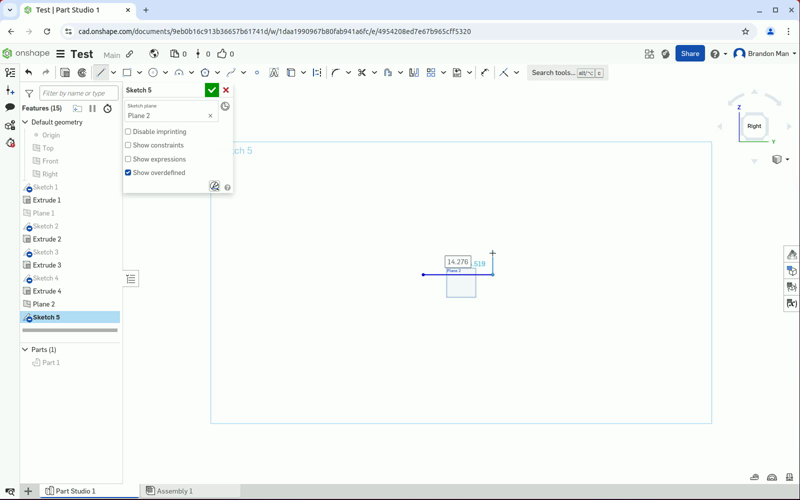
key_up(shift)
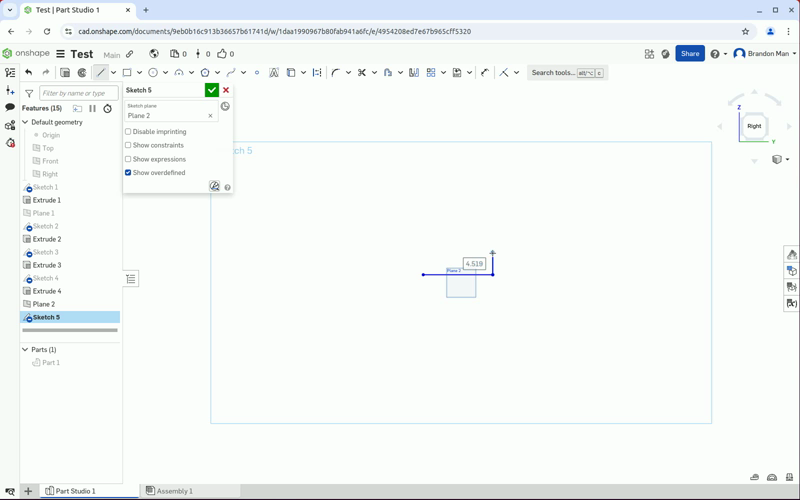
key_down(shift)
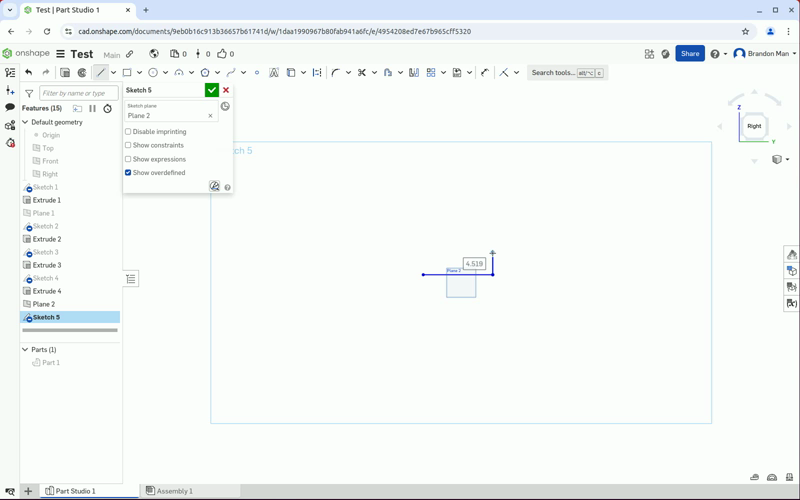
mouse_move(423, 252)
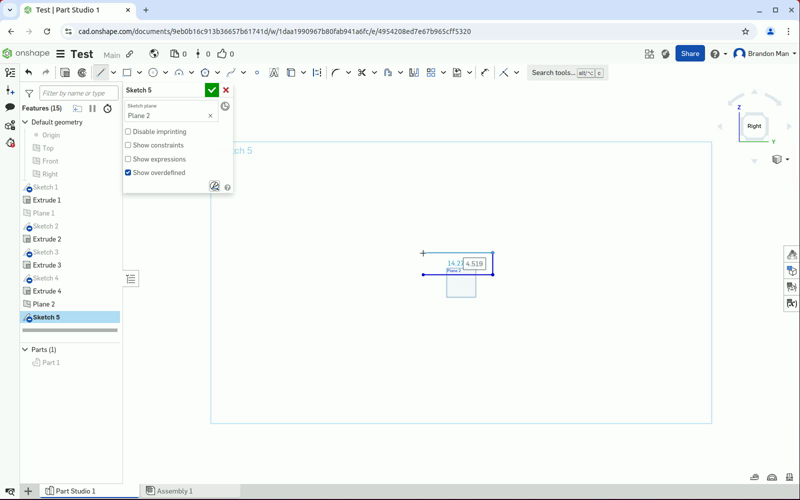
click(423, 252)
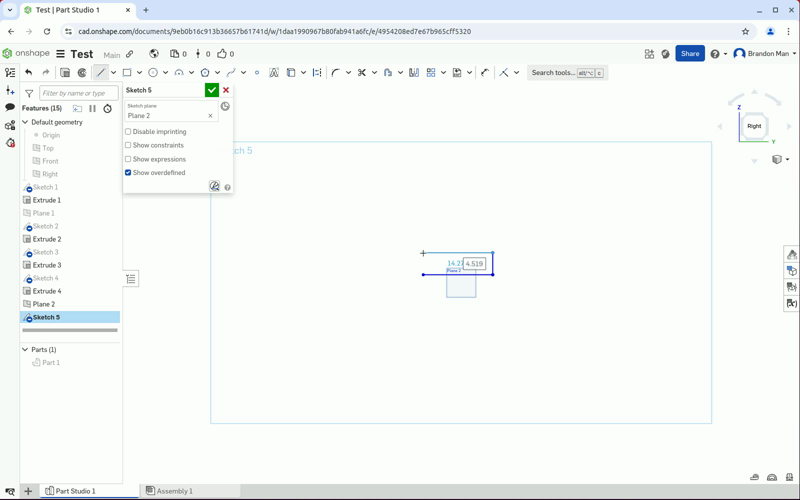
key_up(shift)
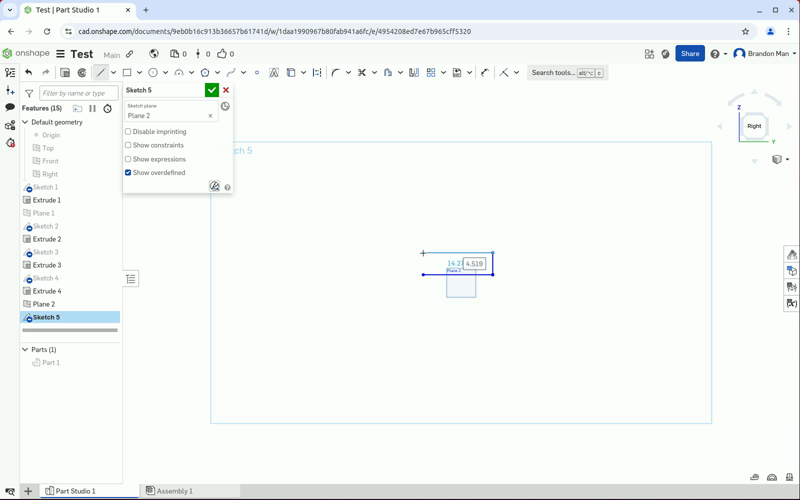
mouse_move(453, 252)
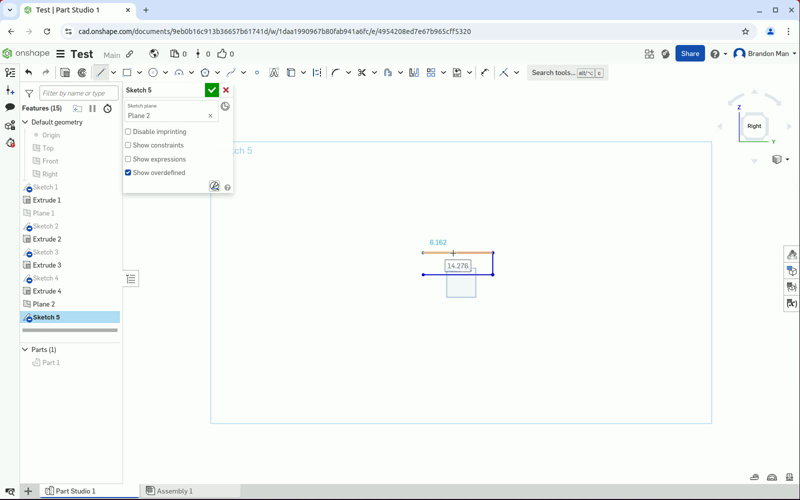
key_down(shift)
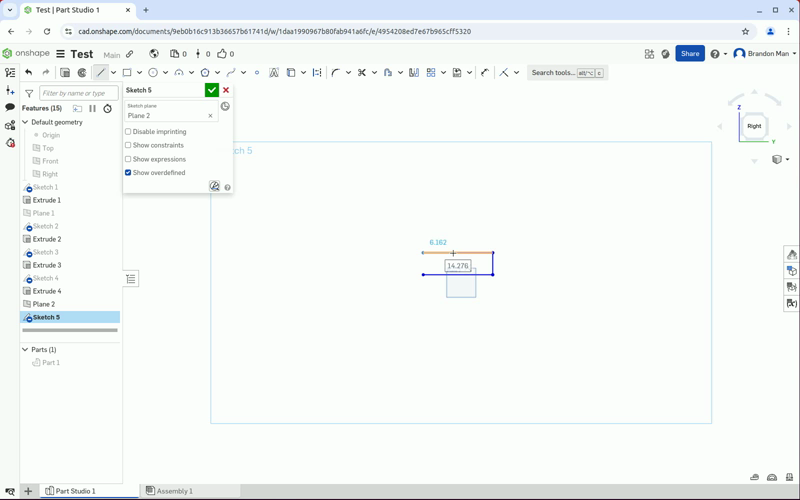
mouse_move(423, 274)
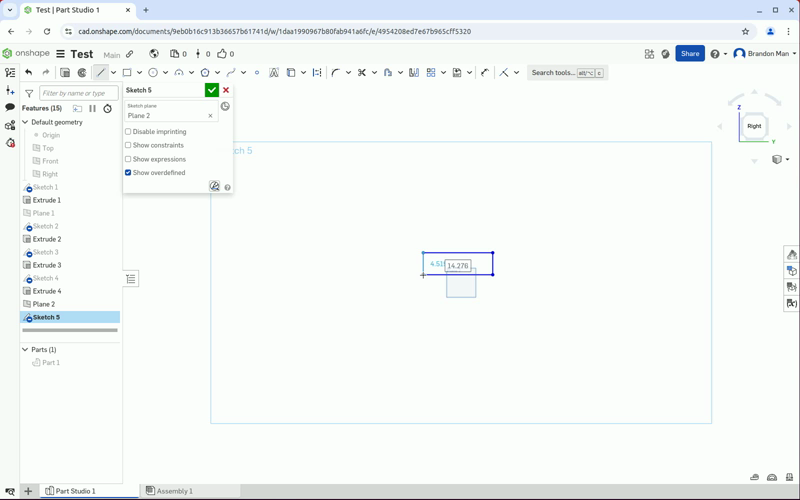
key_up(shift)
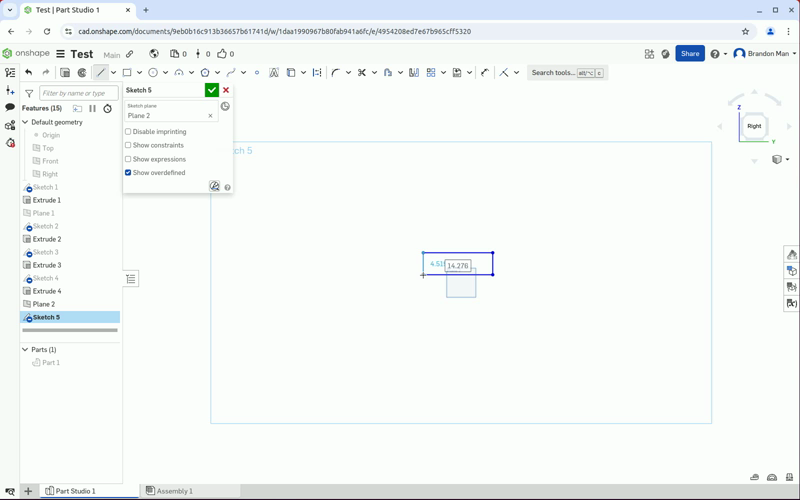
click(423, 274)
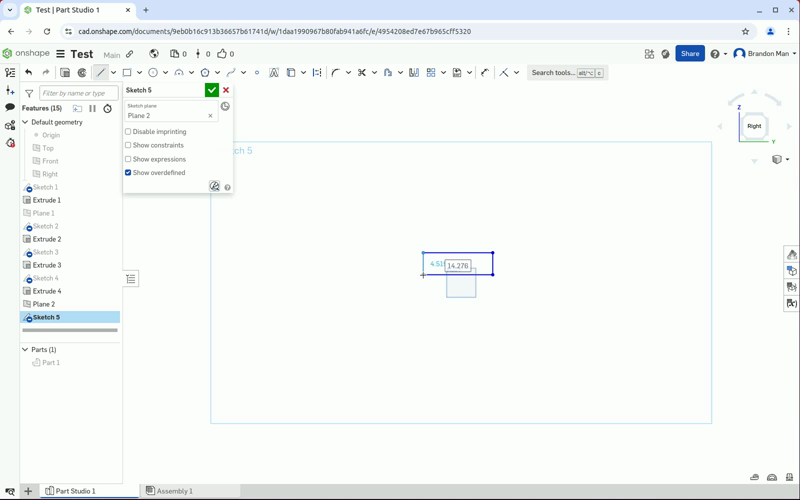
key(esc)
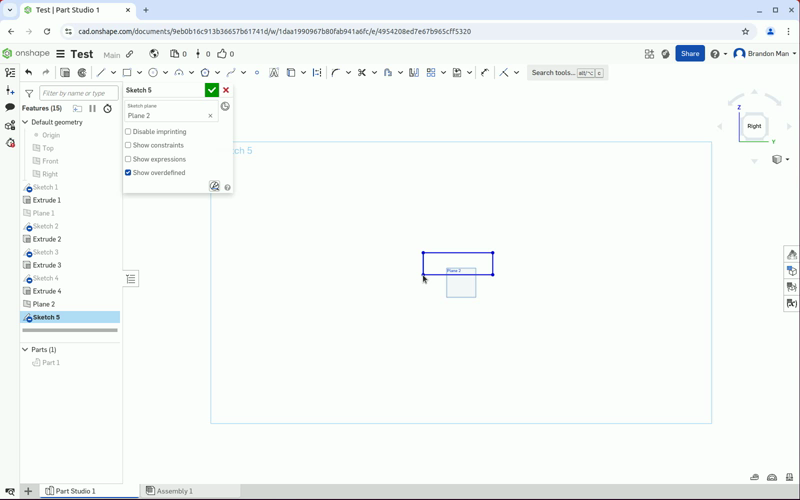
mouse_move(431, 272)
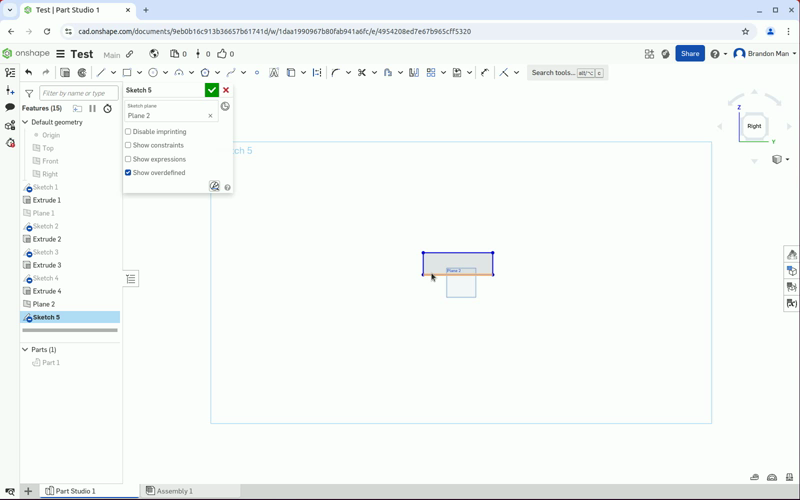
scroll(6)
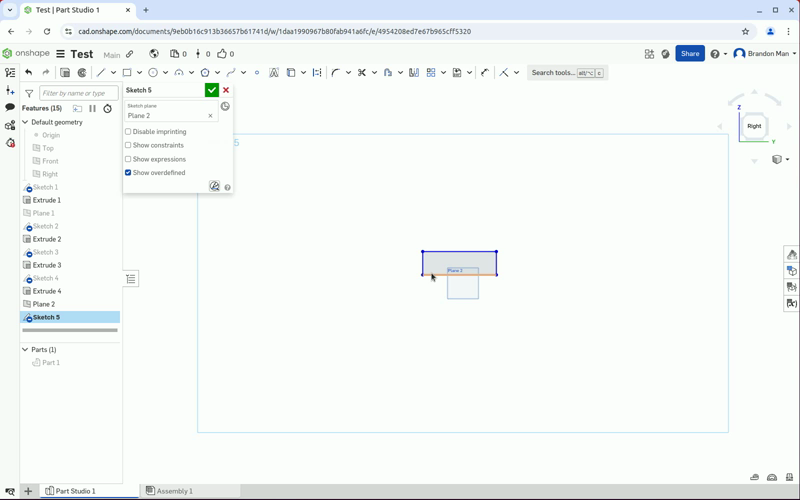
scroll(6)
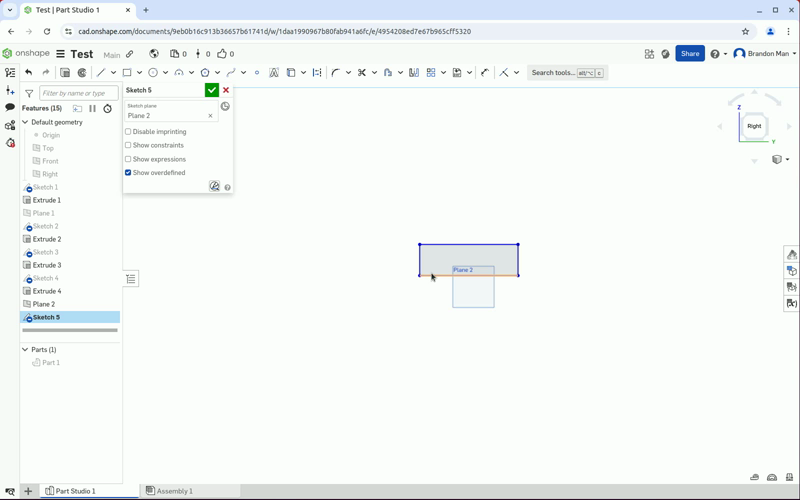
scroll(6)
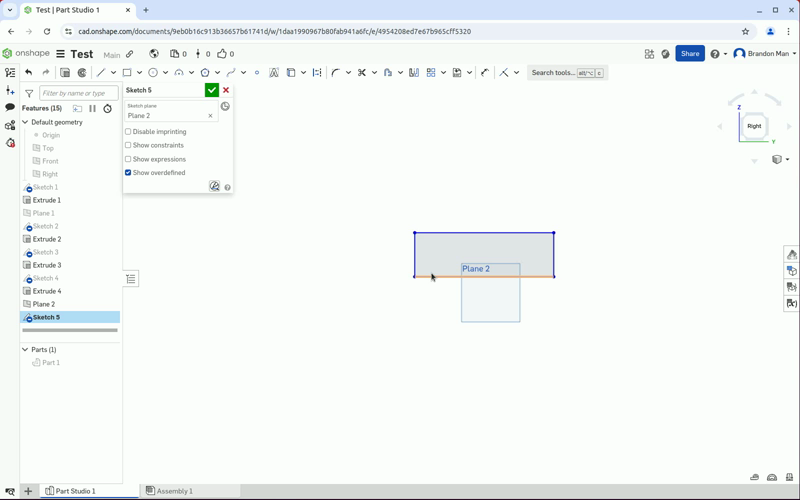
scroll(6)
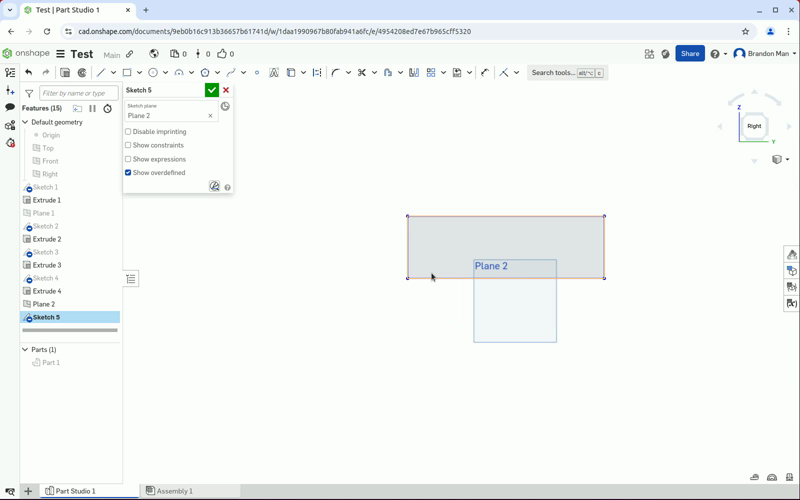
scroll(6)
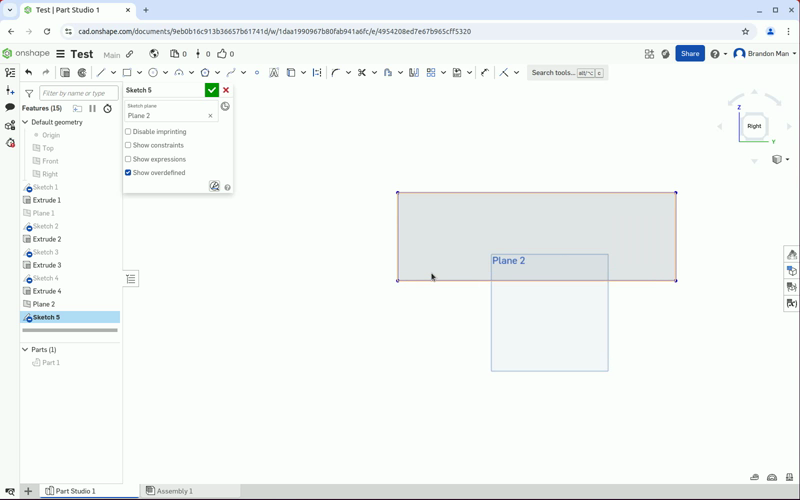
scroll(6)
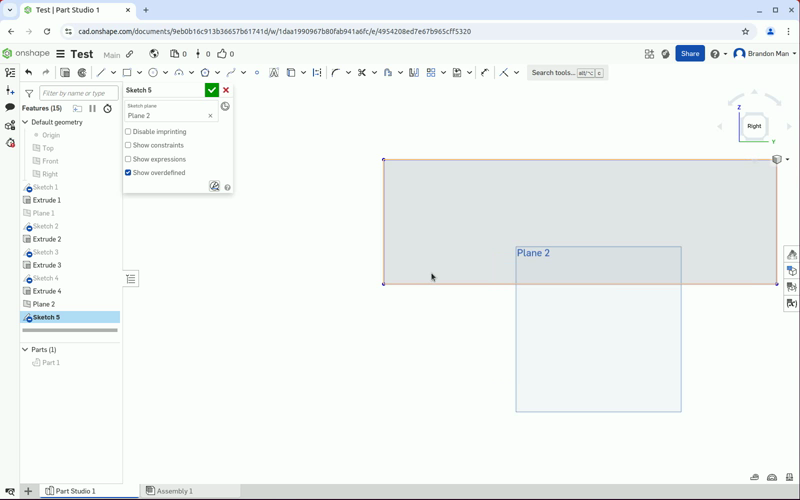
scroll(6)
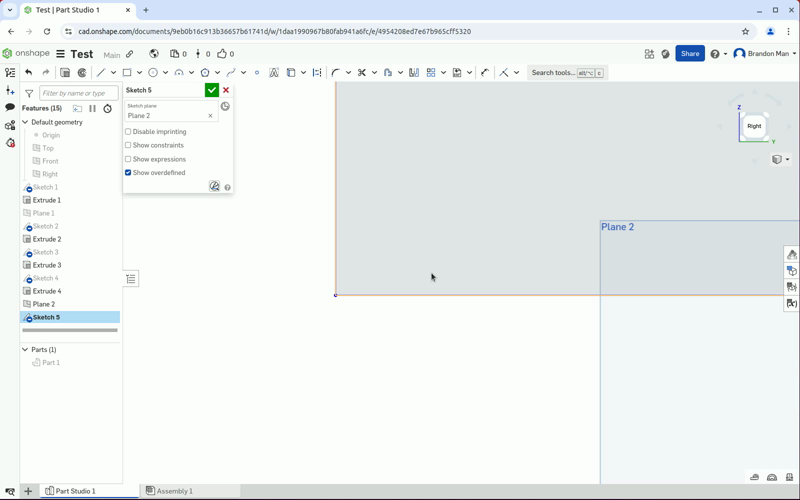
click(431, 272)
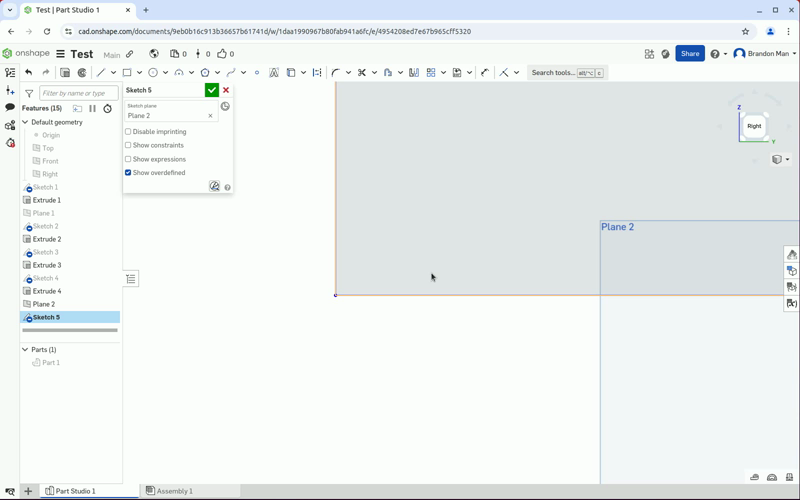
scroll(-6)
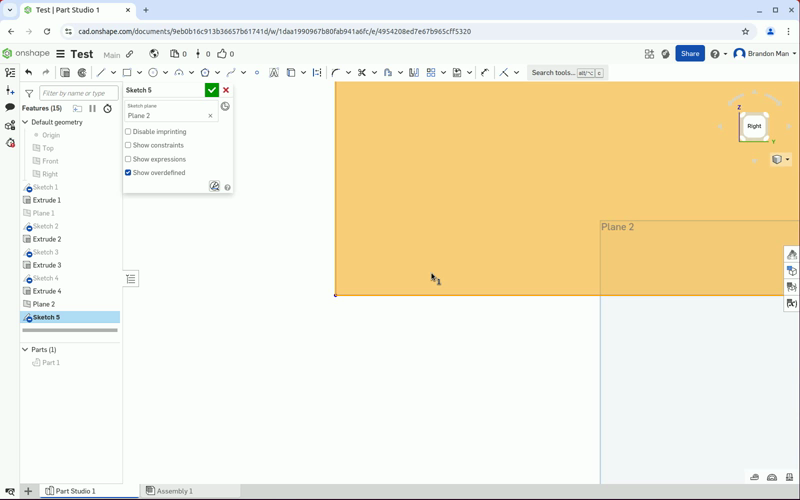
scroll(-6)
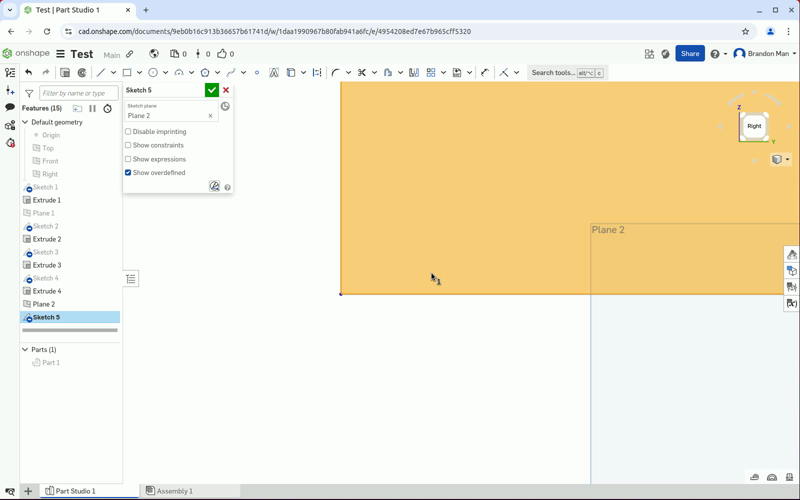
scroll(-6)
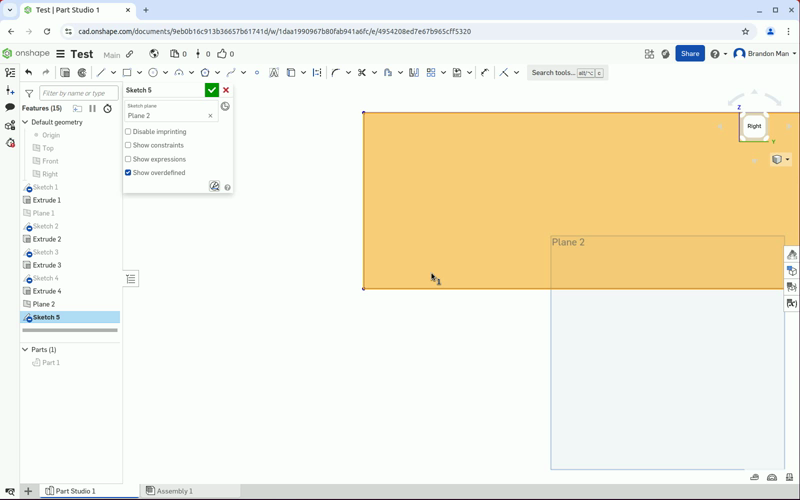
scroll(-6)
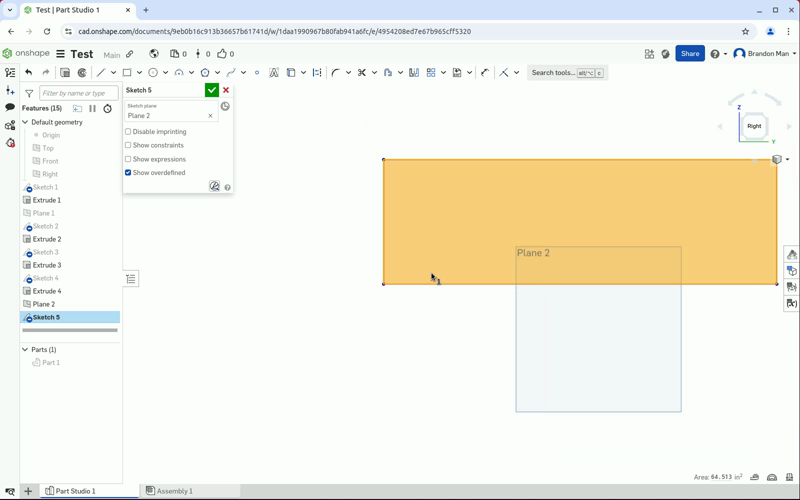
scroll(-6)
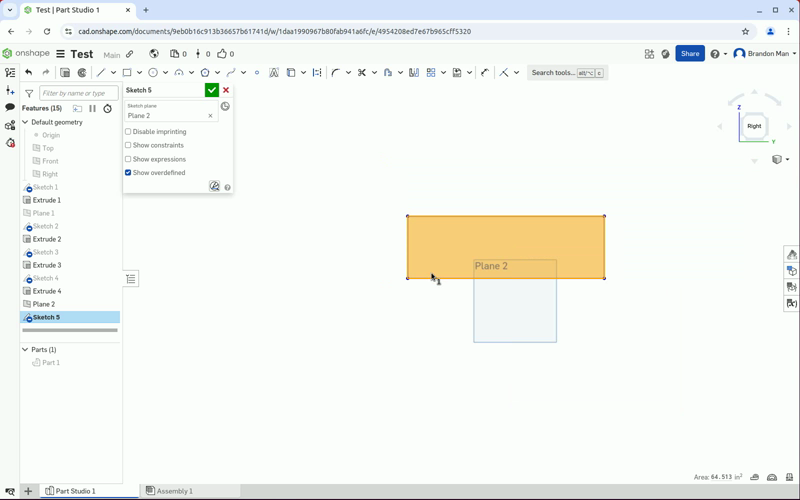
scroll(-6)
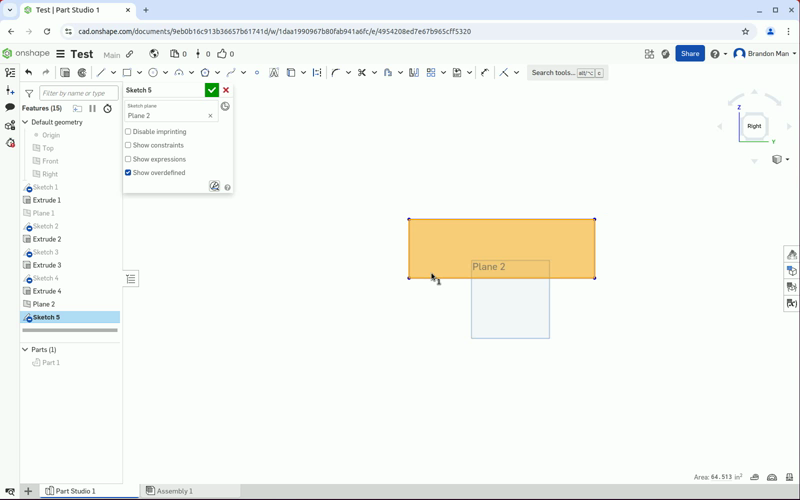
scroll(-6)
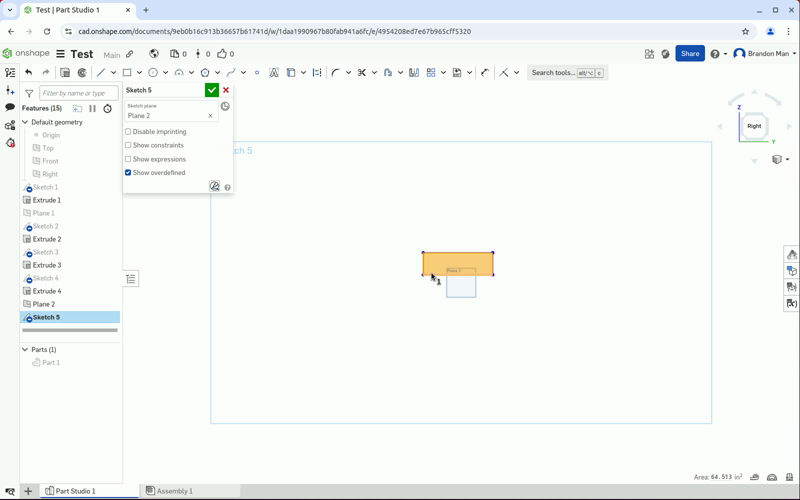
mouse_move(73, 352)
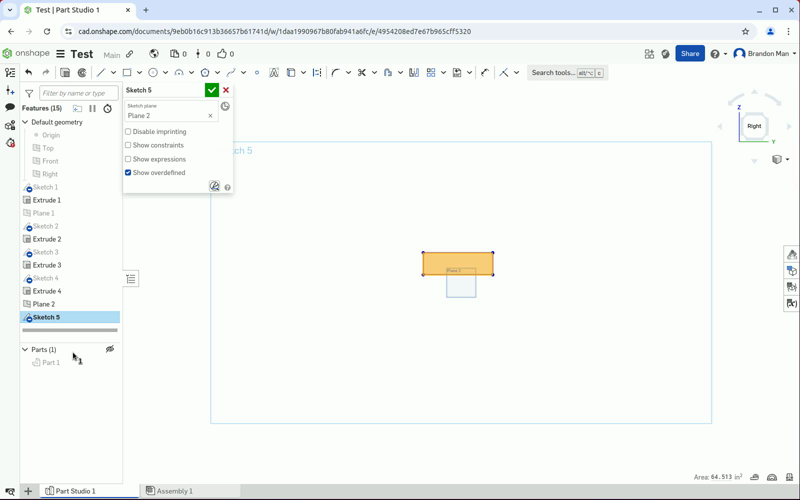
key(shift+y)
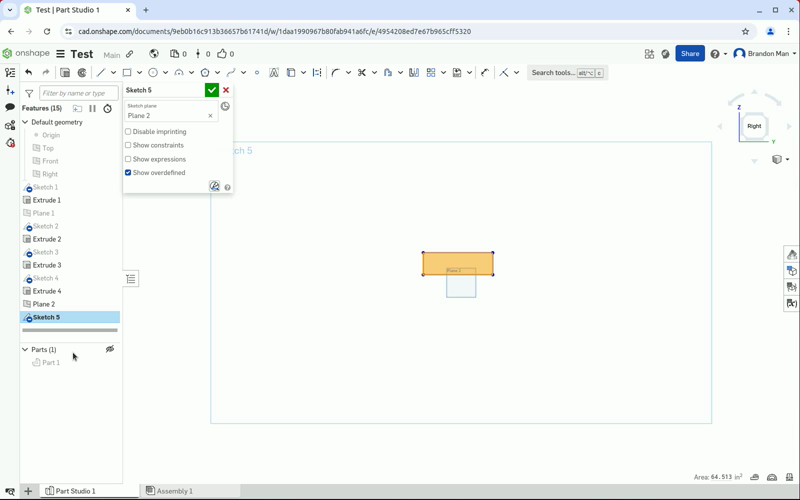
key(shift+e)
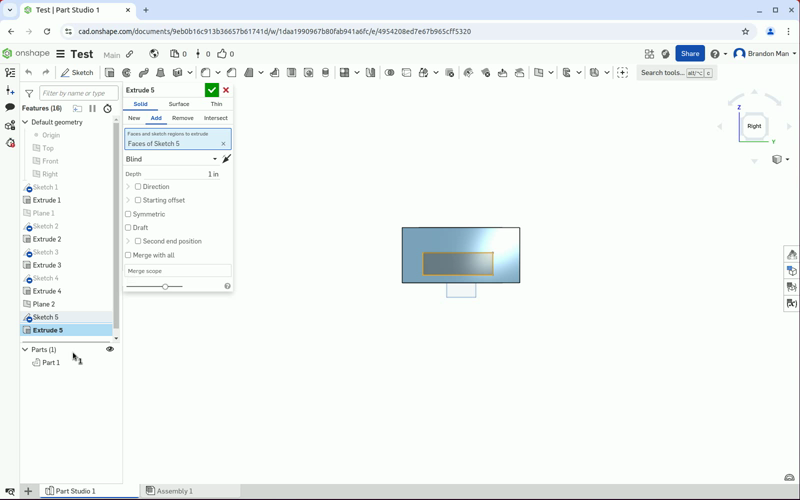
mouse_move(143, 106)
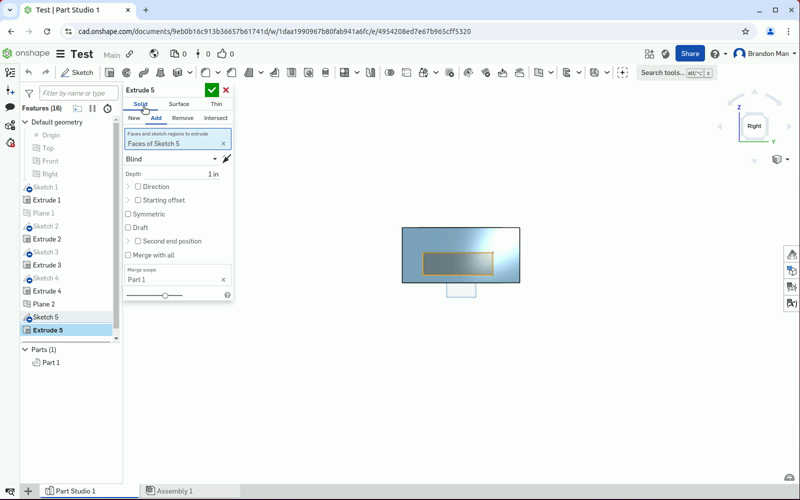
click(143, 106)
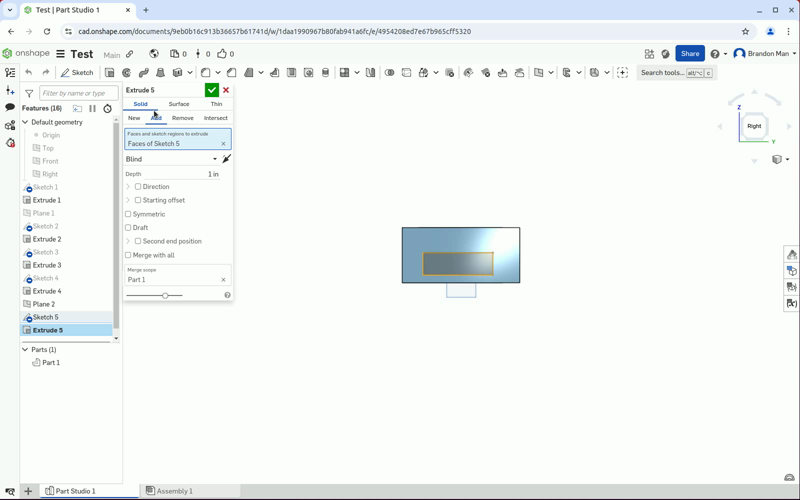
mouse_move(186, 120)
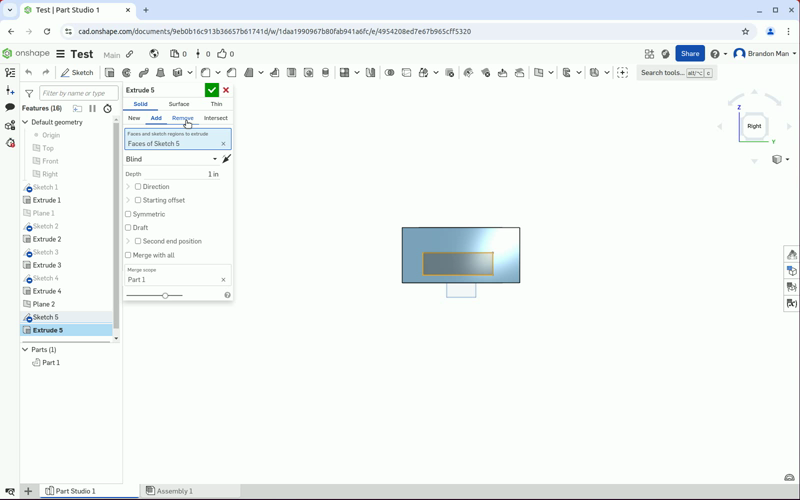
click(186, 120)
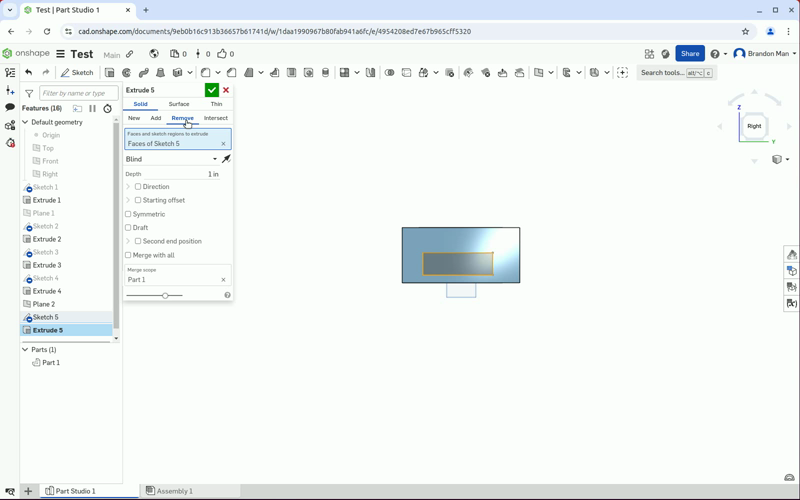
key(tab, 4)
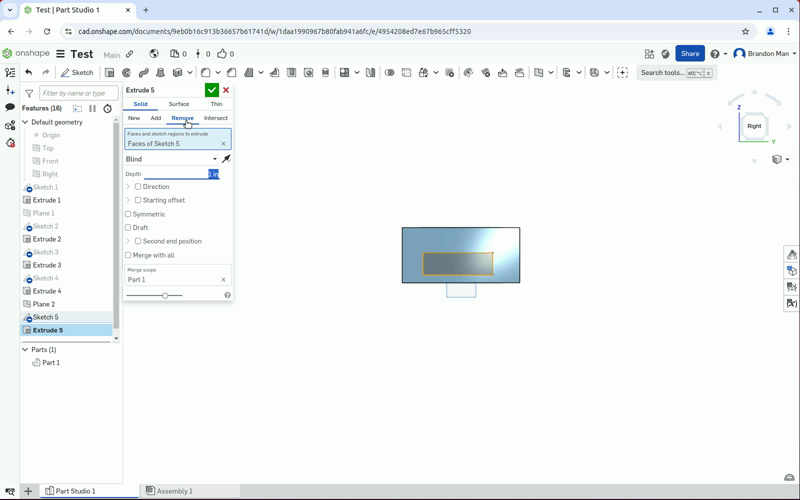
text(18.294)
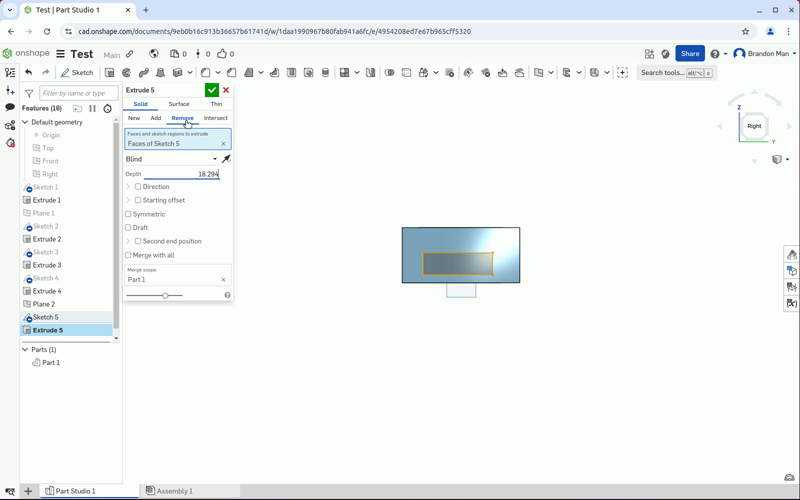
key(tab, 6)
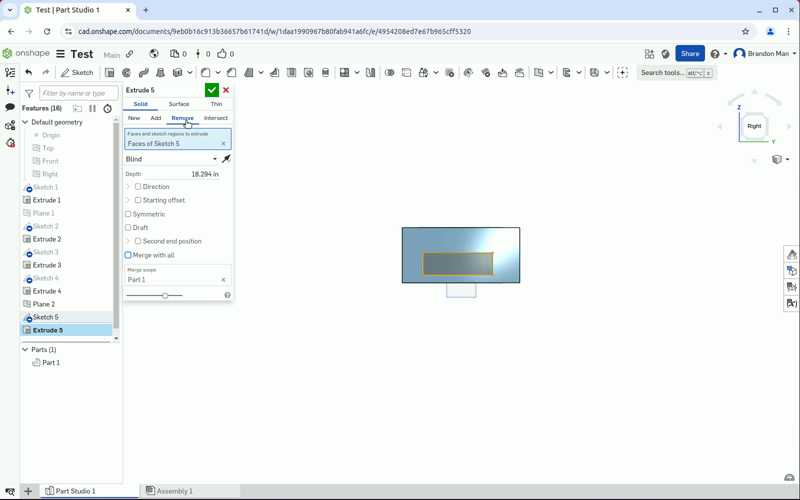
key(space)
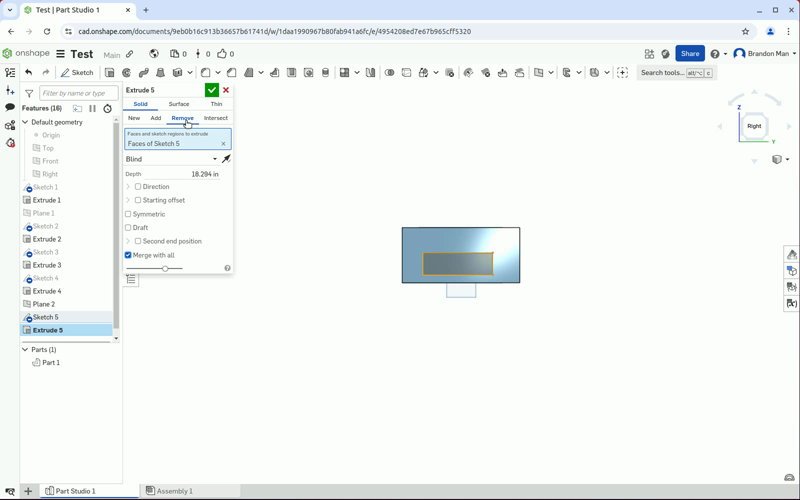
key(enter)
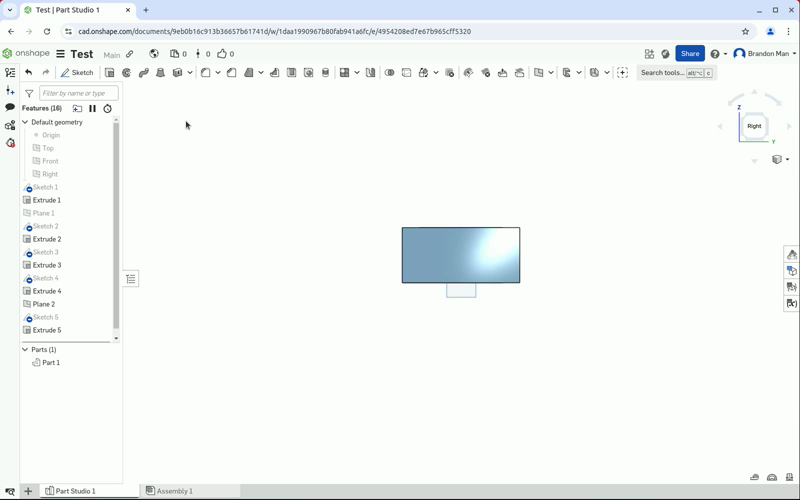
key(shift+h)
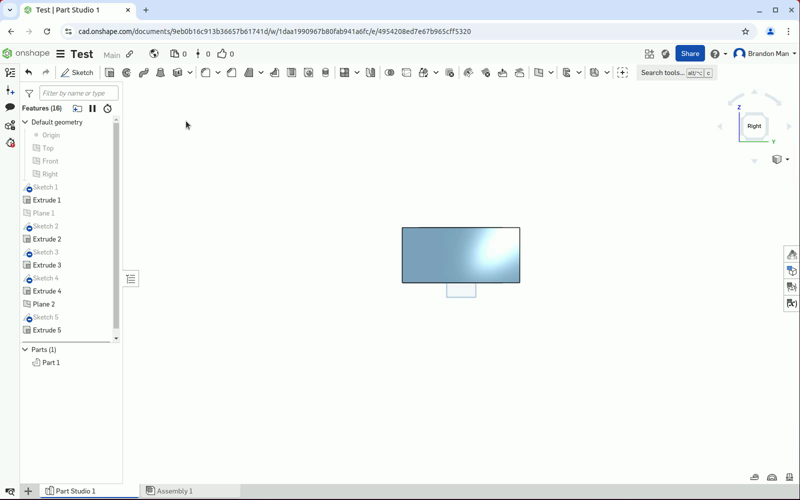
key(shift+h)
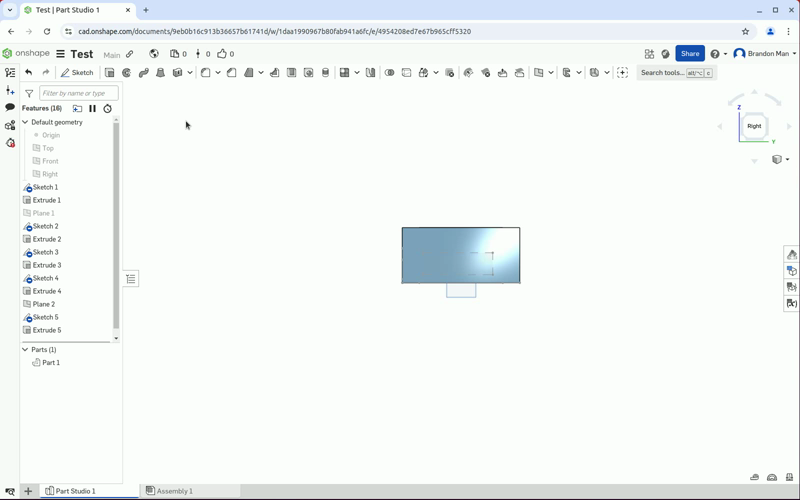
key(shift+7)
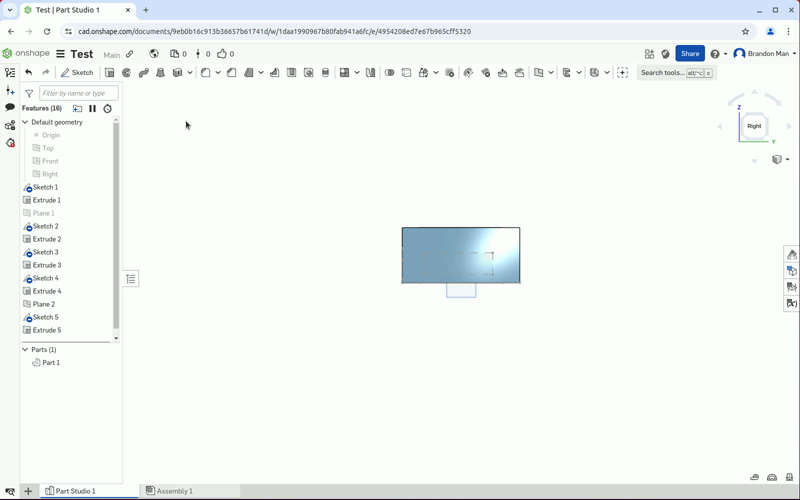
key(right, 2)
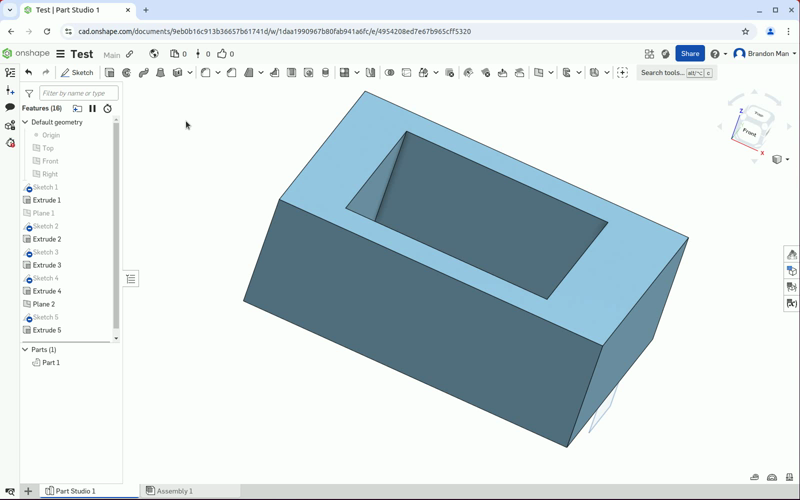
key(down, 2)
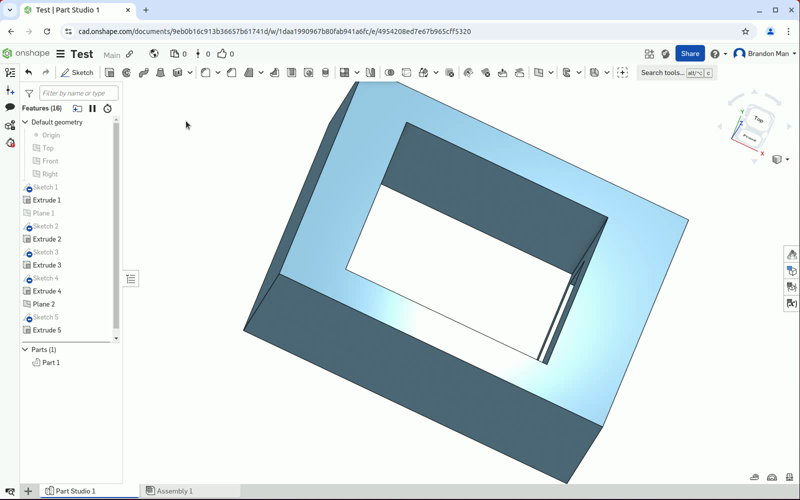
key(up, 2)
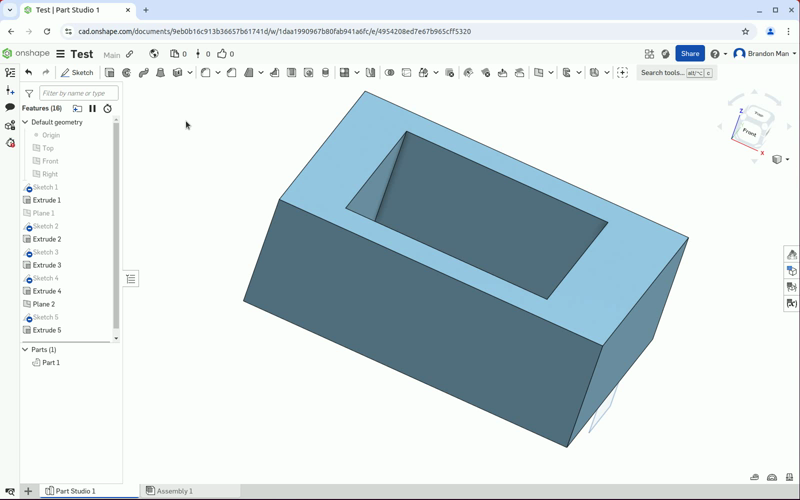
key(left, 2)
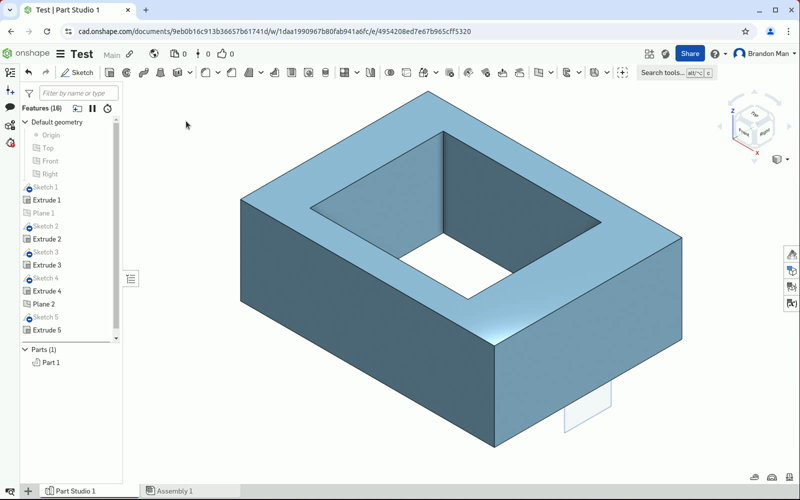
mouse_move(69, 189)
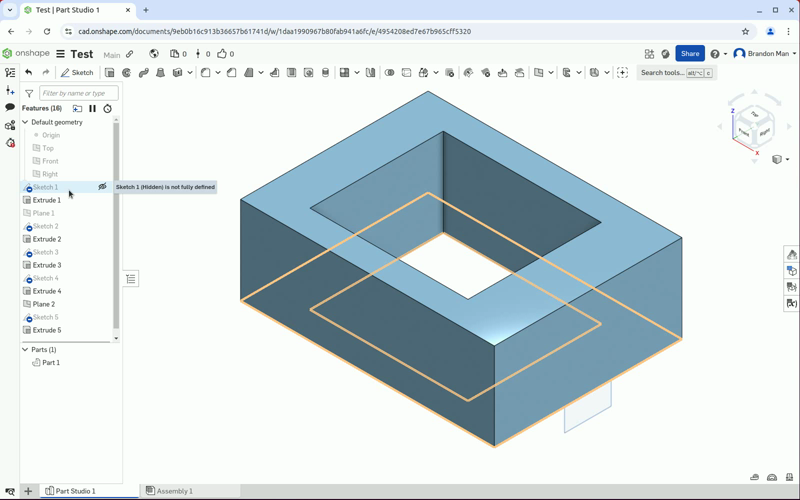
click(69, 189)